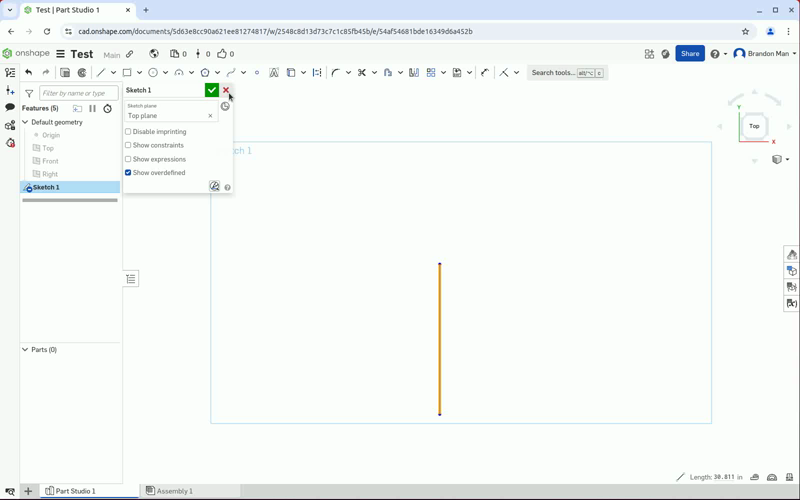
key(shift+h)
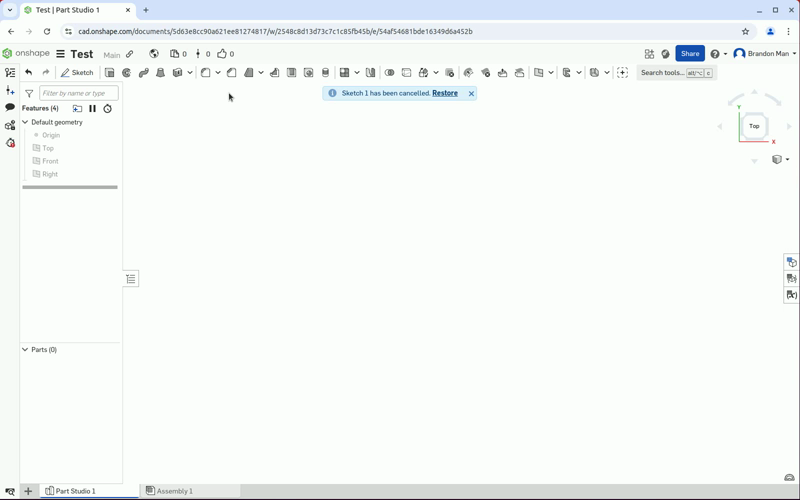
mouse_move(73, 352)
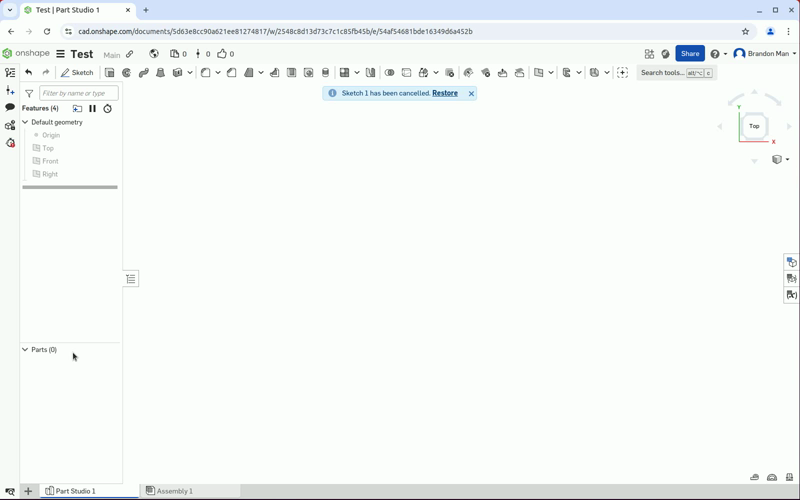
key(y)
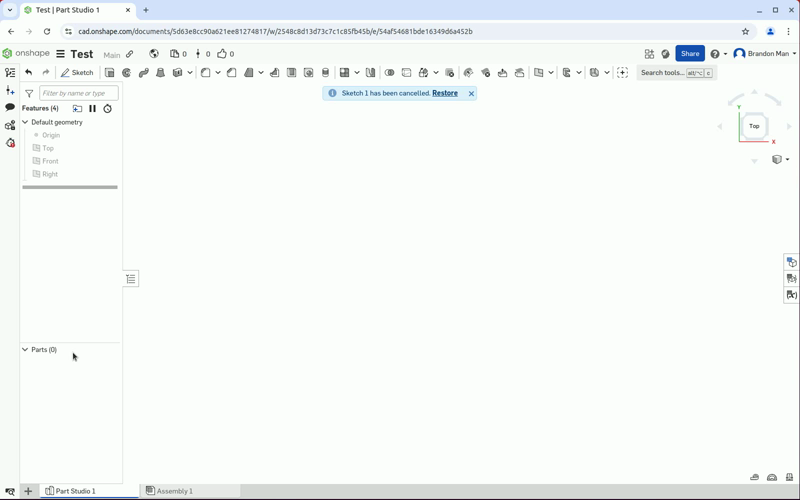
key(shift+p)
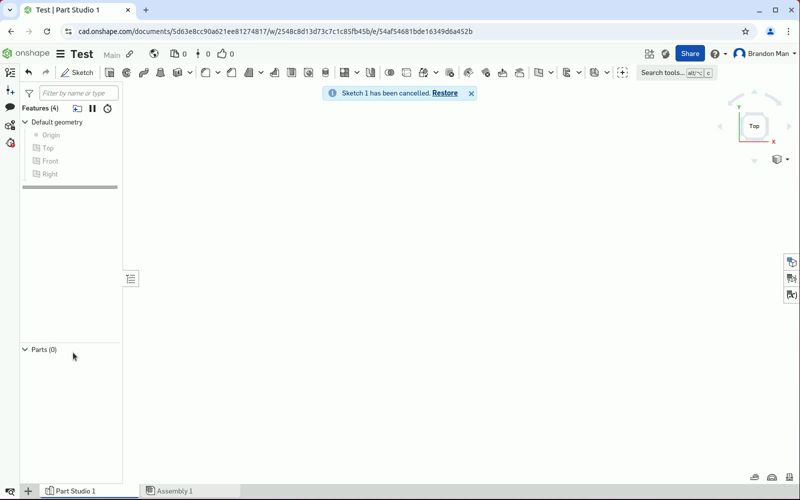
key(space)
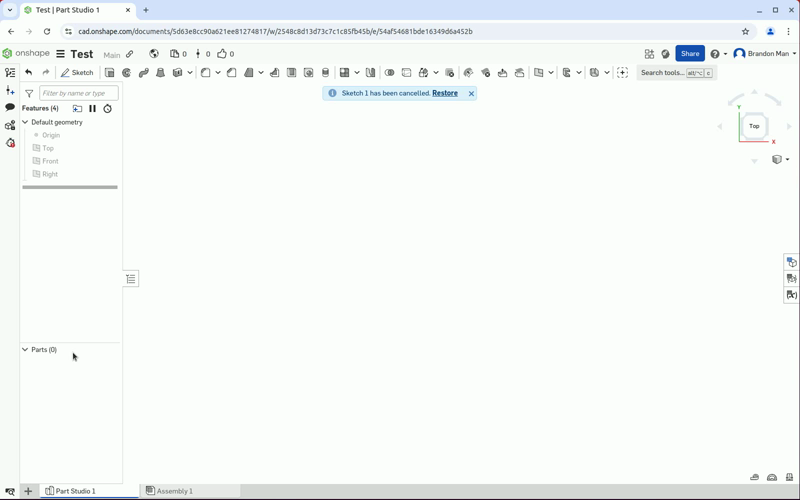
key_down(shift)
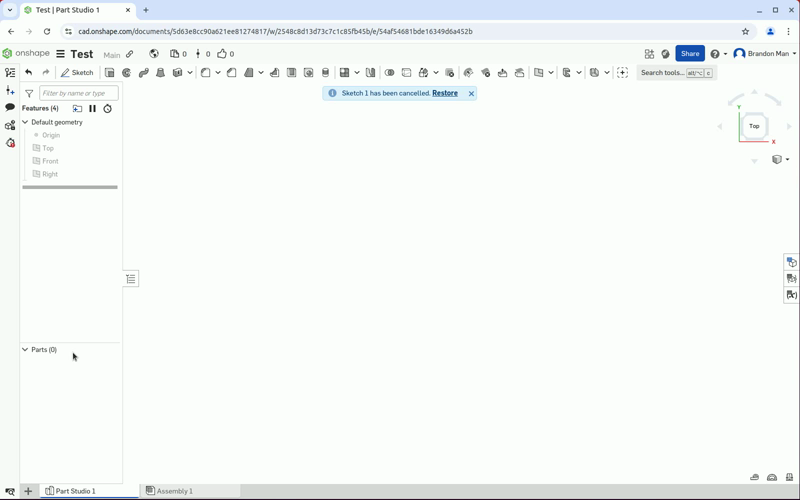
key(up)
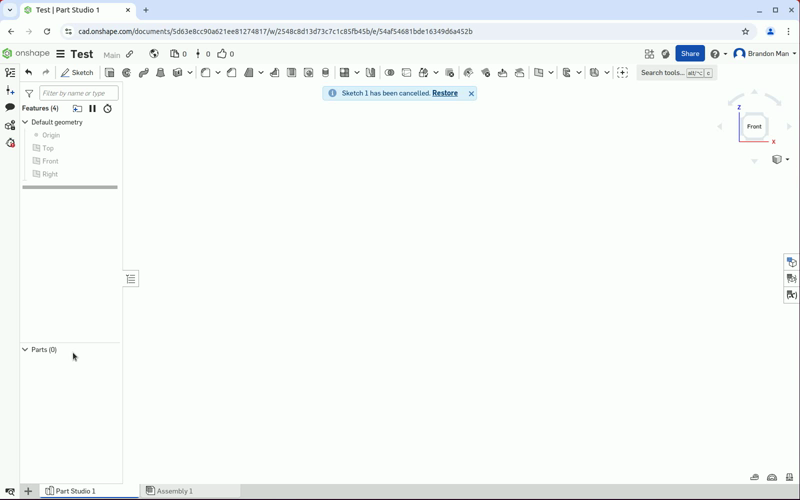
key_up(shift)
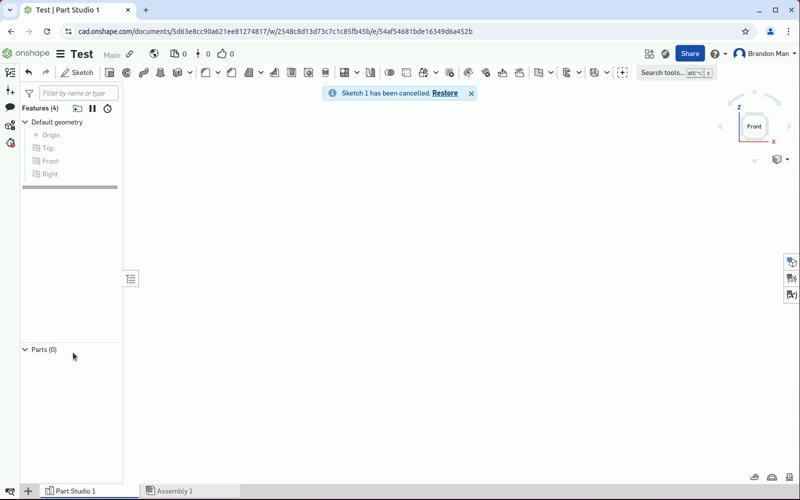
mouse_move(73, 352)
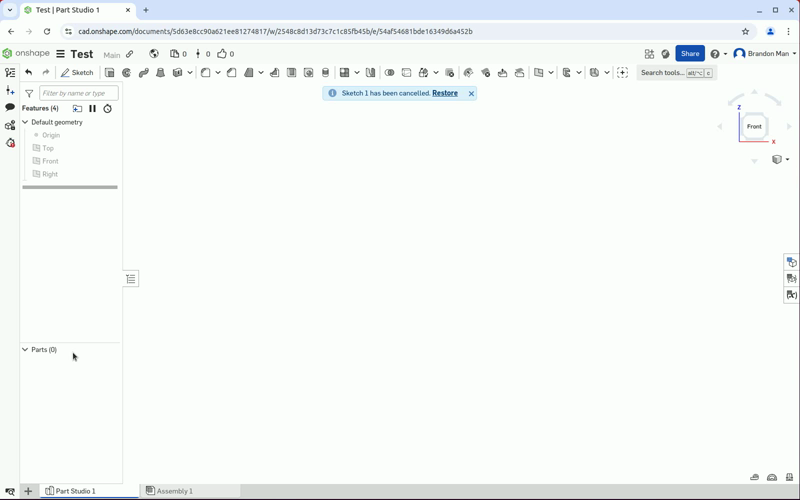
key(shift+y)
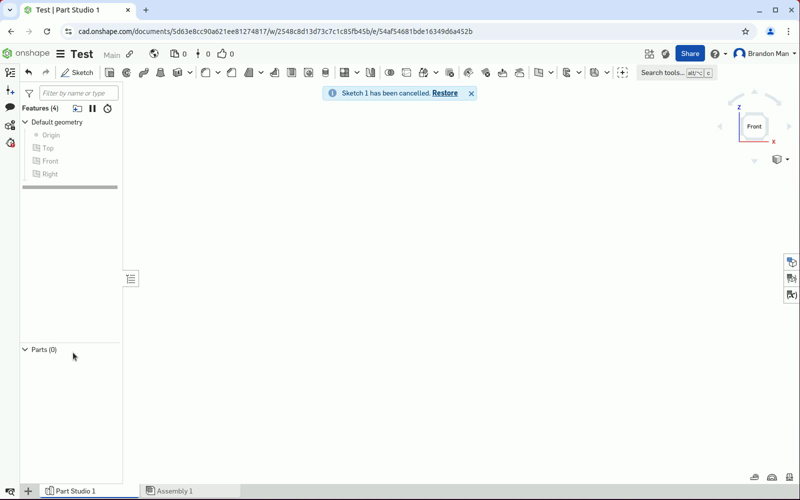
key(shift+s)
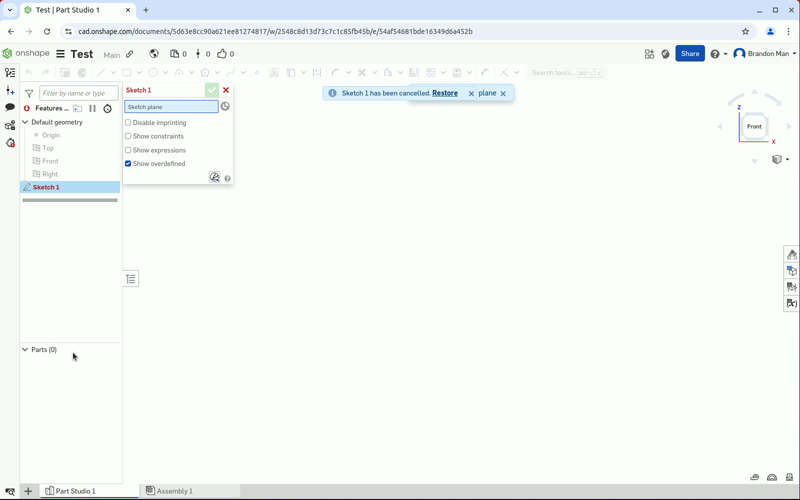
mouse_move(73, 163)
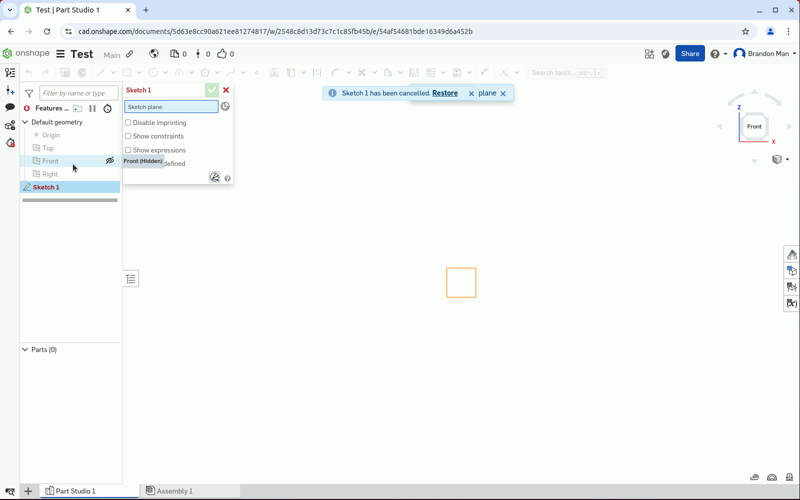
click(73, 163)
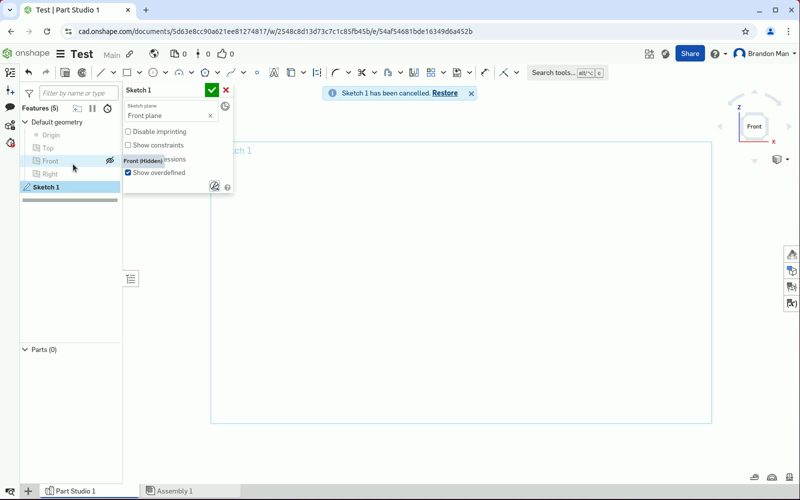
mouse_move(73, 352)
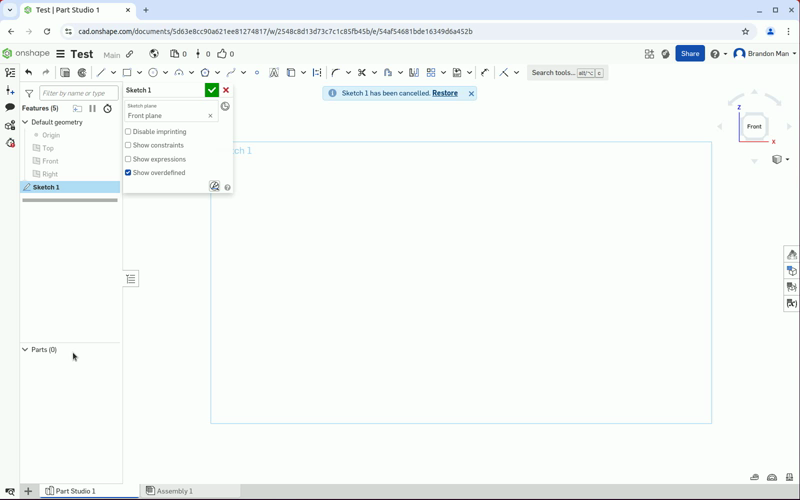
key(y)
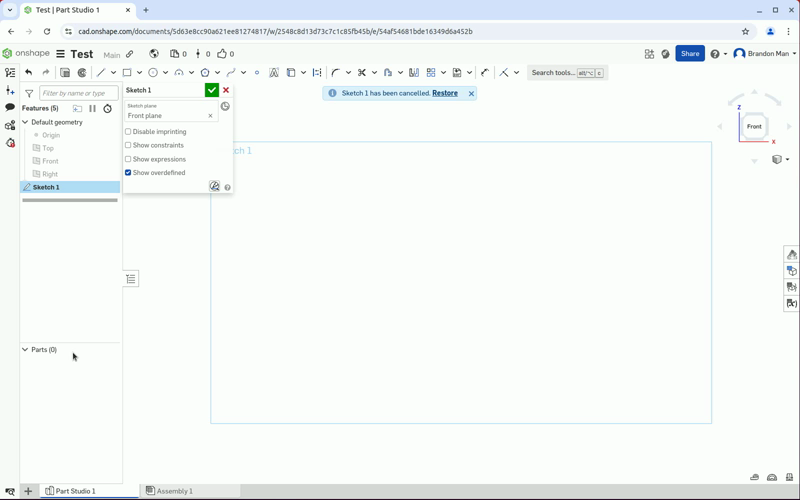
key(c)
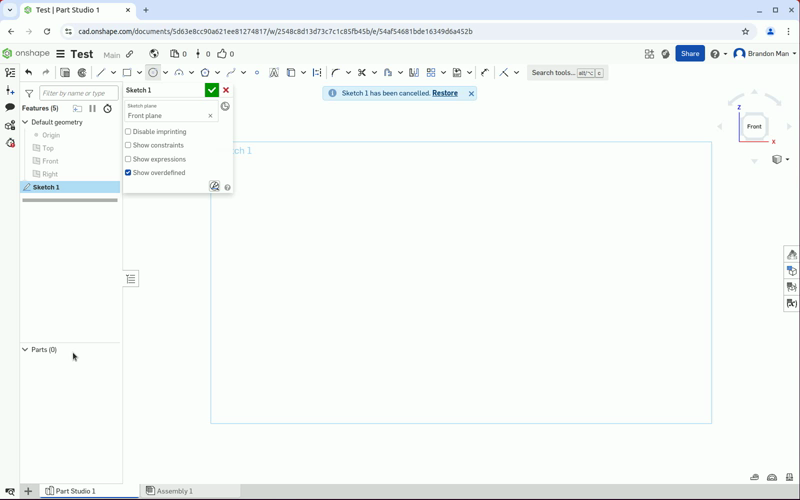
key_down(shift)
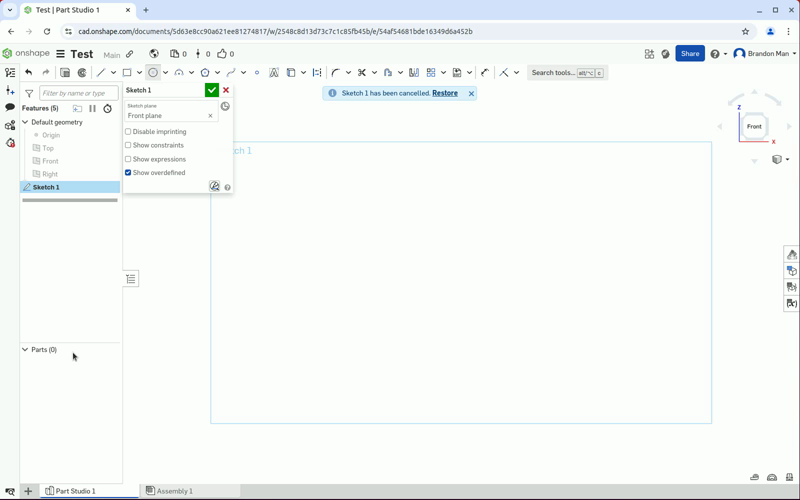
mouse_move(461, 178)
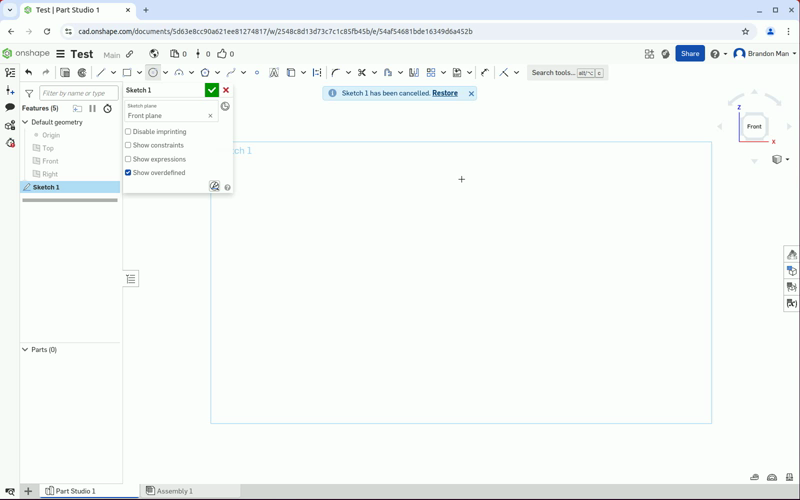
click(461, 178)
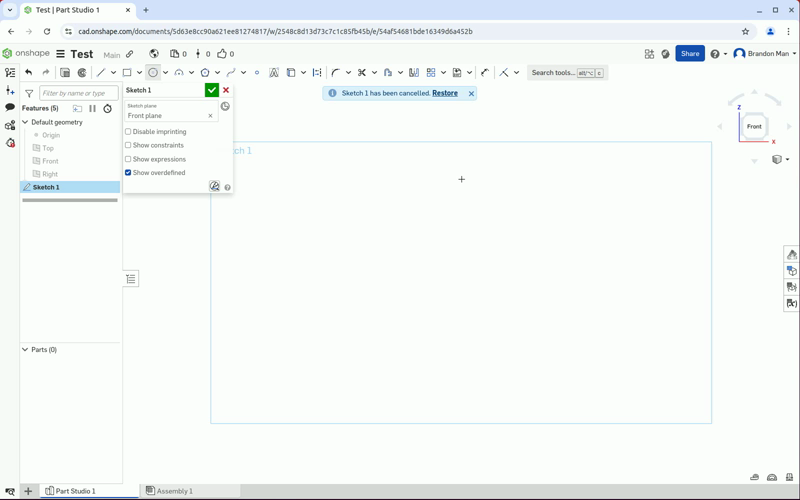
key_up(shift)
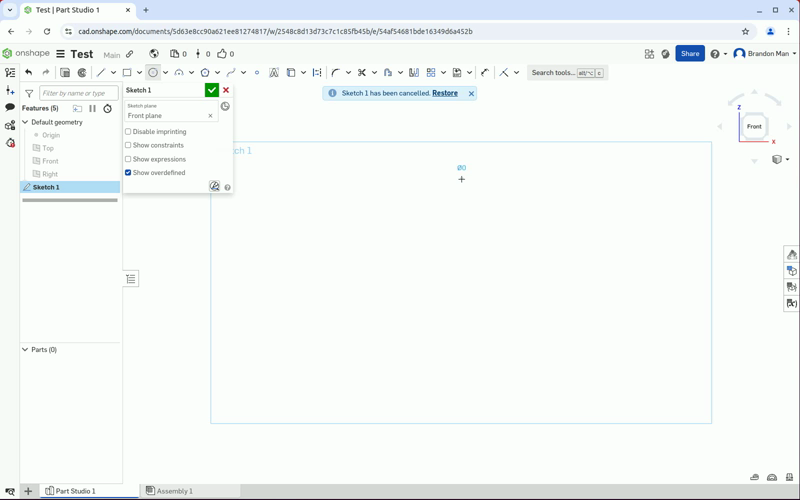
mouse_move(471, 178)
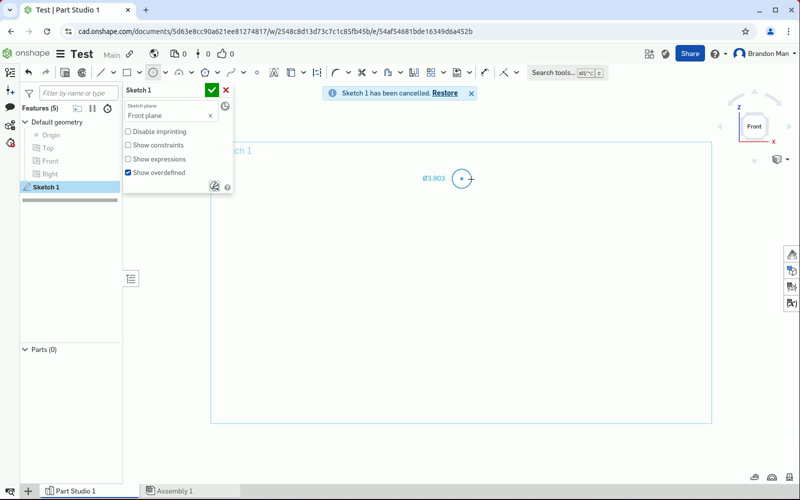
click(471, 178)
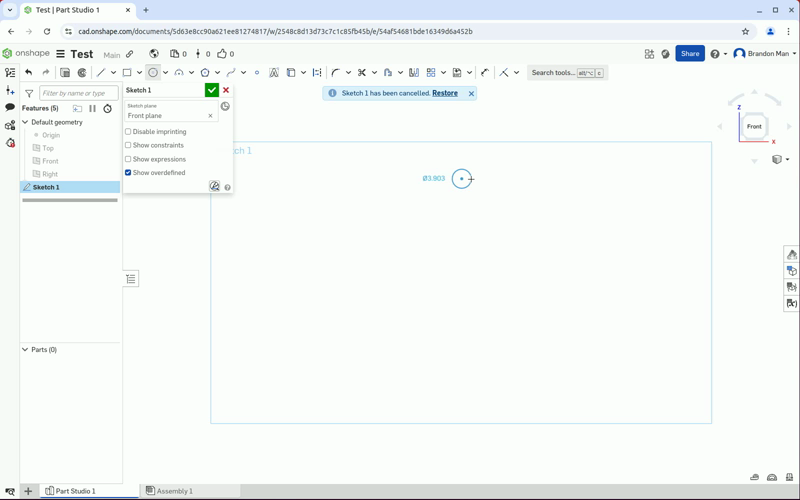
key(esc)
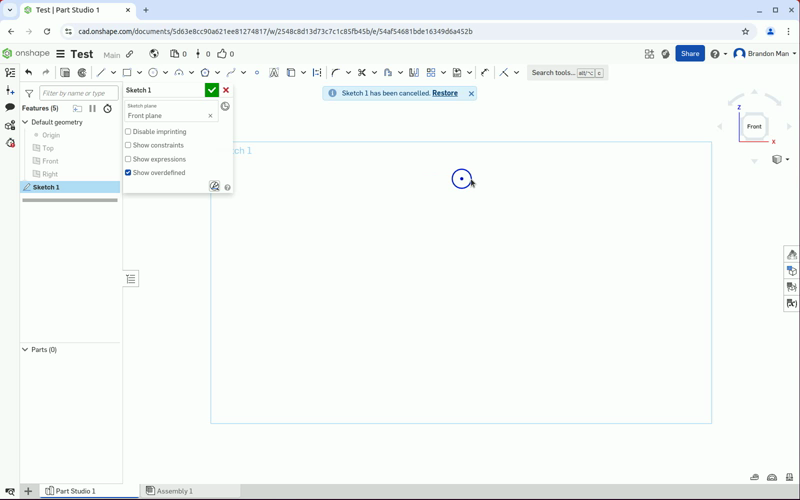
key(c)
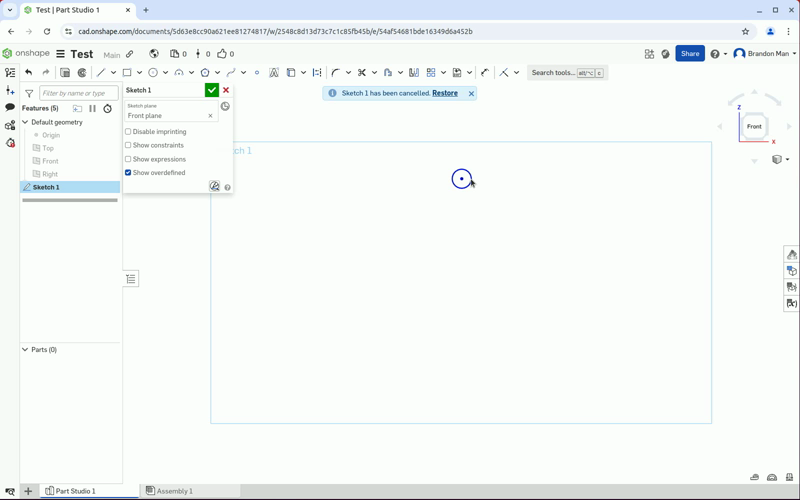
key_down(shift)
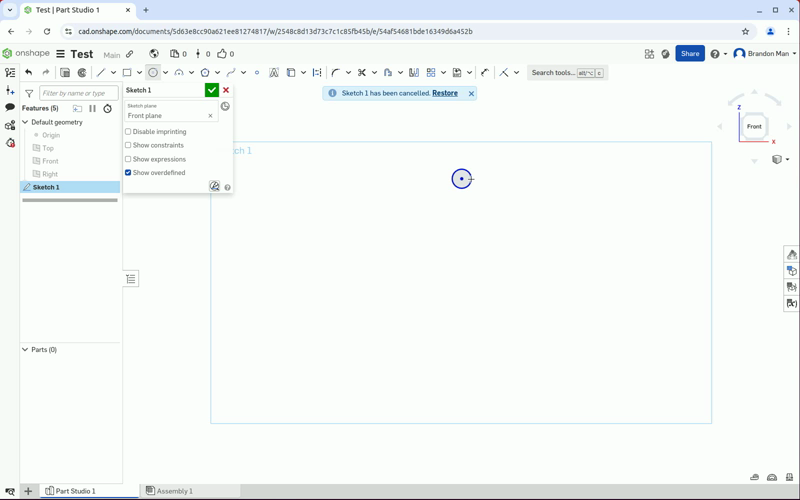
mouse_move(461, 178)
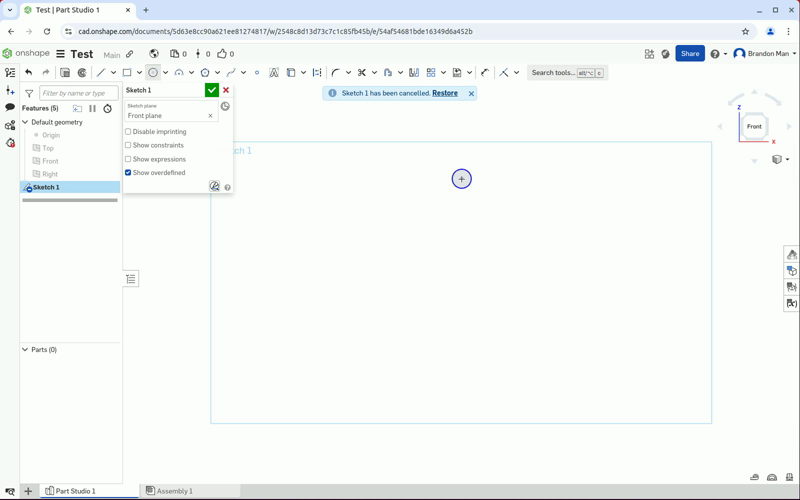
click(461, 178)
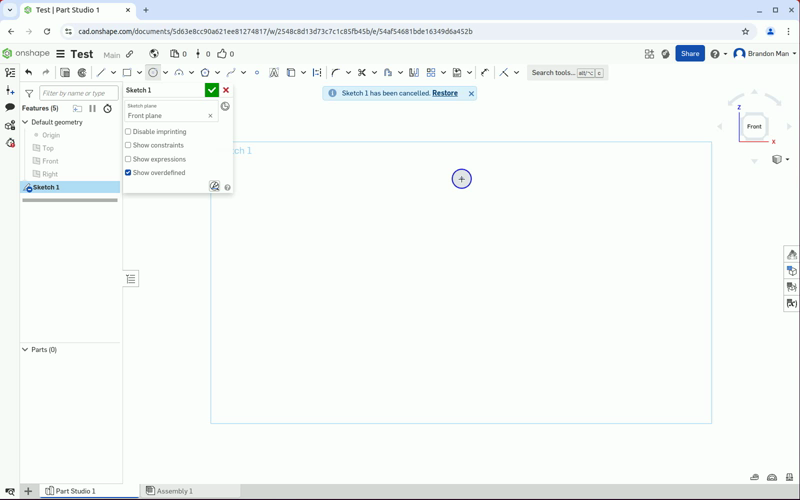
key_up(shift)
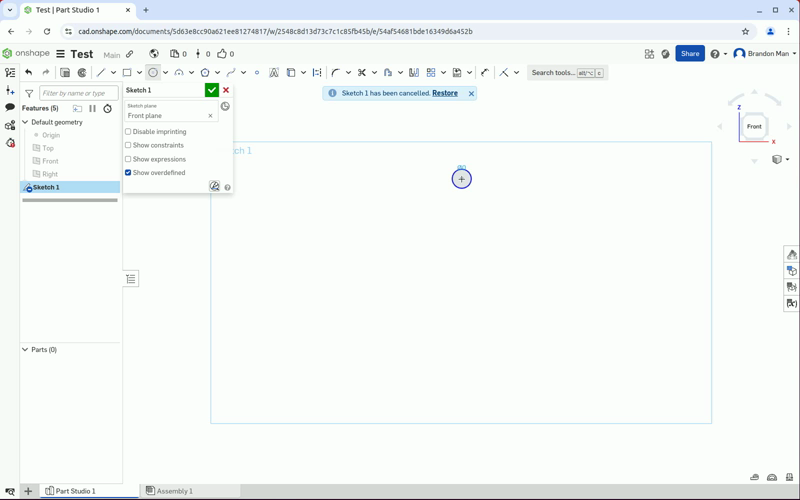
mouse_move(465, 178)
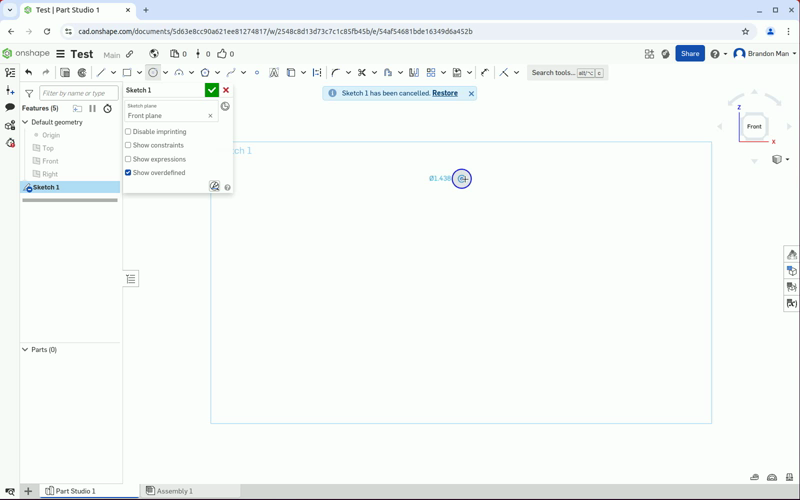
scroll(6)
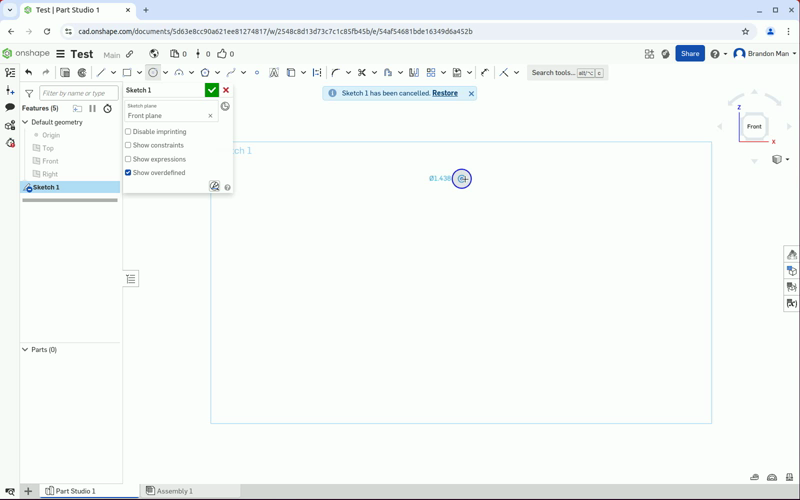
scroll(6)
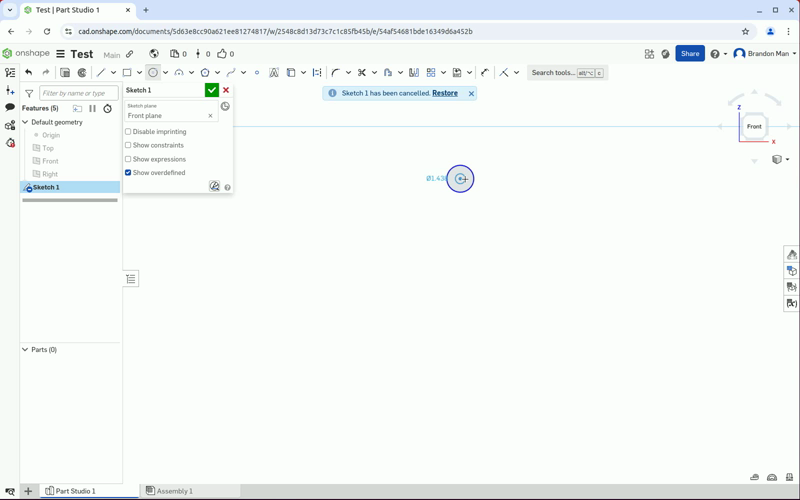
scroll(6)
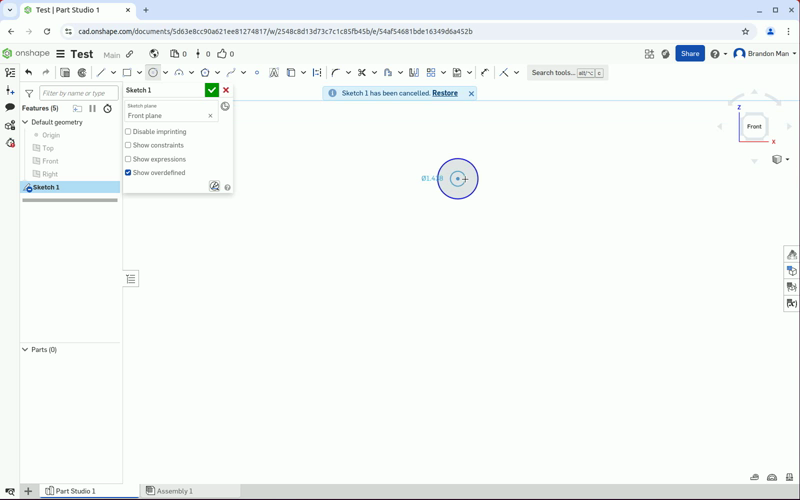
scroll(6)
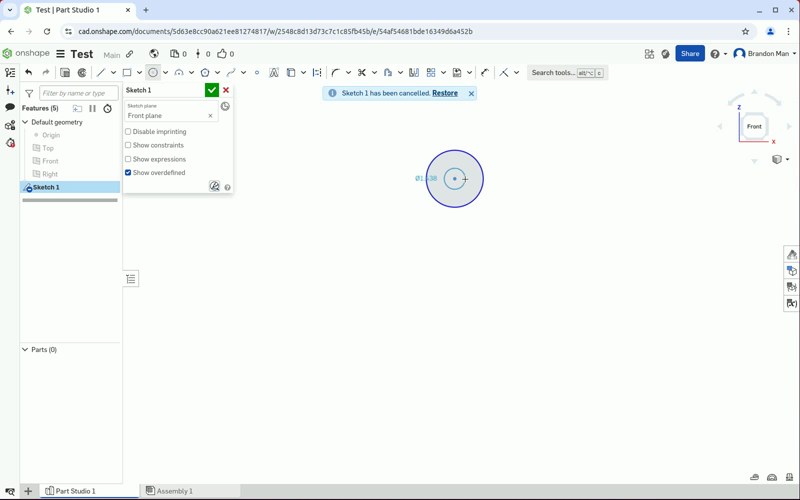
scroll(6)
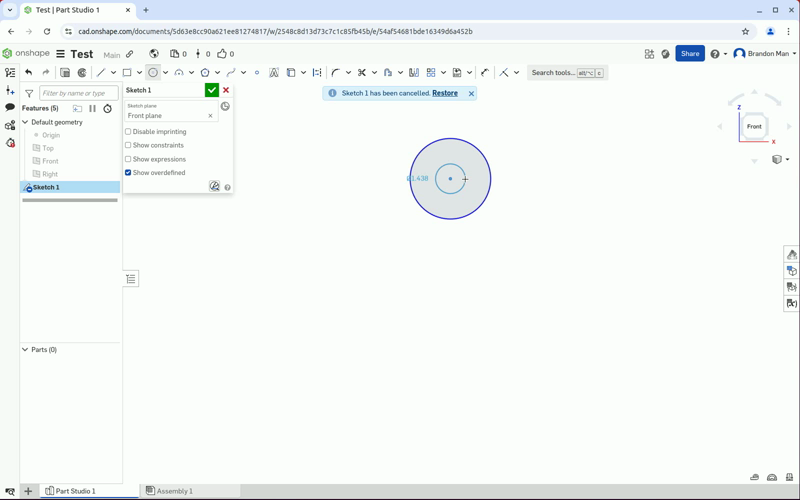
scroll(6)
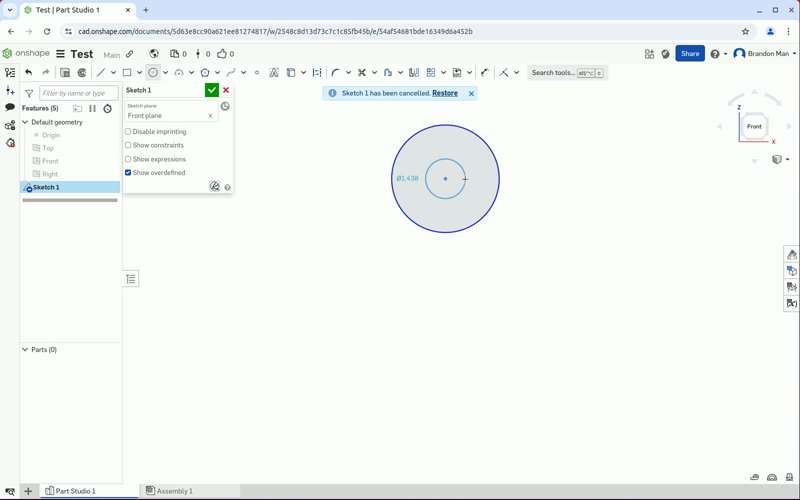
scroll(6)
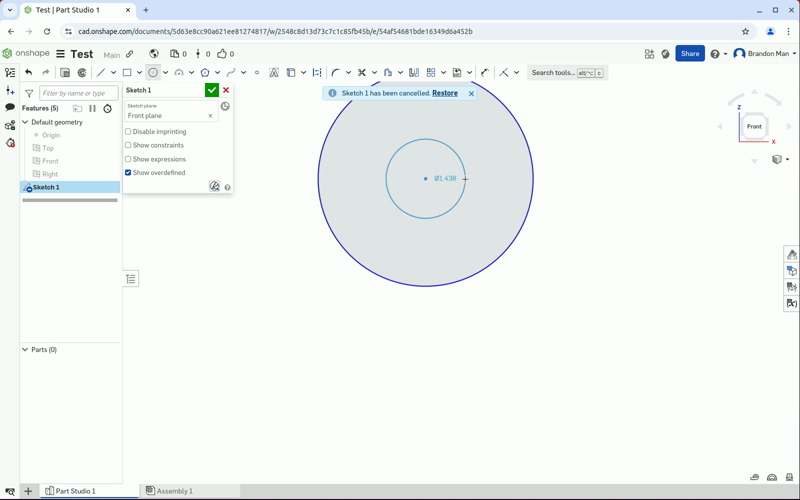
click(465, 178)
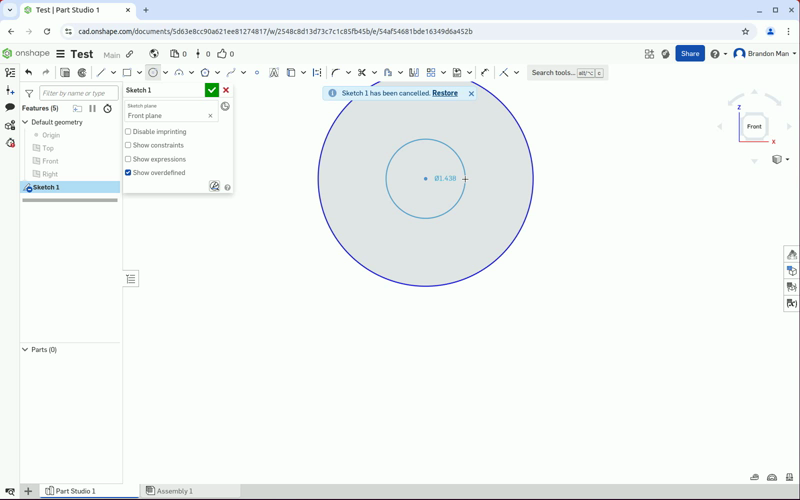
scroll(-6)
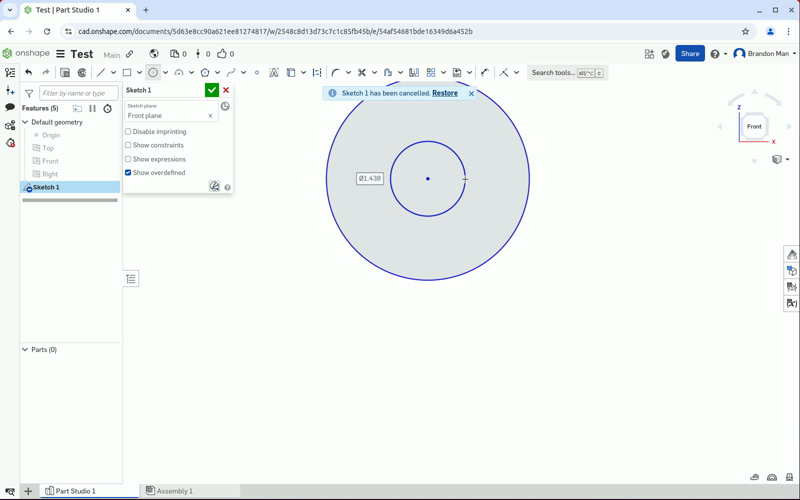
scroll(-6)
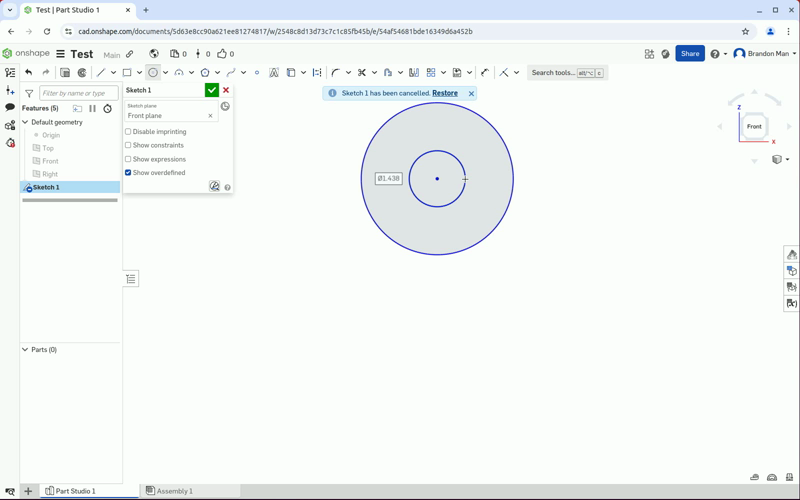
scroll(-6)
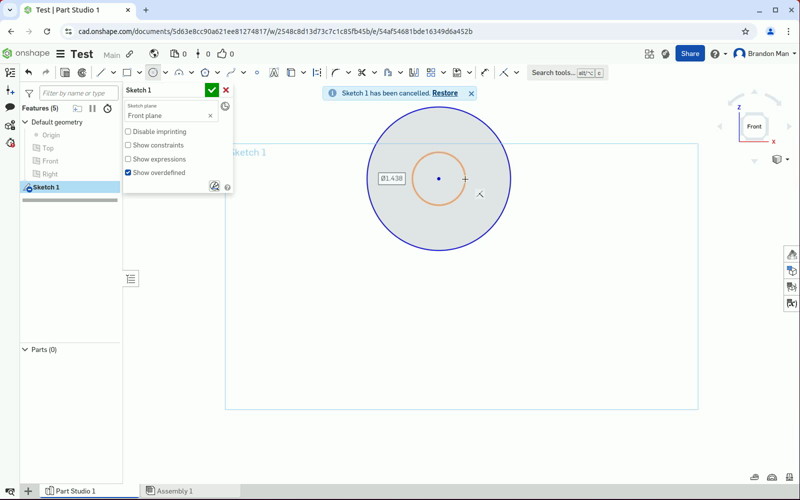
scroll(-6)
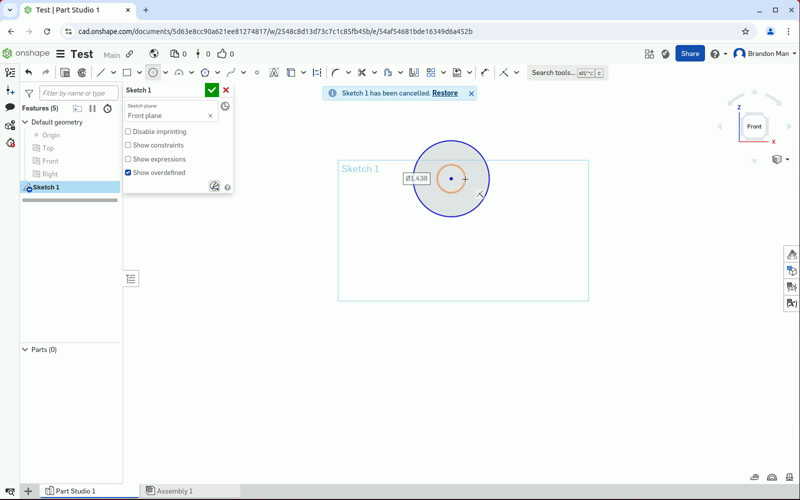
scroll(-6)
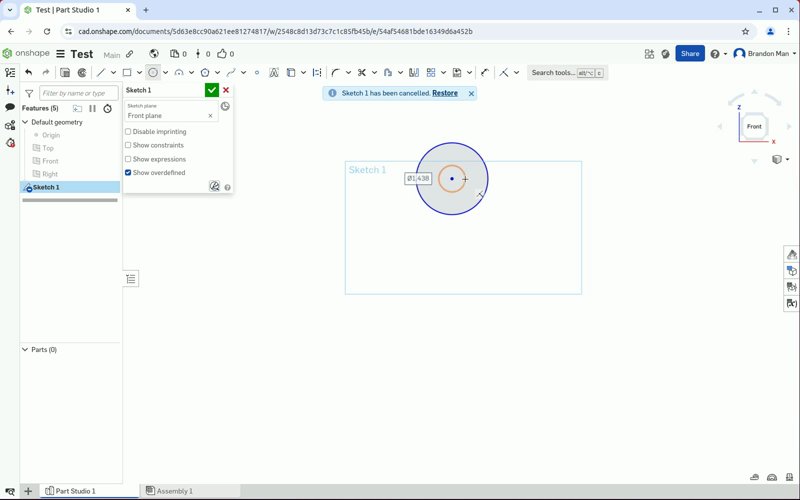
scroll(-6)
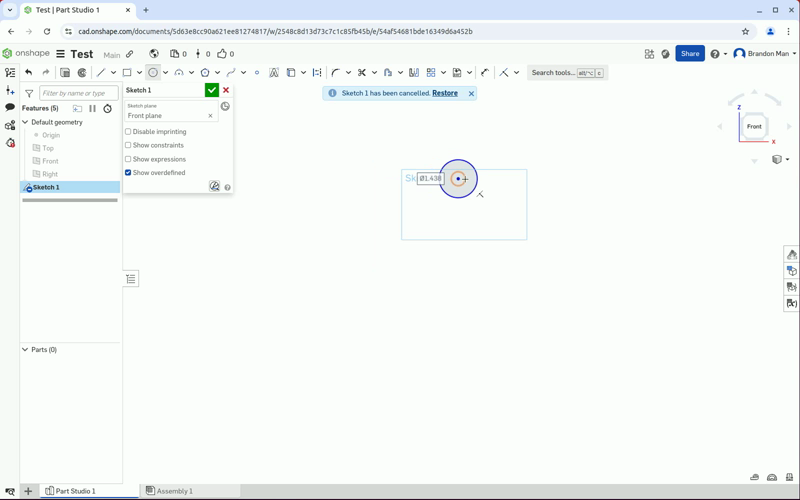
scroll(-6)
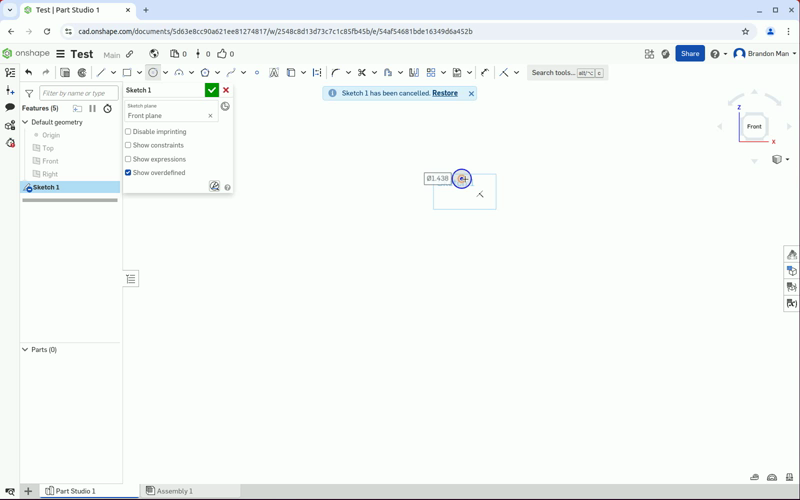
key(esc)
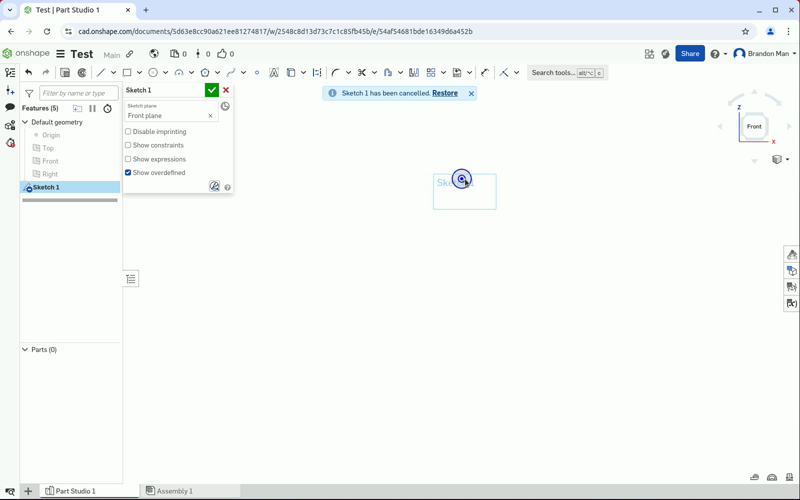
mouse_move(461, 185)
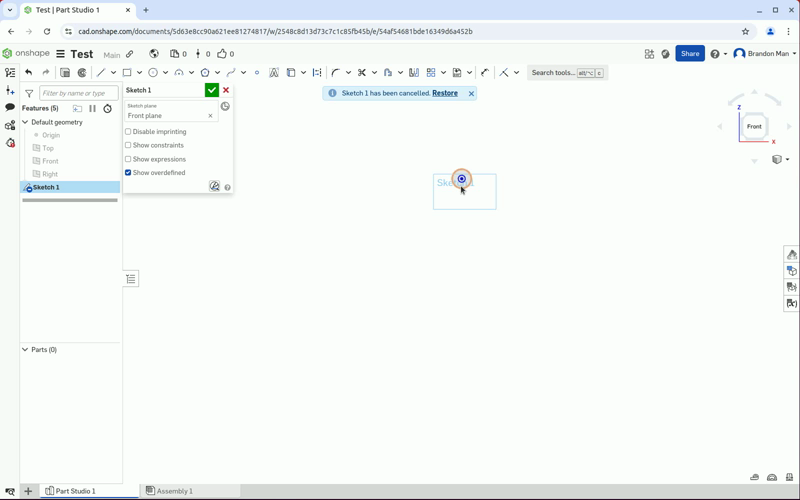
scroll(6)
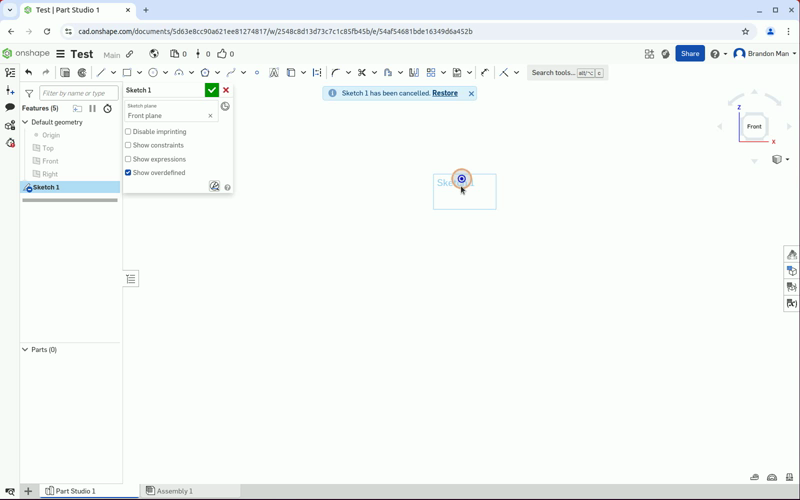
scroll(6)
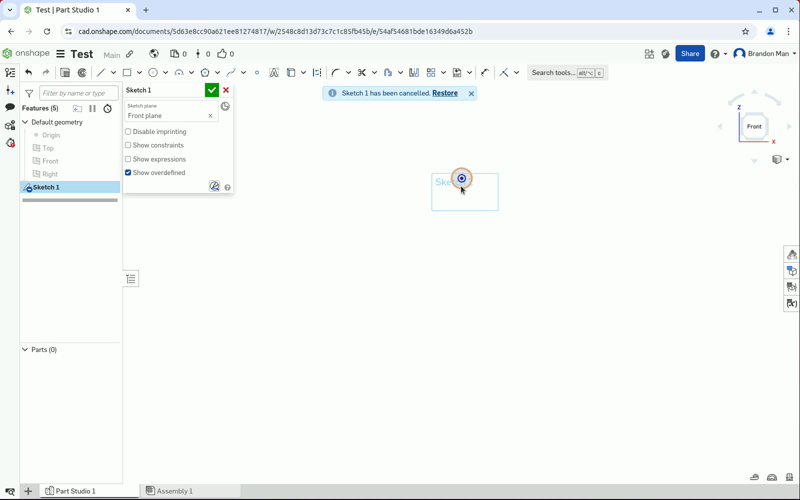
scroll(6)
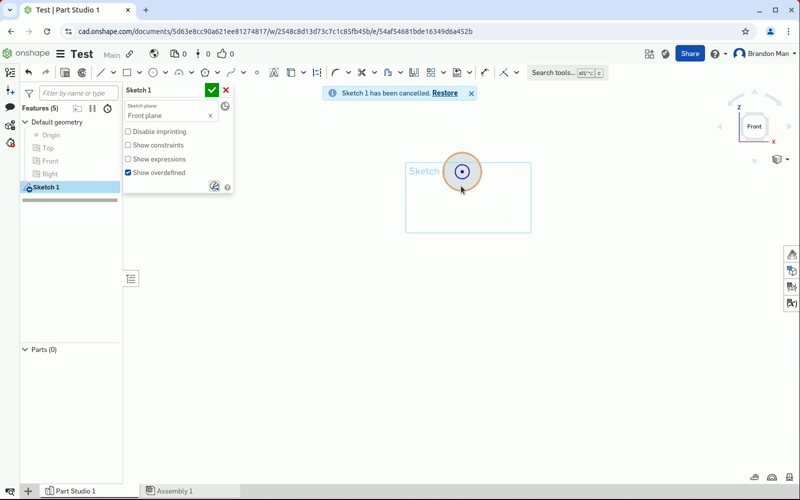
scroll(6)
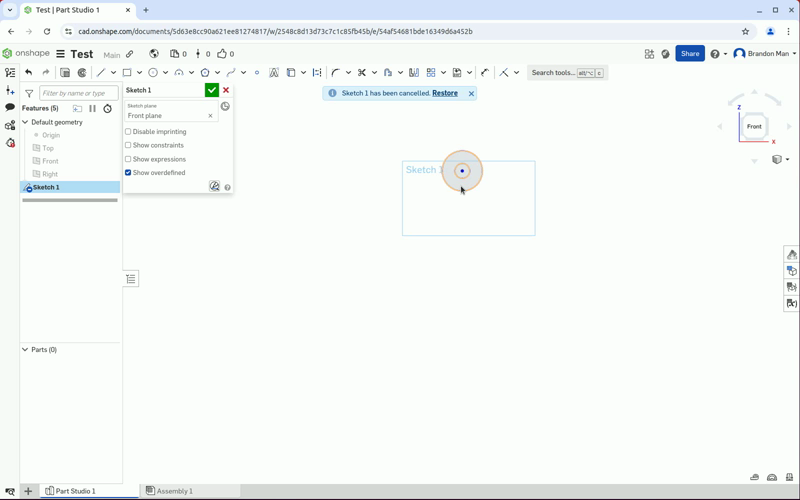
scroll(6)
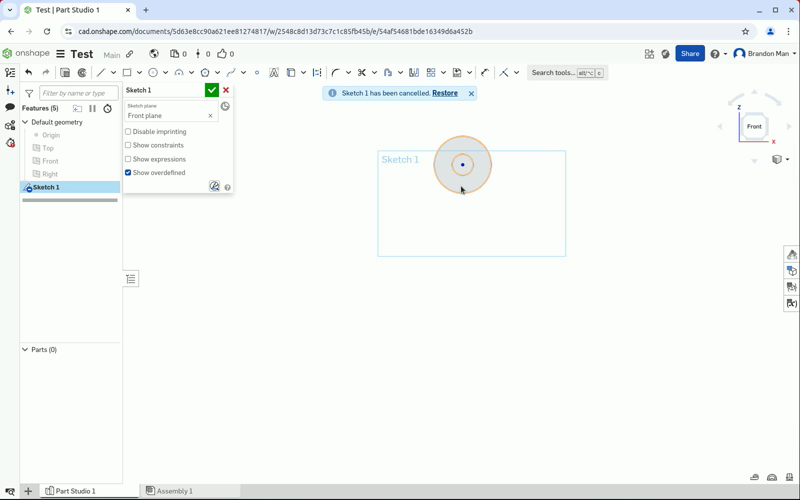
scroll(6)
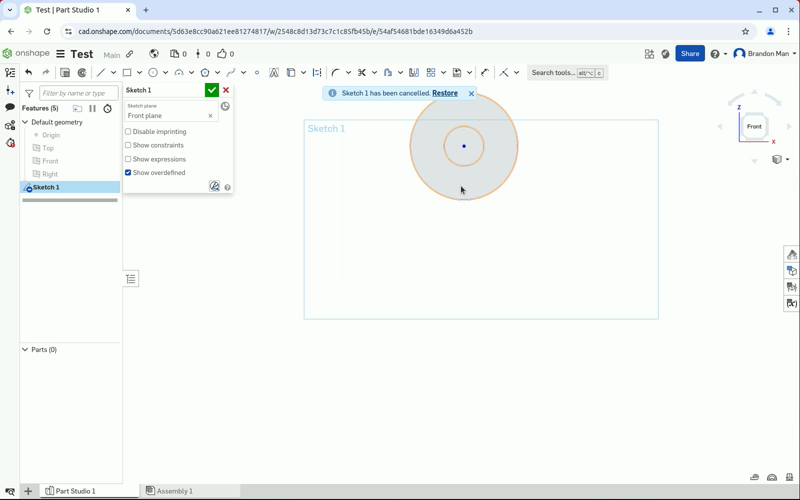
scroll(6)
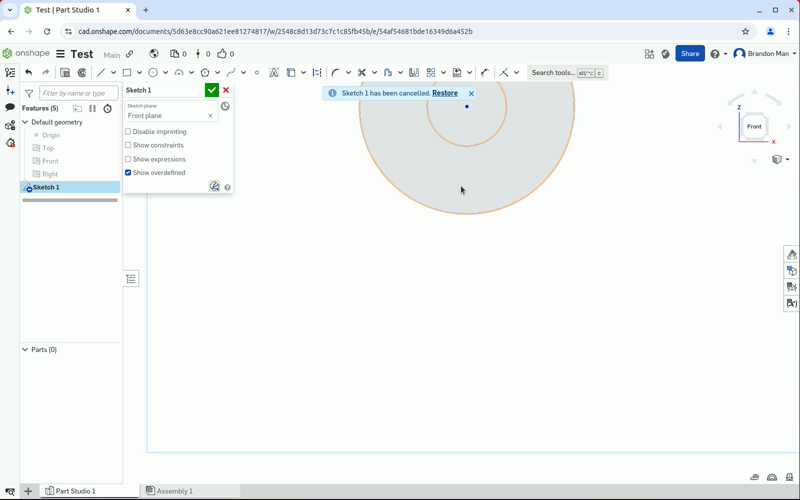
click(461, 185)
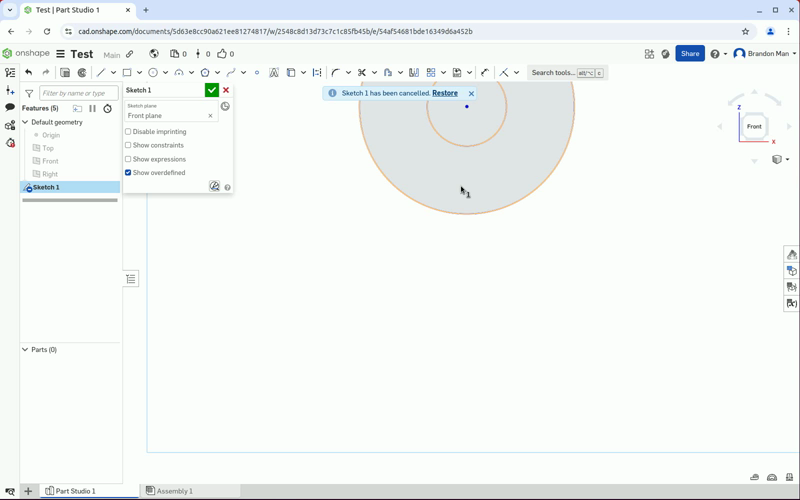
scroll(-6)
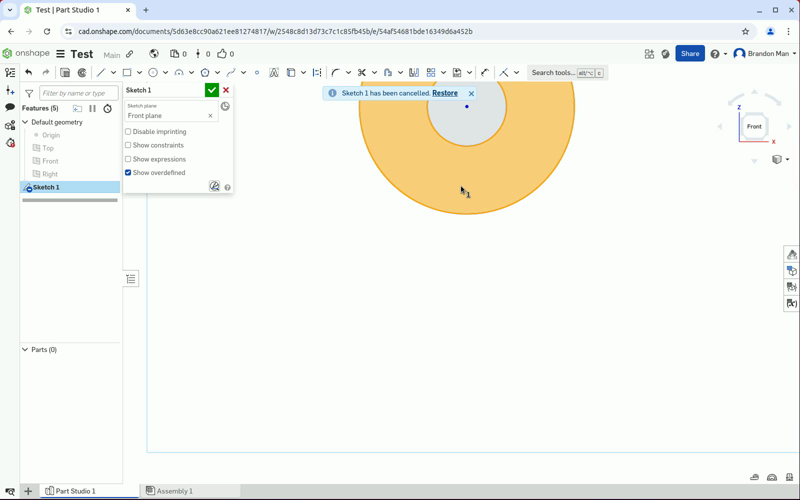
scroll(-6)
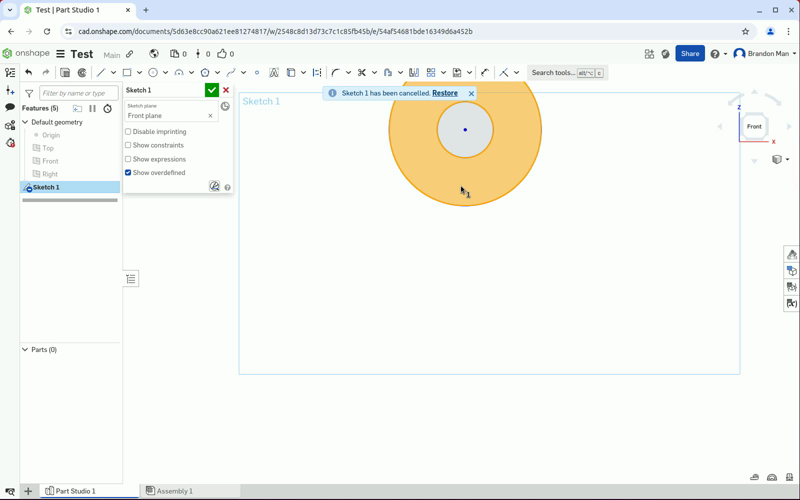
scroll(-6)
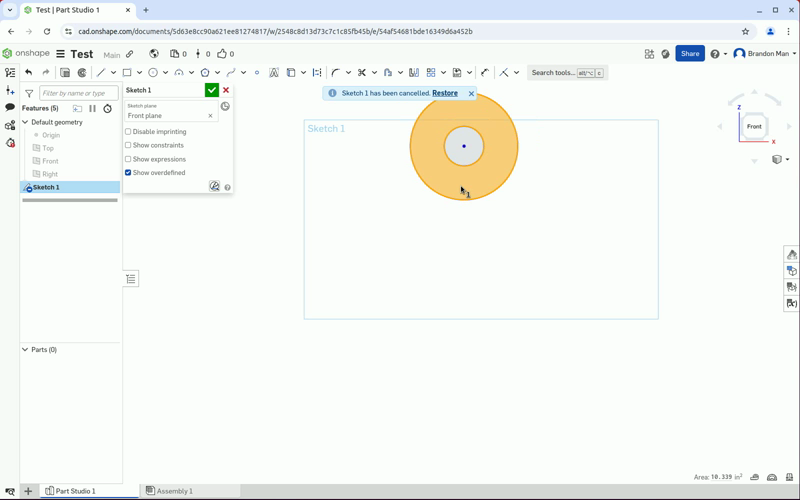
scroll(-6)
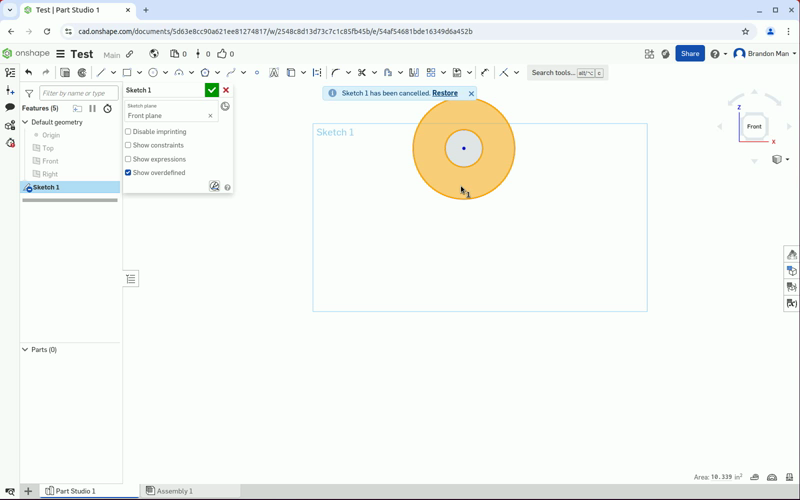
scroll(-6)
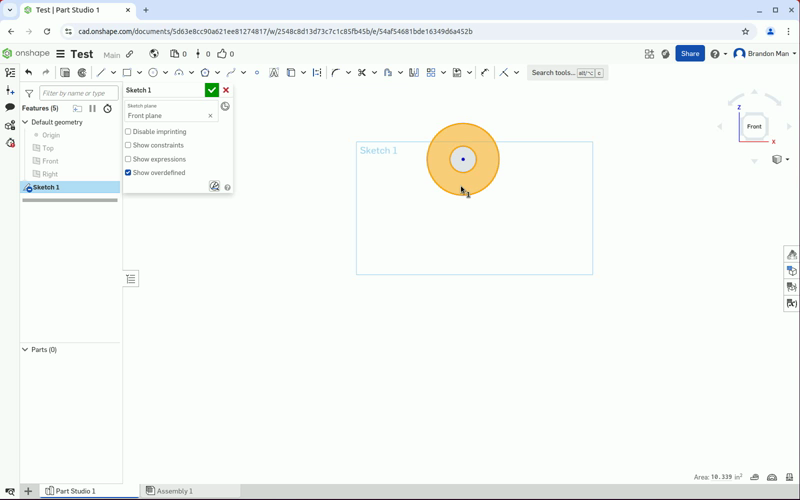
scroll(-6)
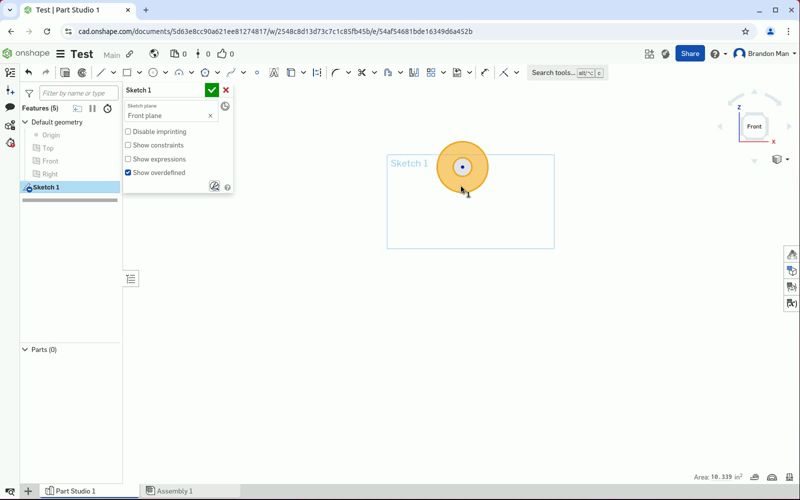
scroll(-6)
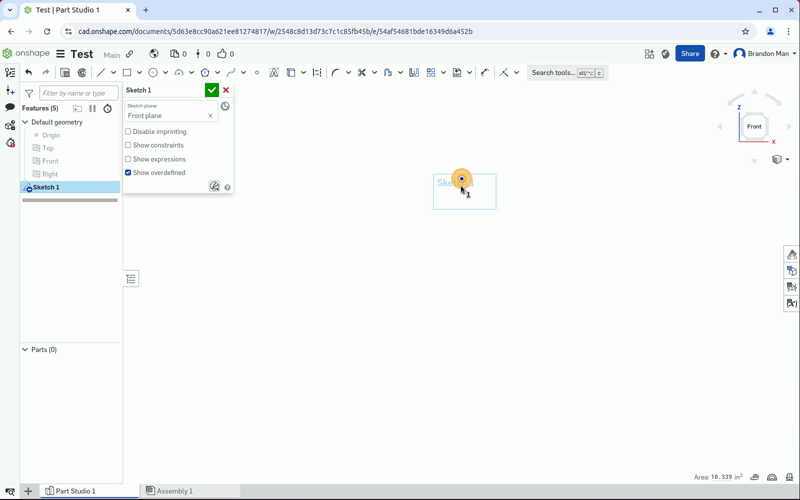
mouse_move(73, 352)
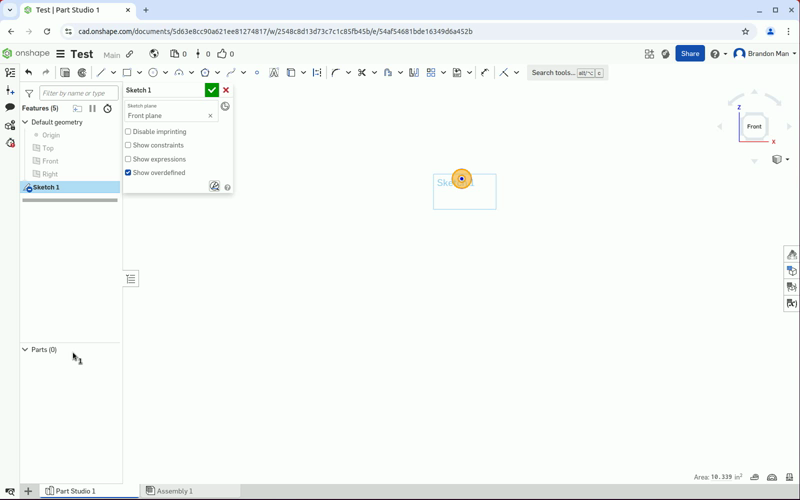
key(shift+y)
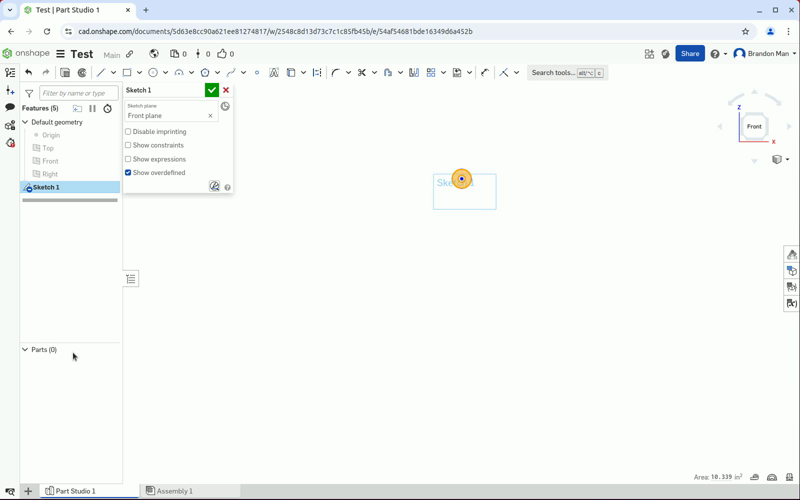
key(shift+e)
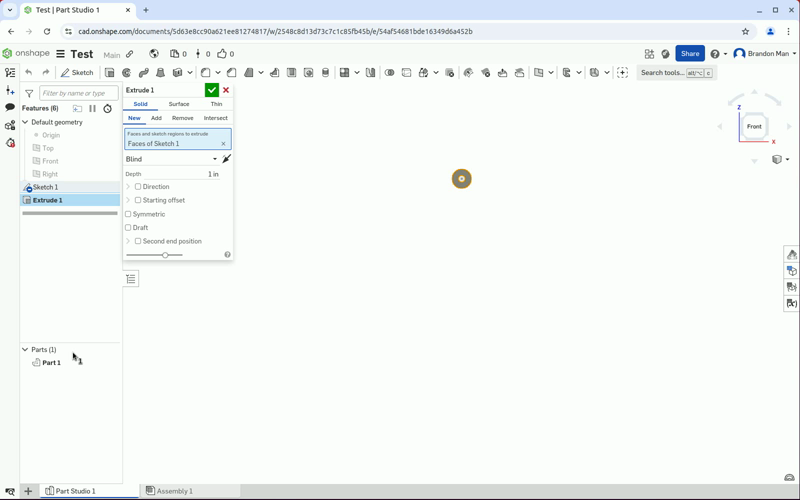
mouse_move(143, 106)
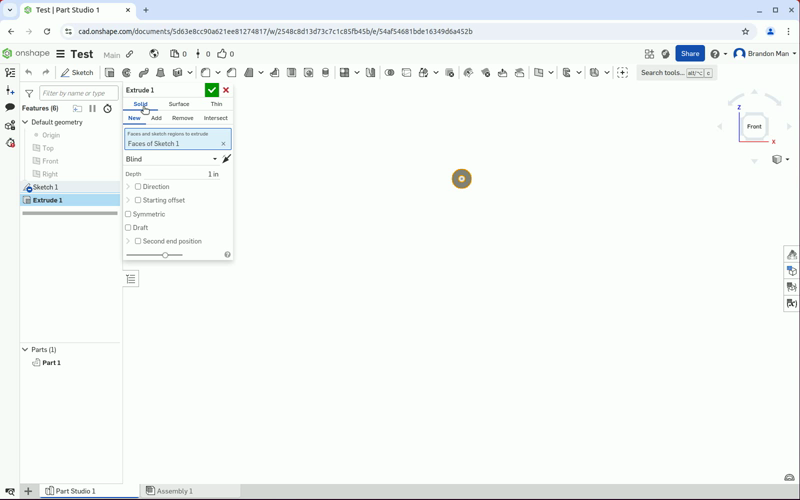
click(143, 106)
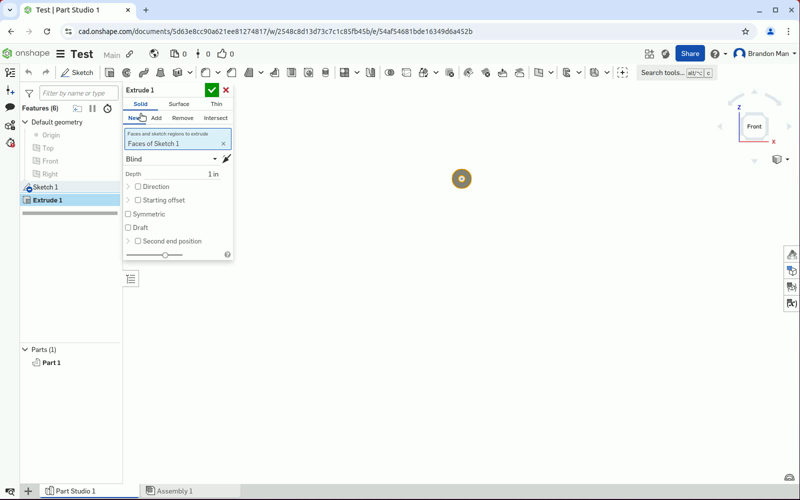
mouse_move(137, 120)
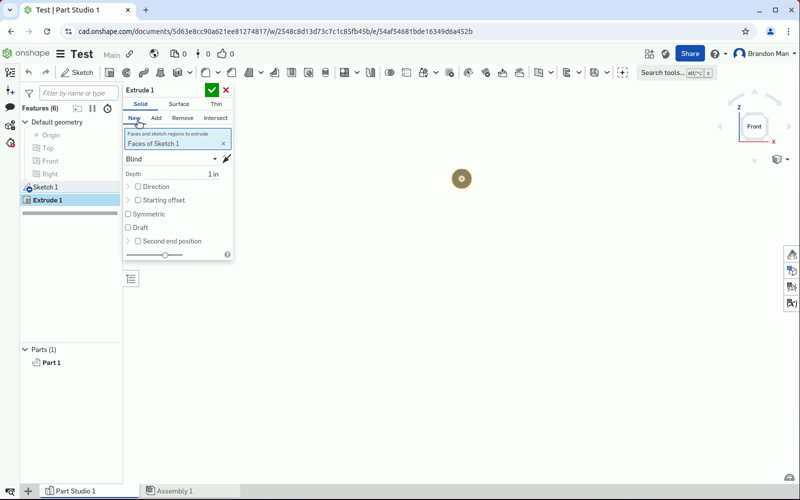
click(137, 120)
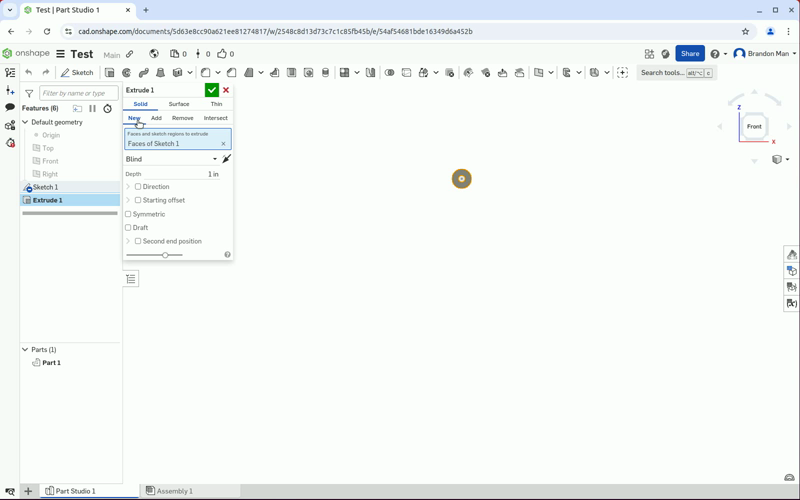
key(tab, 4)
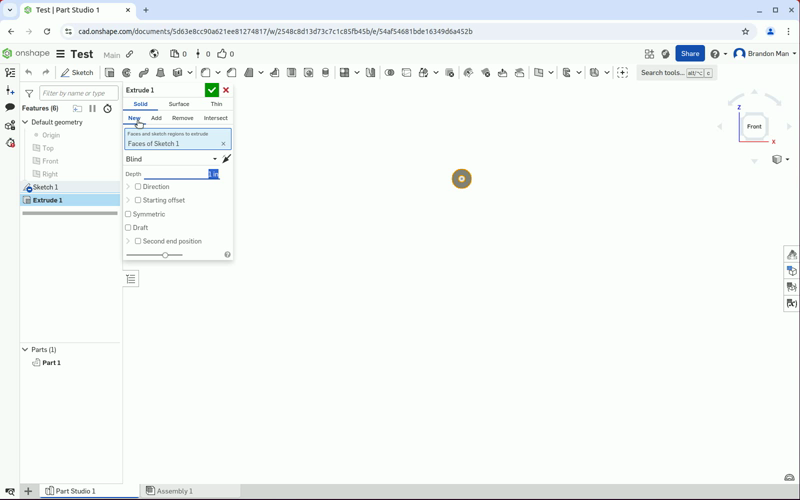
text(0.481)
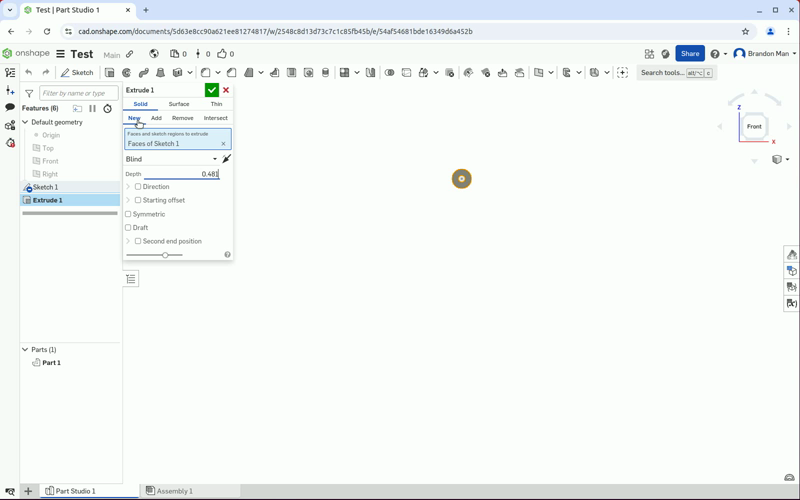
key(enter)
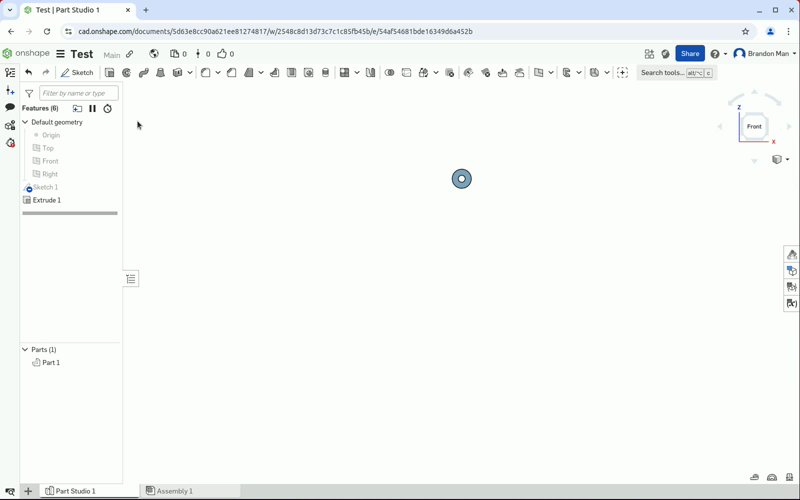
key(shift+h)
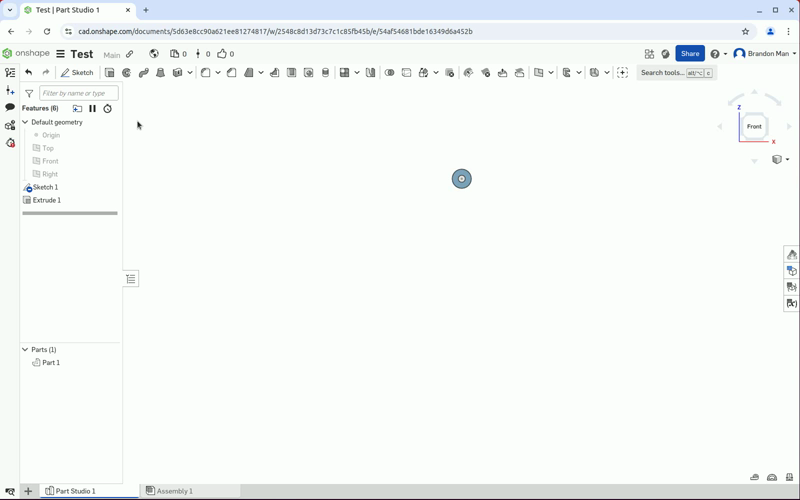
key(shift+h)
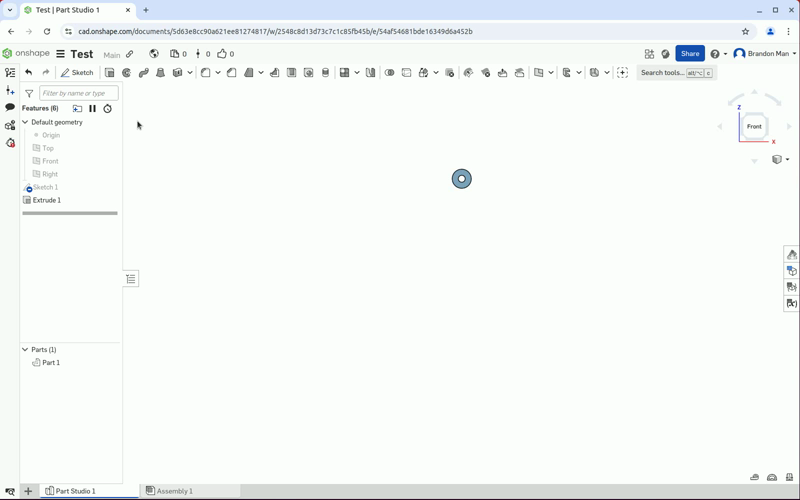
mouse_move(73, 189)
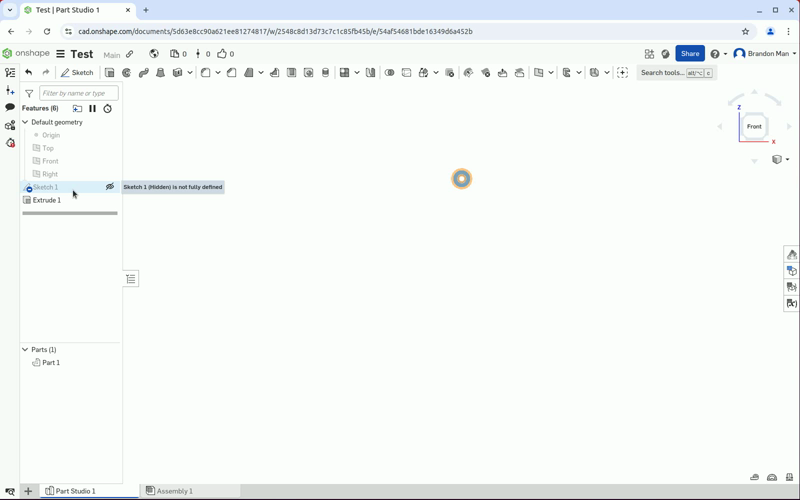
click(73, 189)
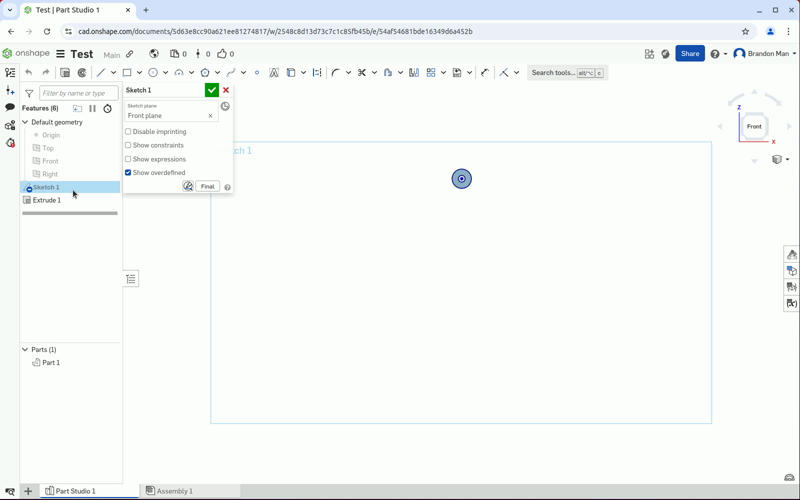
mouse_move(229, 92)
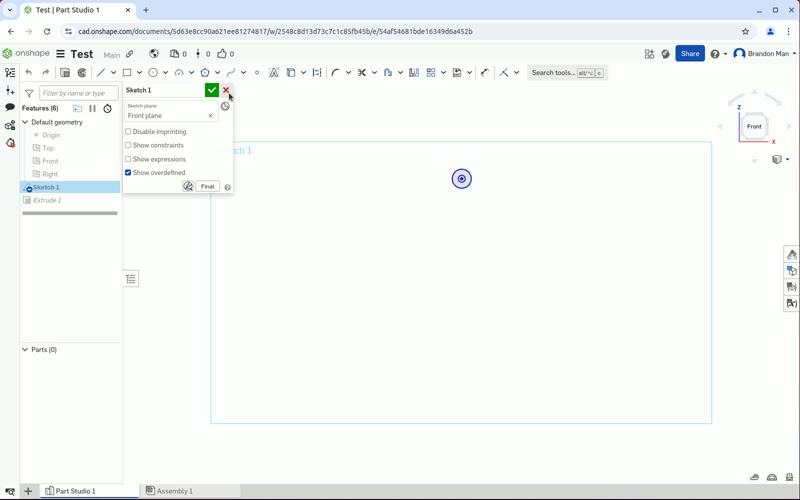
click(229, 92)
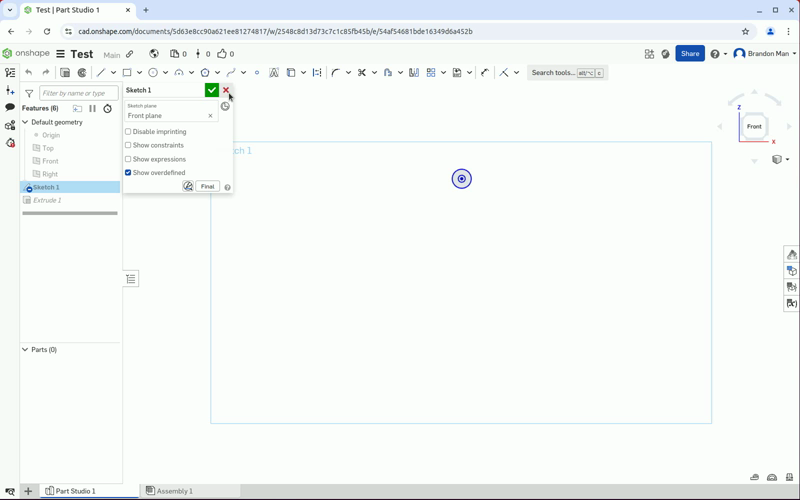
key(shift+s)
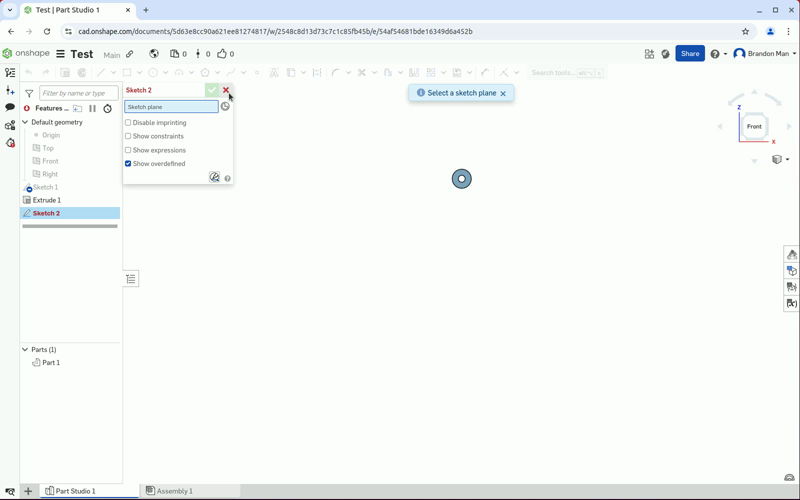
mouse_move(73, 163)
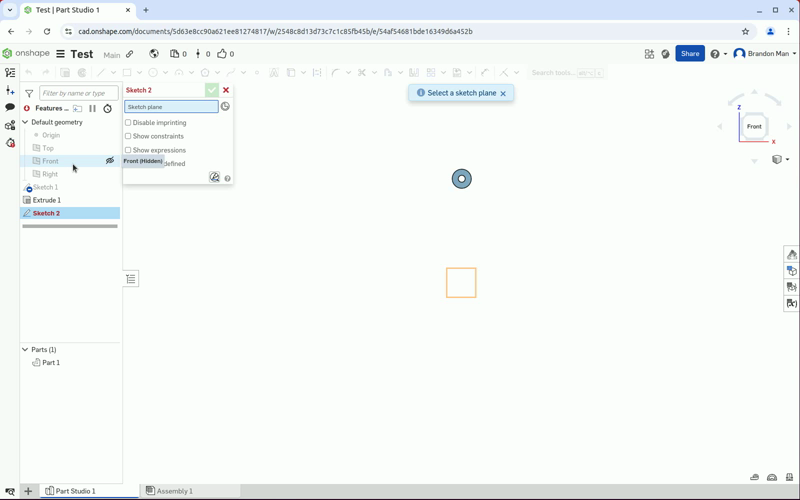
click(73, 163)
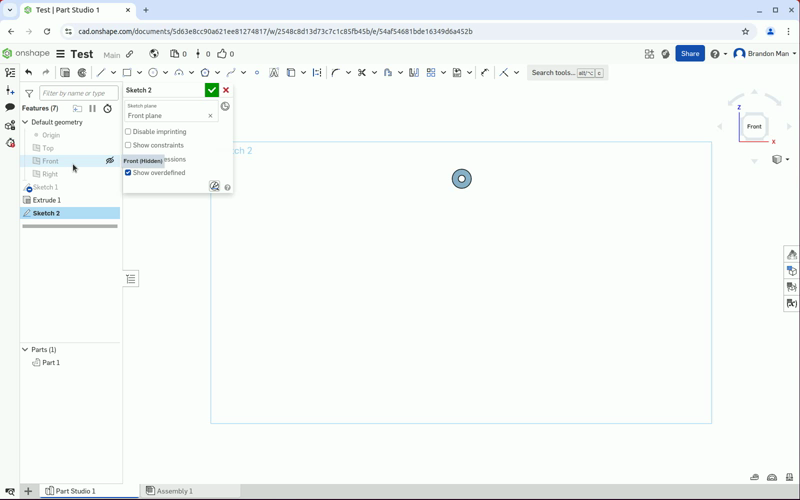
mouse_move(73, 352)
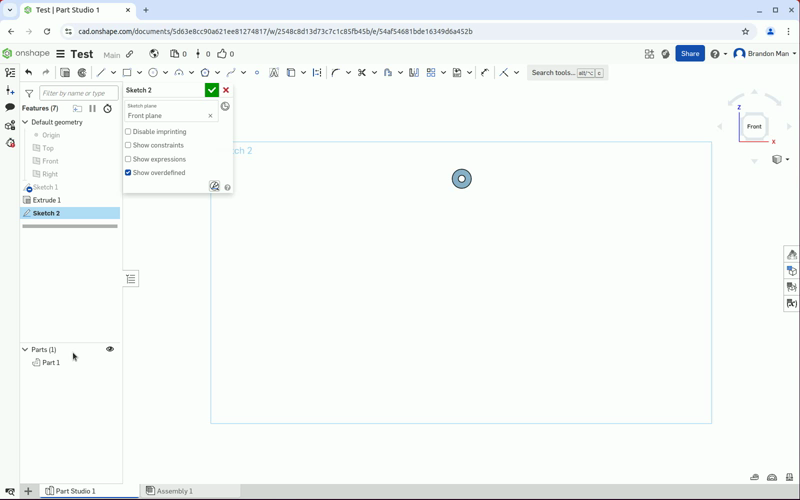
key(y)
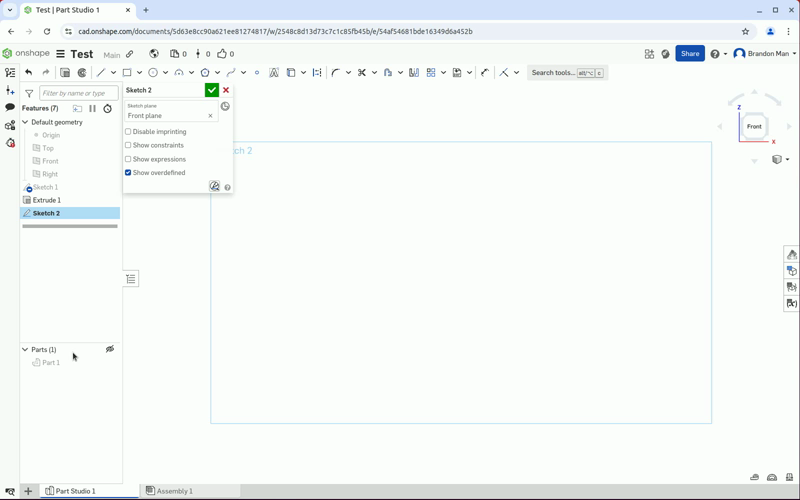
key(c)
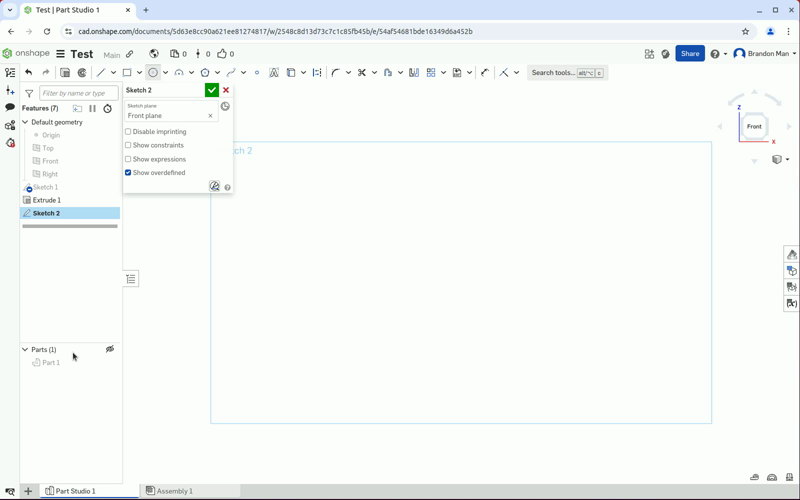
key_down(shift)
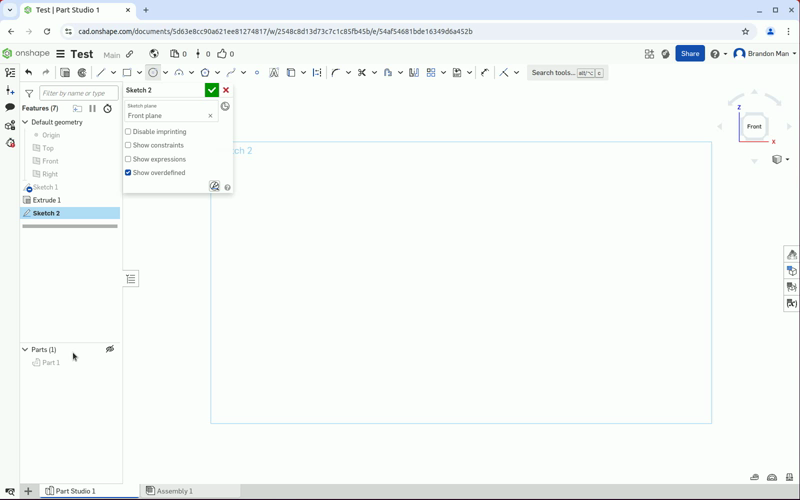
mouse_move(461, 282)
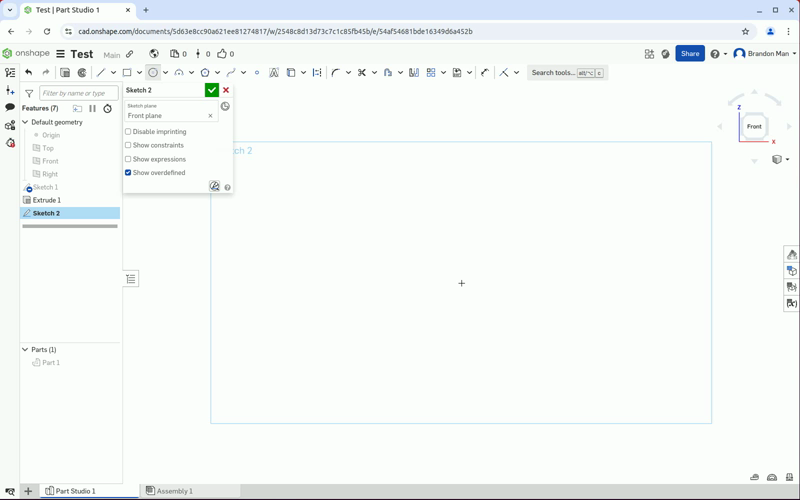
click(461, 282)
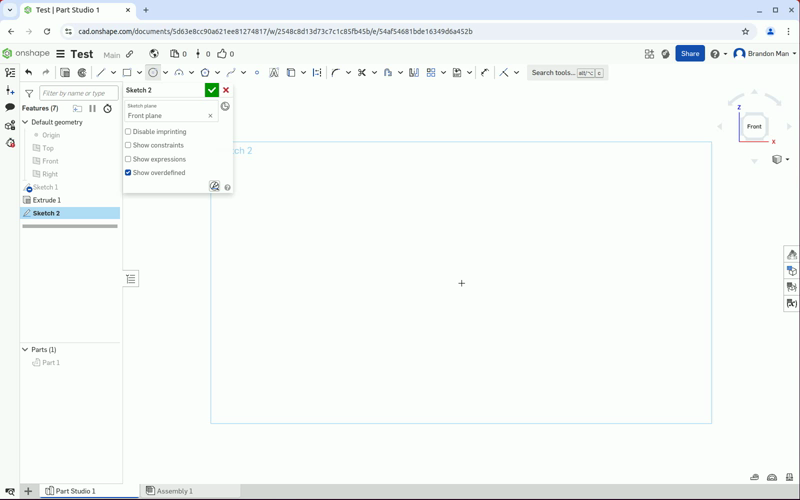
key_up(shift)
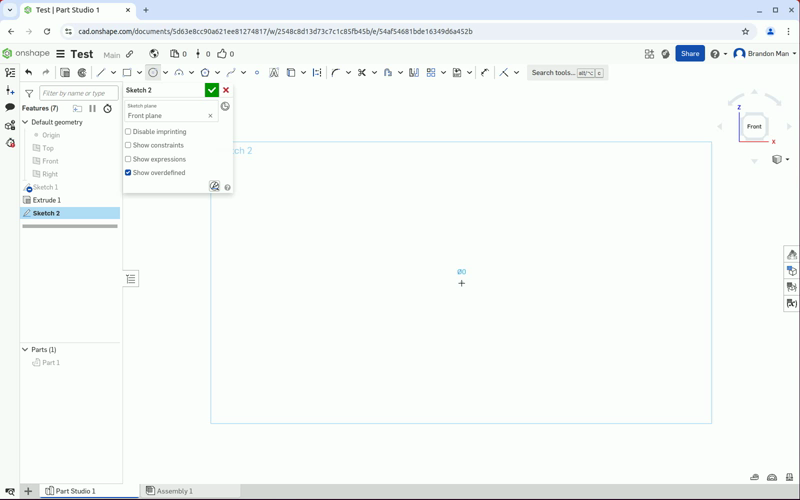
mouse_move(471, 282)
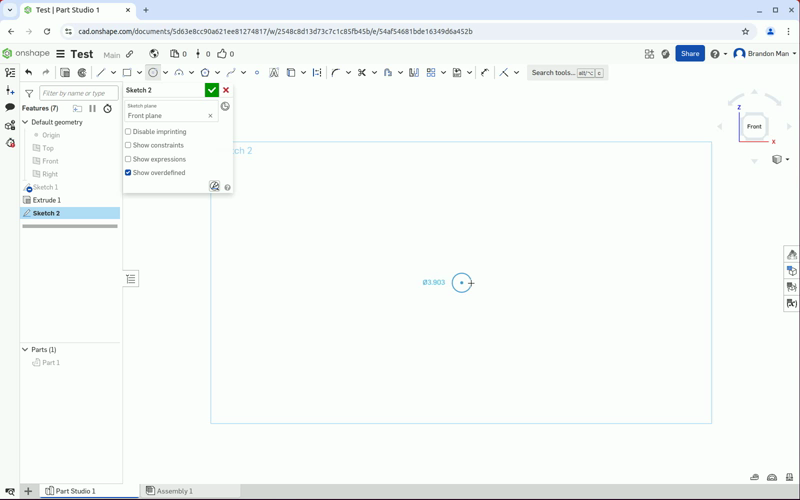
click(471, 282)
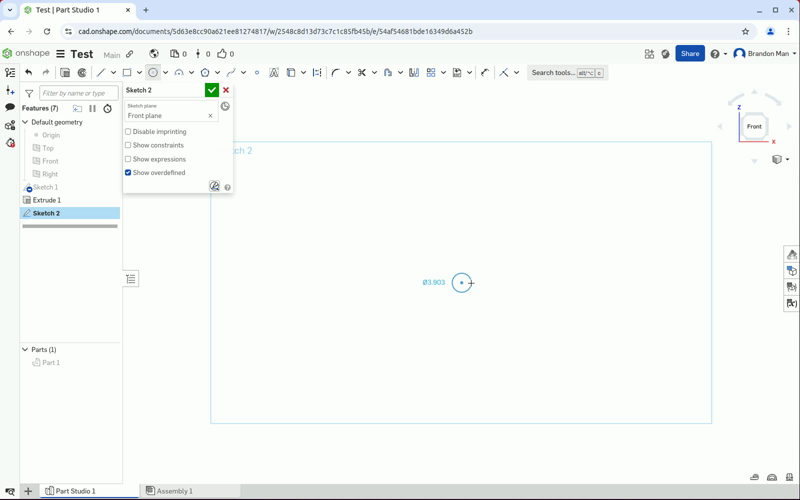
key(esc)
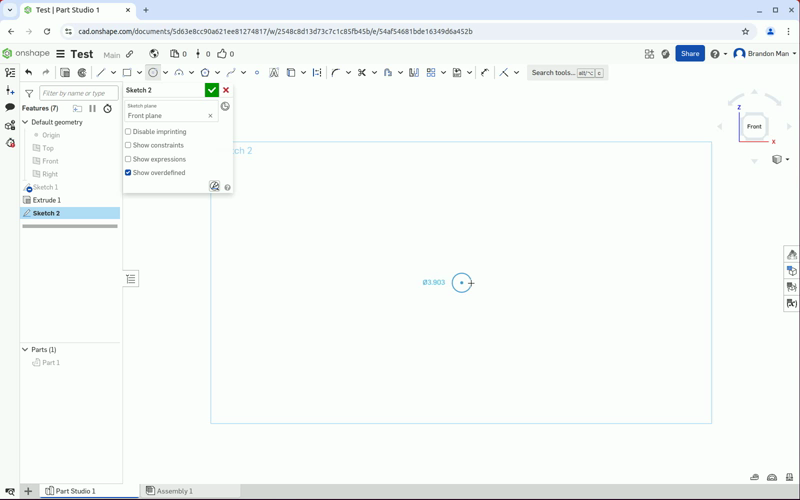
key(c)
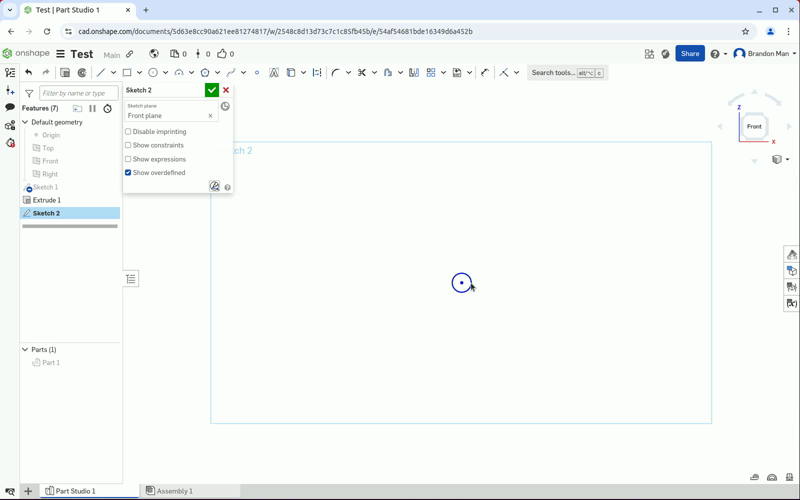
key_down(shift)
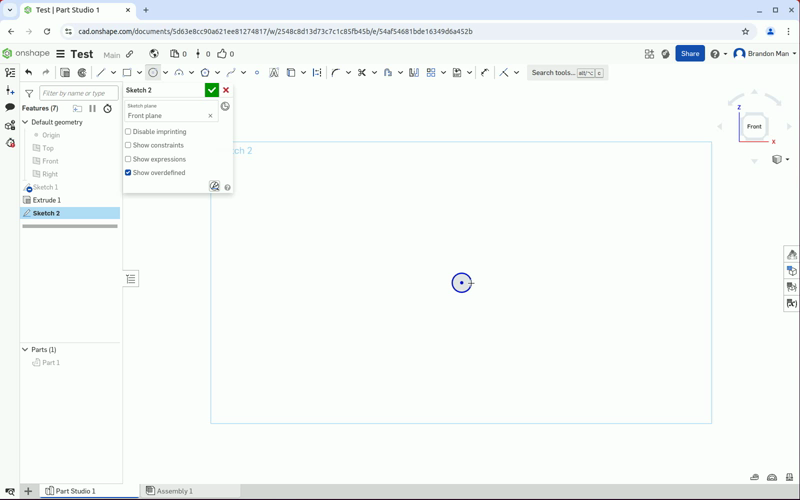
mouse_move(461, 282)
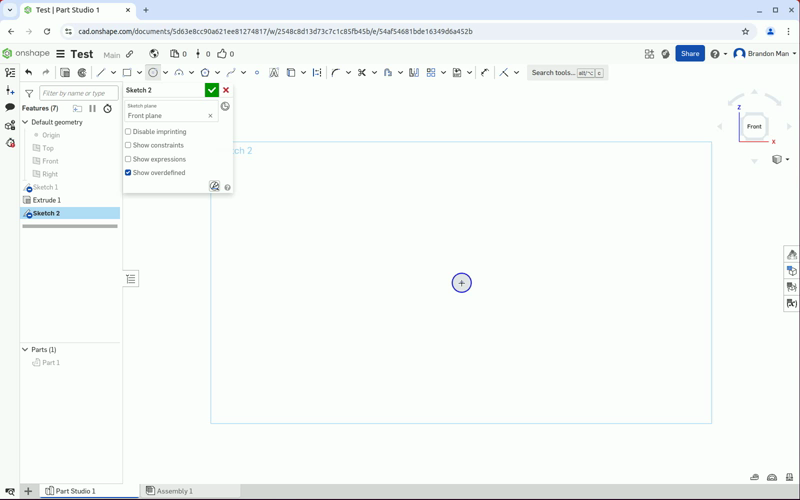
click(461, 282)
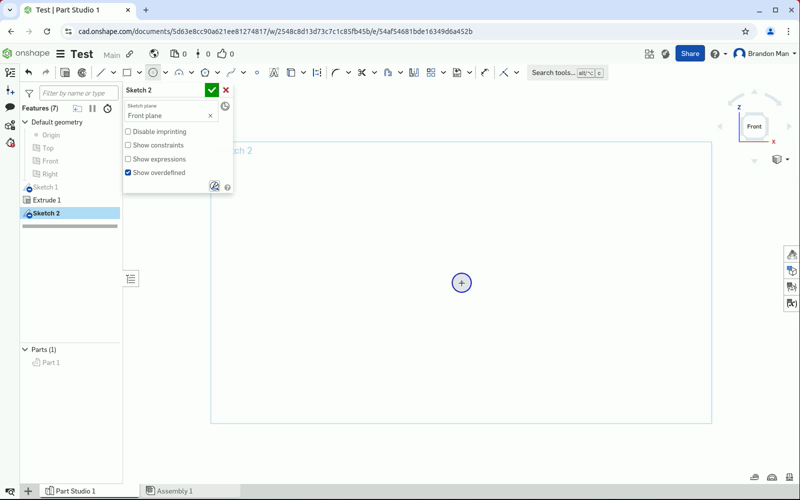
key_up(shift)
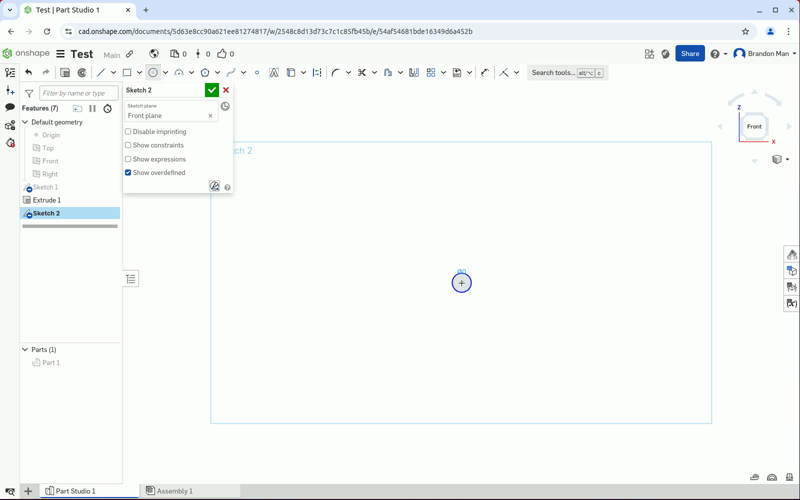
mouse_move(465, 282)
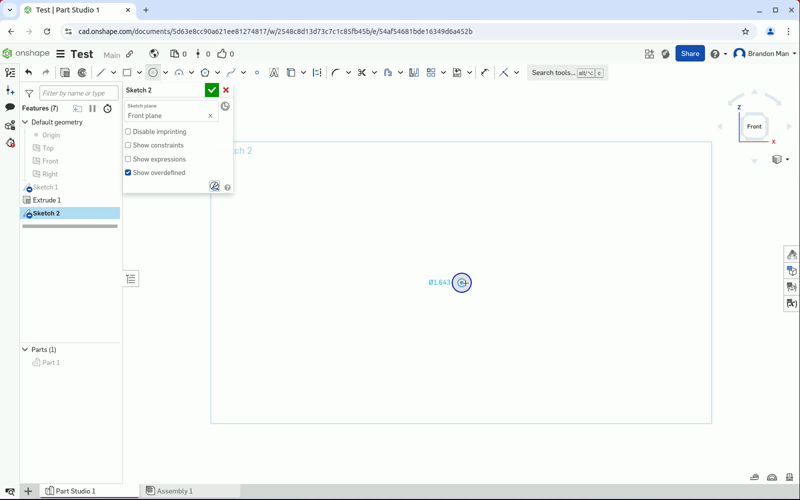
scroll(6)
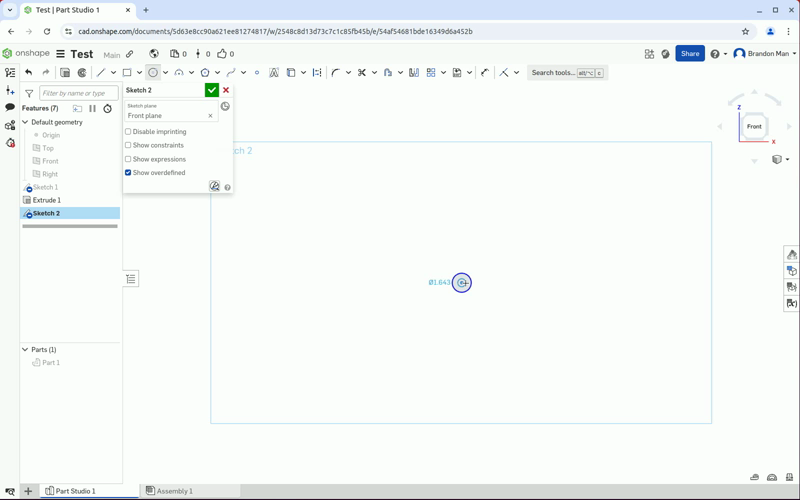
scroll(6)
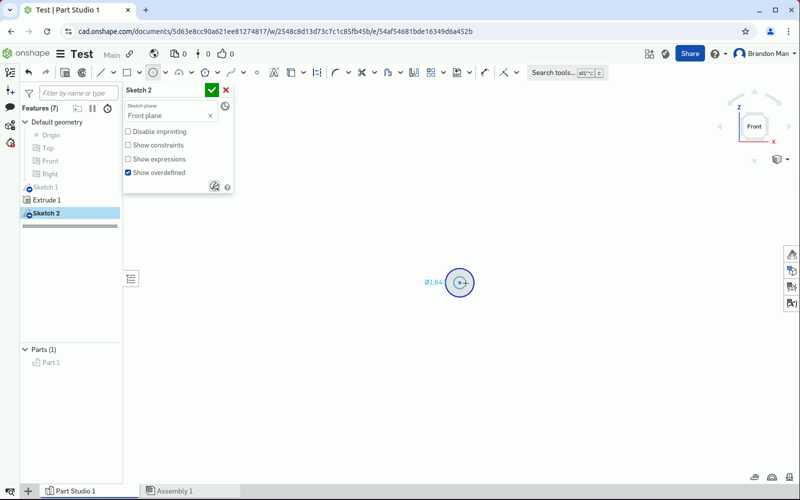
scroll(6)
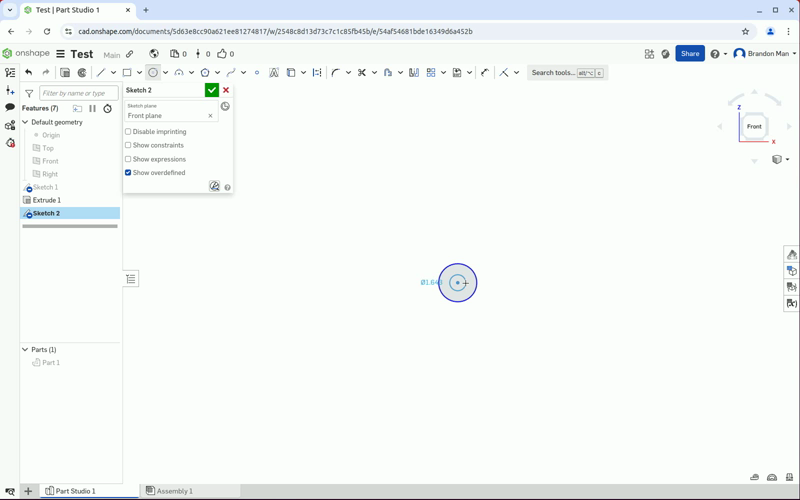
scroll(6)
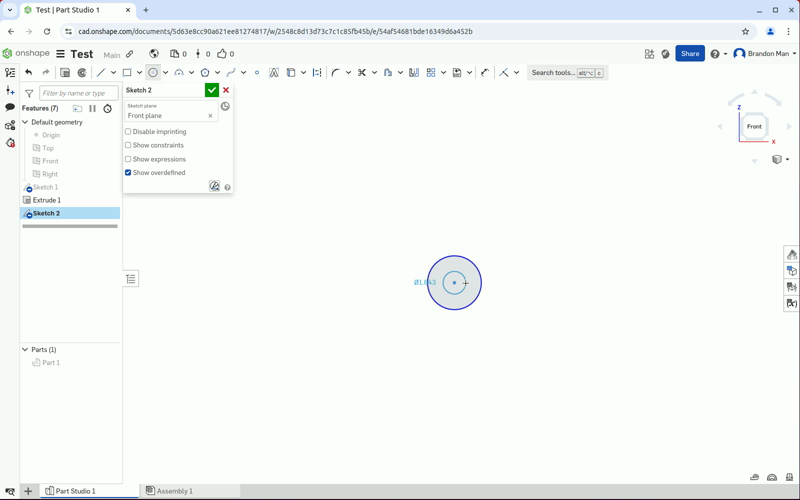
scroll(6)
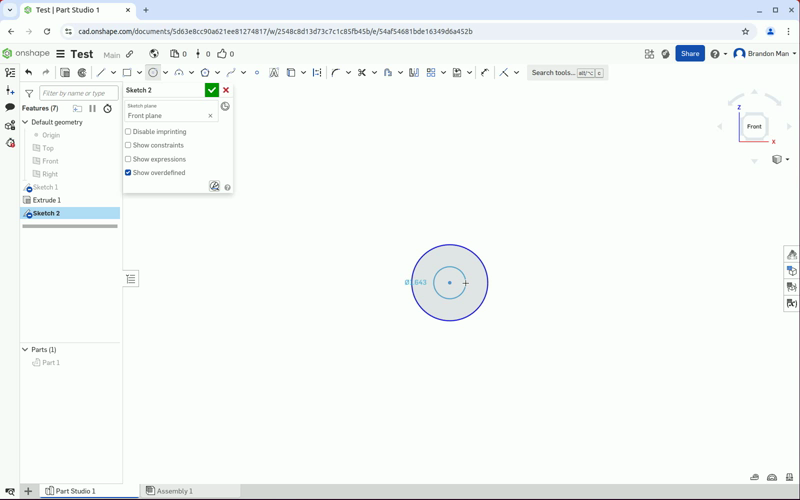
scroll(6)
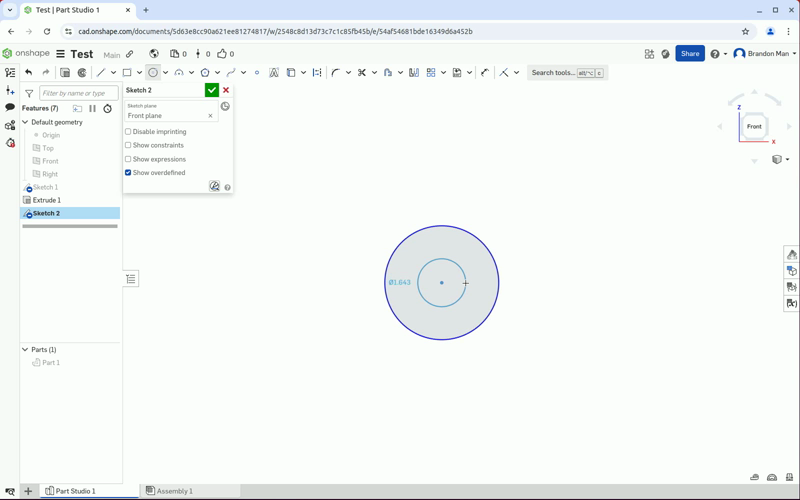
scroll(6)
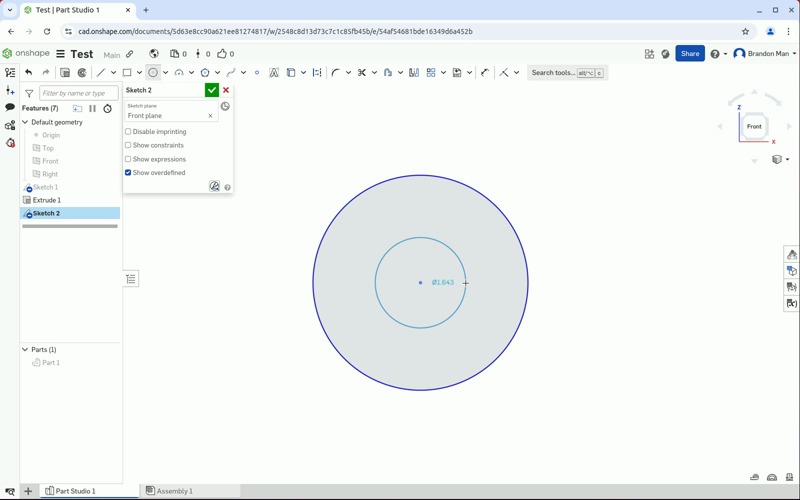
click(465, 282)
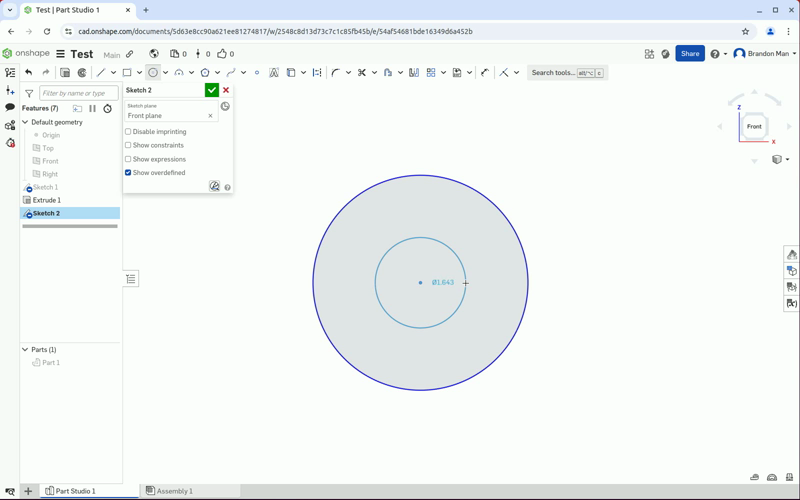
scroll(-6)
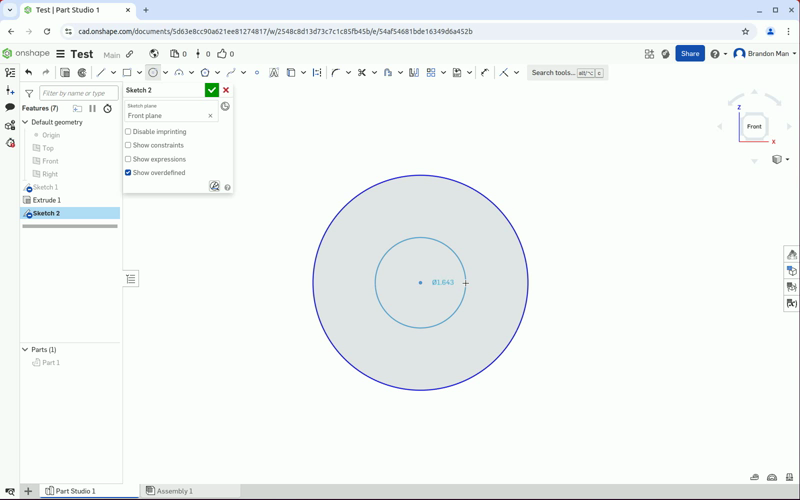
scroll(-6)
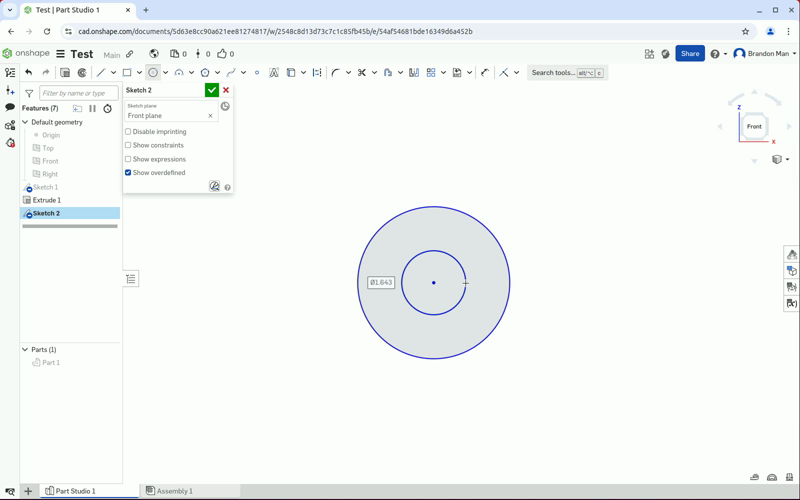
scroll(-6)
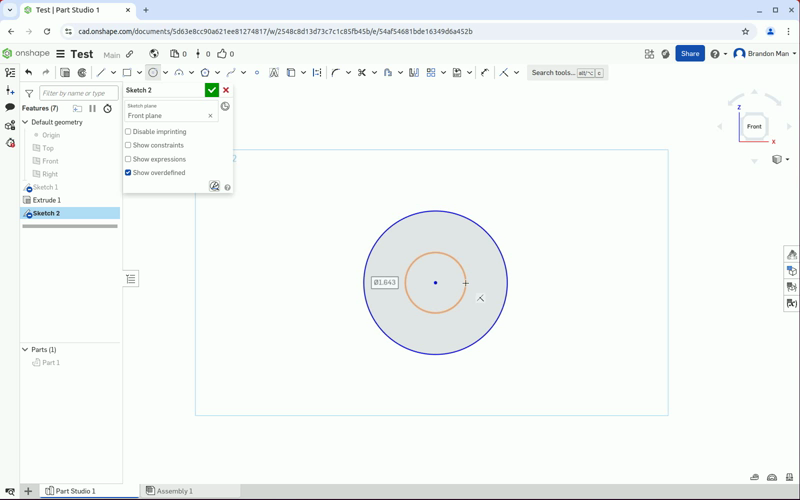
scroll(-6)
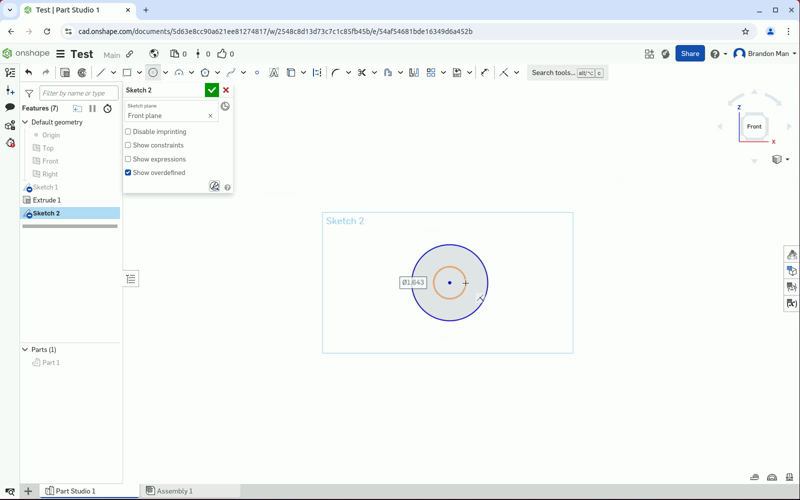
scroll(-6)
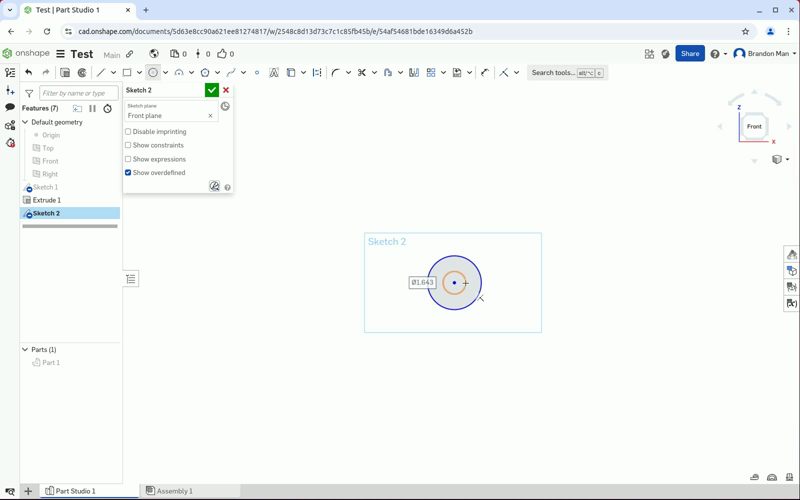
scroll(-6)
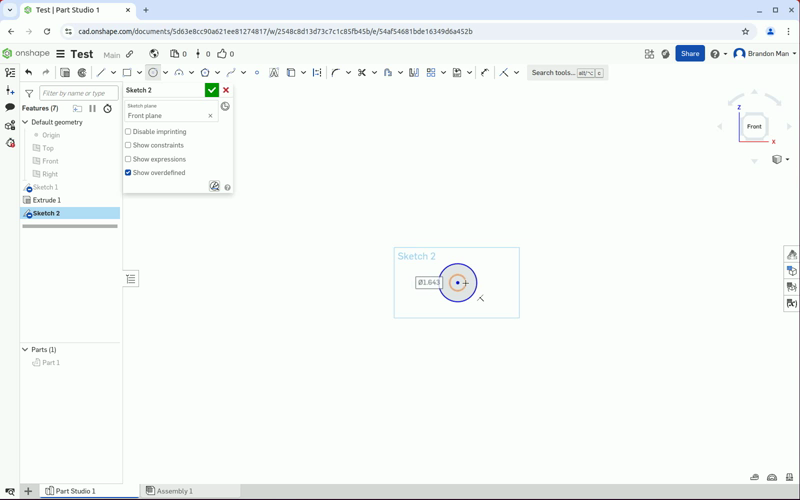
scroll(-6)
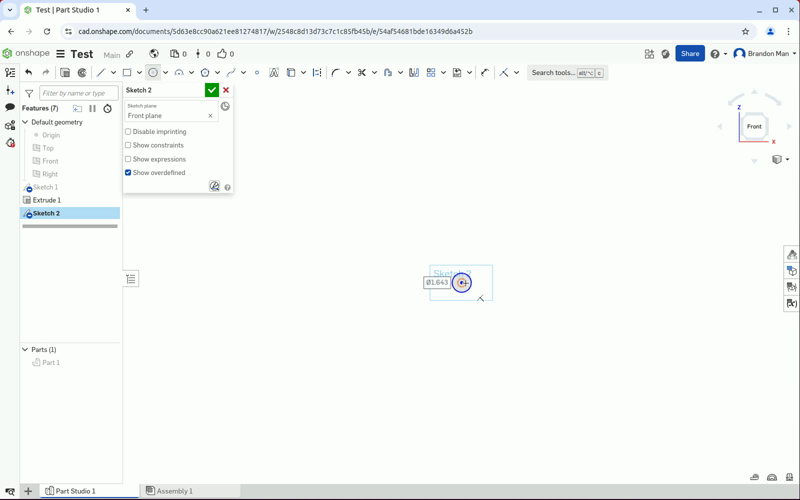
key(esc)
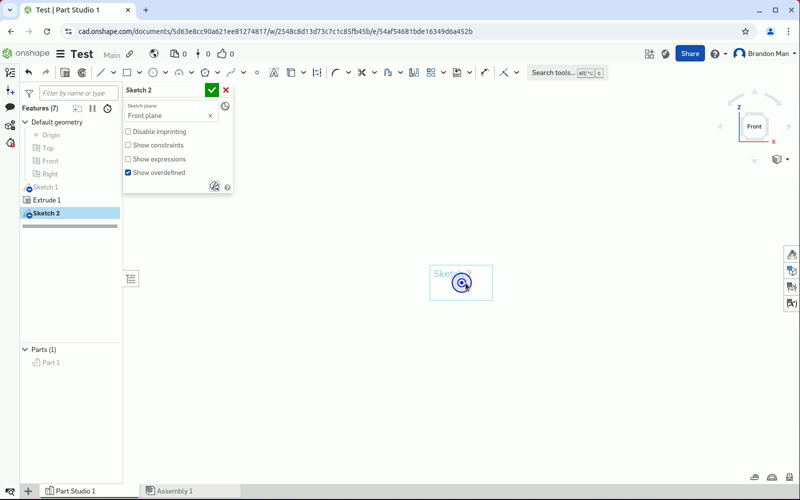
mouse_move(465, 274)
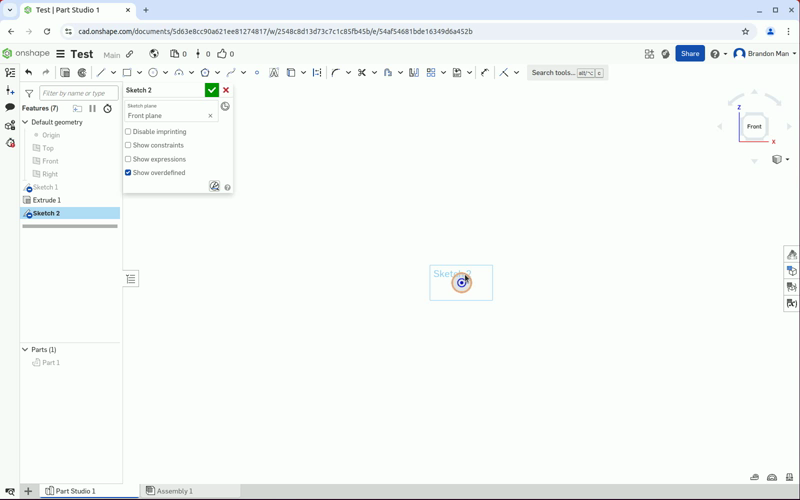
scroll(6)
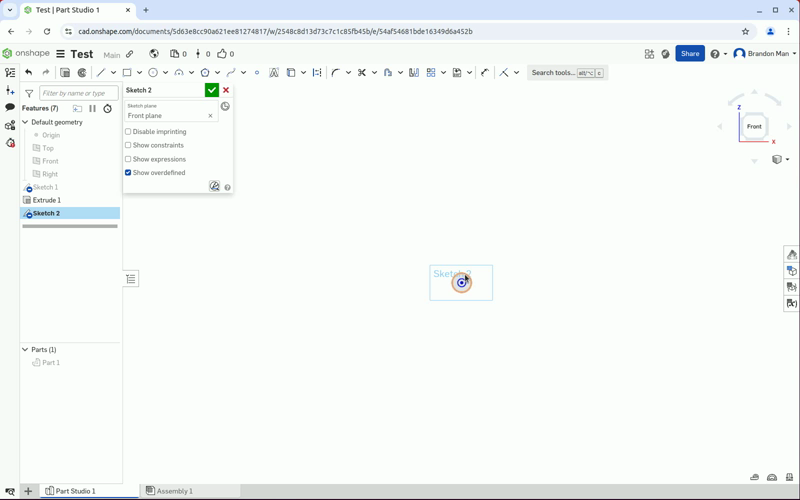
scroll(6)
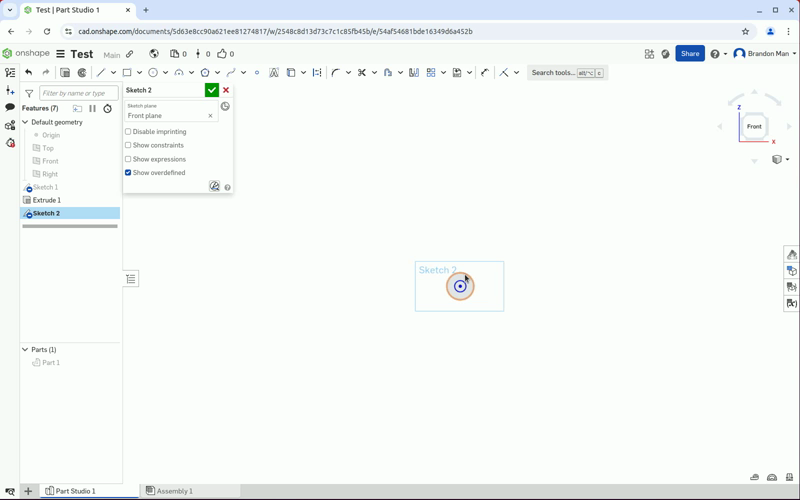
scroll(6)
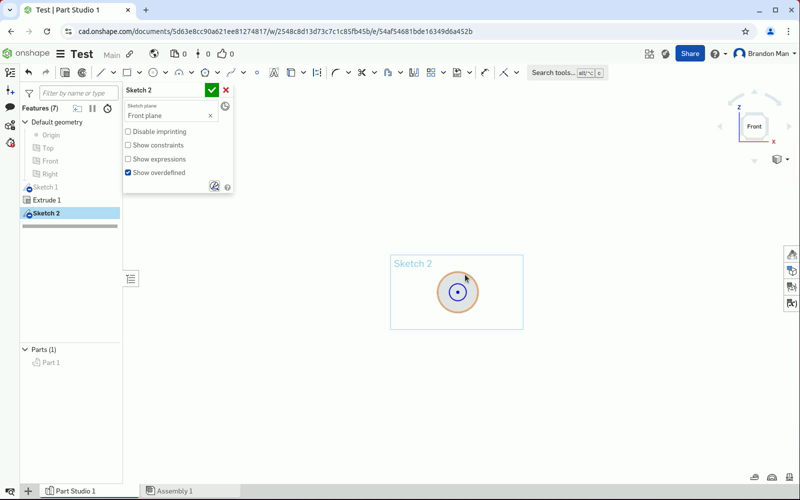
scroll(6)
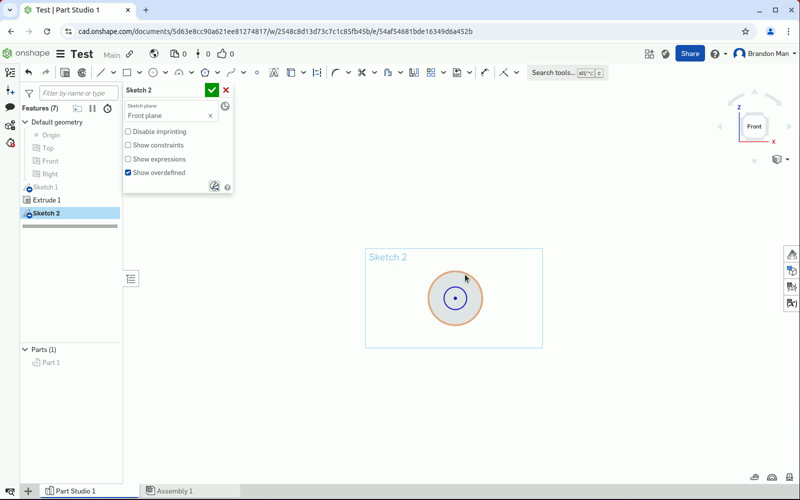
scroll(6)
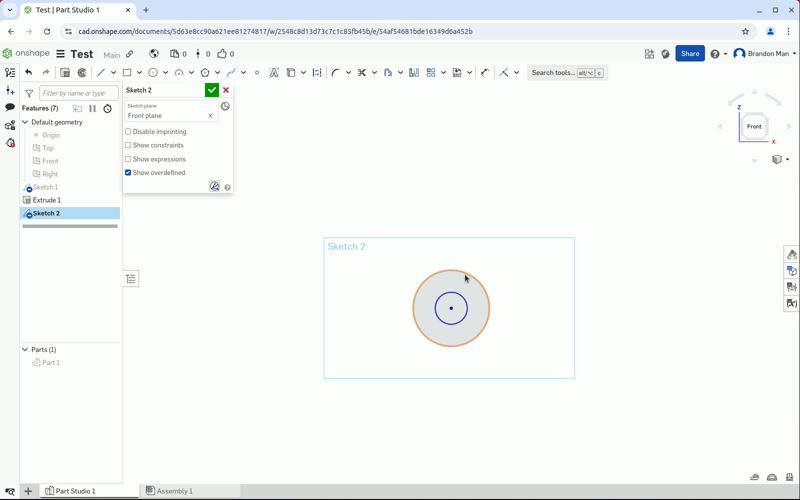
scroll(6)
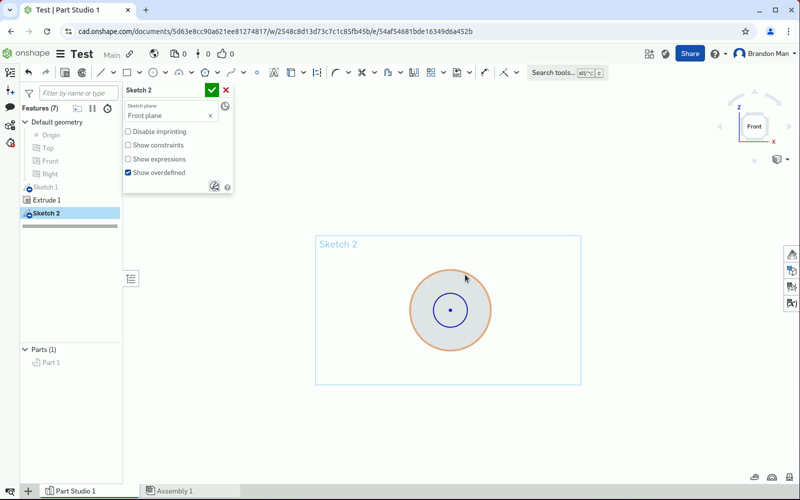
scroll(6)
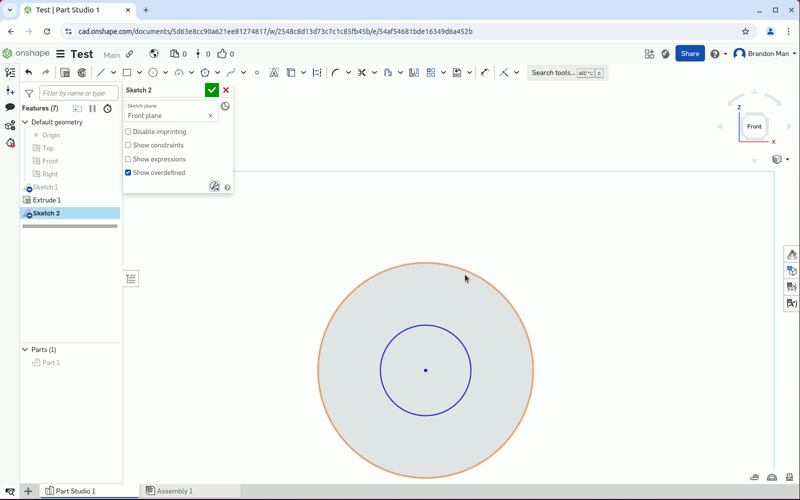
click(465, 274)
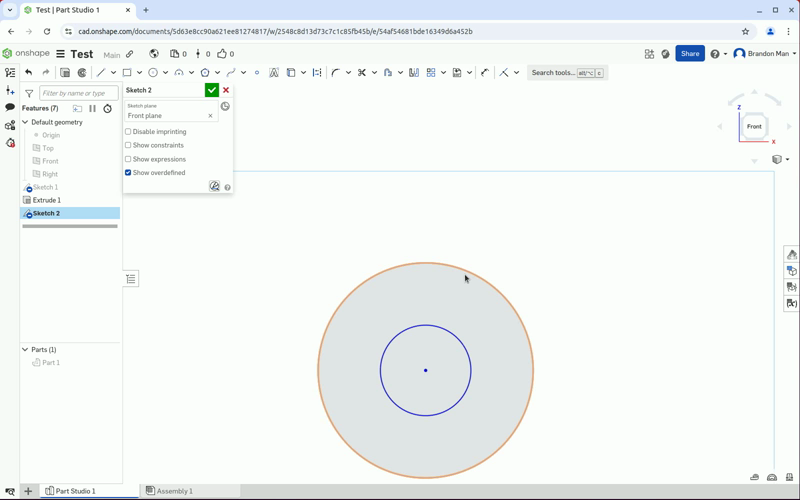
scroll(-6)
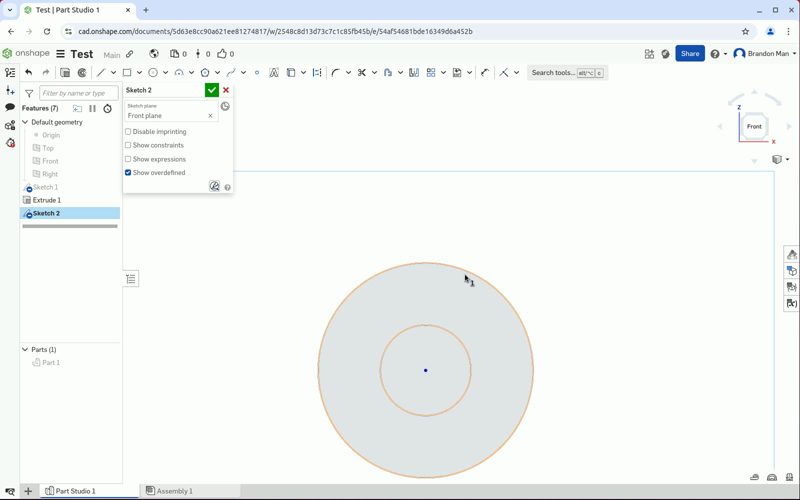
scroll(-6)
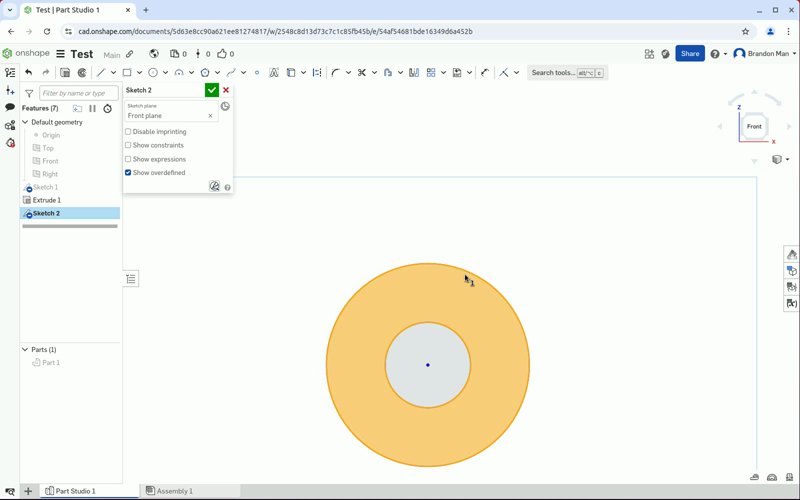
scroll(-6)
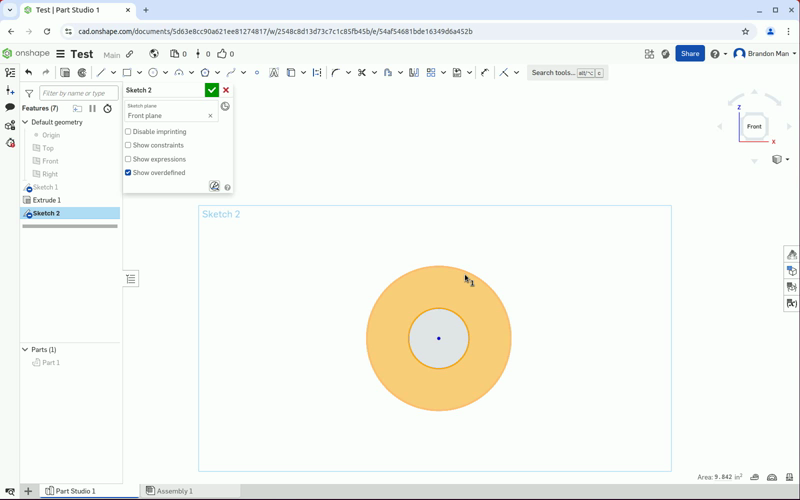
scroll(-6)
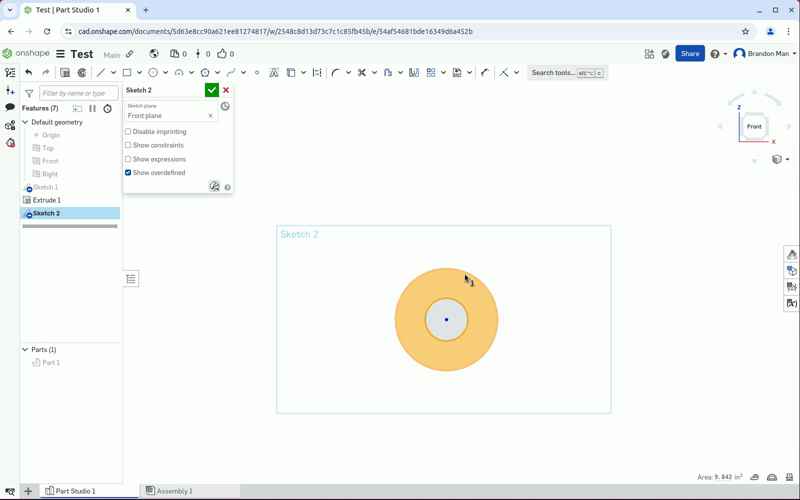
scroll(-6)
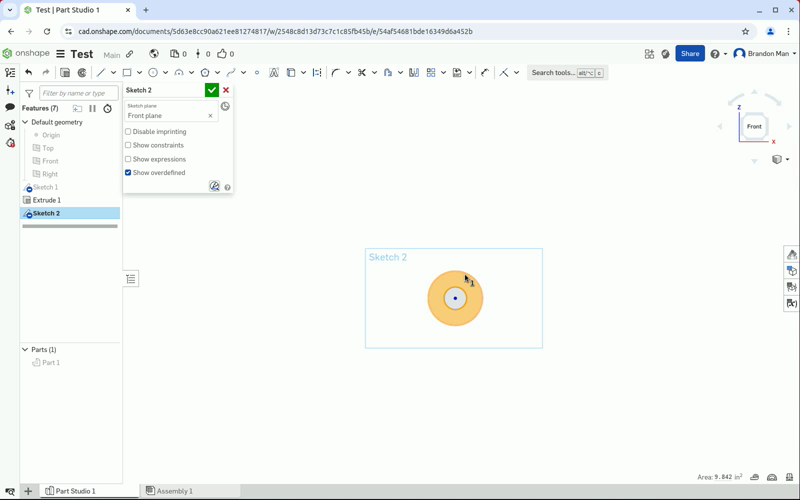
scroll(-6)
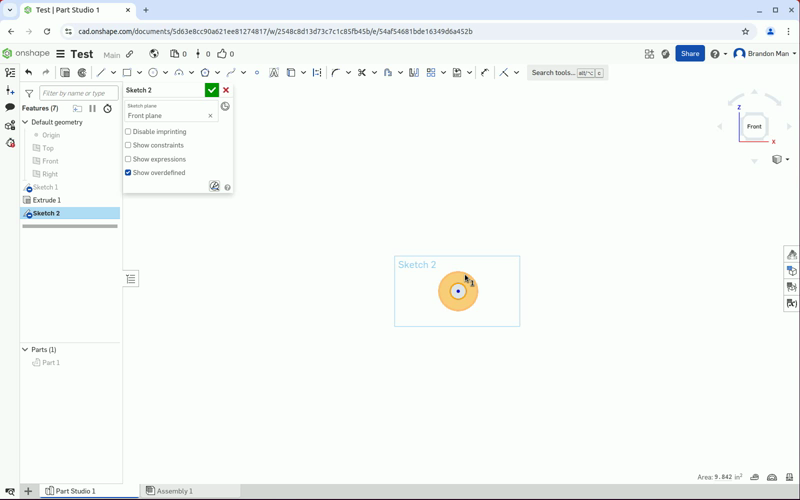
scroll(-6)
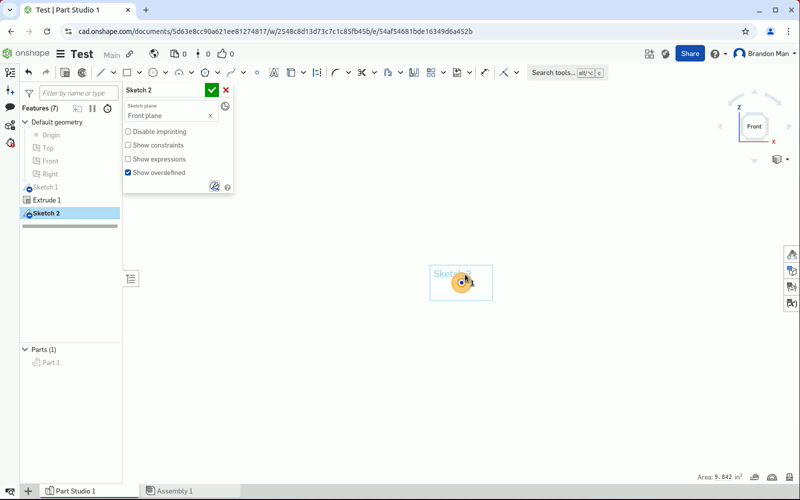
mouse_move(73, 352)
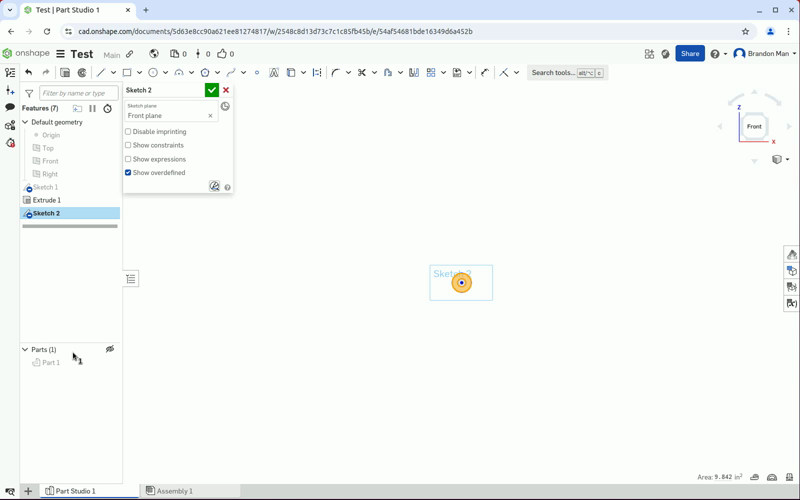
key(shift+y)
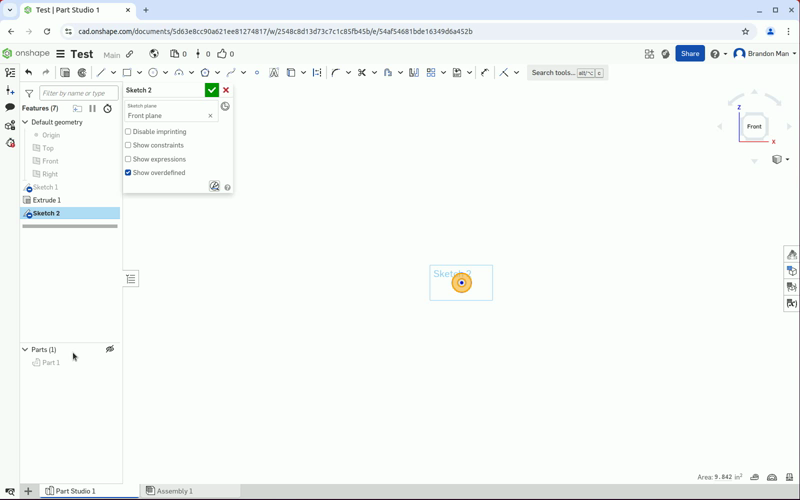
key(shift+e)
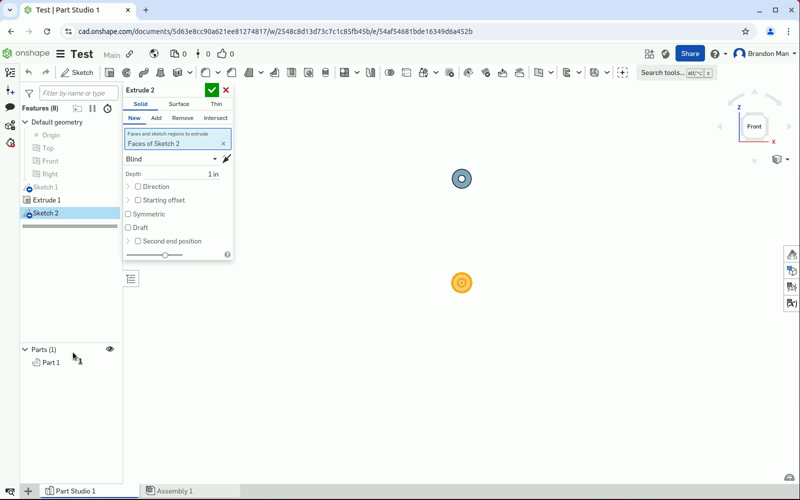
mouse_move(143, 106)
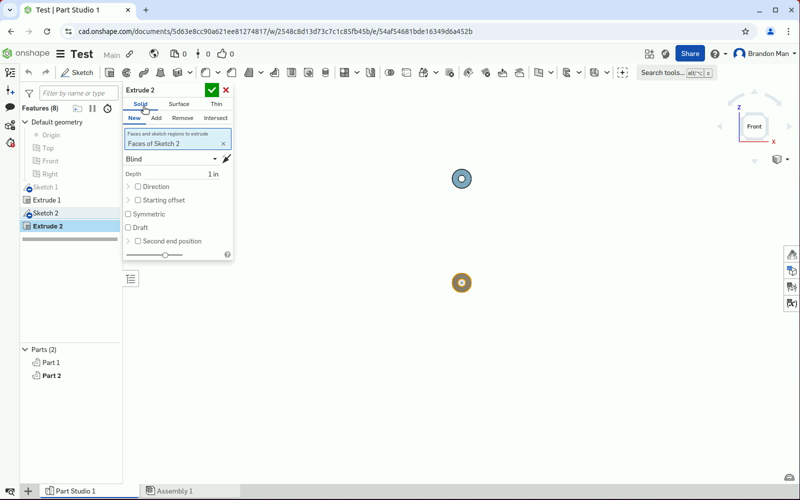
click(143, 106)
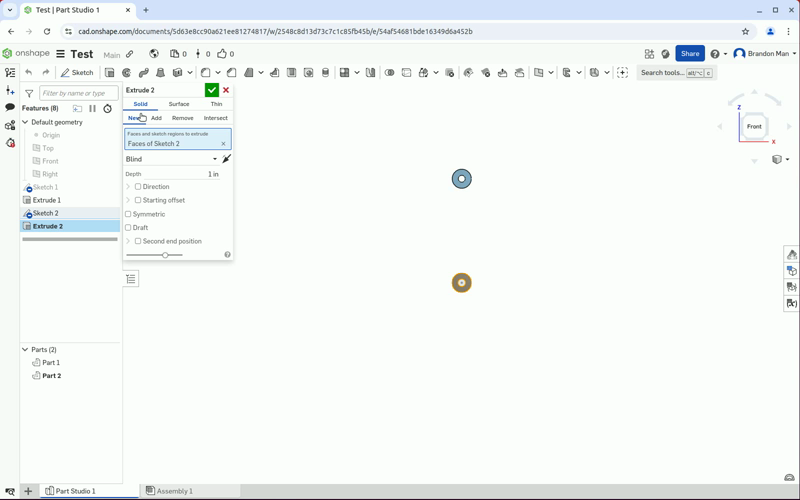
mouse_move(137, 120)
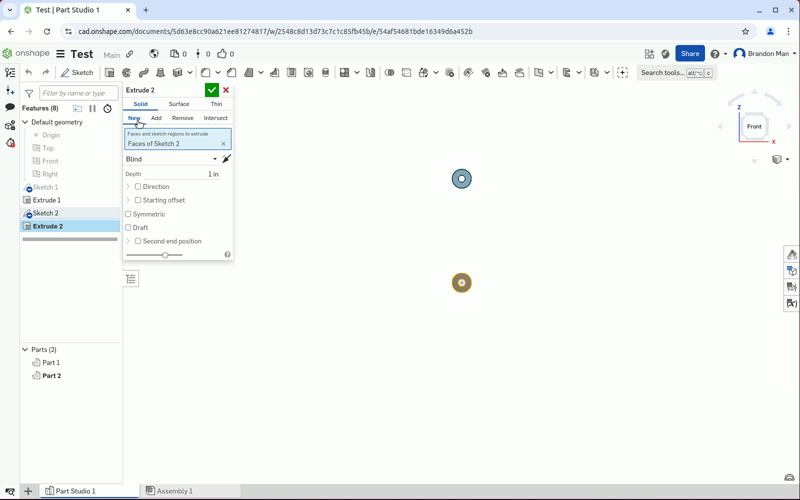
click(137, 120)
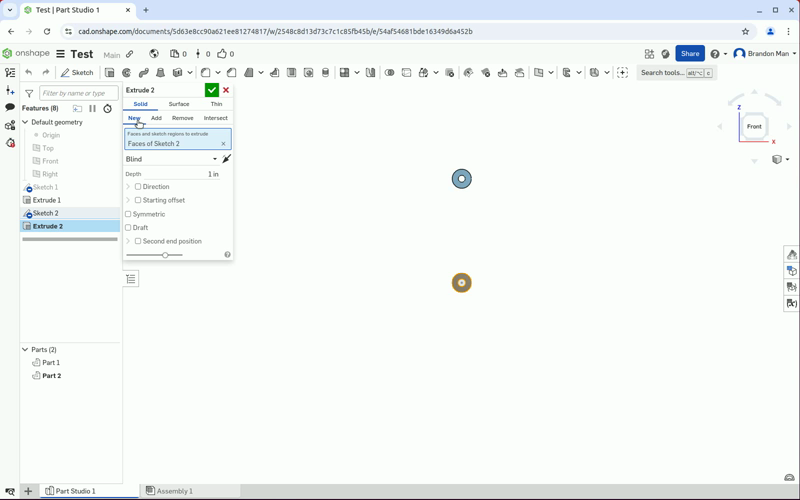
key(tab, 4)
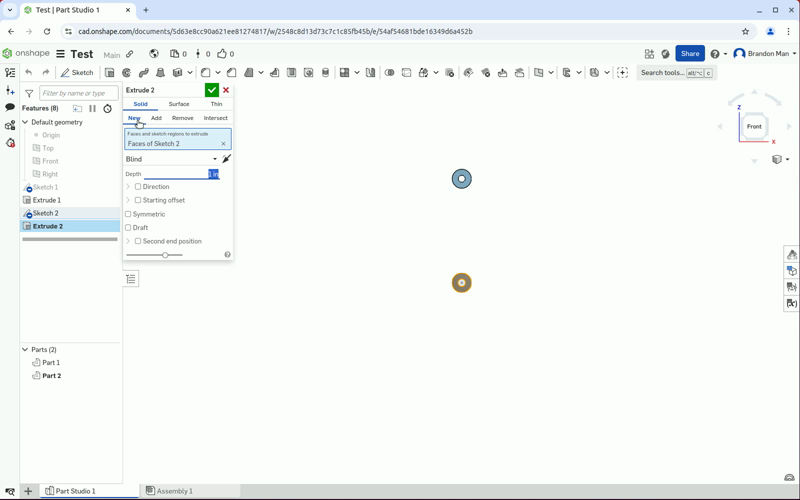
text(0.481)
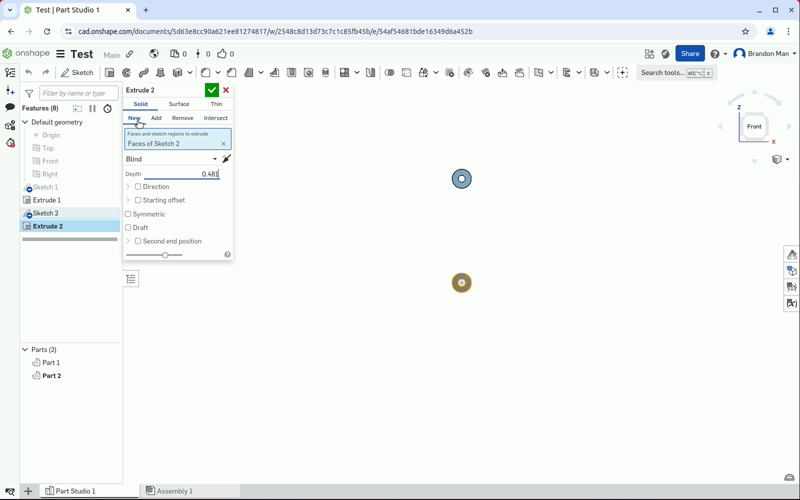
key(enter)
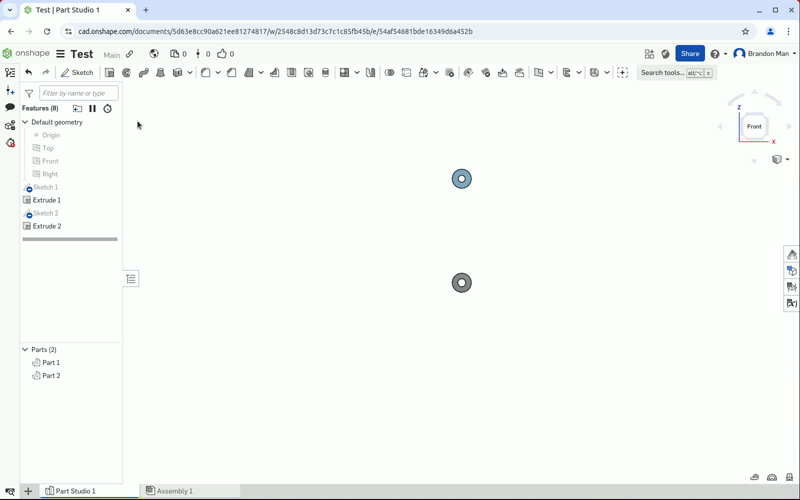
key(shift+h)
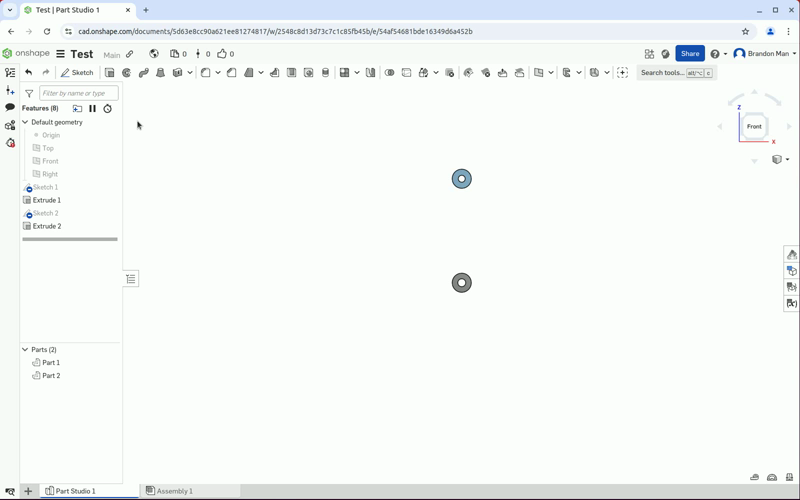
key(shift+h)
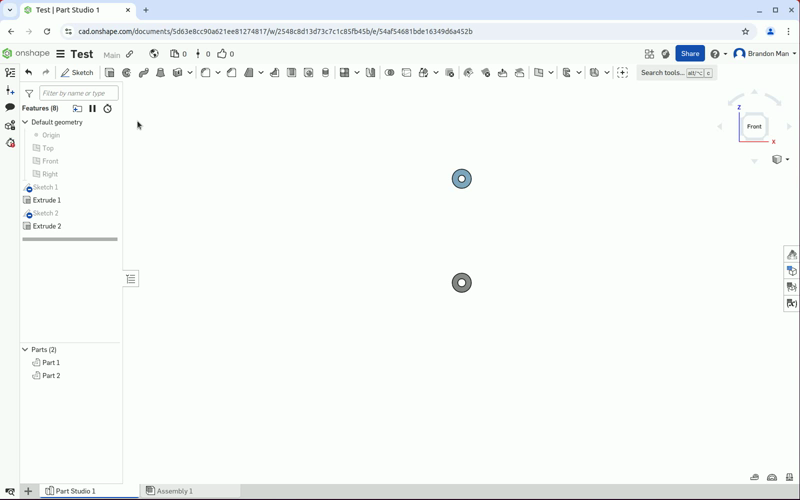
mouse_move(73, 189)
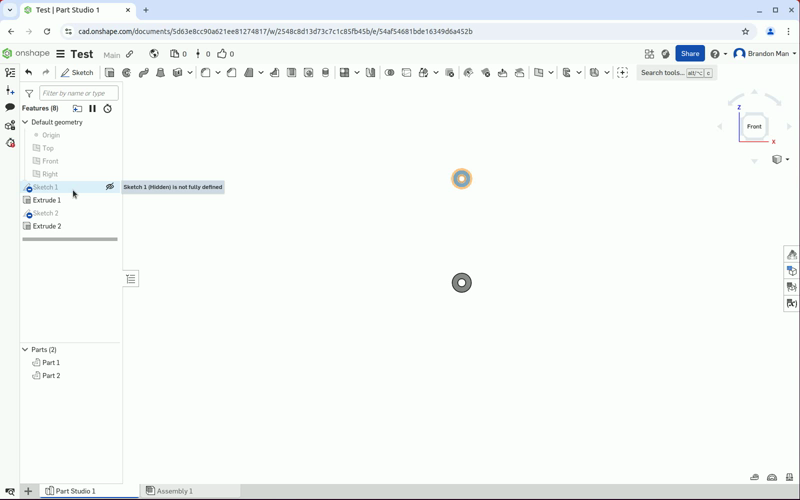
click(73, 189)
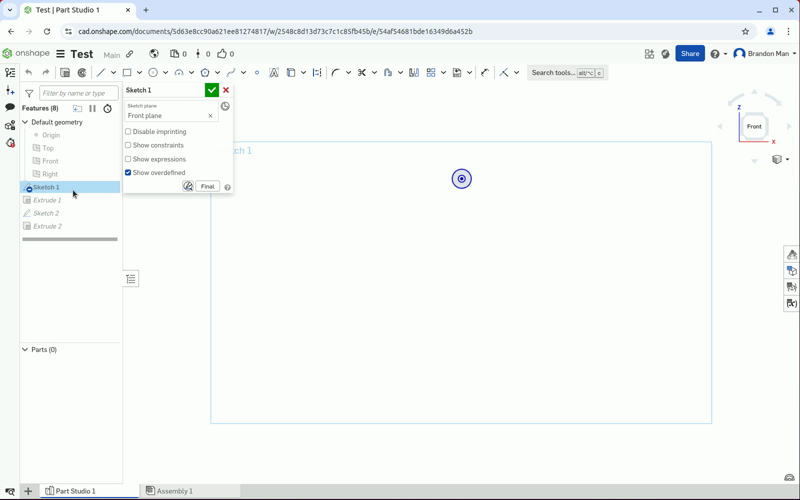
mouse_move(229, 92)
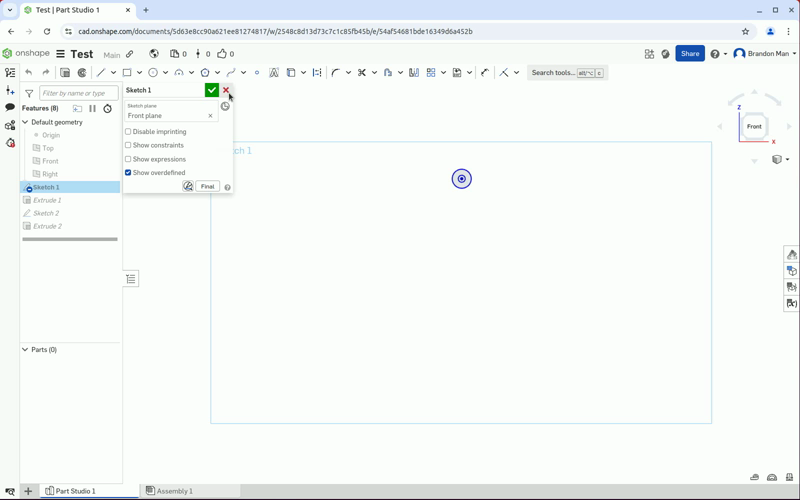
click(229, 92)
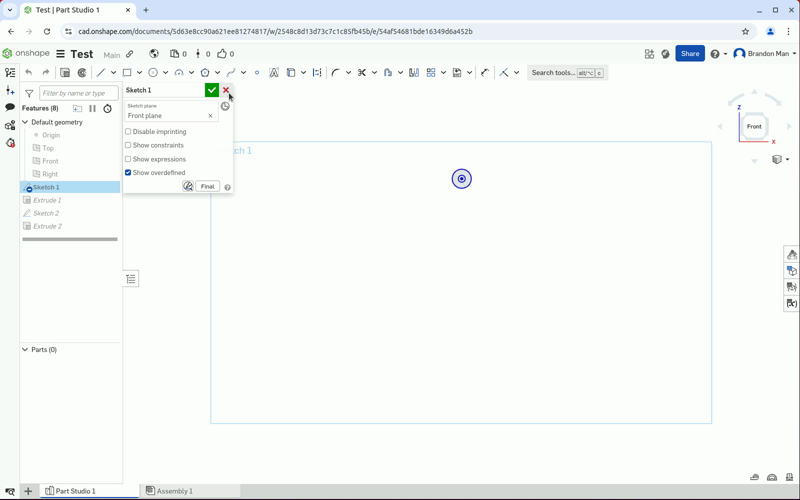
key(shift+s)
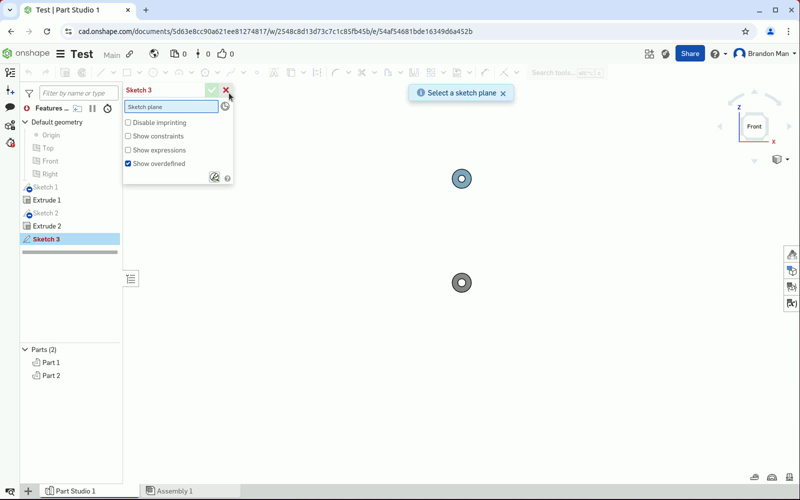
mouse_move(73, 163)
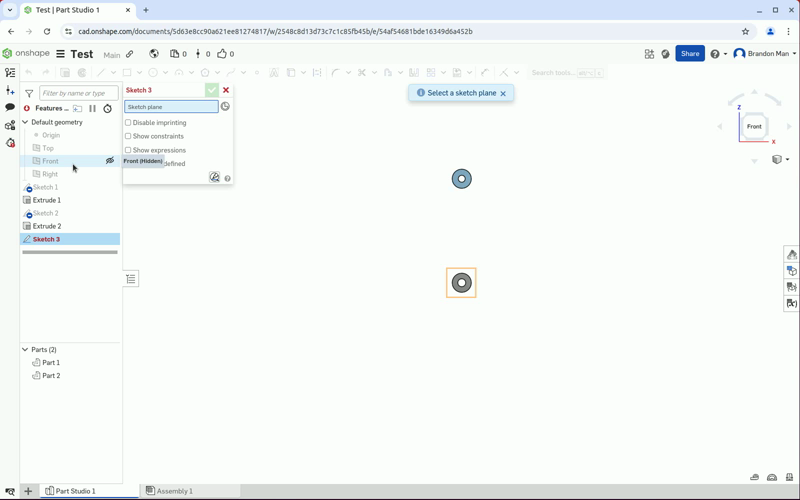
click(73, 163)
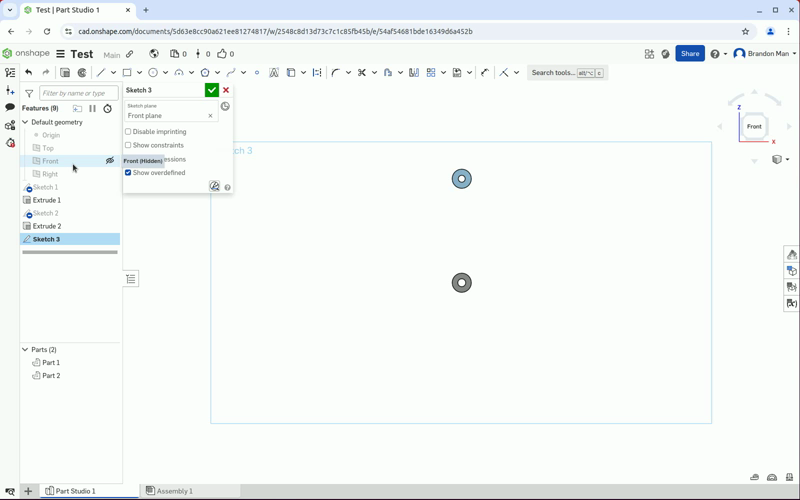
mouse_move(73, 352)
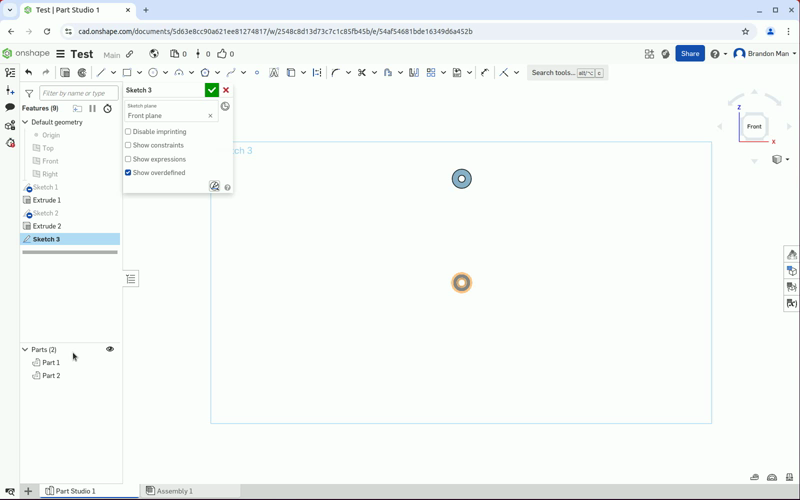
key(y)
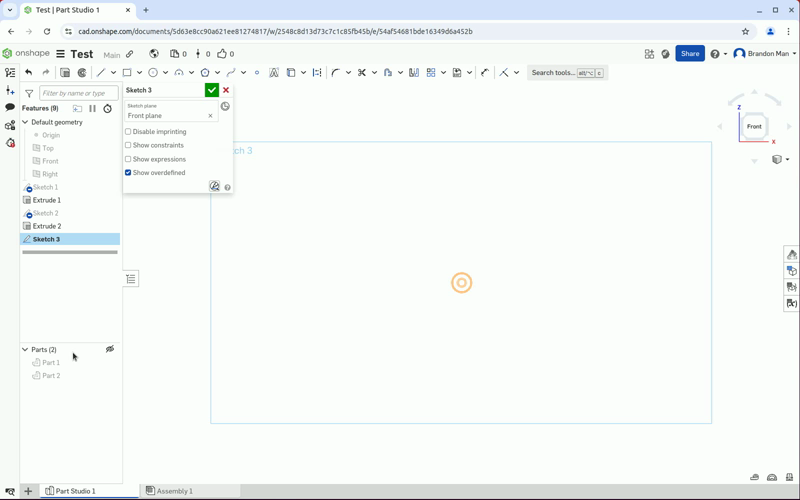
key(c)
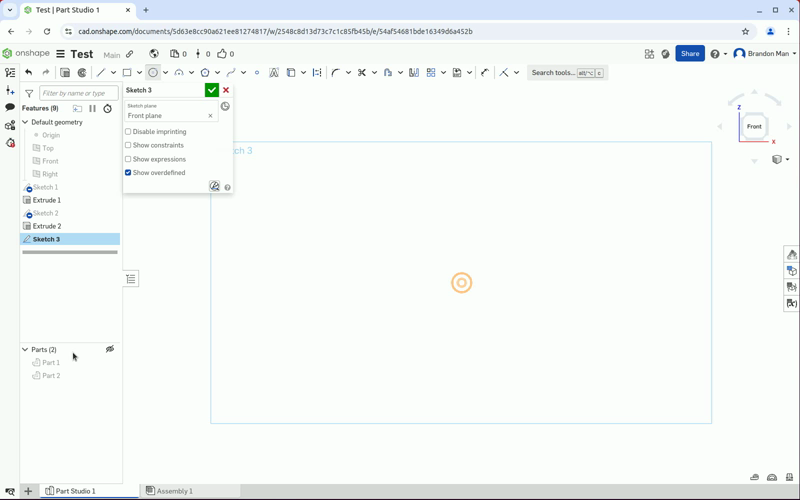
key_down(shift)
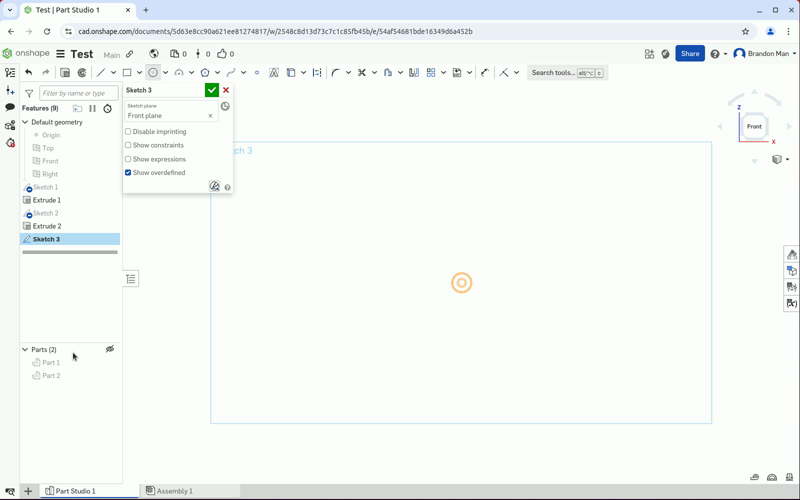
mouse_move(501, 282)
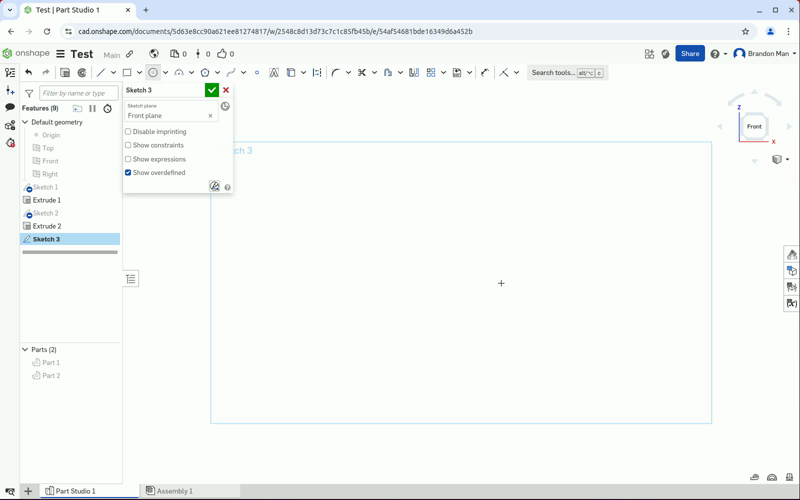
click(501, 282)
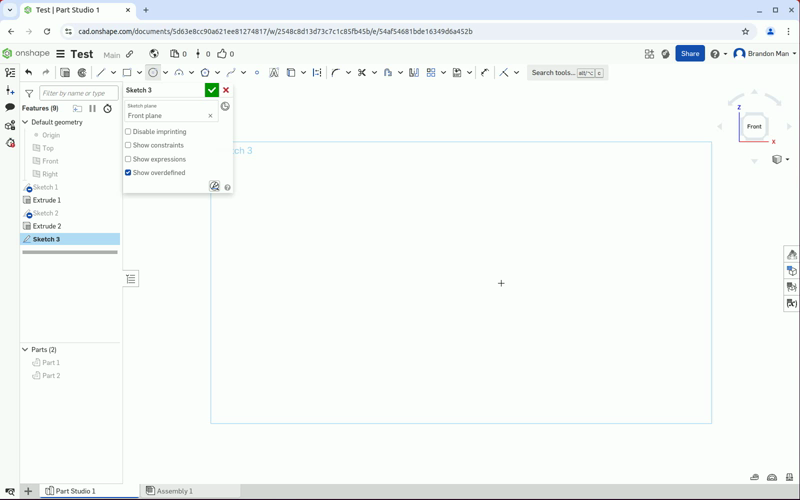
key_up(shift)
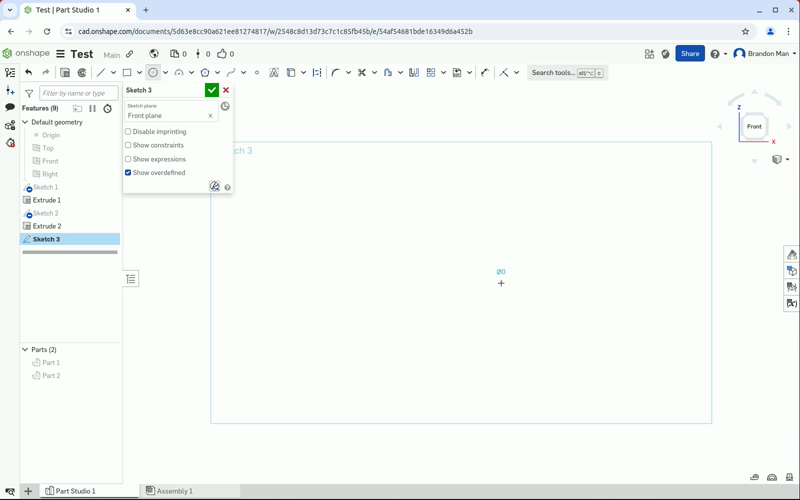
mouse_move(508, 282)
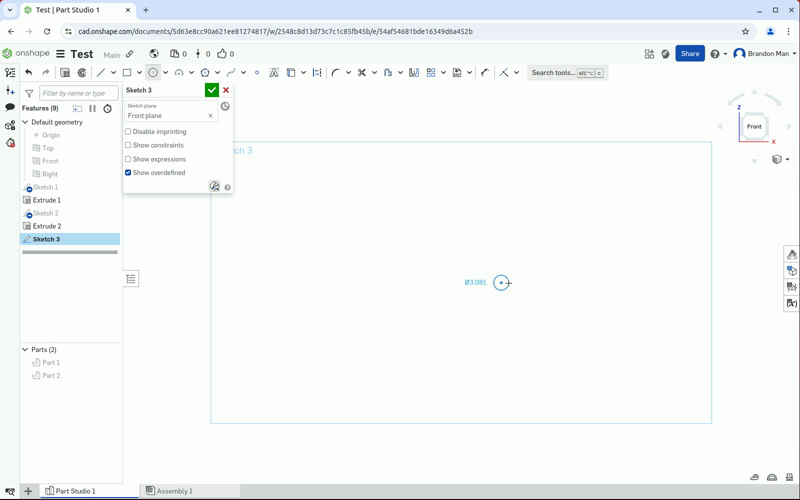
click(508, 282)
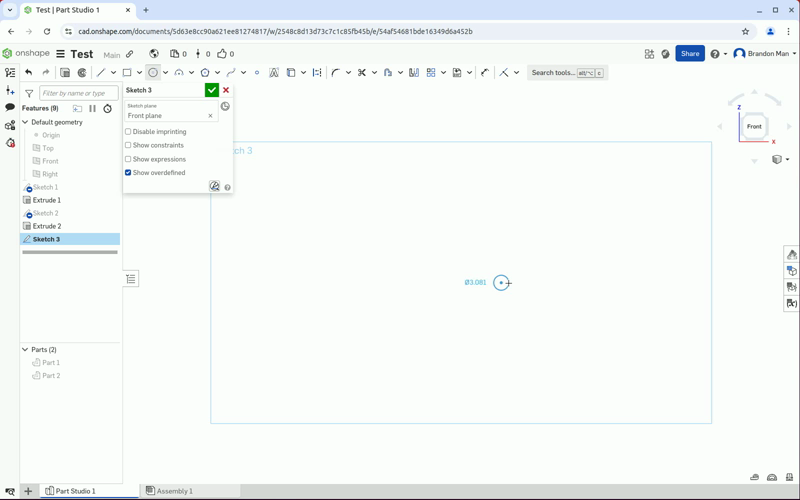
key(esc)
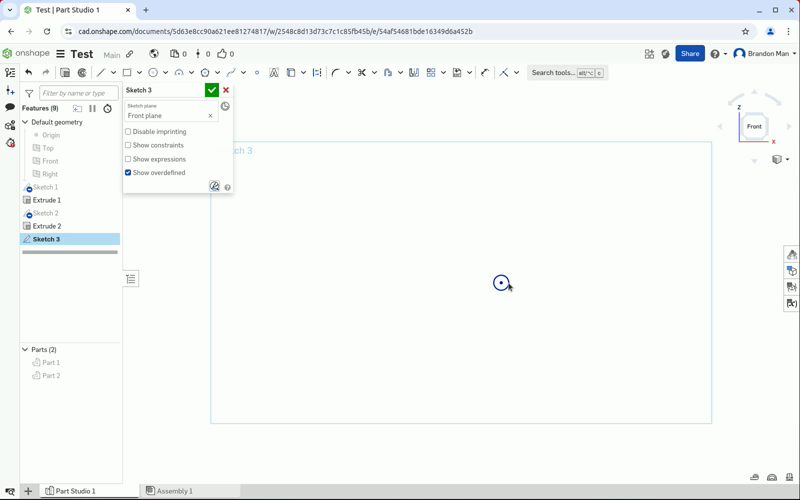
key(c)
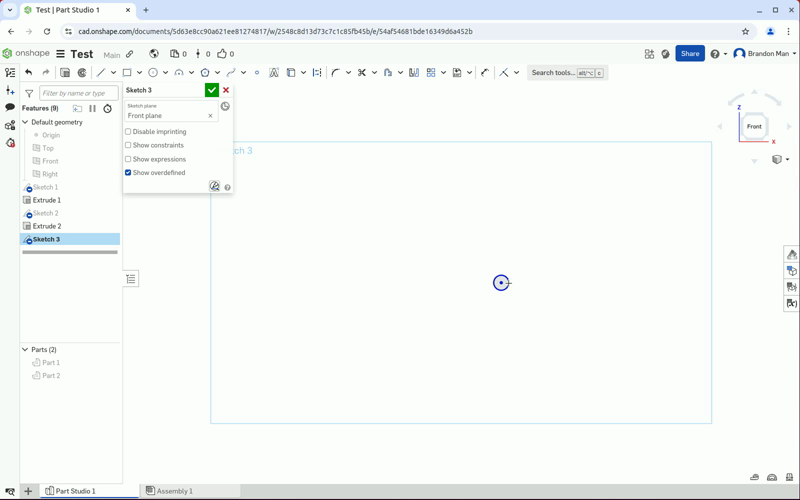
key_down(shift)
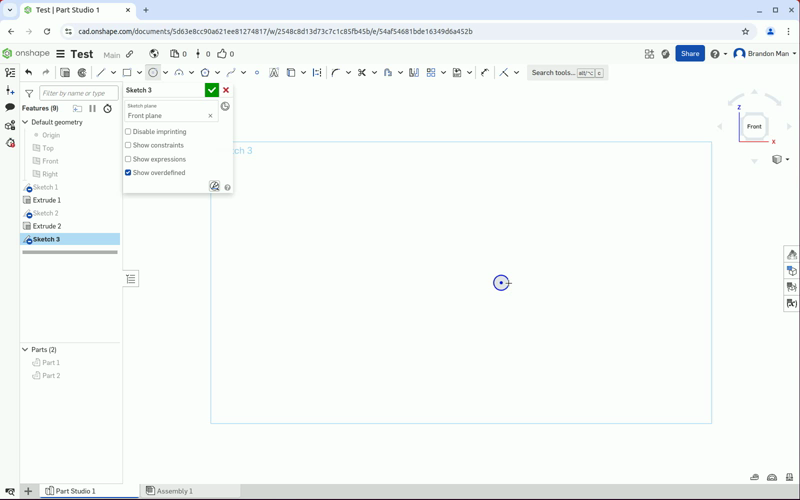
mouse_move(501, 282)
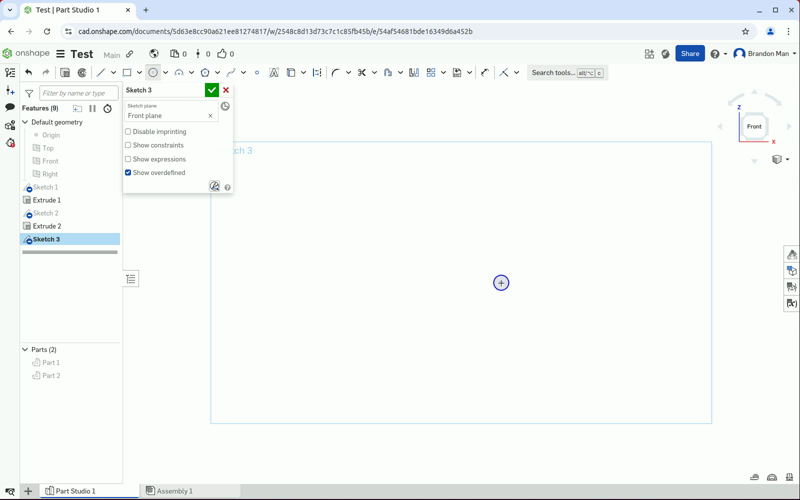
click(501, 282)
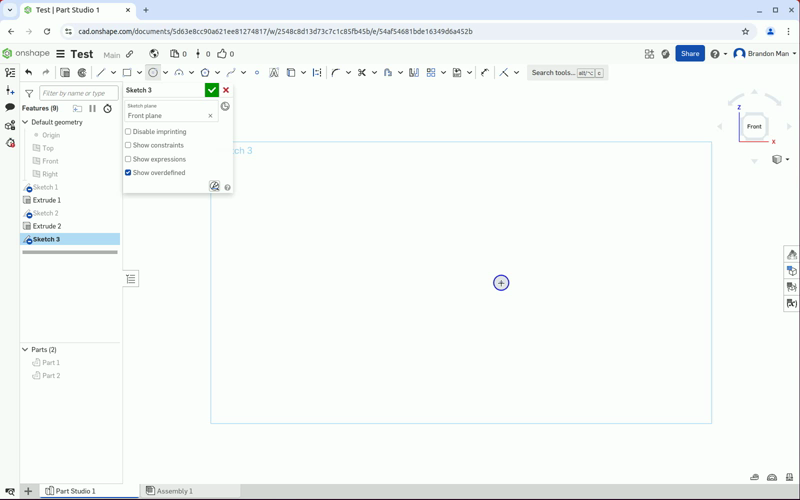
key_up(shift)
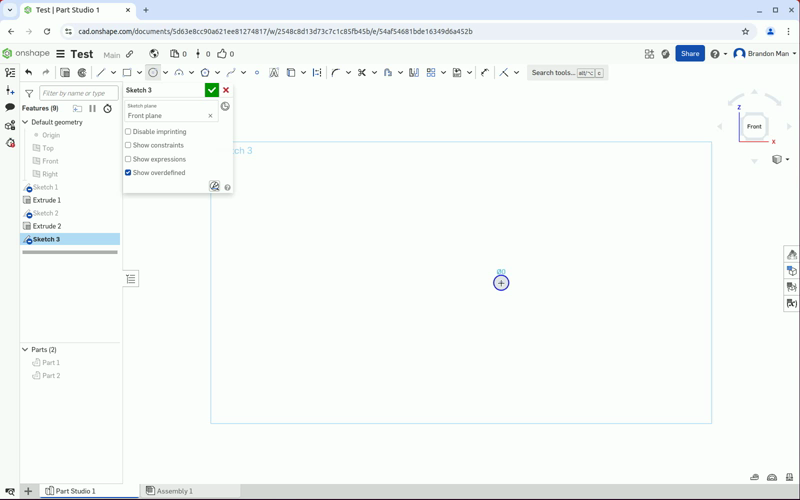
mouse_move(504, 282)
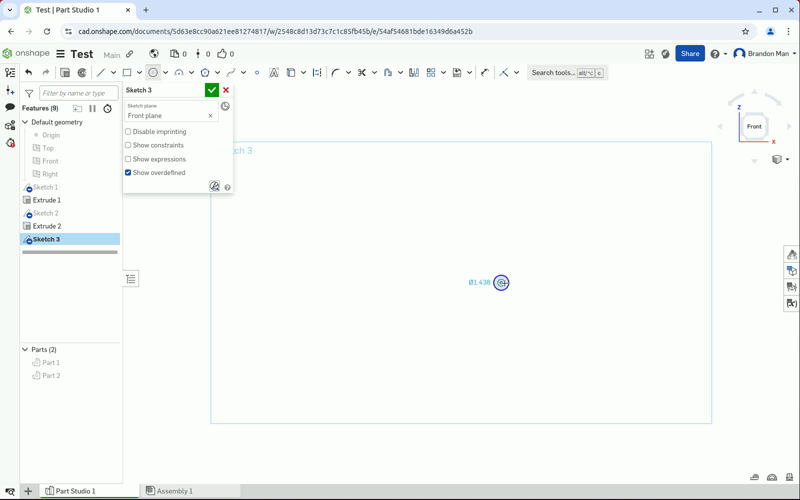
scroll(6)
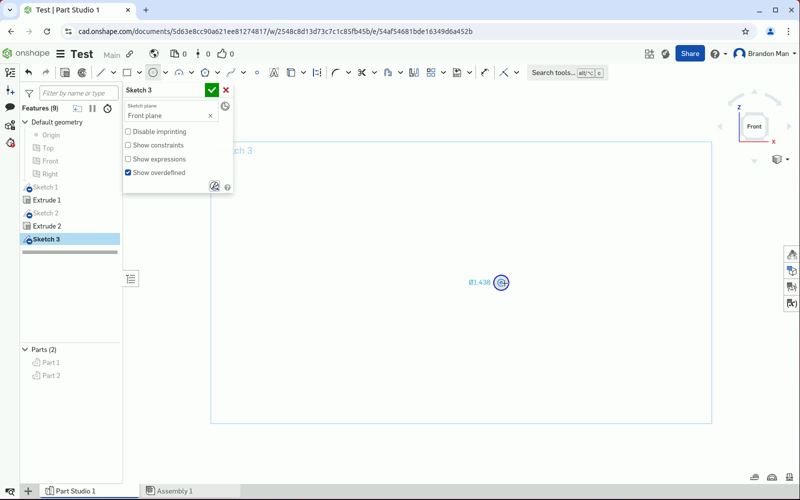
scroll(6)
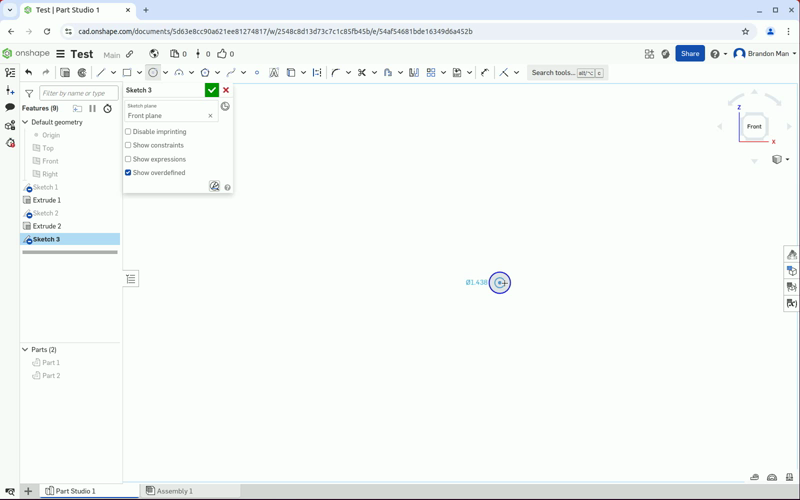
scroll(6)
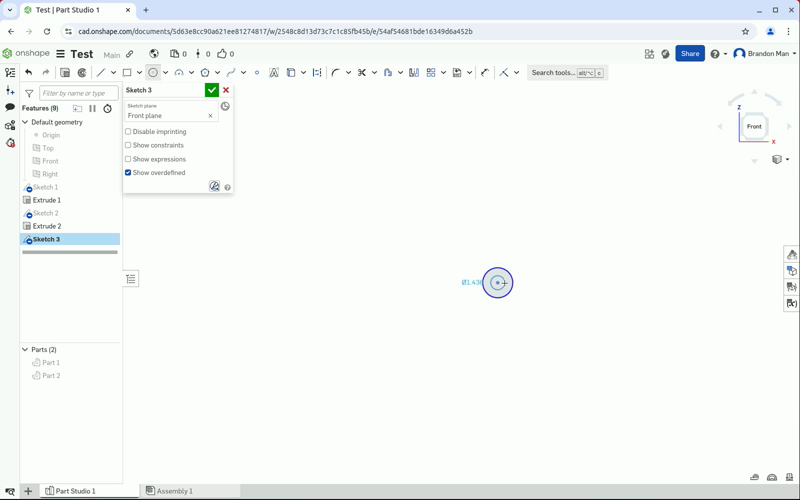
scroll(6)
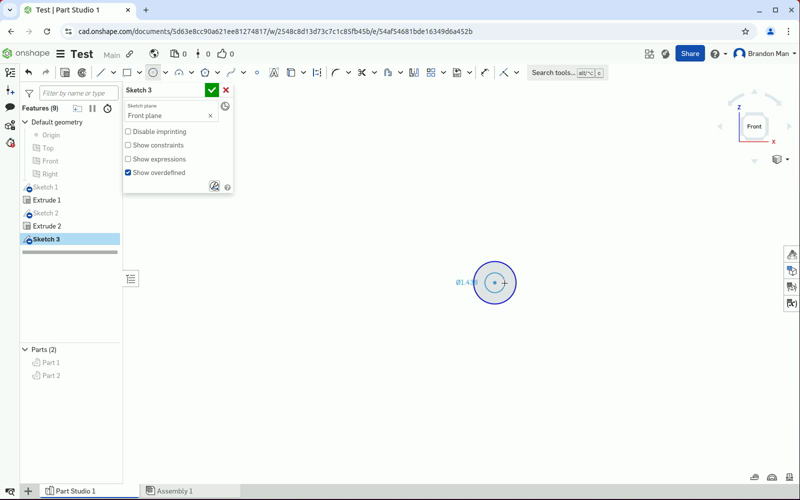
scroll(6)
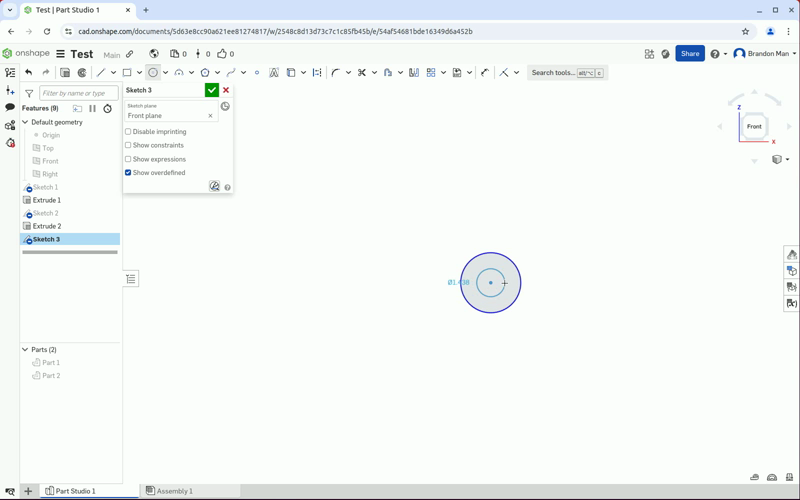
scroll(6)
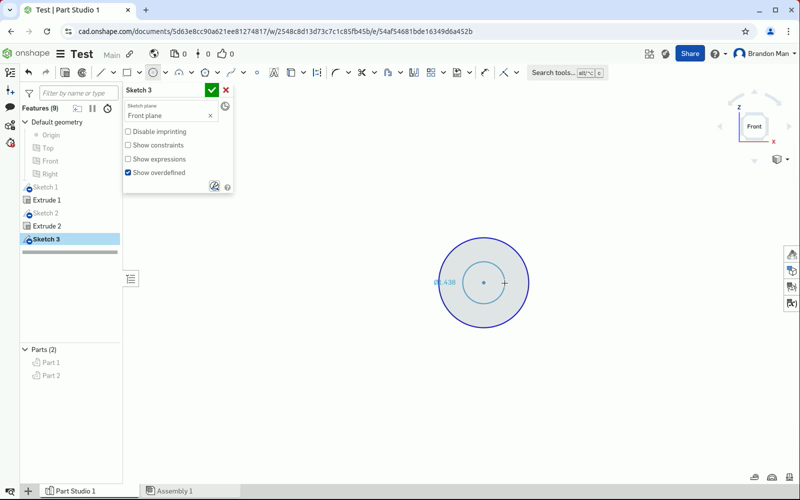
scroll(6)
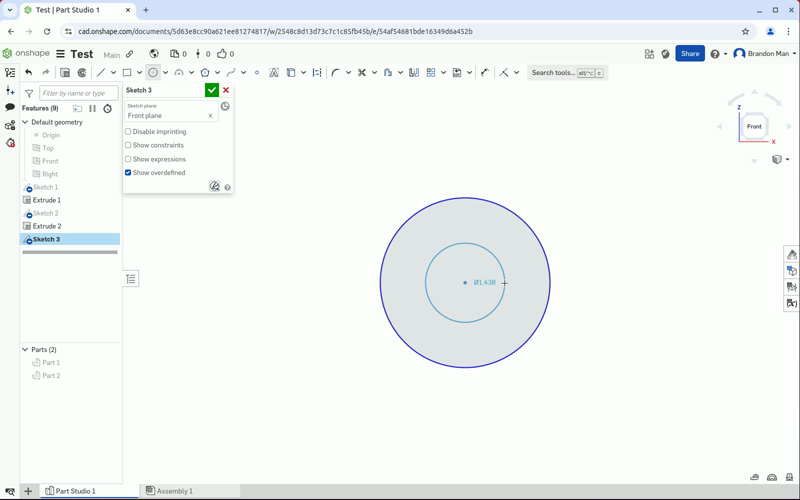
click(504, 282)
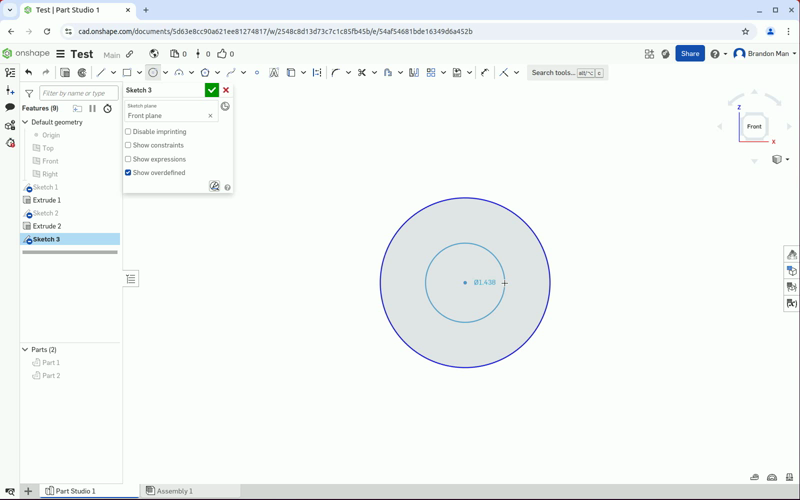
scroll(-6)
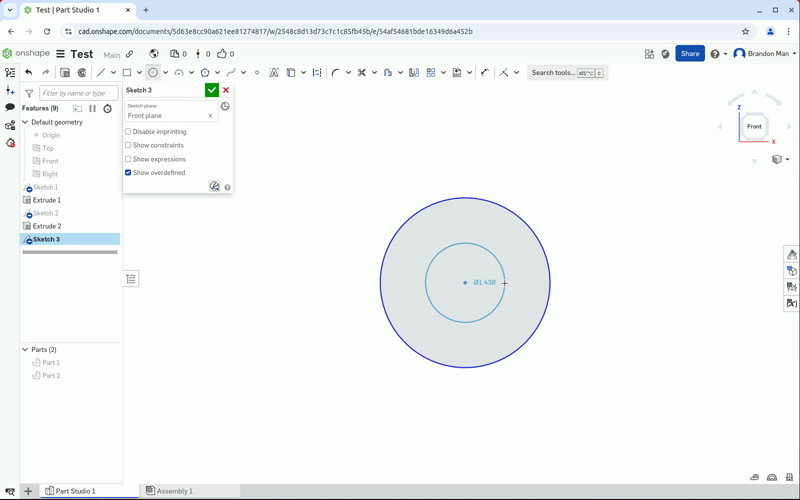
scroll(-6)
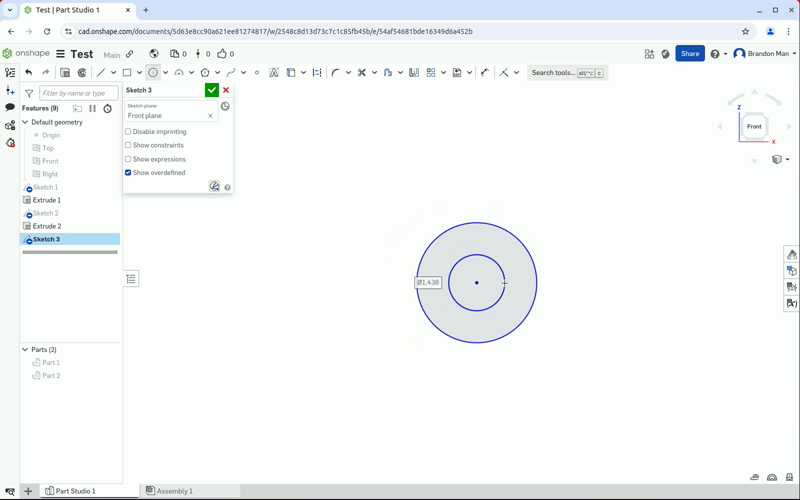
scroll(-6)
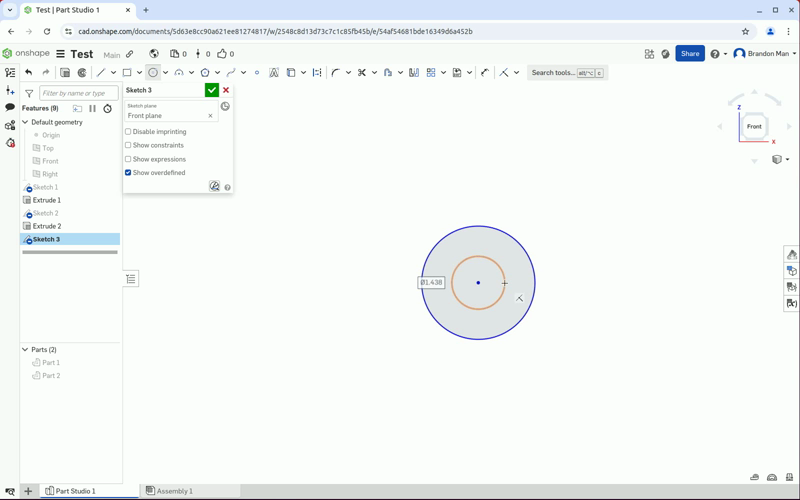
scroll(-6)
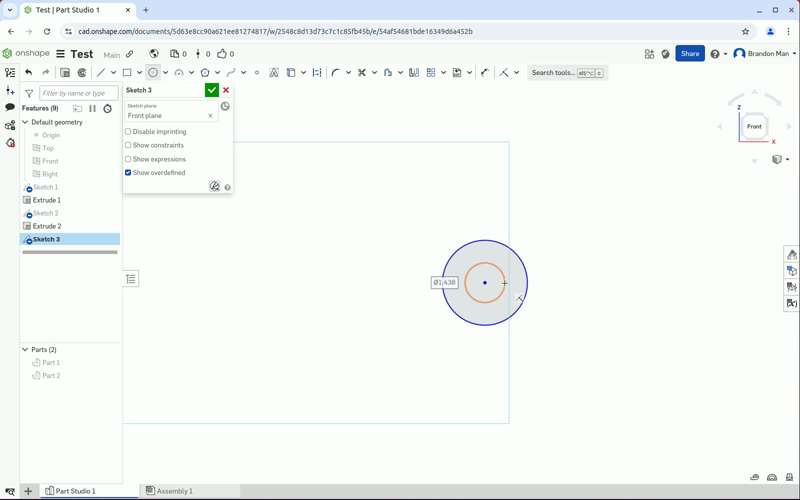
scroll(-6)
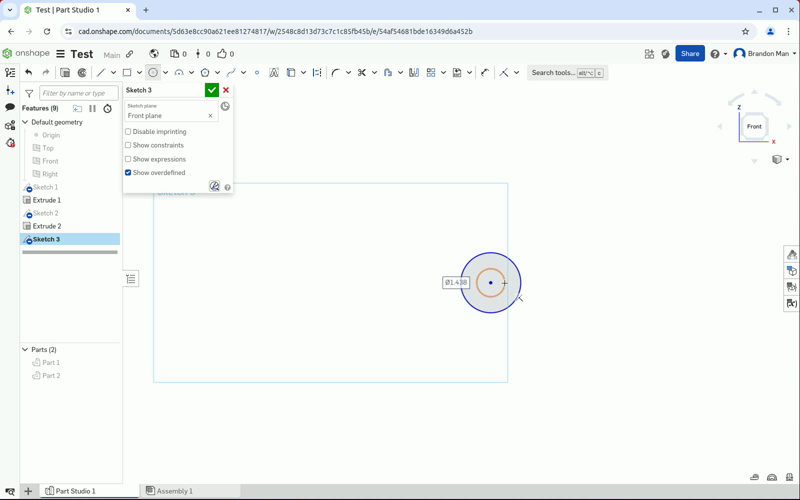
scroll(-6)
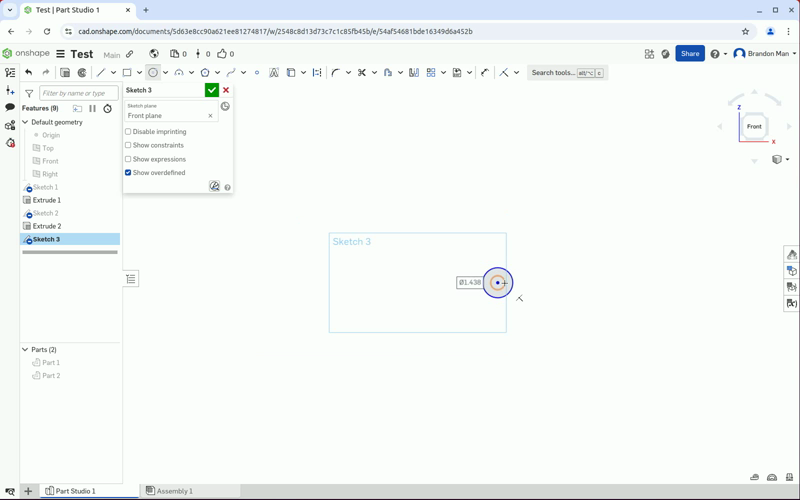
scroll(-6)
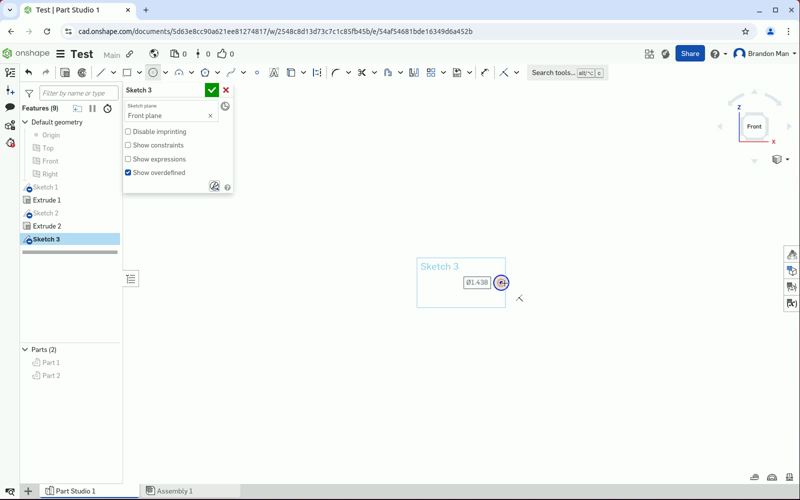
key(esc)
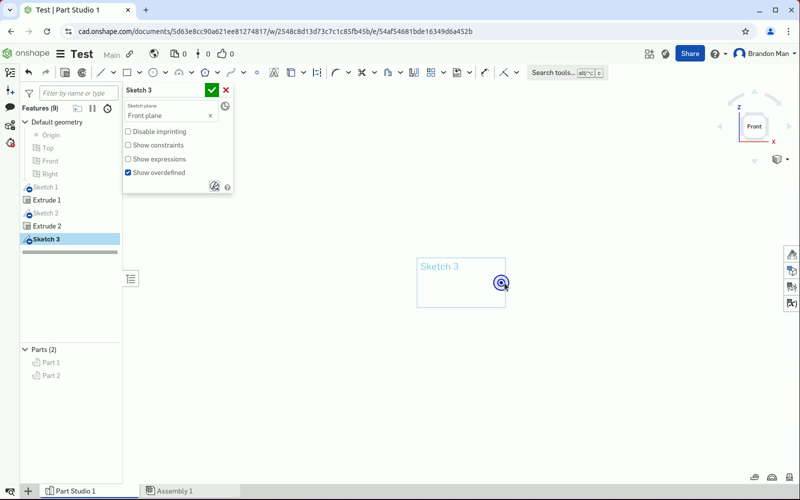
mouse_move(497, 280)
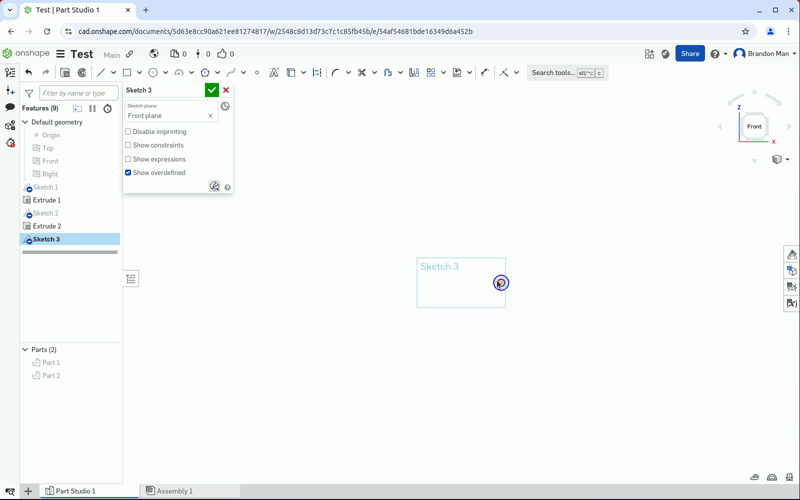
scroll(6)
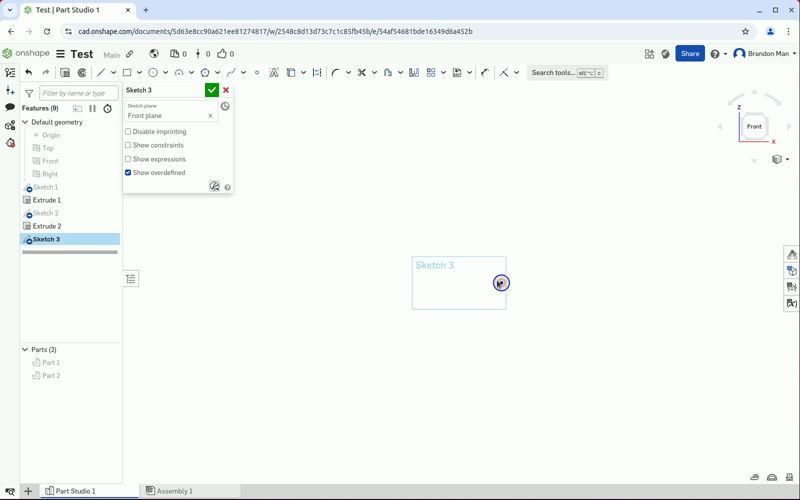
scroll(6)
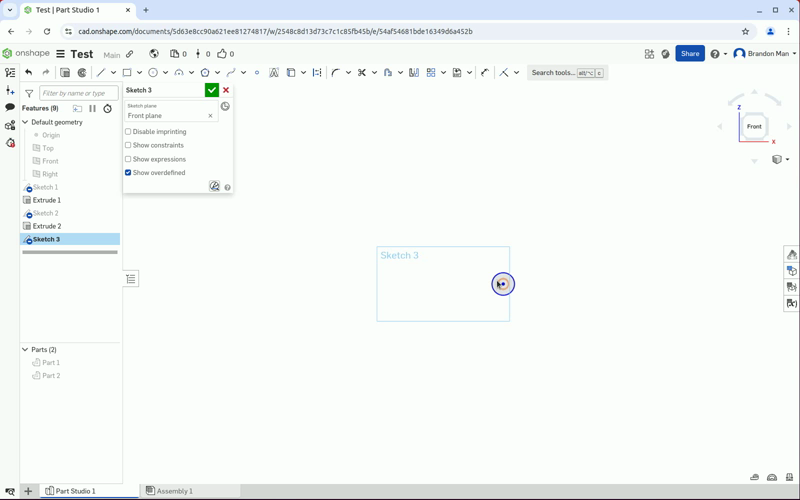
scroll(6)
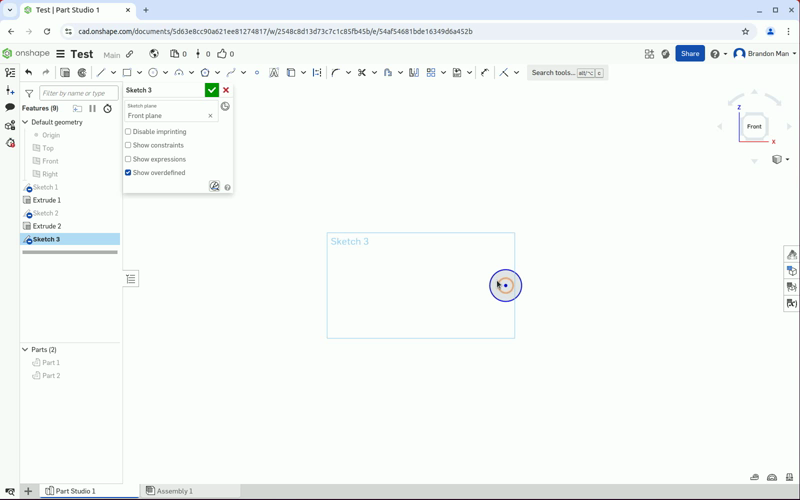
scroll(6)
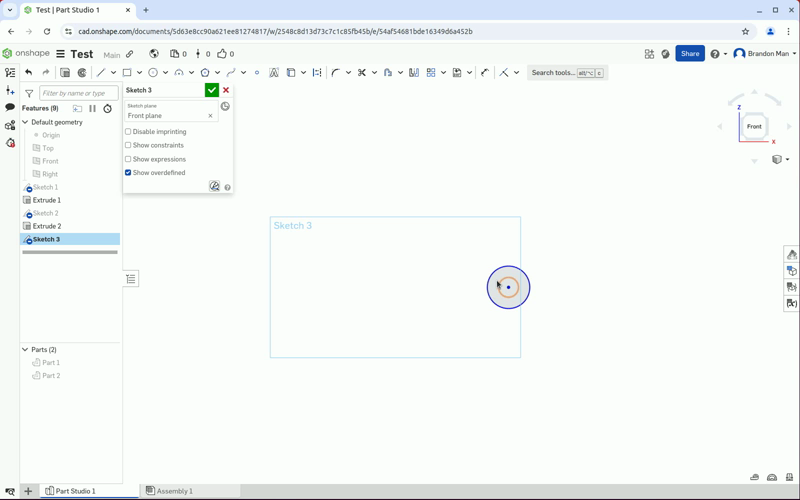
scroll(6)
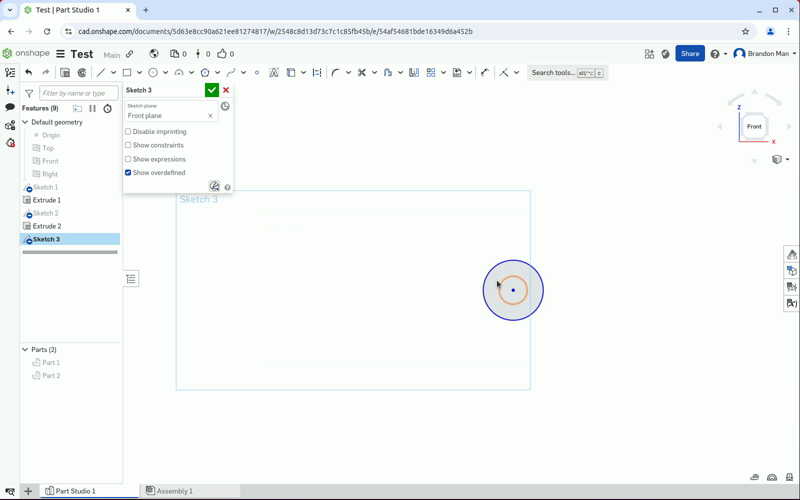
scroll(6)
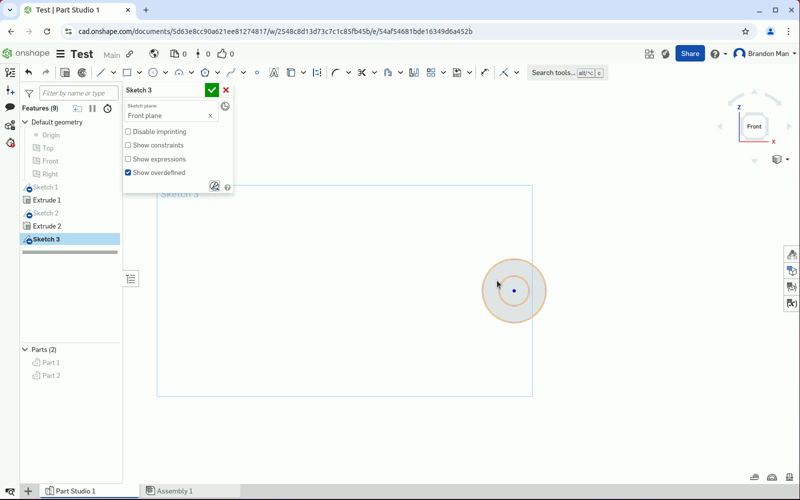
scroll(6)
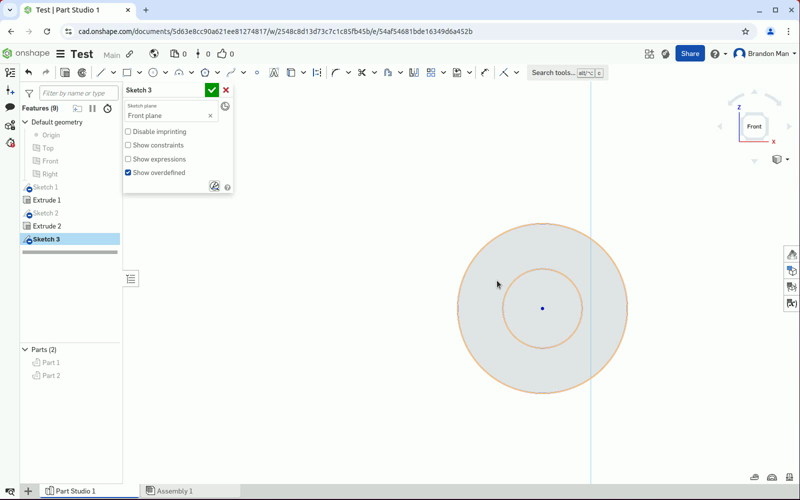
click(497, 280)
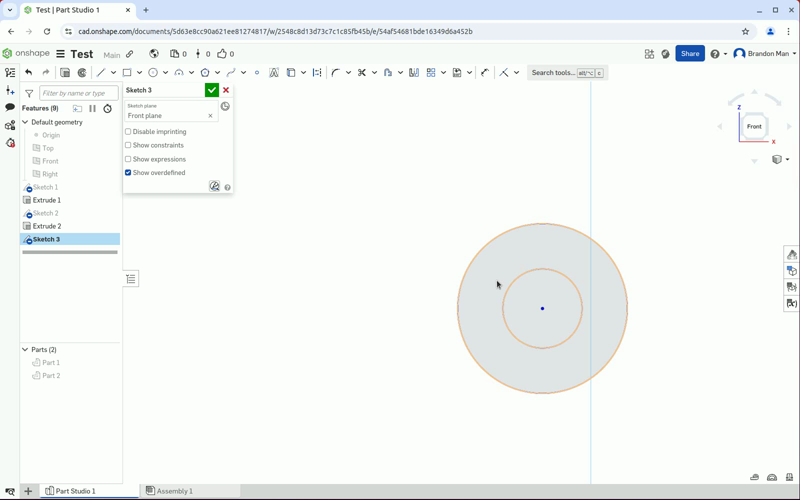
scroll(-6)
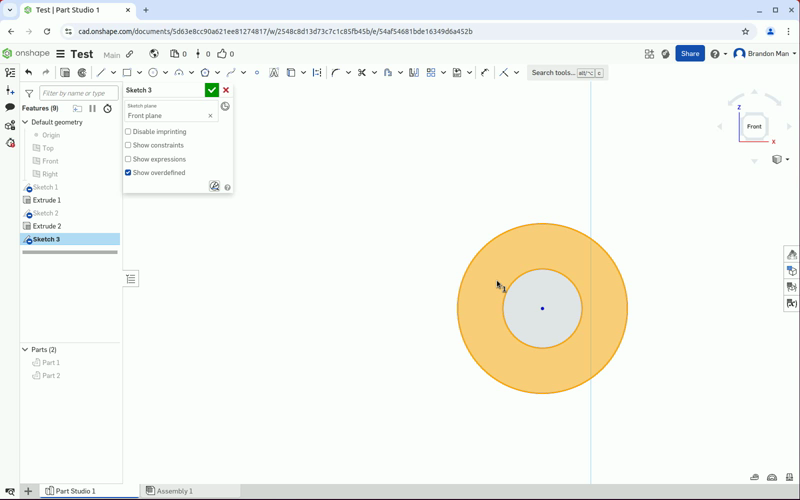
scroll(-6)
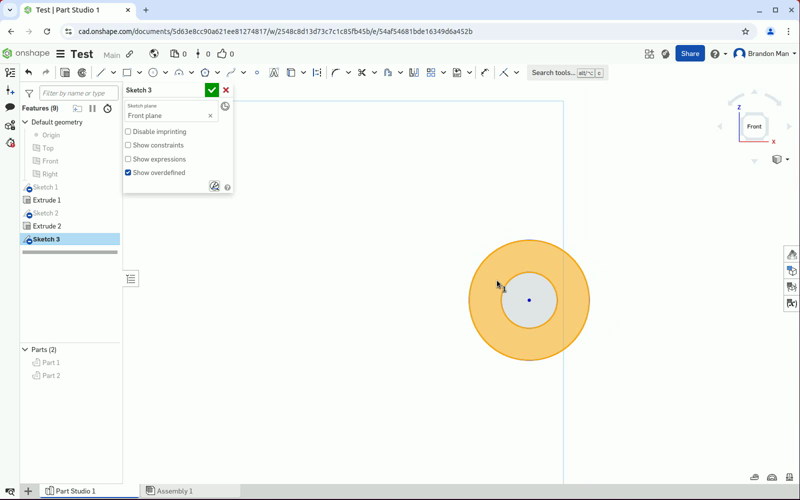
scroll(-6)
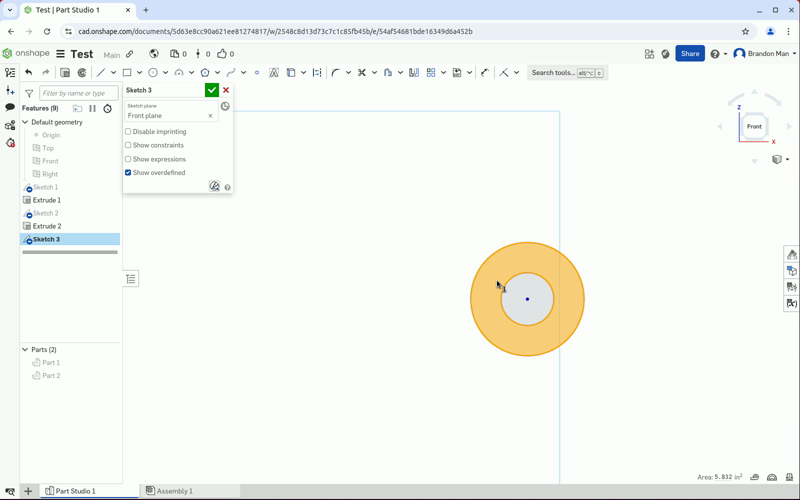
scroll(-6)
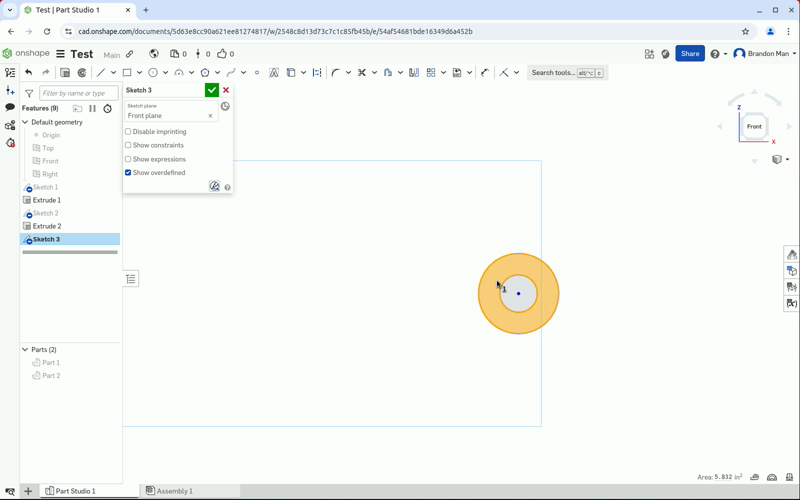
scroll(-6)
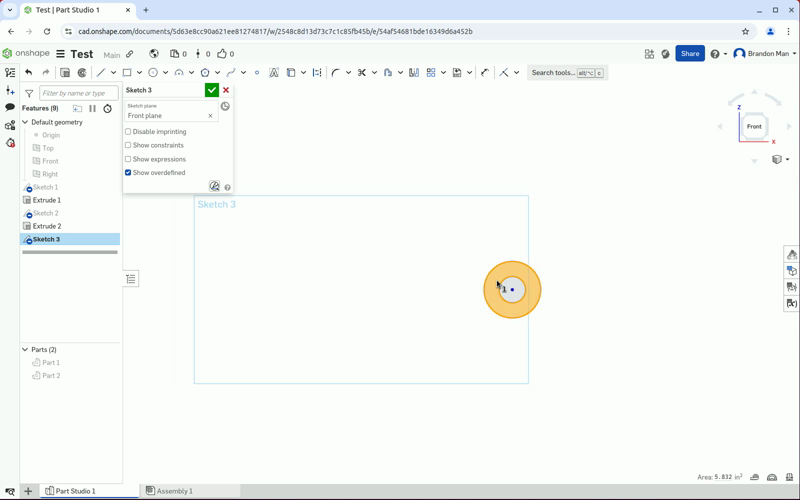
scroll(-6)
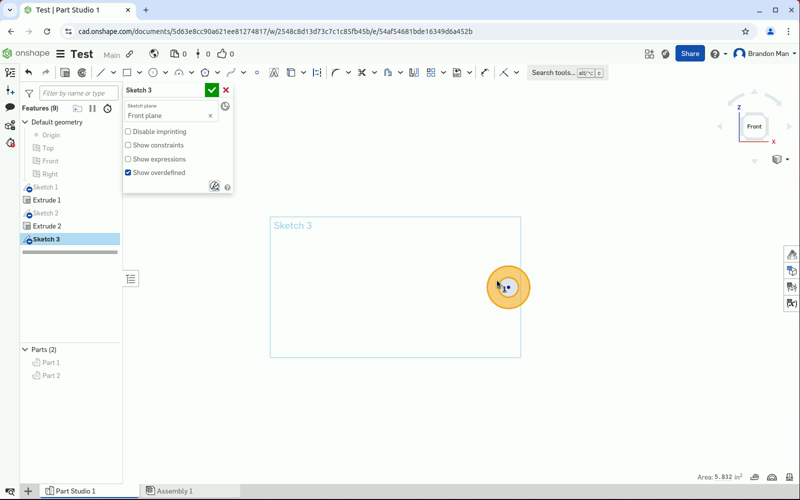
scroll(-6)
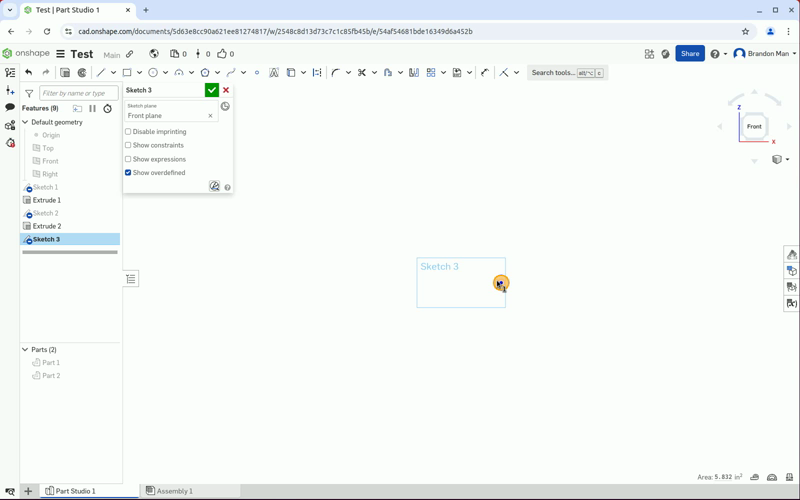
mouse_move(73, 352)
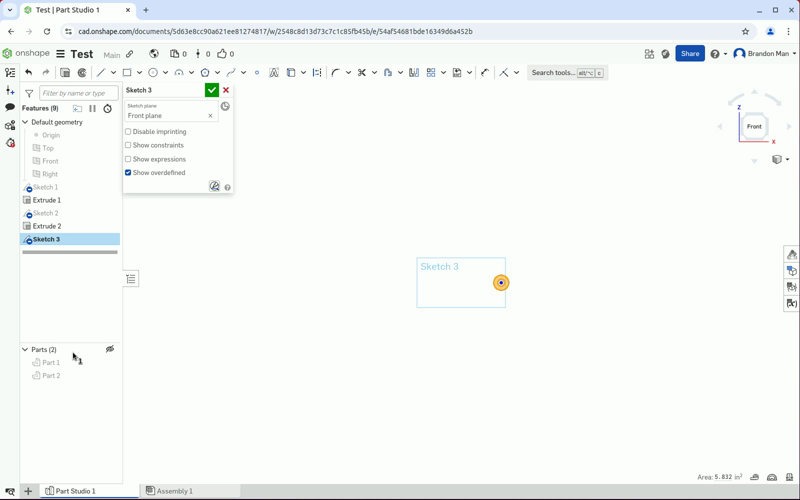
key(shift+y)
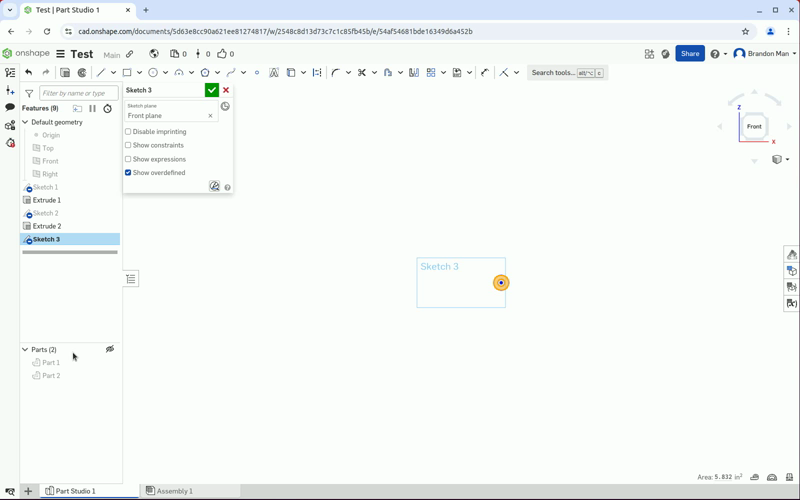
key(shift+e)
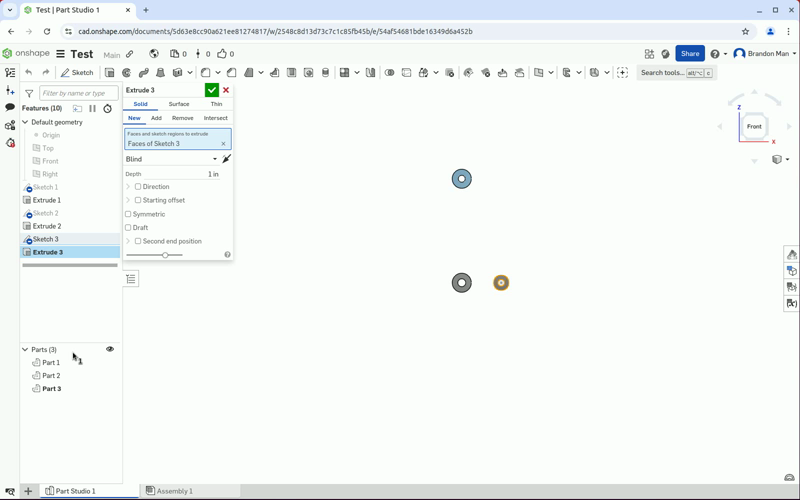
mouse_move(143, 106)
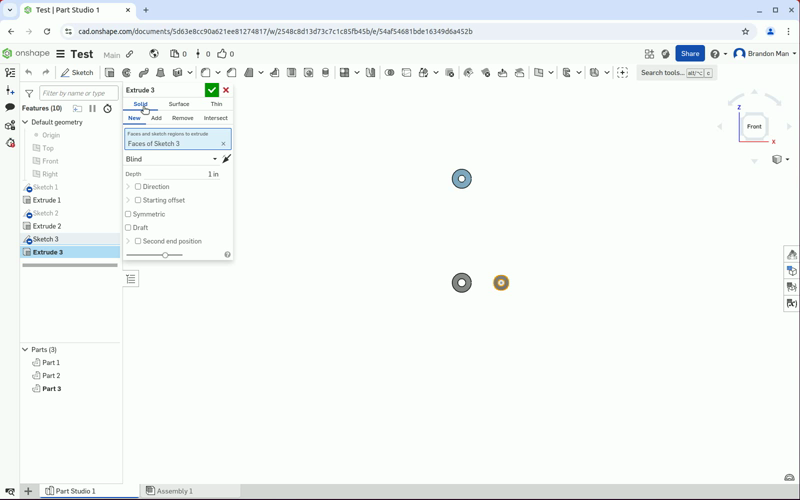
click(143, 106)
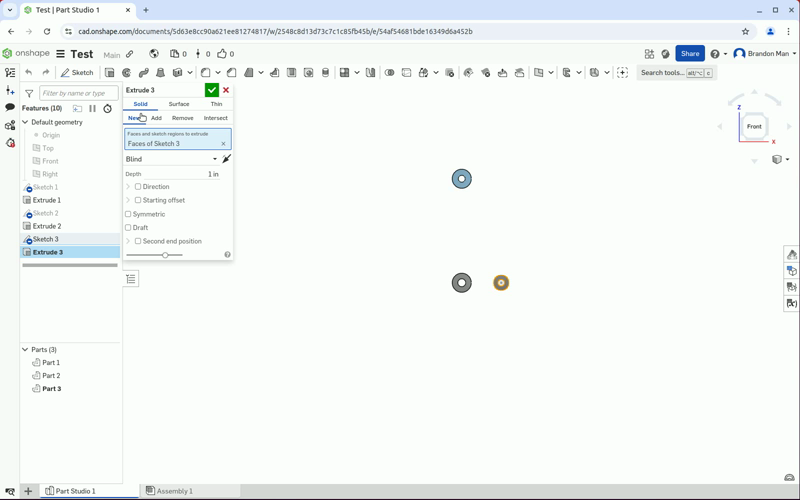
mouse_move(137, 120)
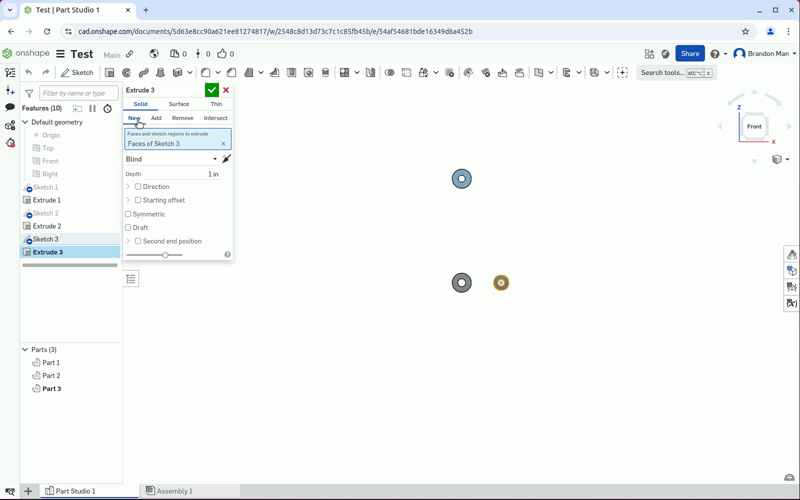
click(137, 120)
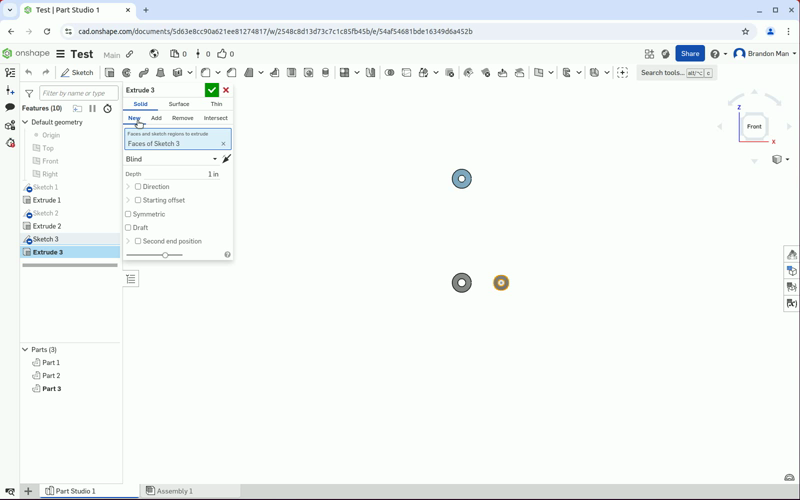
key(tab, 4)
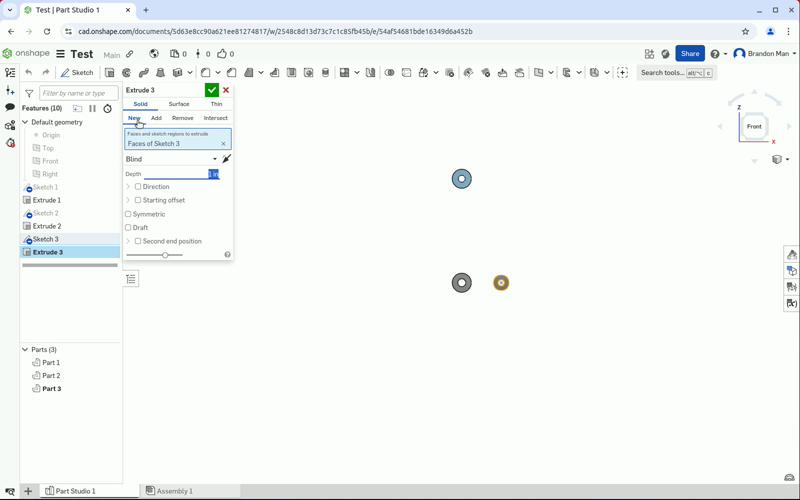
text(0.481)
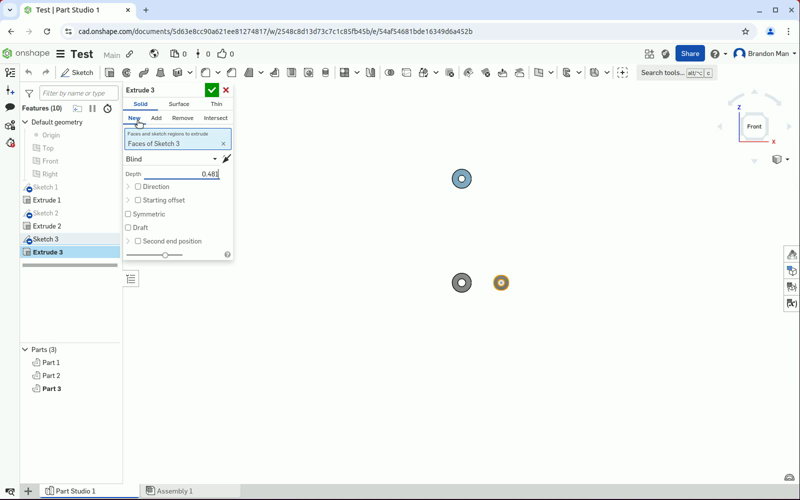
key(enter)
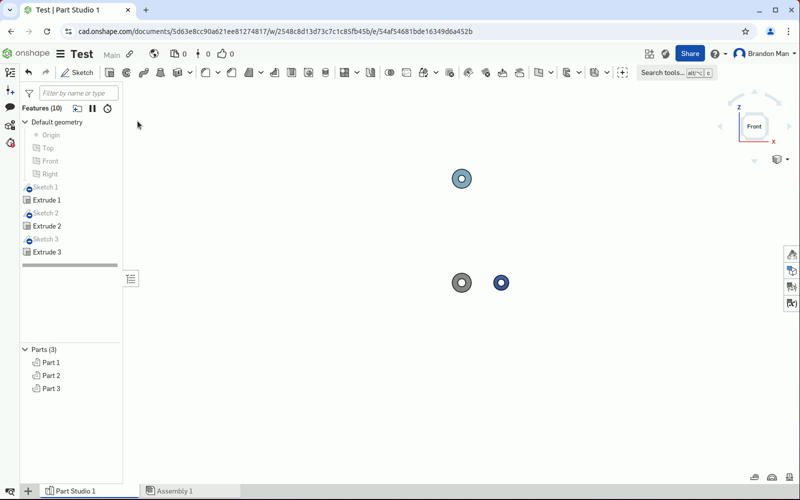
key(shift+h)
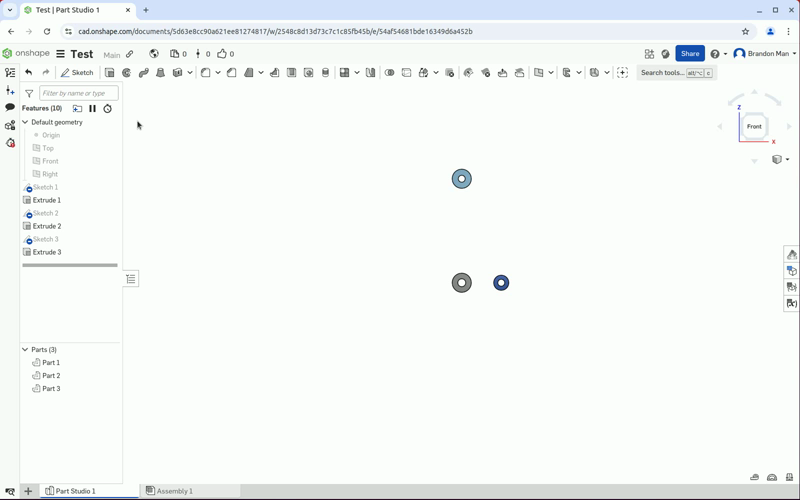
key(shift+h)
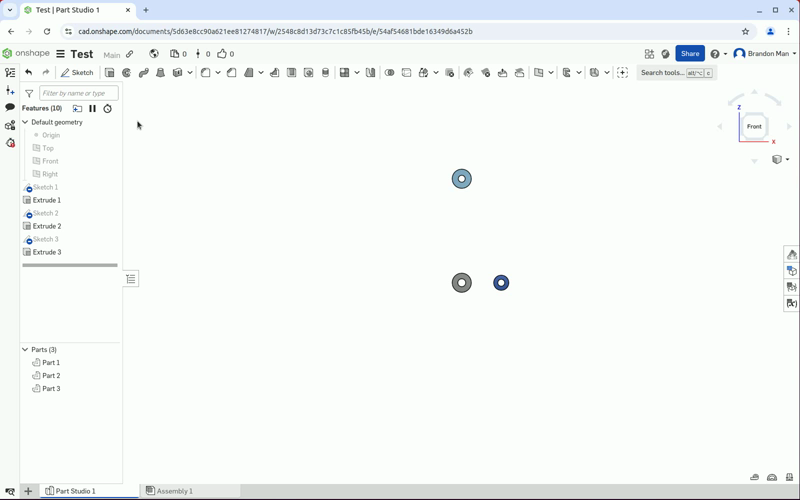
mouse_move(73, 189)
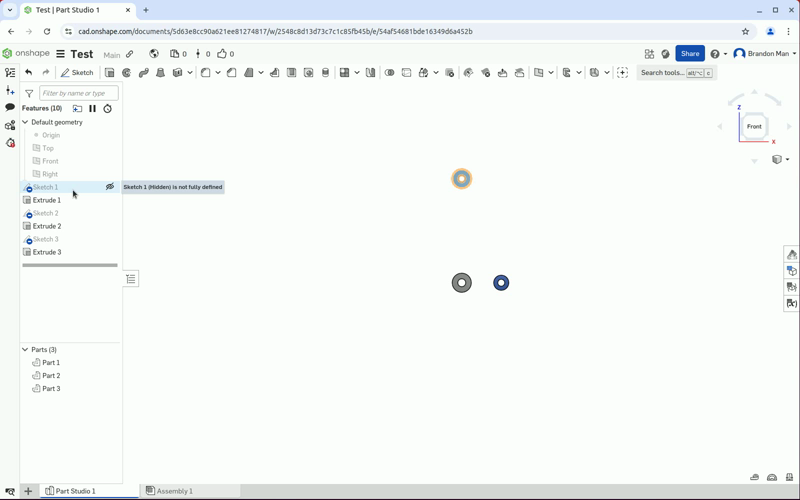
click(73, 189)
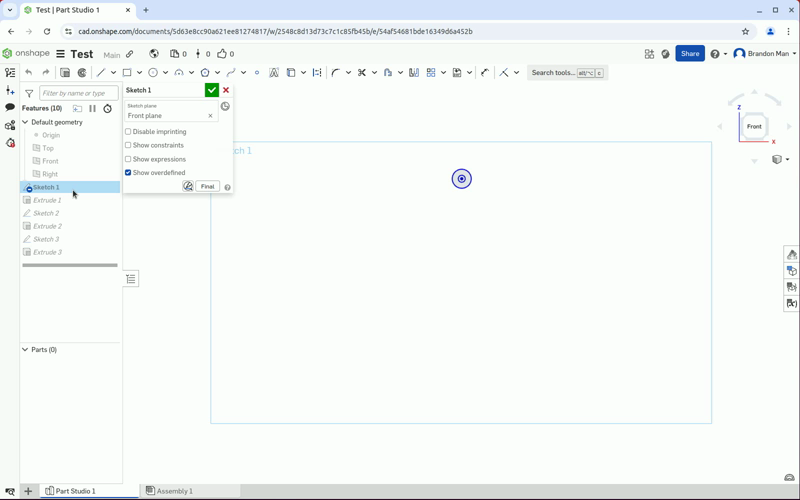
mouse_move(229, 92)
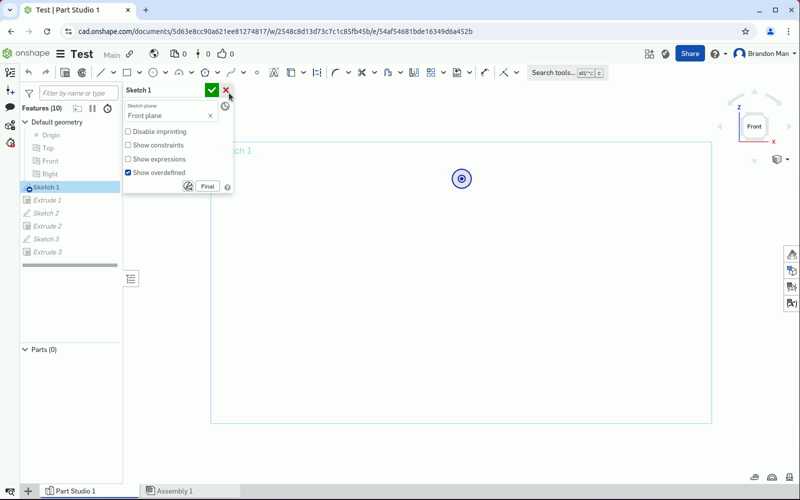
click(229, 92)
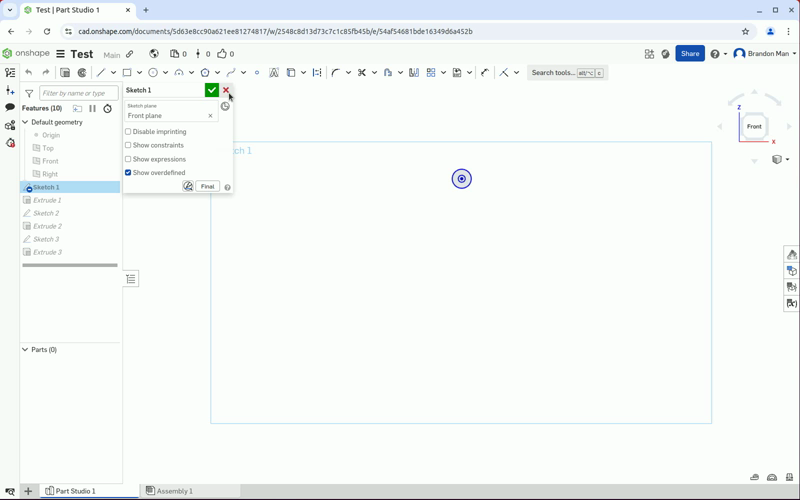
key(shift+s)
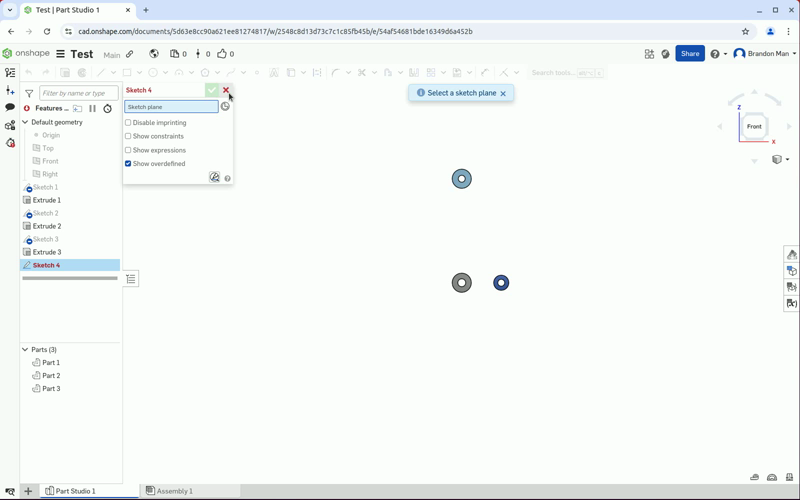
mouse_move(73, 163)
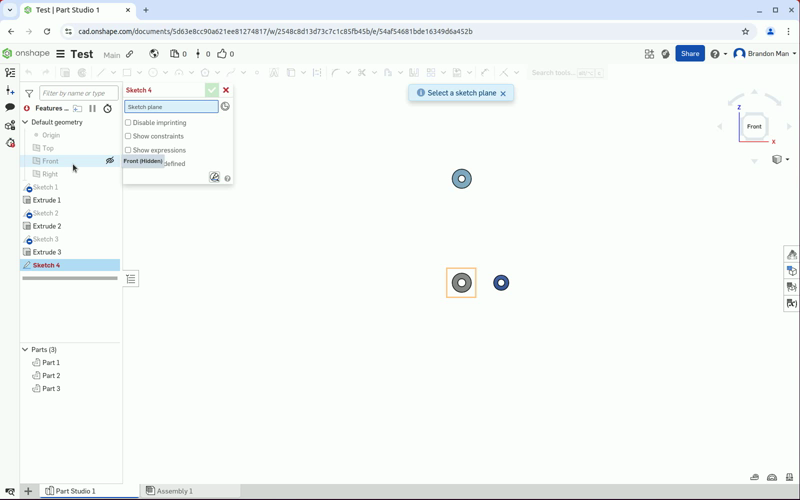
click(73, 163)
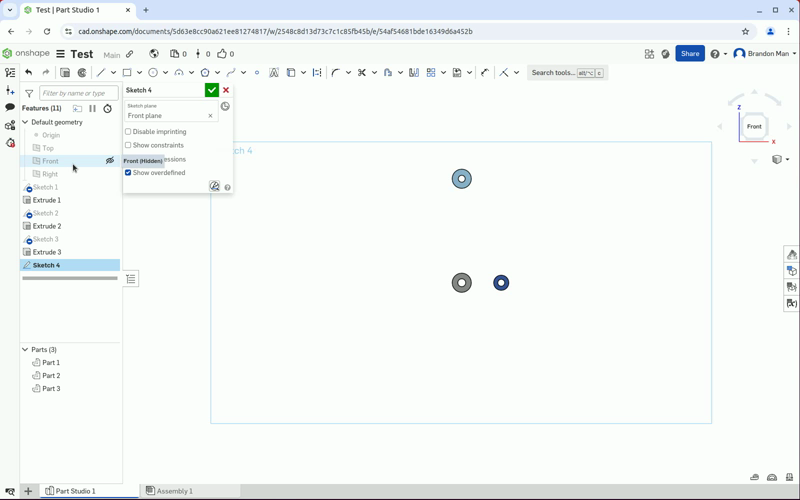
mouse_move(73, 352)
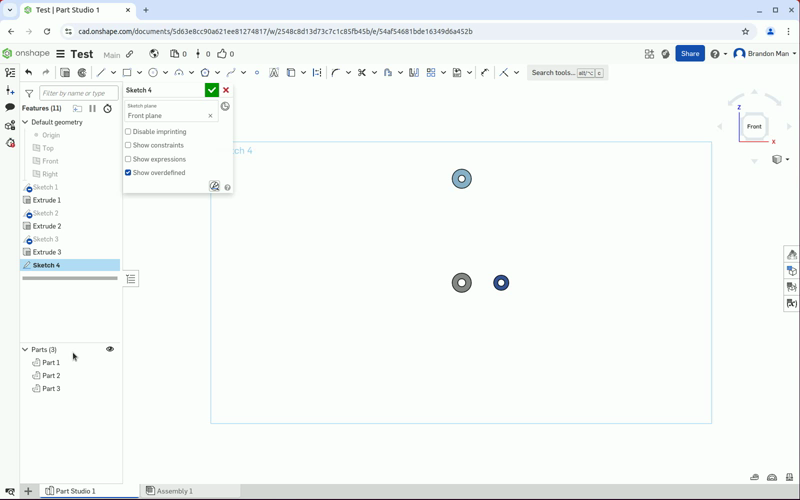
key(y)
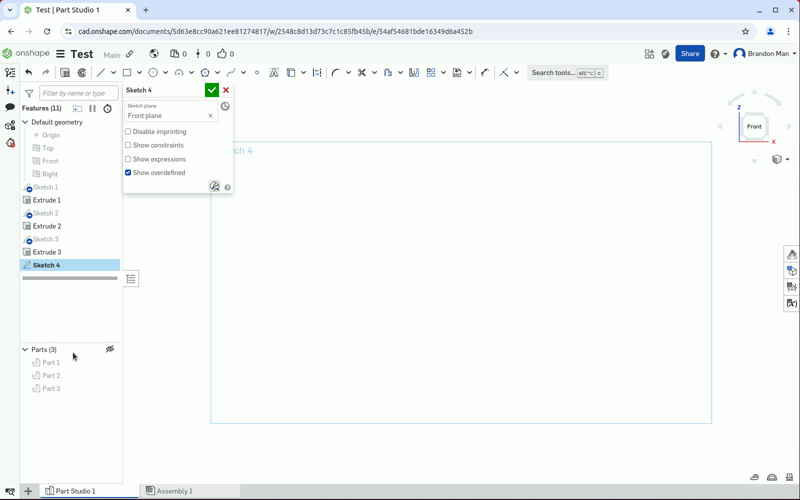
key(a)
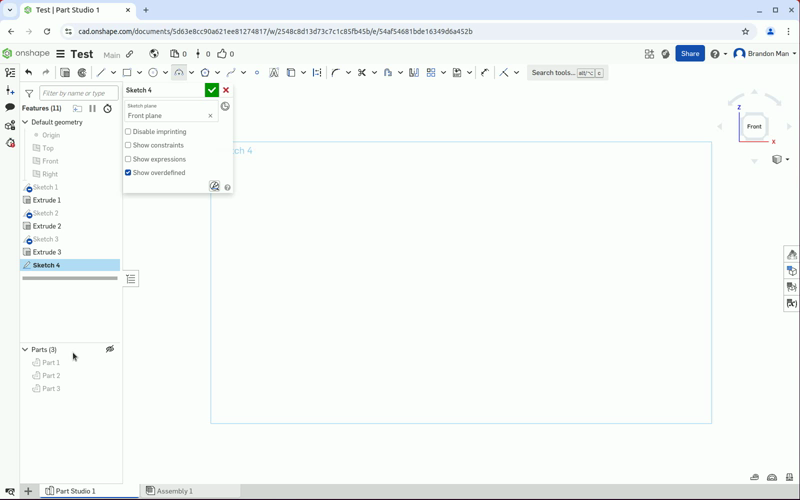
key_down(shift)
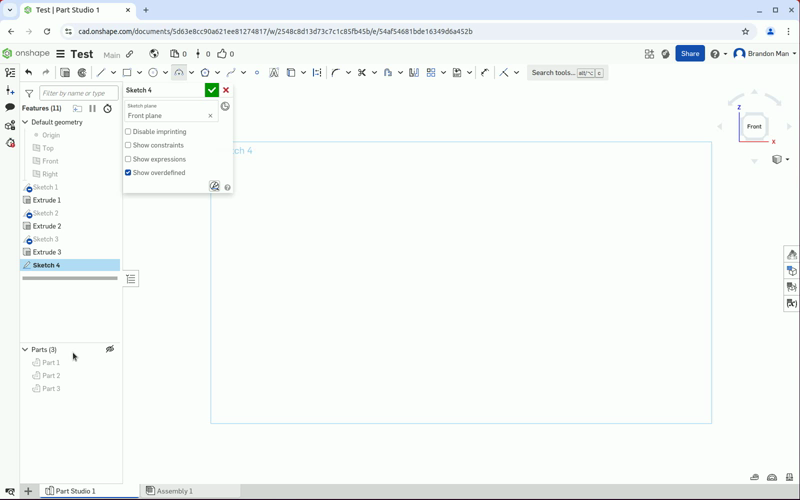
mouse_move(446, 223)
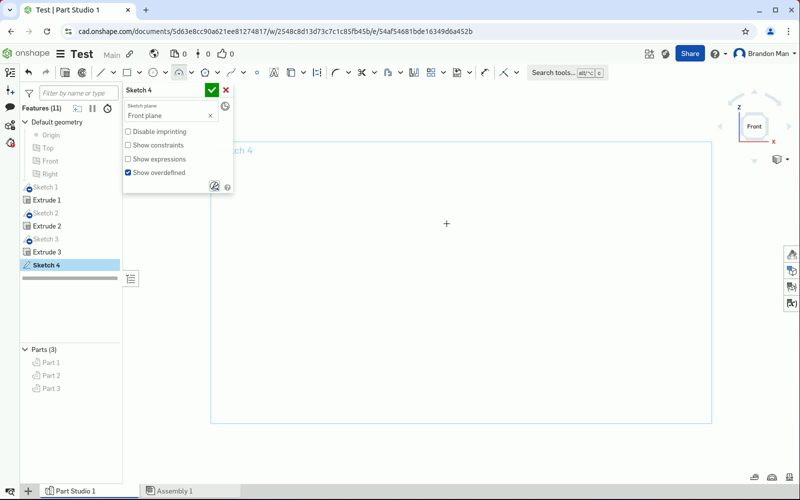
click(446, 223)
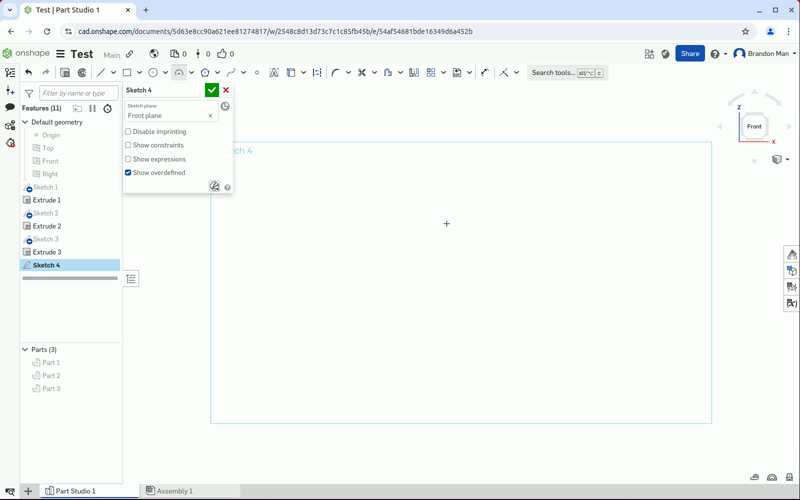
key_up(shift)
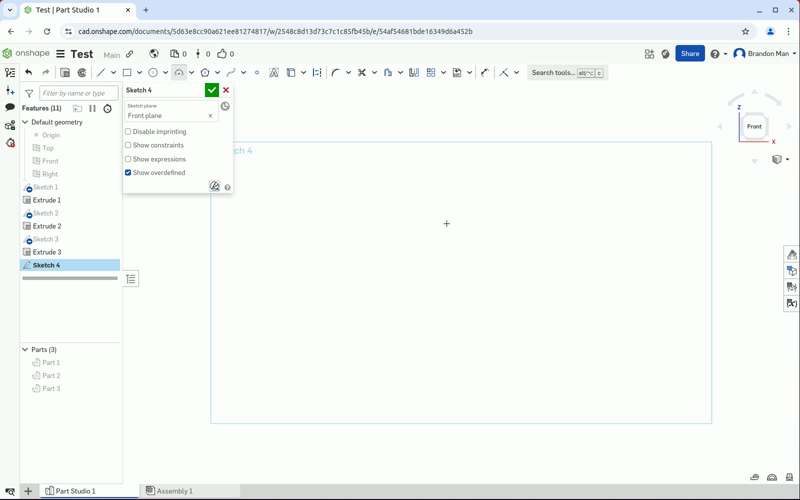
key_down(shift)
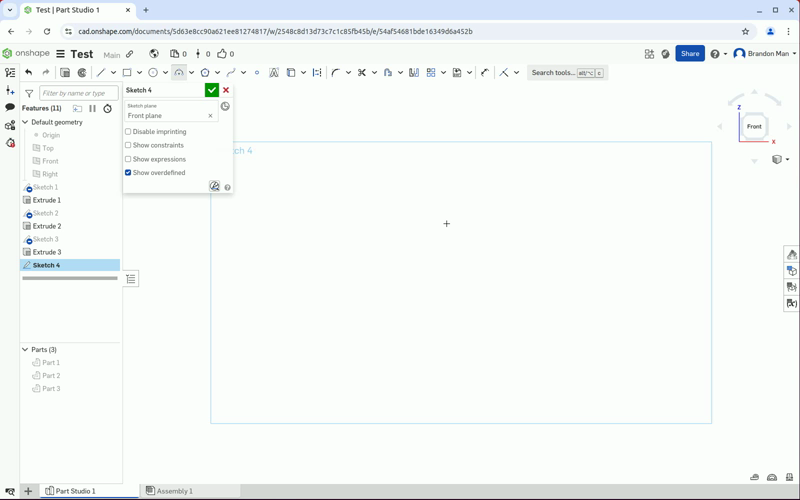
mouse_move(476, 223)
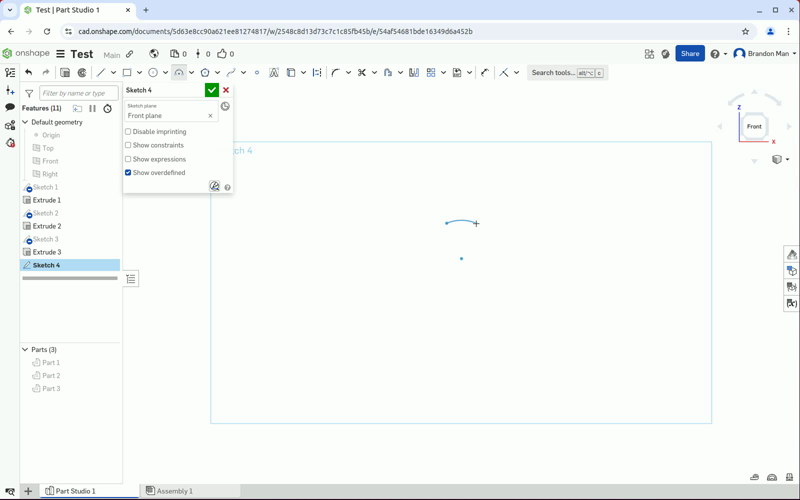
click(476, 223)
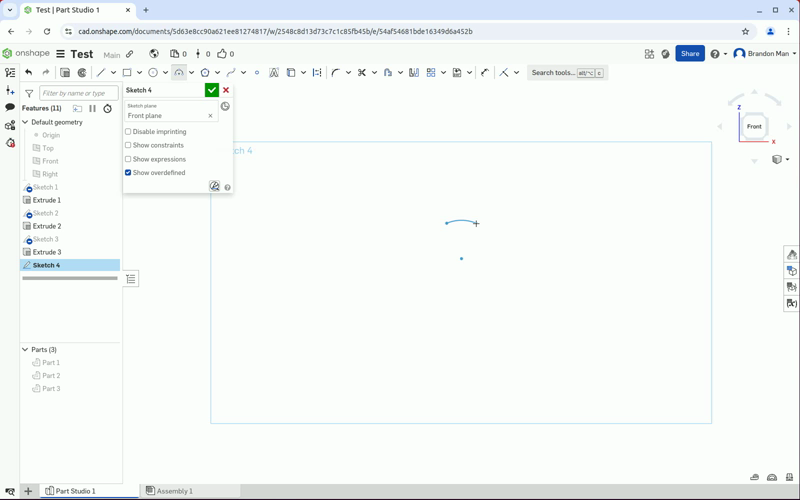
mouse_move(461, 210)
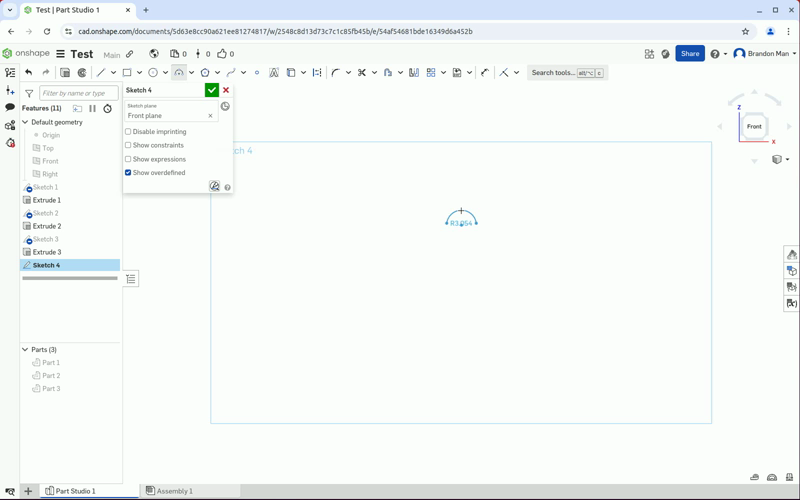
click(461, 210)
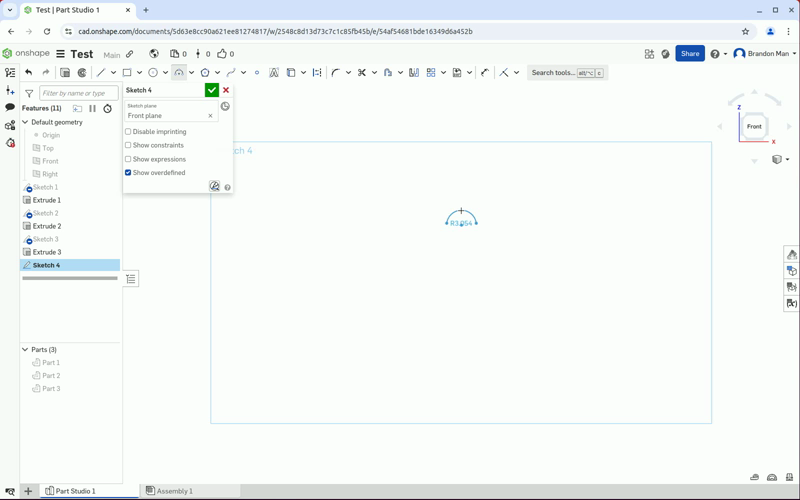
key_up(shift)
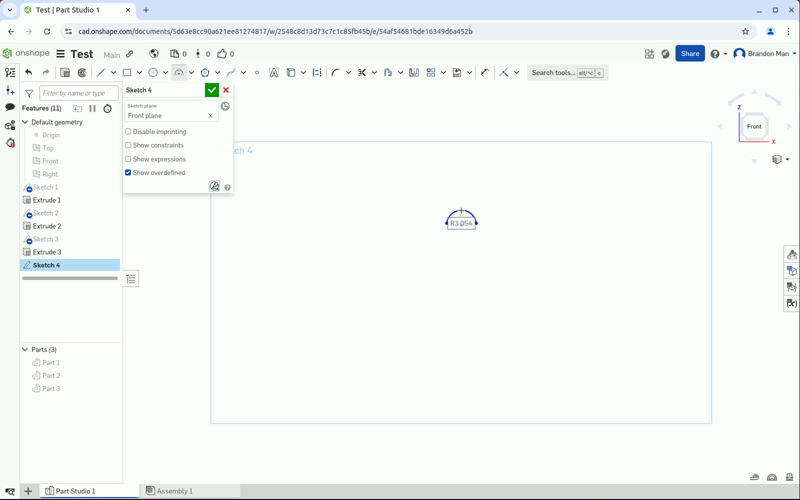
key(esc)
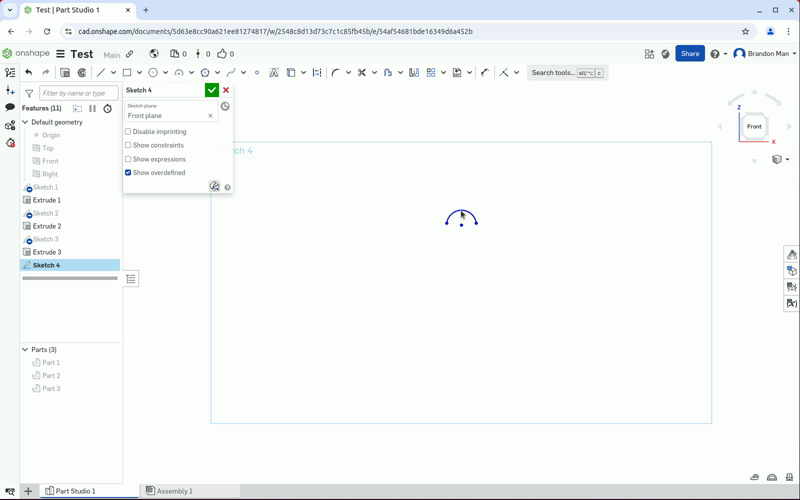
key(l)
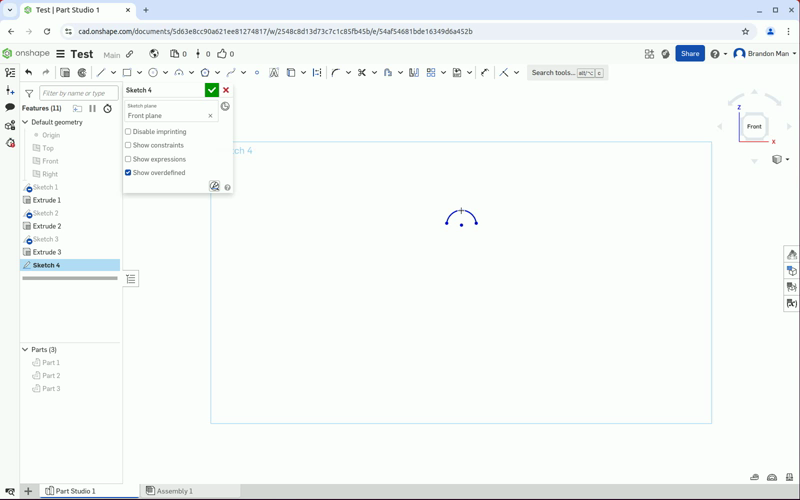
mouse_move(476, 223)
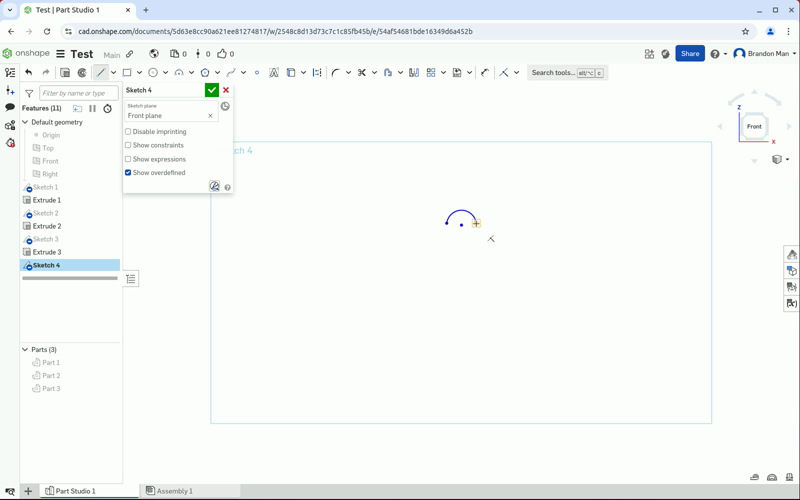
click(476, 223)
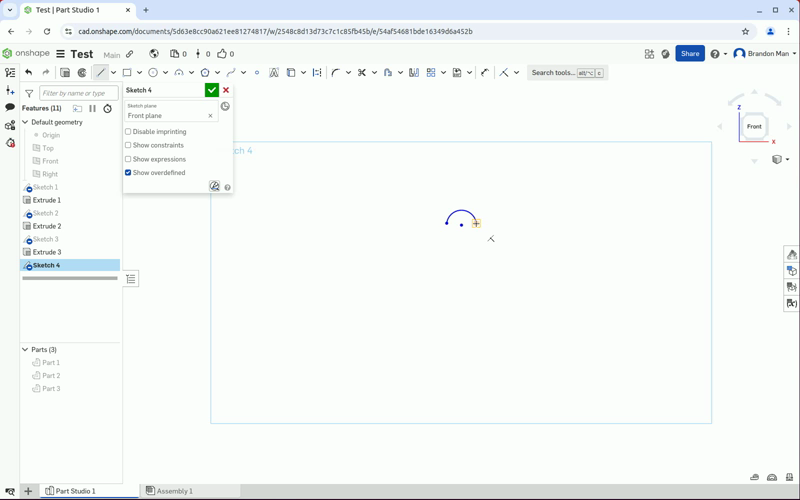
key_down(shift)
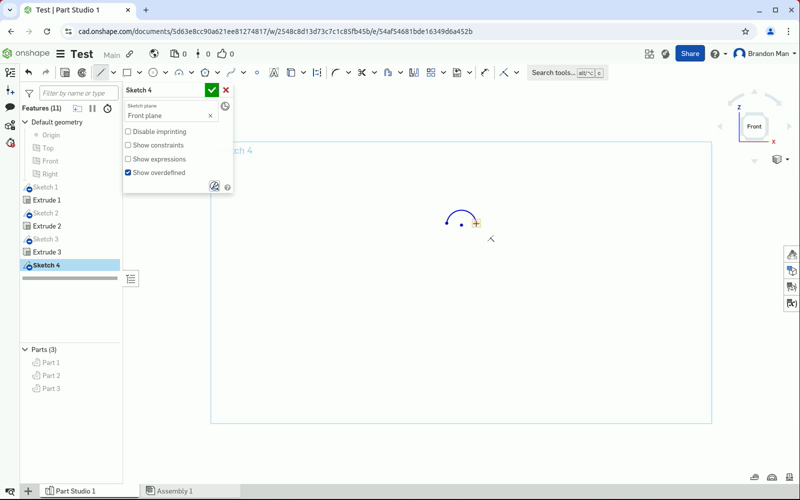
mouse_move(506, 223)
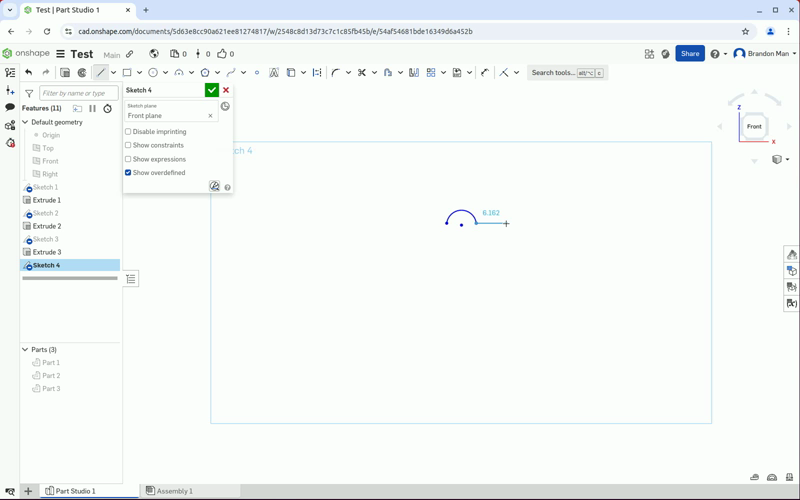
mouse_move(470, 176)
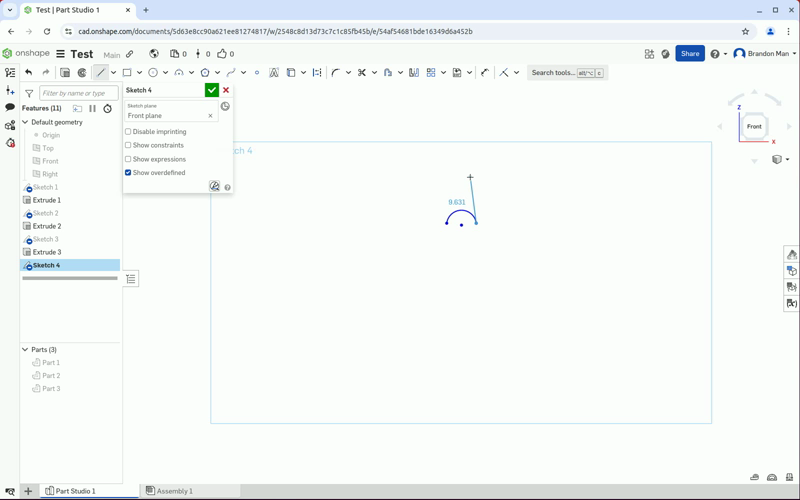
click(470, 176)
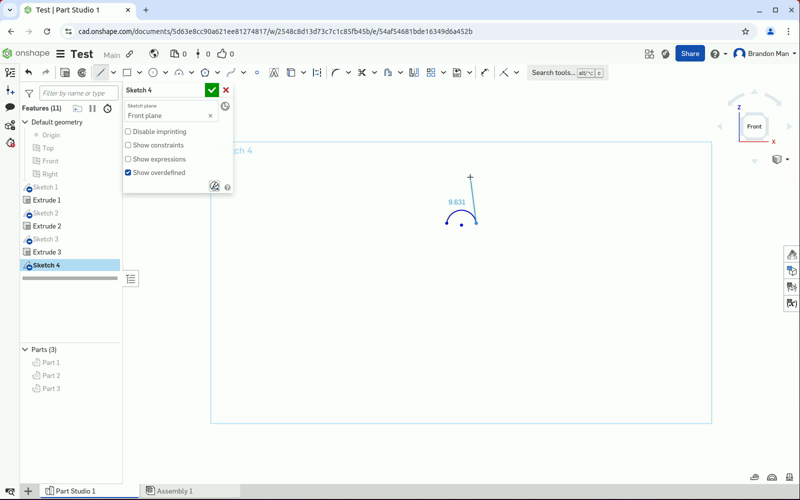
key_up(shift)
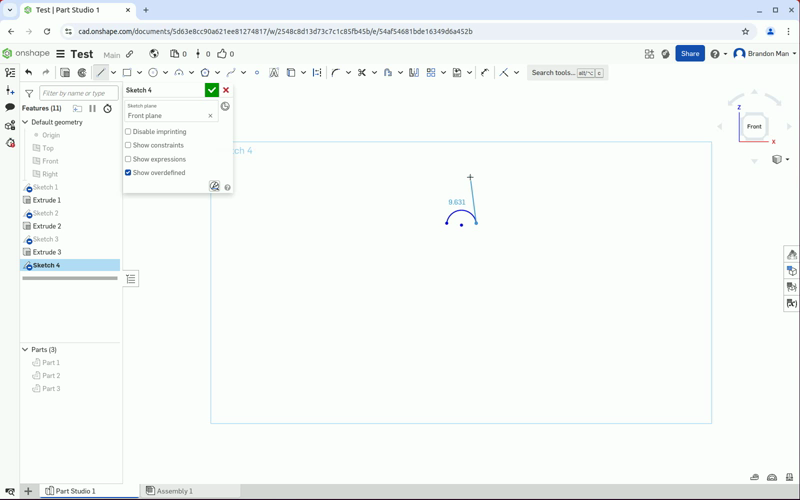
key(esc)
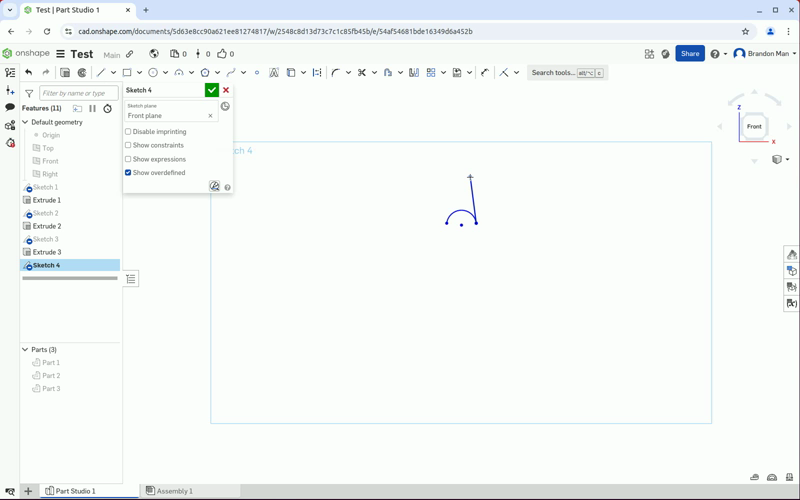
key(a)
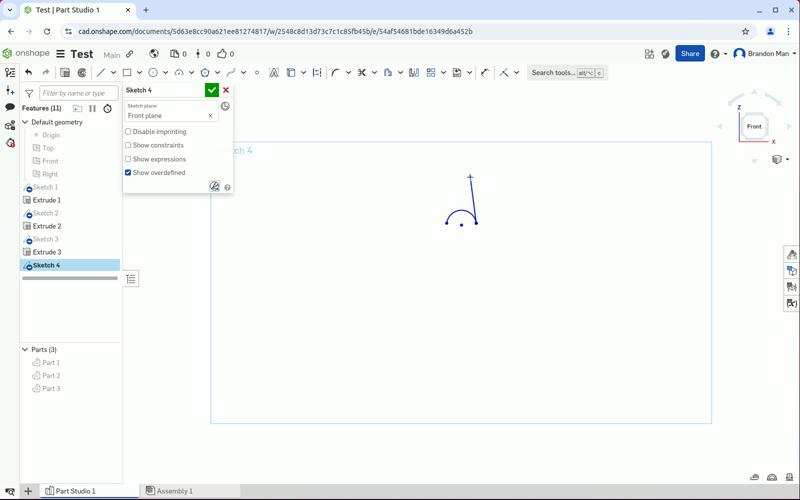
mouse_move(470, 176)
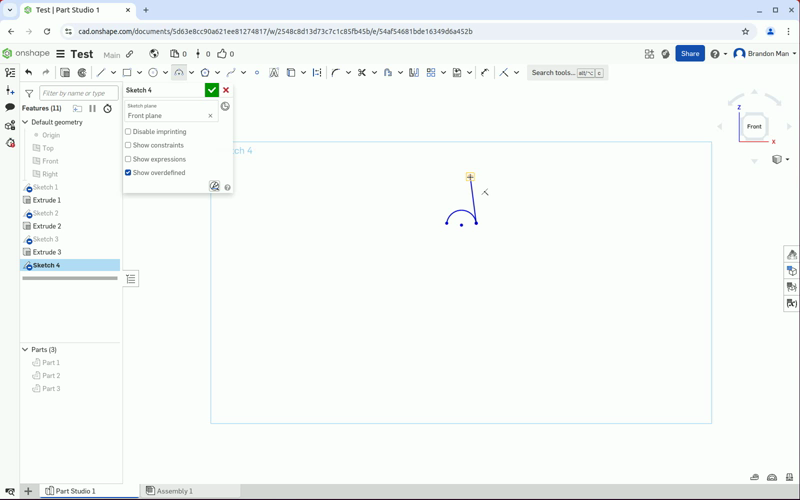
click(470, 176)
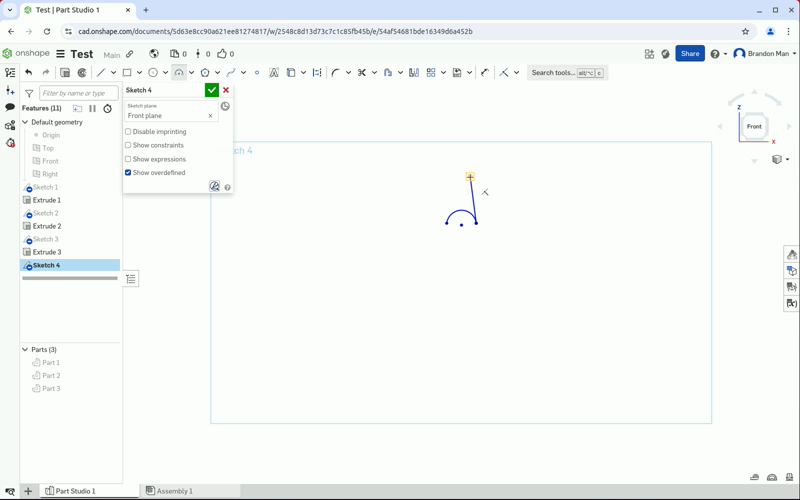
key_down(shift)
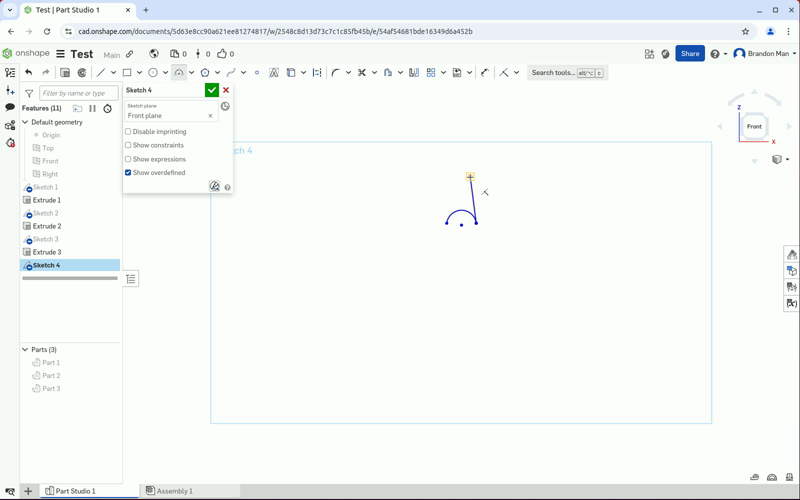
mouse_move(452, 176)
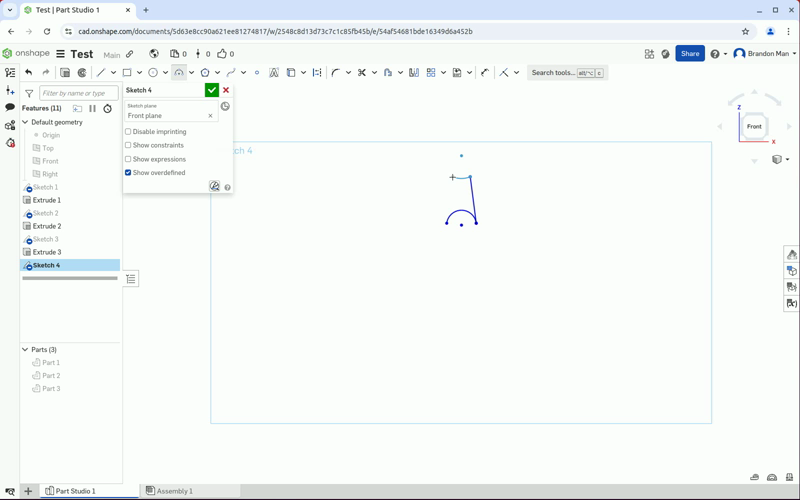
click(452, 176)
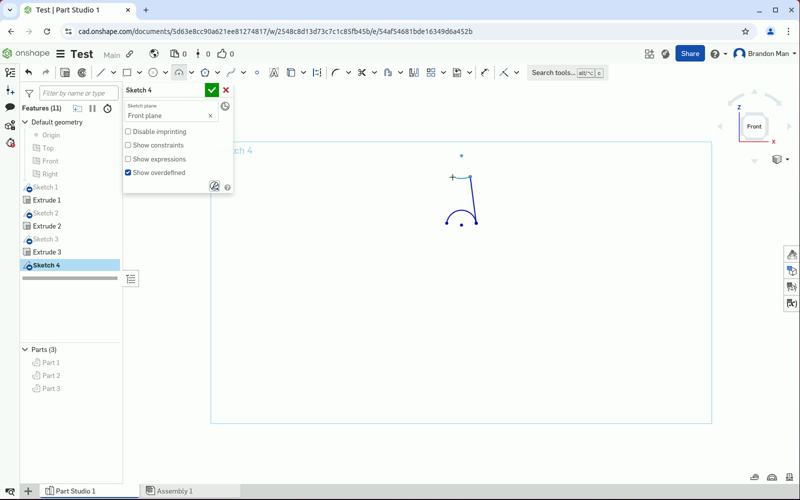
mouse_move(461, 186)
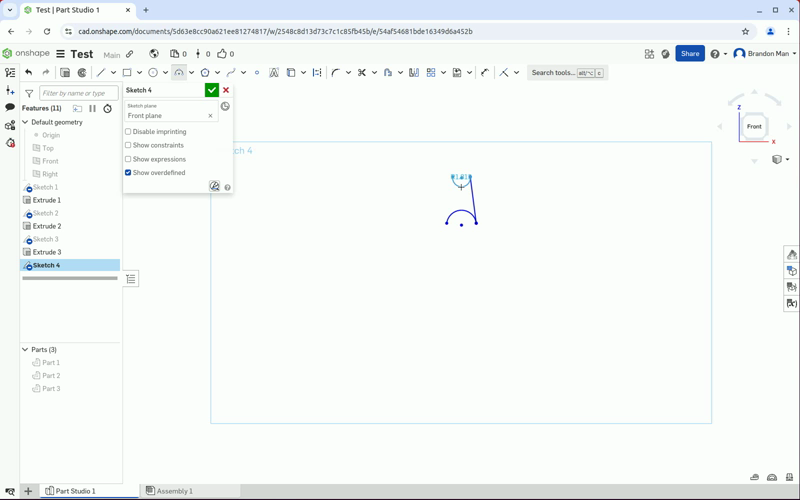
click(461, 186)
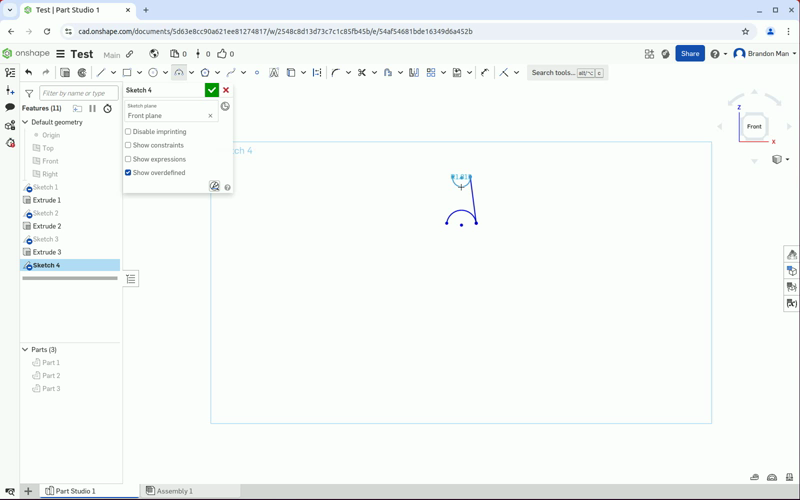
key_up(shift)
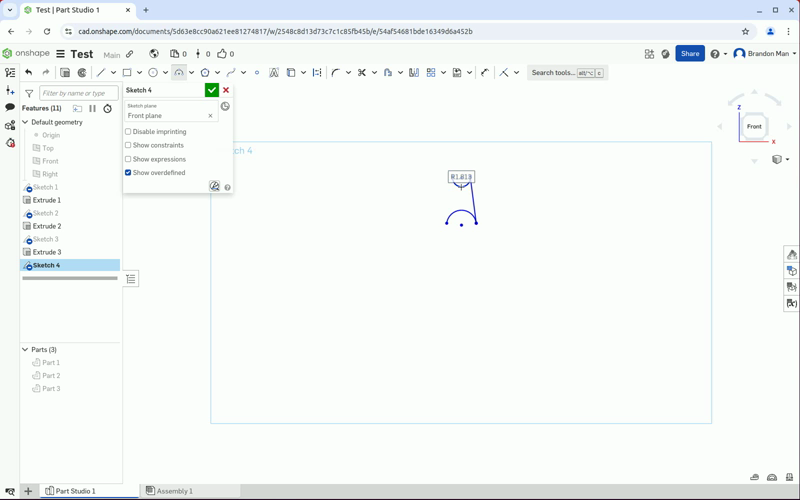
key(esc)
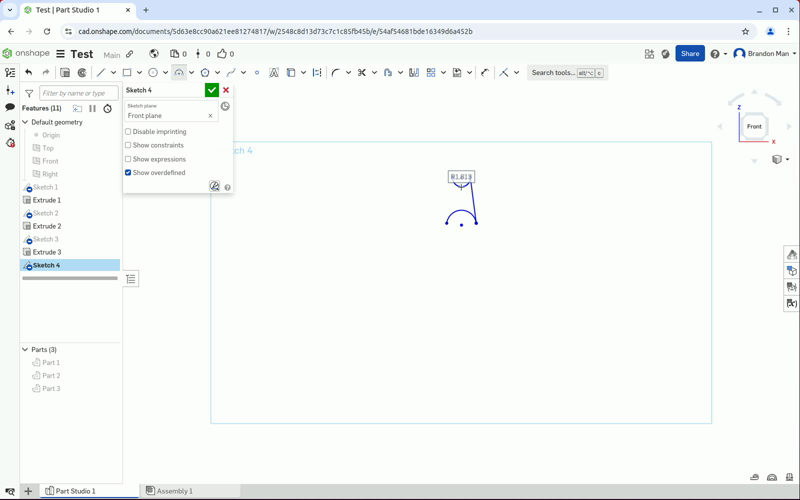
key(l)
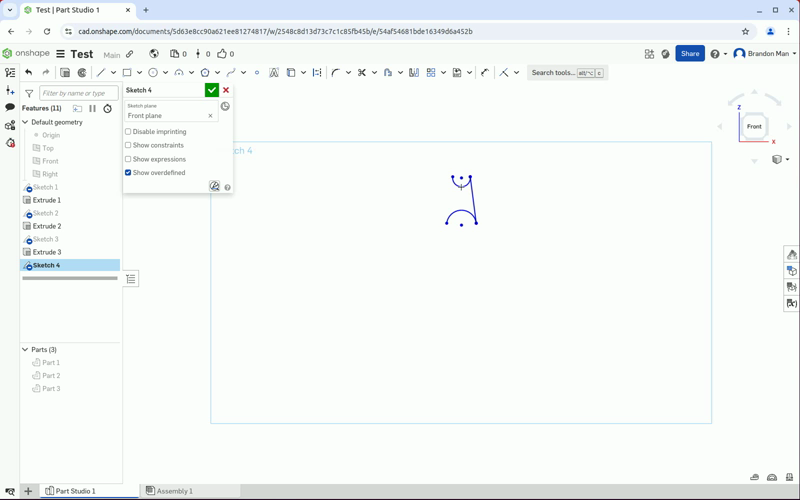
mouse_move(452, 176)
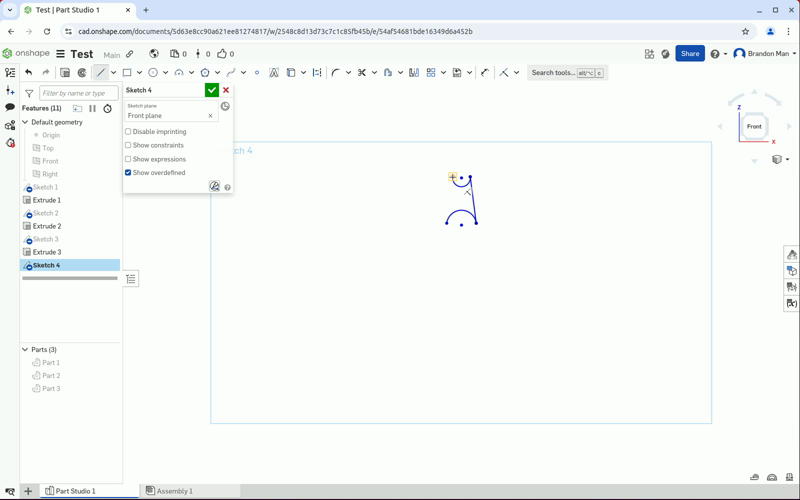
click(452, 176)
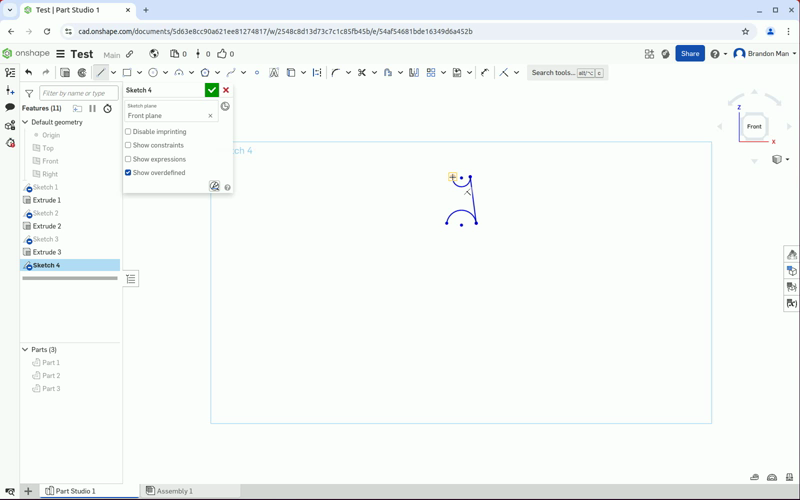
mouse_move(482, 176)
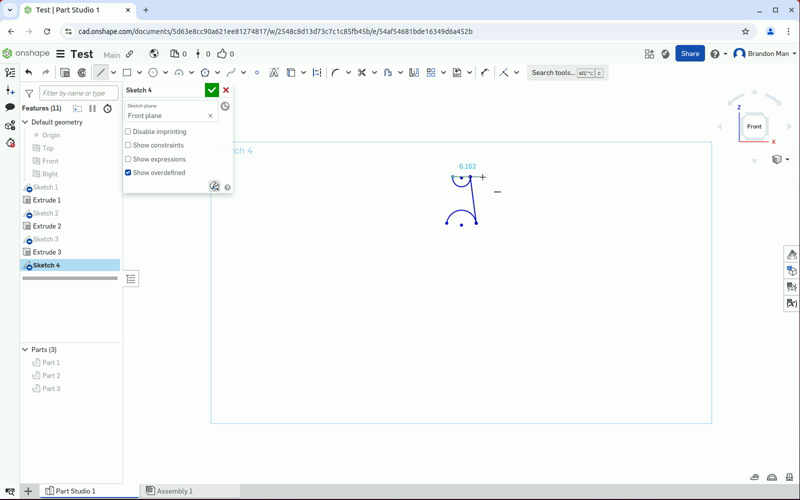
key_down(shift)
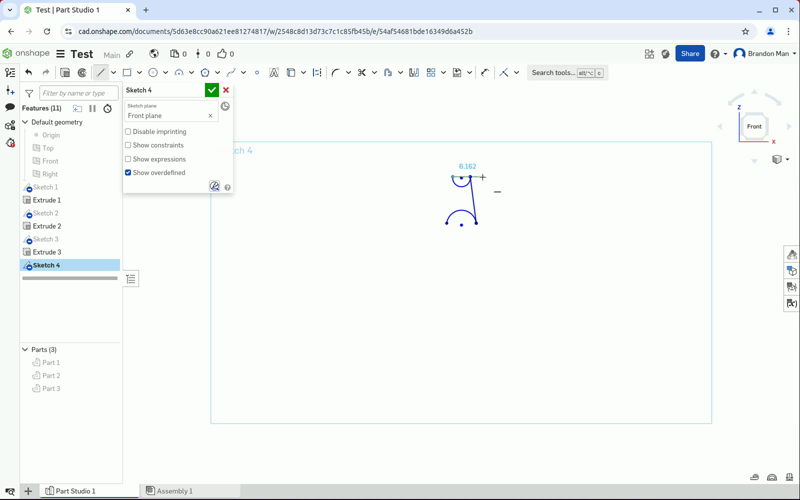
mouse_move(446, 223)
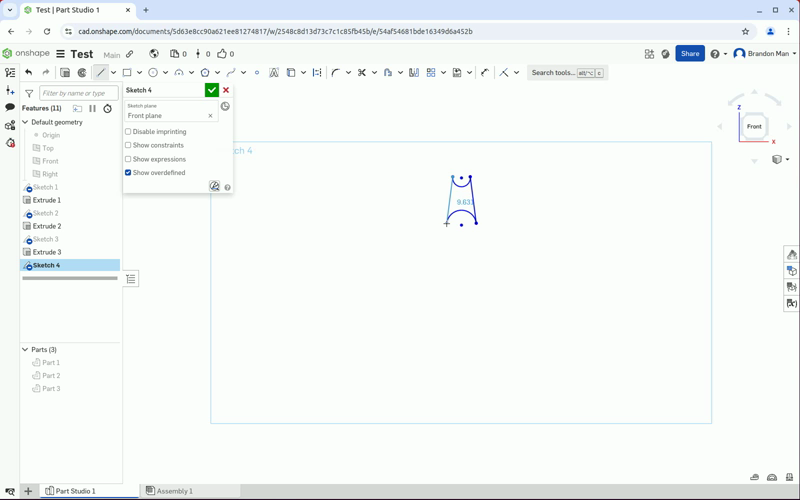
key_up(shift)
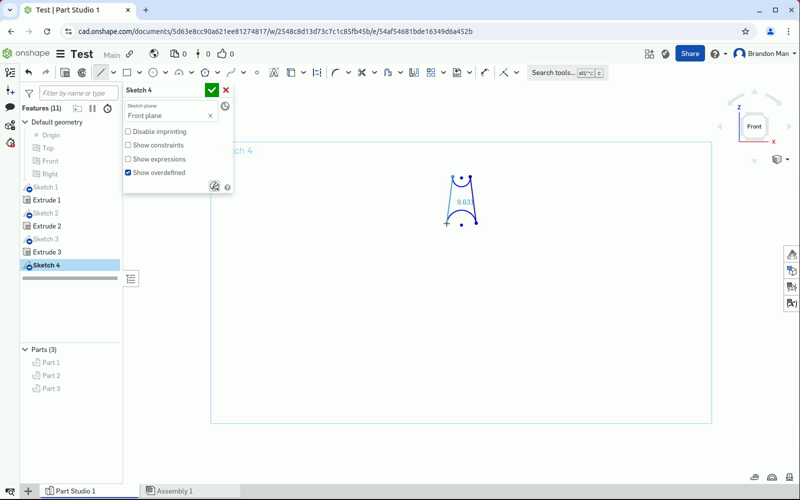
click(446, 223)
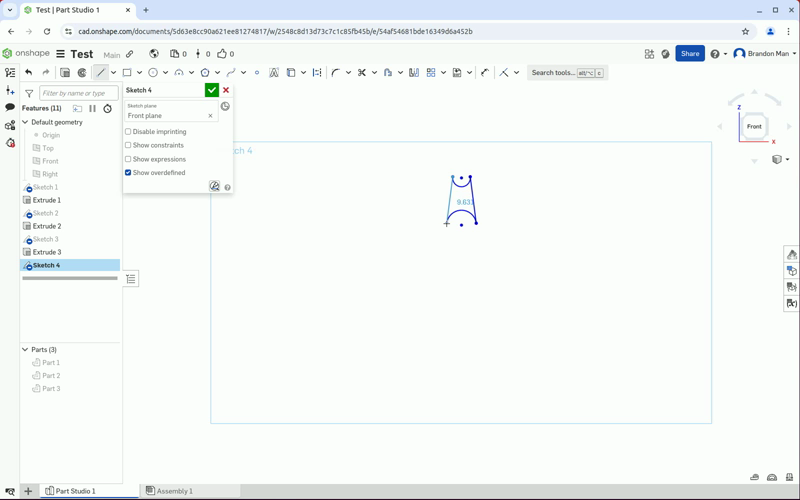
key(esc)
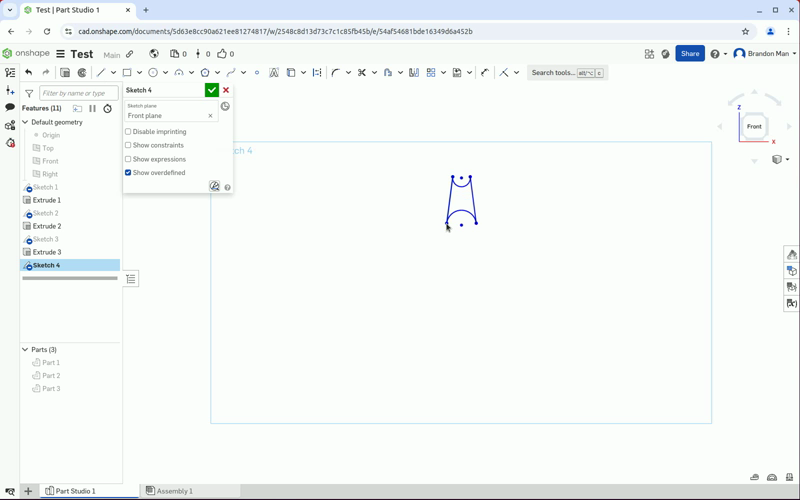
key(c)
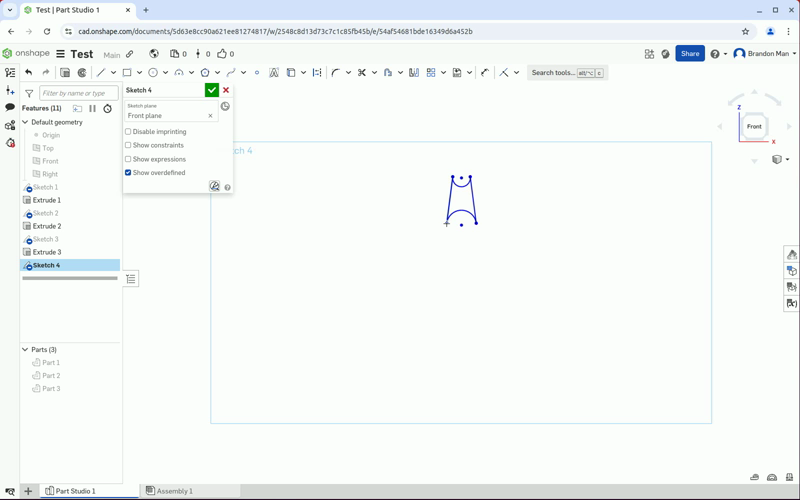
key_down(shift)
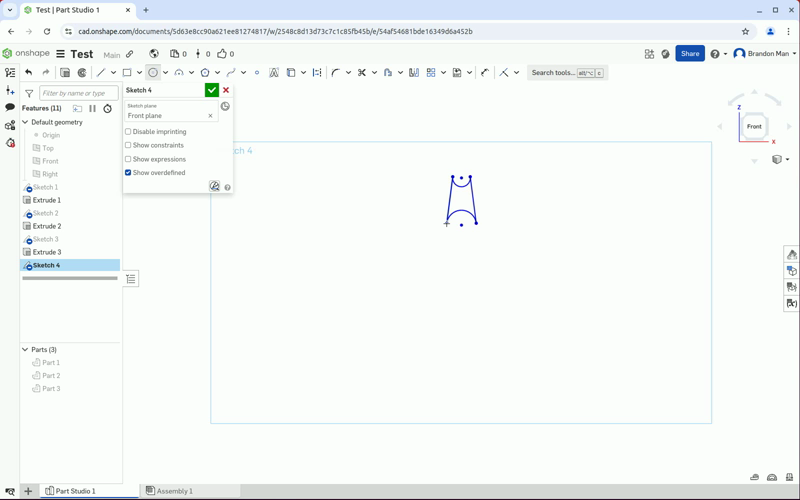
mouse_move(456, 189)
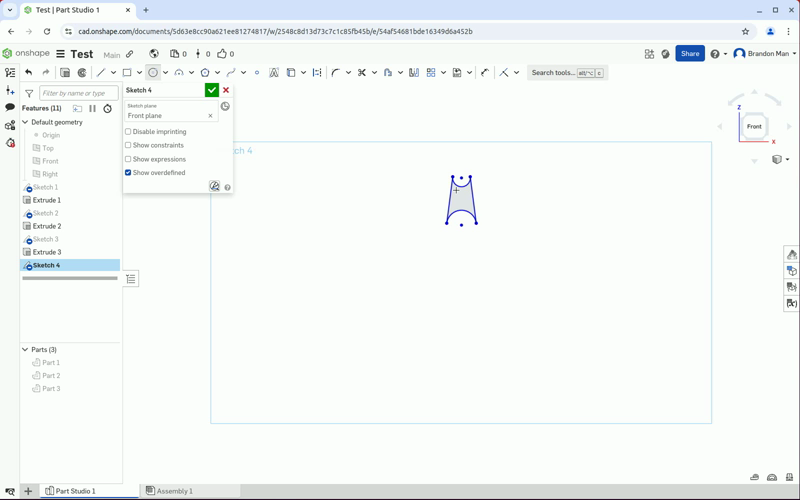
click(456, 189)
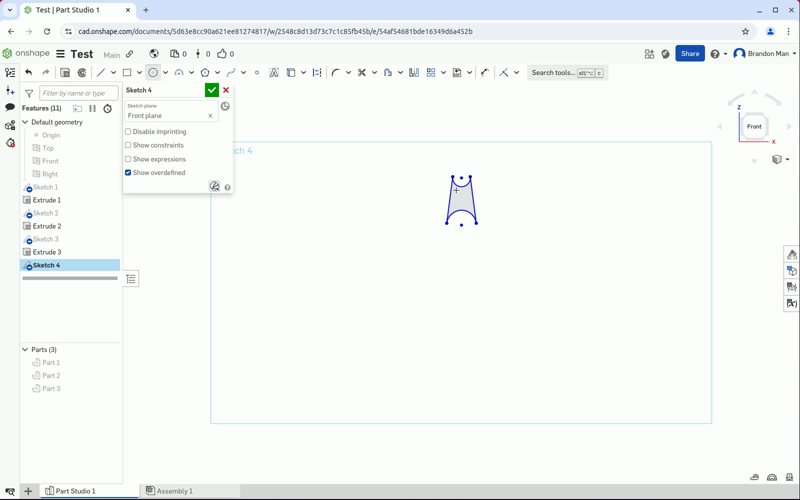
key_up(shift)
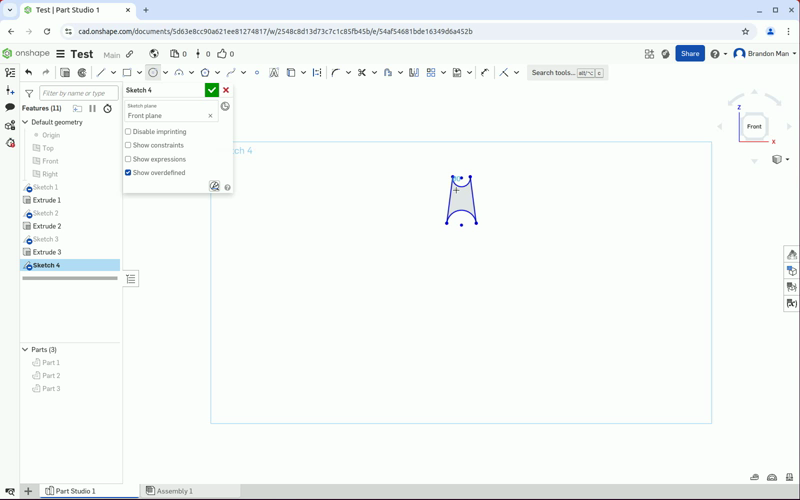
mouse_move(459, 189)
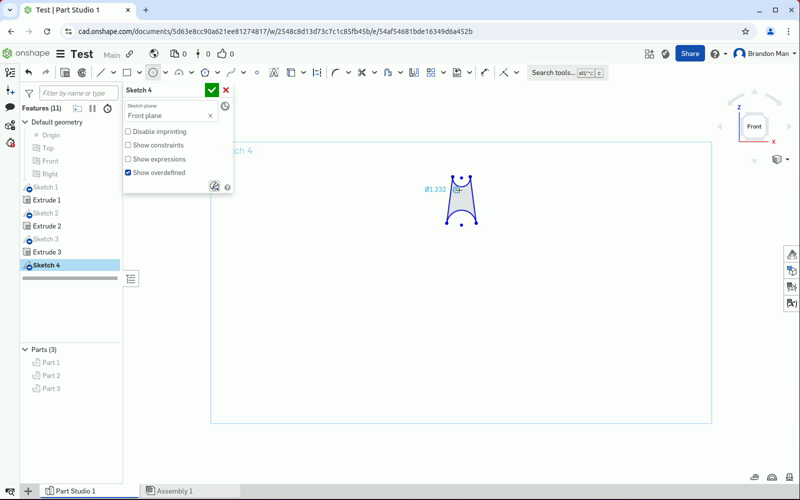
scroll(6)
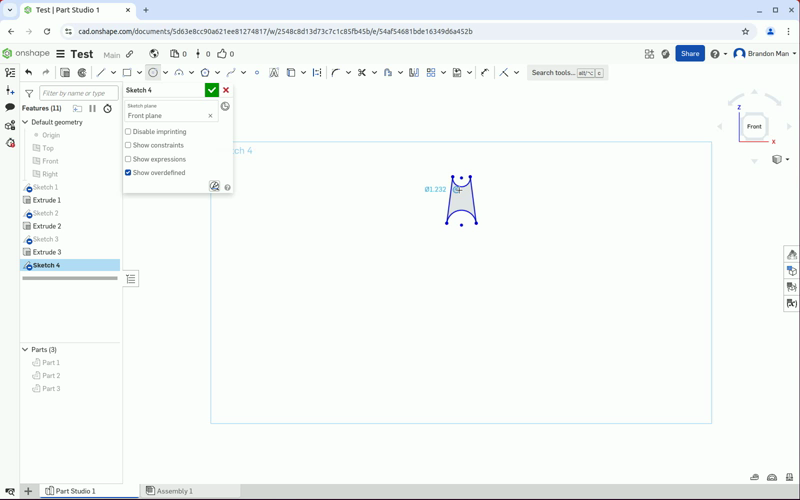
scroll(6)
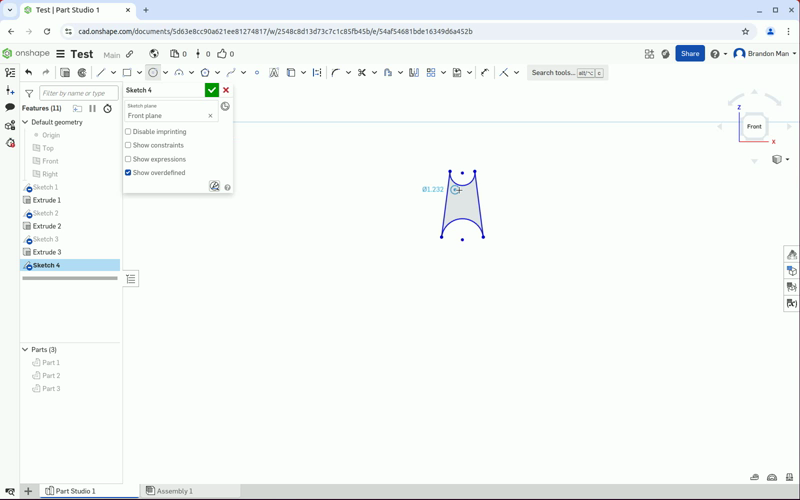
scroll(6)
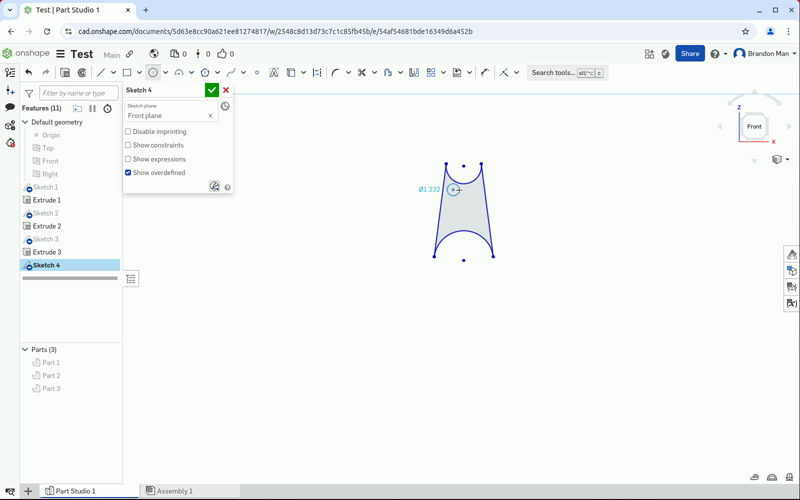
scroll(6)
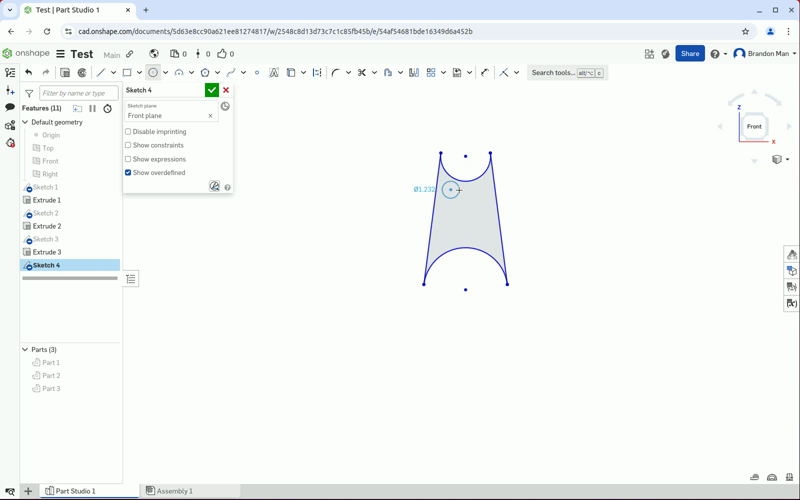
scroll(6)
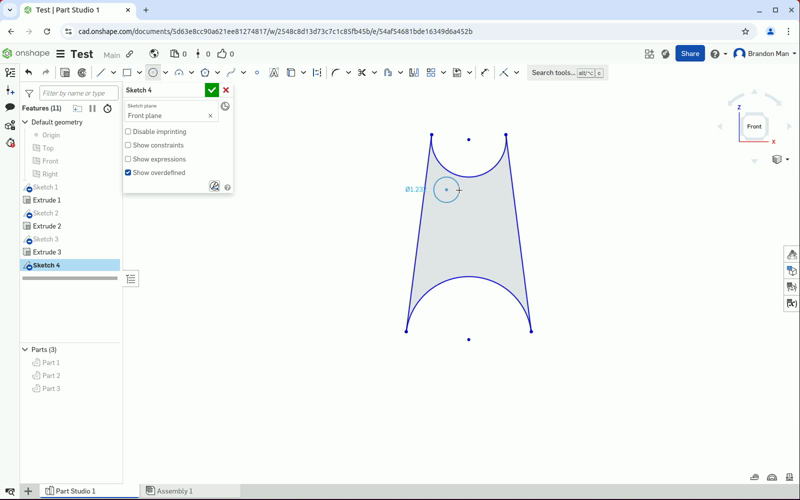
scroll(6)
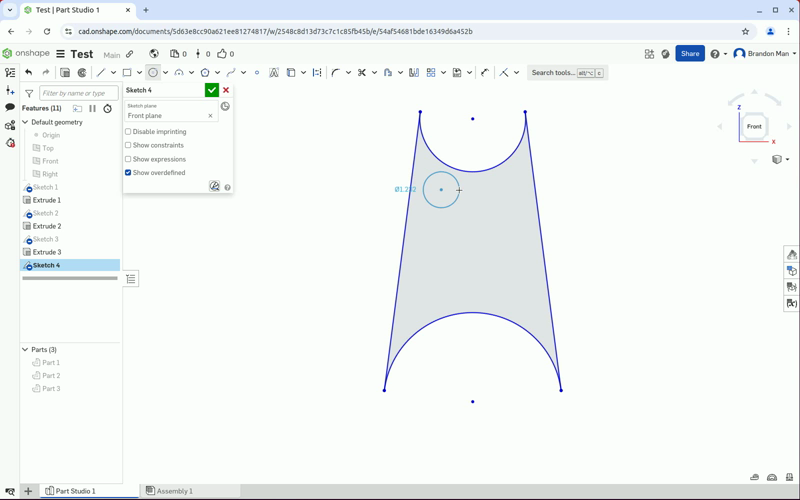
scroll(6)
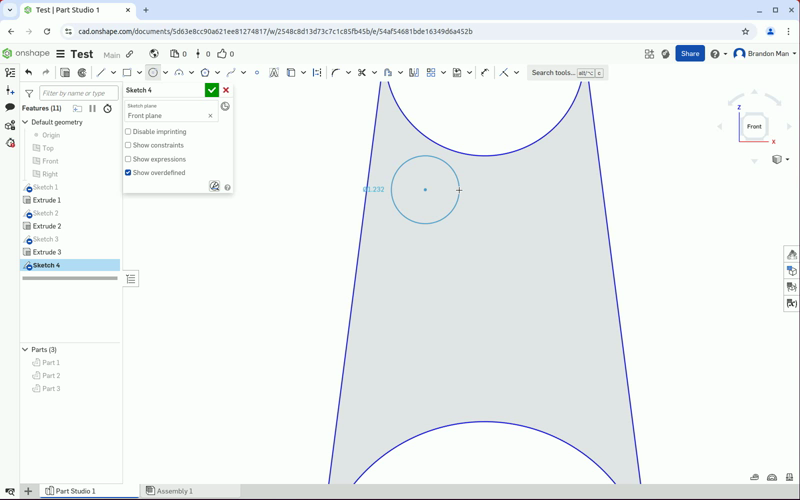
click(459, 189)
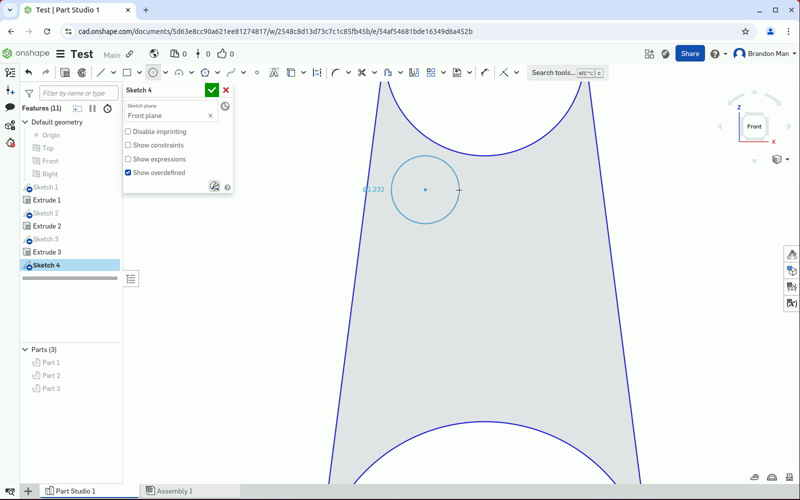
scroll(-6)
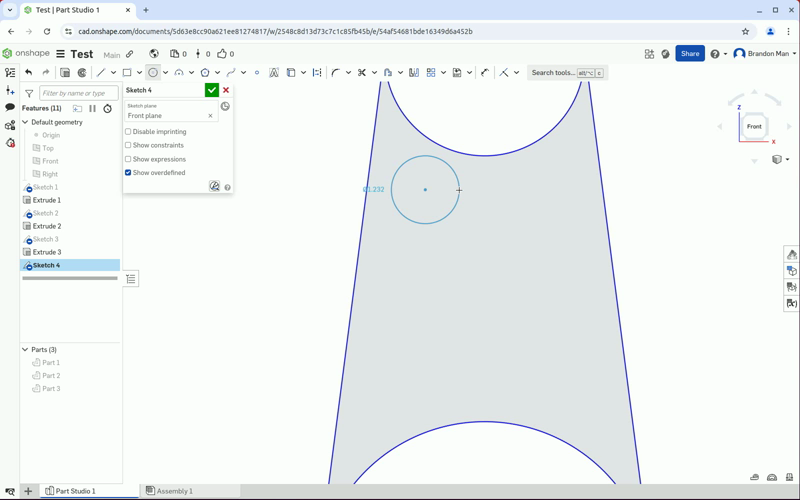
scroll(-6)
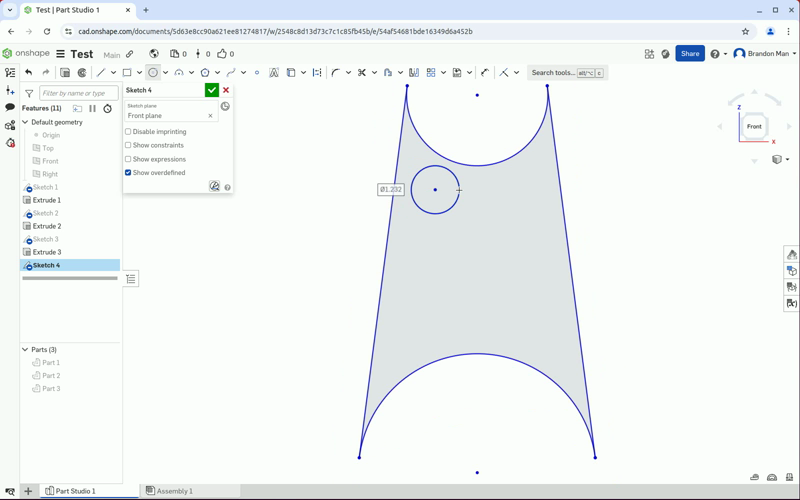
scroll(-6)
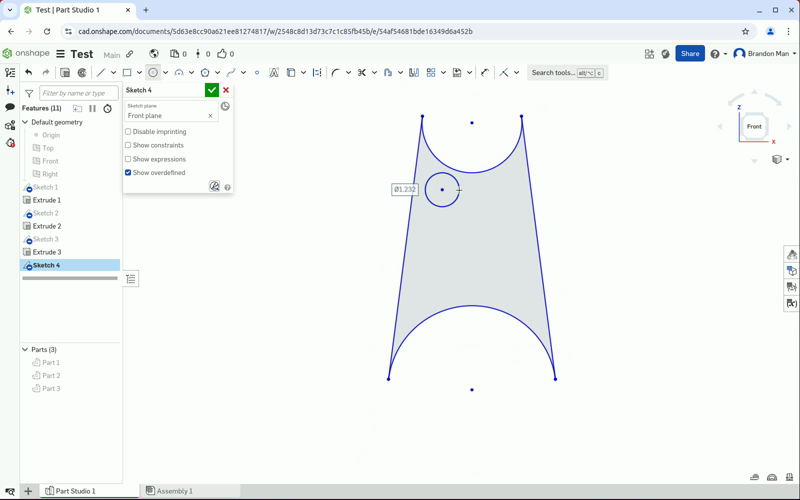
scroll(-6)
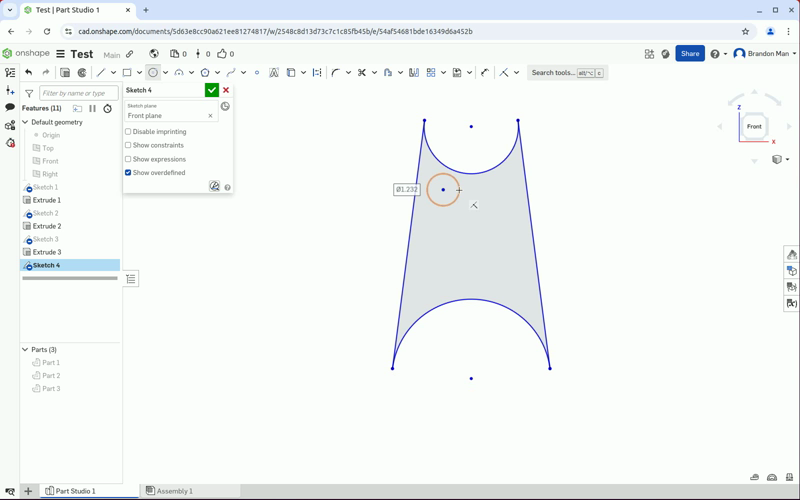
scroll(-6)
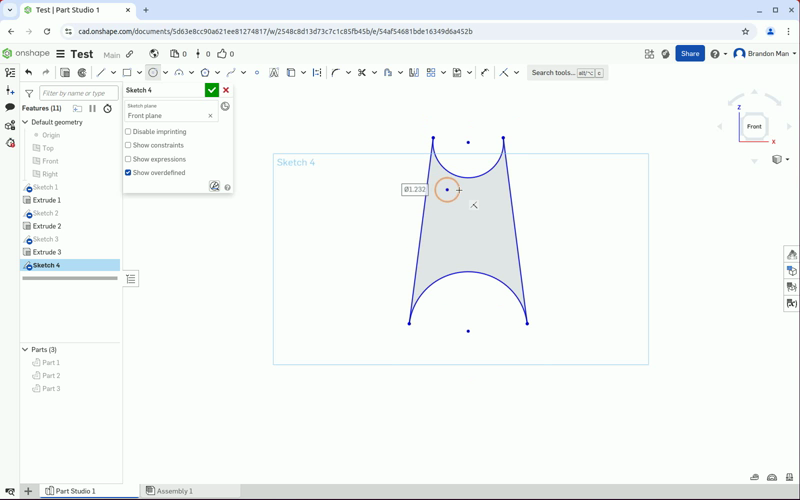
scroll(-6)
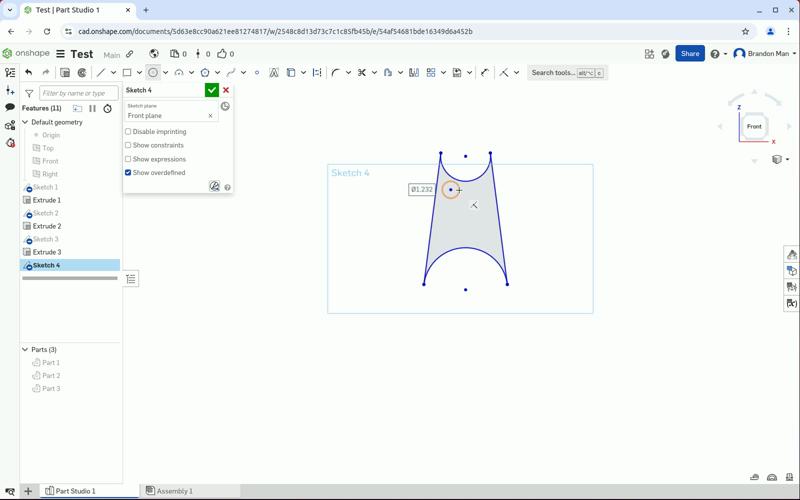
scroll(-6)
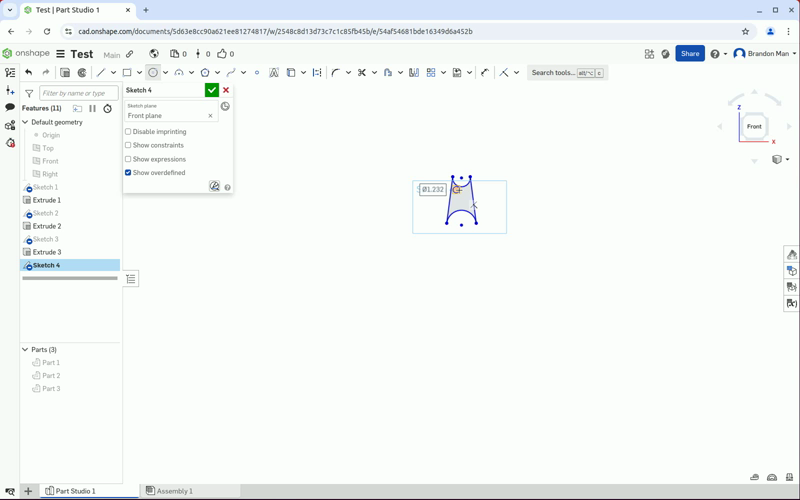
key(esc)
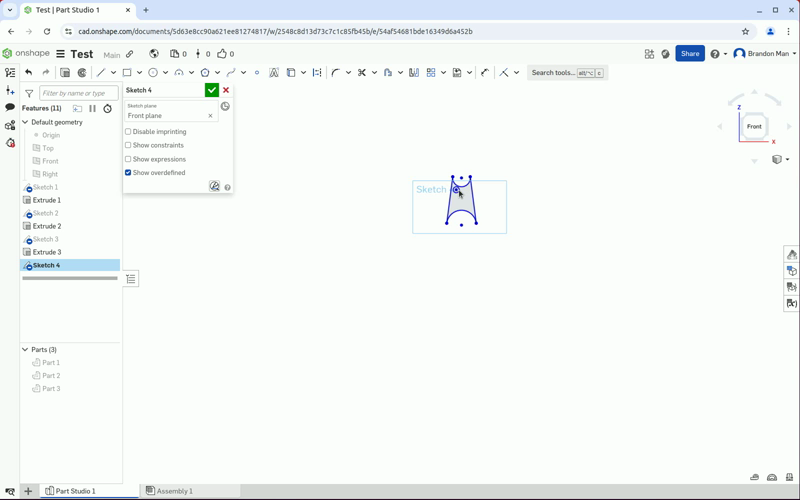
mouse_move(467, 210)
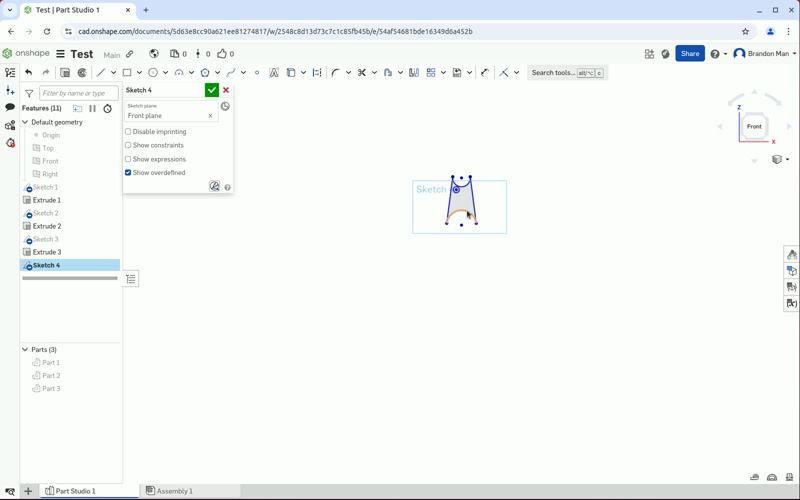
scroll(6)
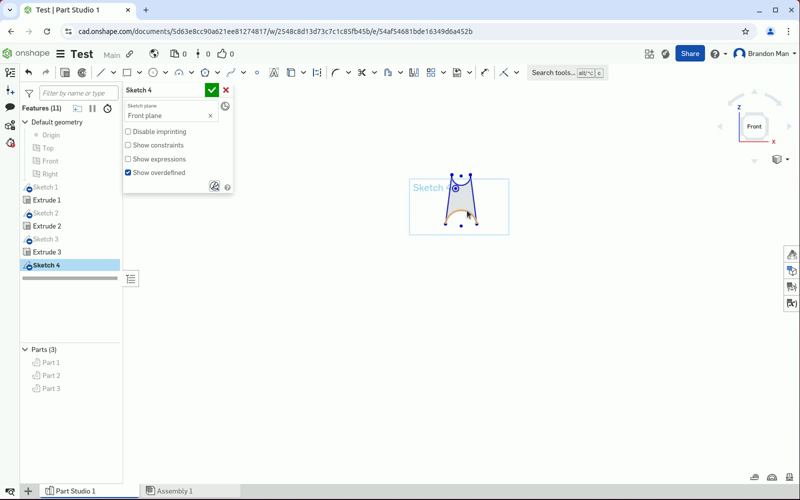
scroll(6)
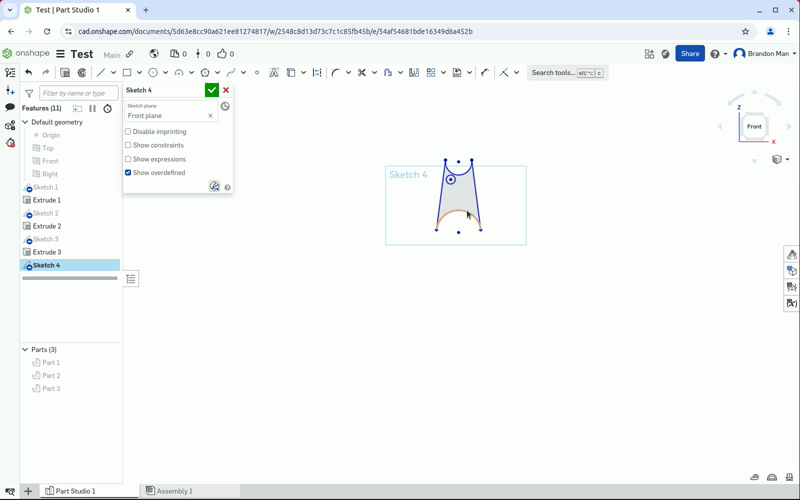
scroll(6)
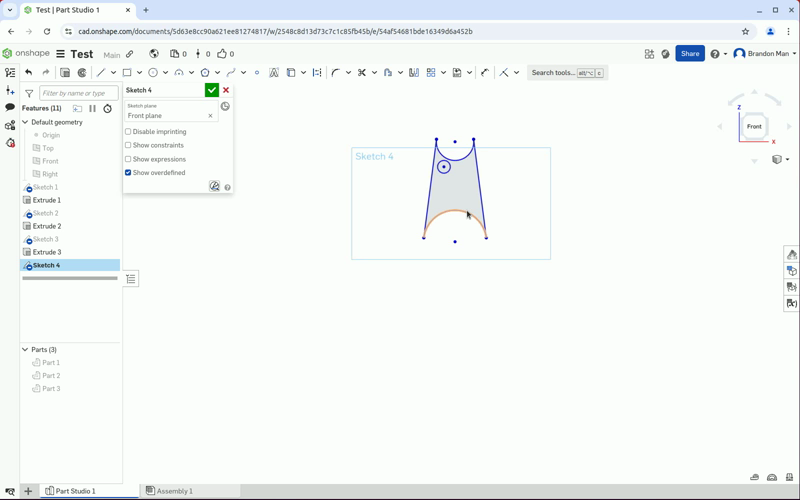
scroll(6)
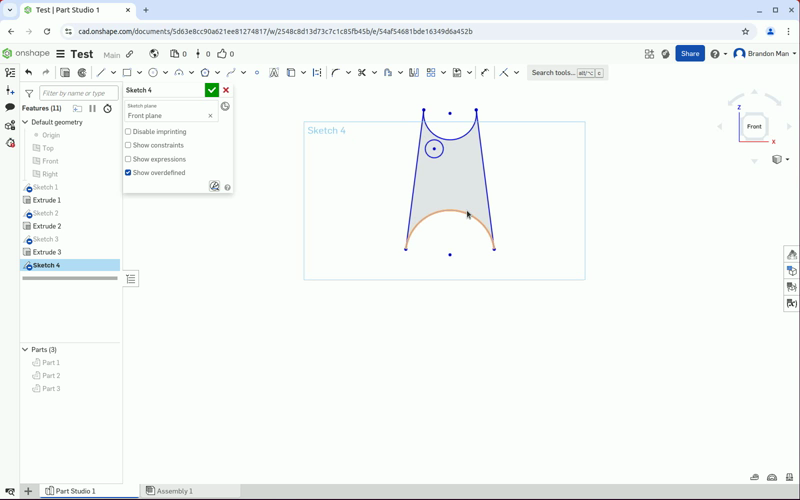
scroll(6)
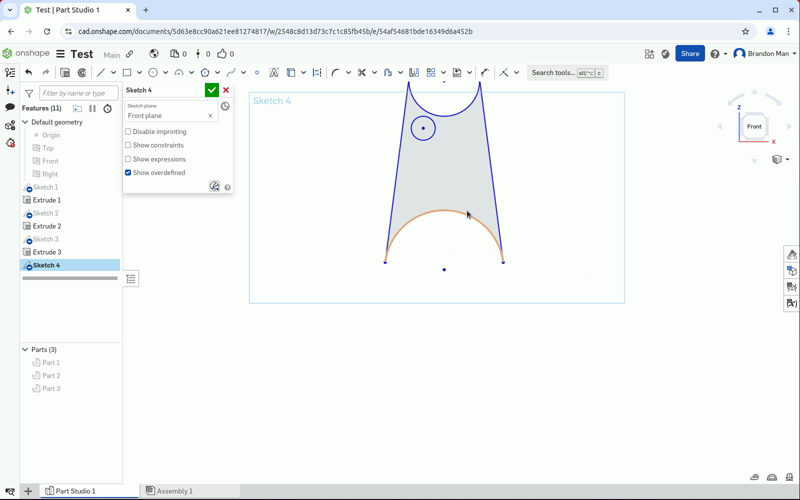
scroll(6)
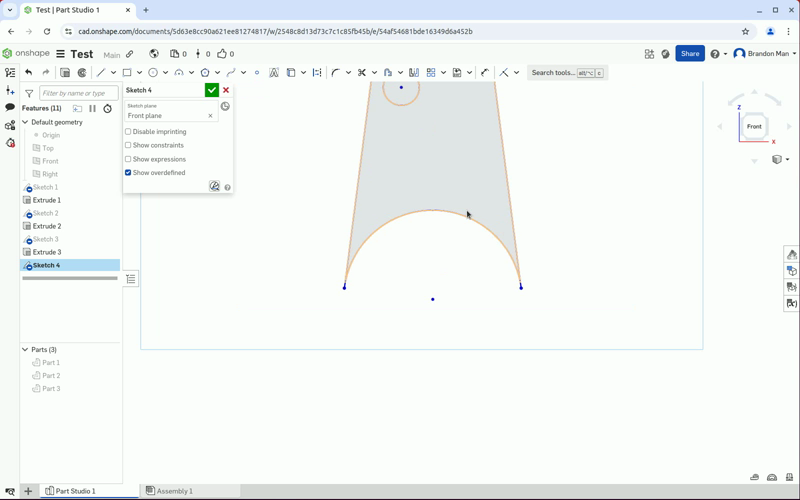
scroll(6)
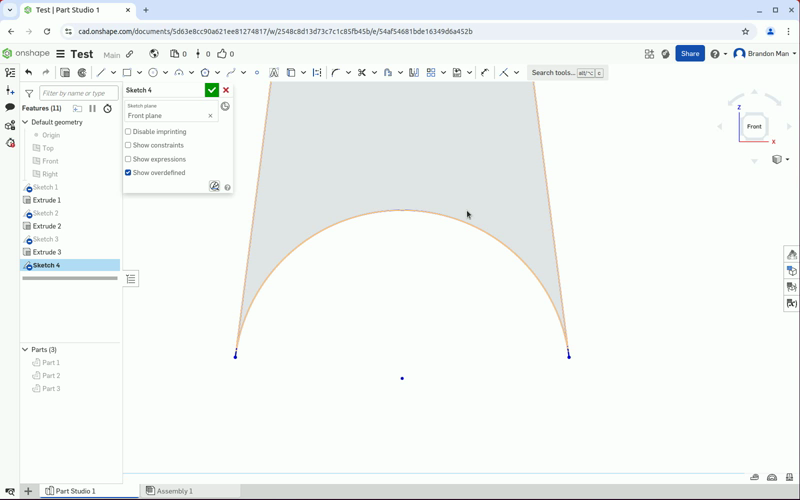
click(467, 210)
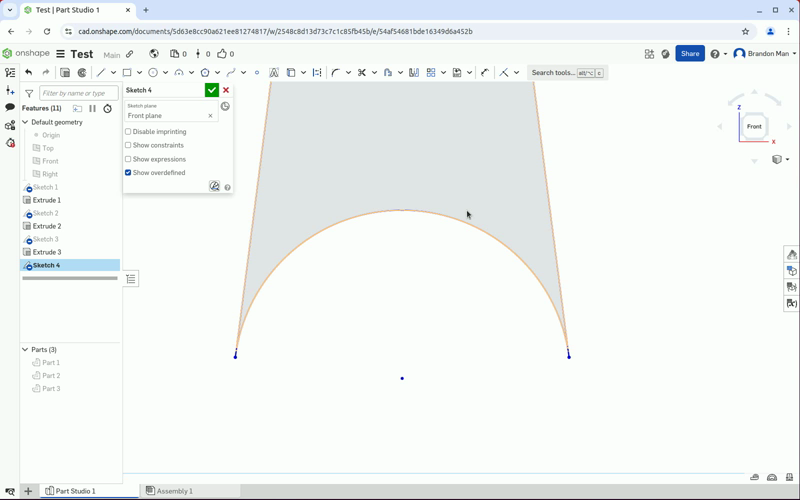
scroll(-6)
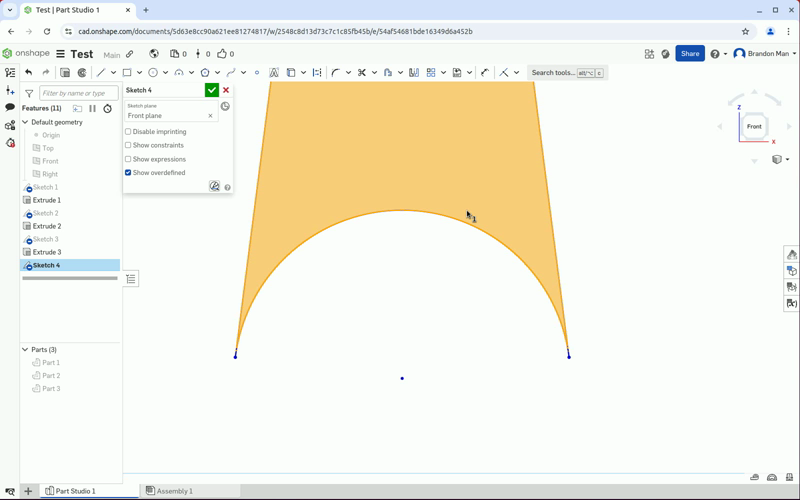
scroll(-6)
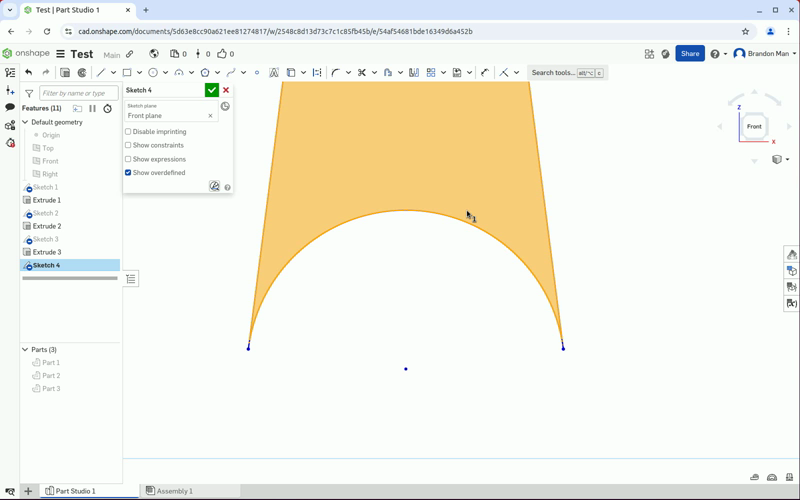
scroll(-6)
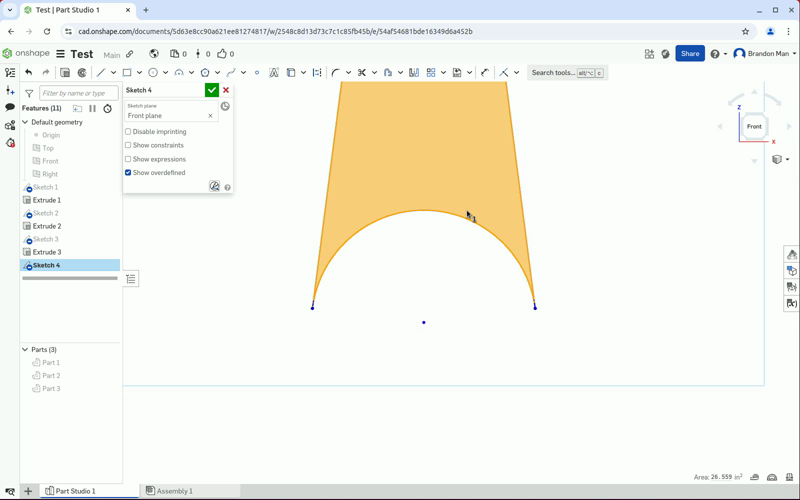
scroll(-6)
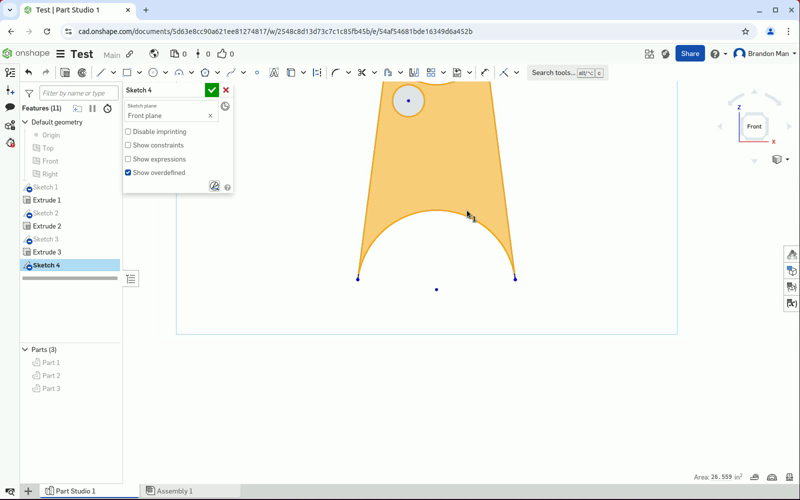
scroll(-6)
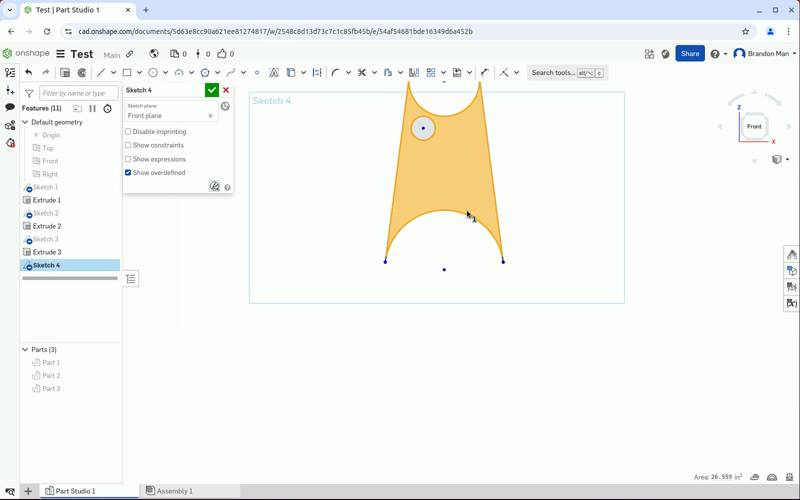
scroll(-6)
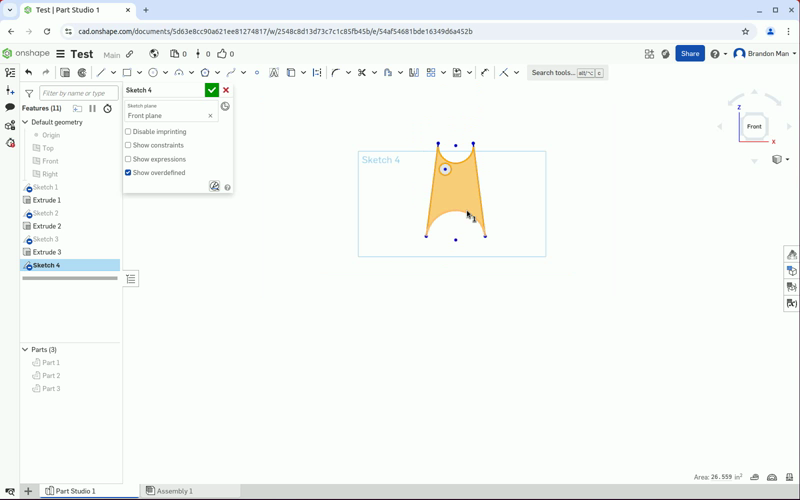
scroll(-6)
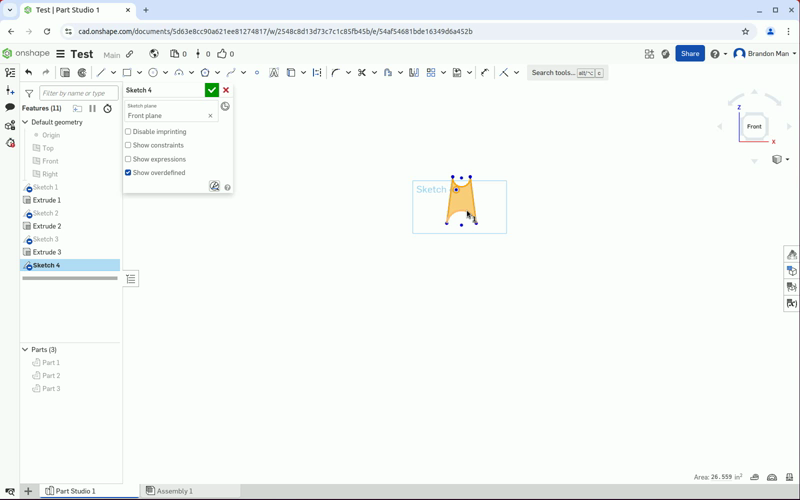
mouse_move(73, 352)
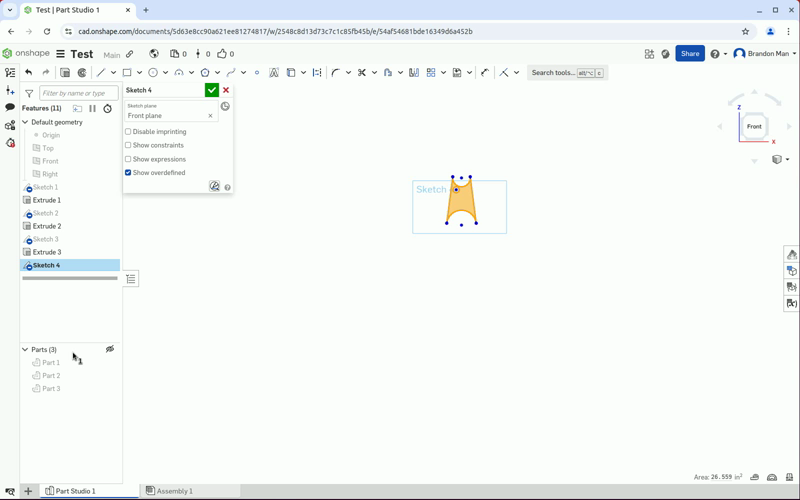
key(shift+y)
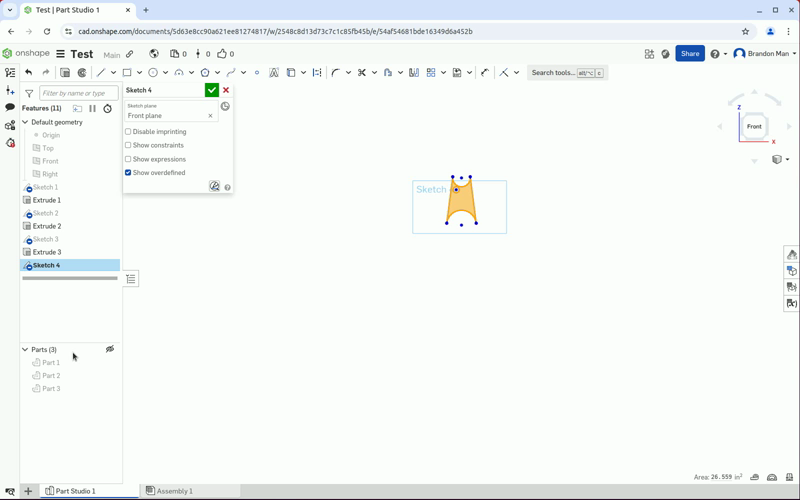
key(shift+e)
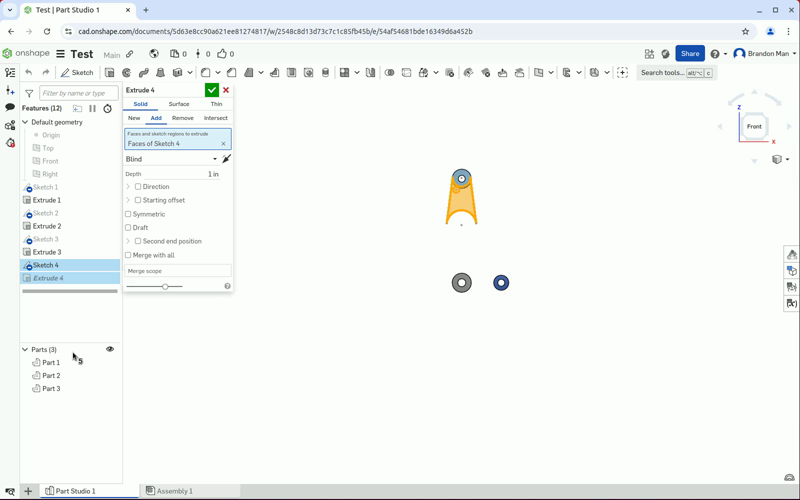
mouse_move(143, 106)
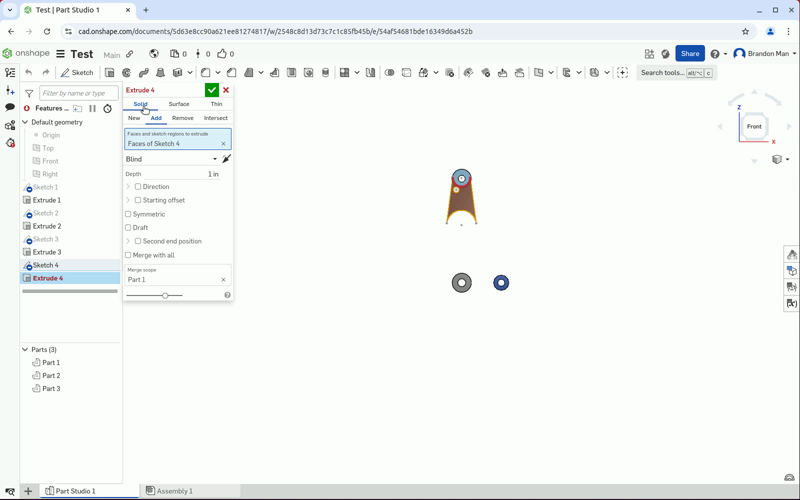
click(143, 106)
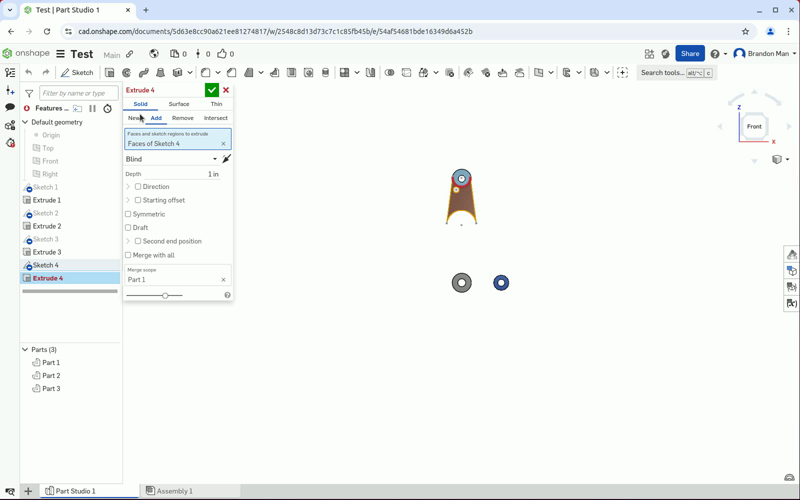
mouse_move(137, 120)
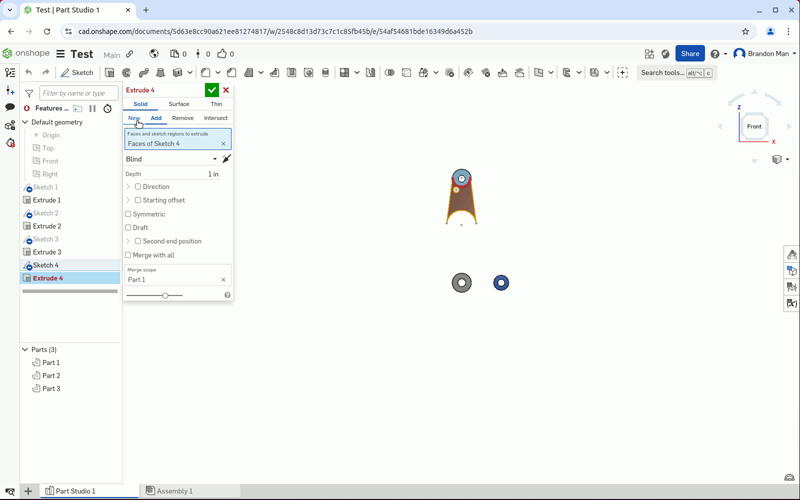
click(137, 120)
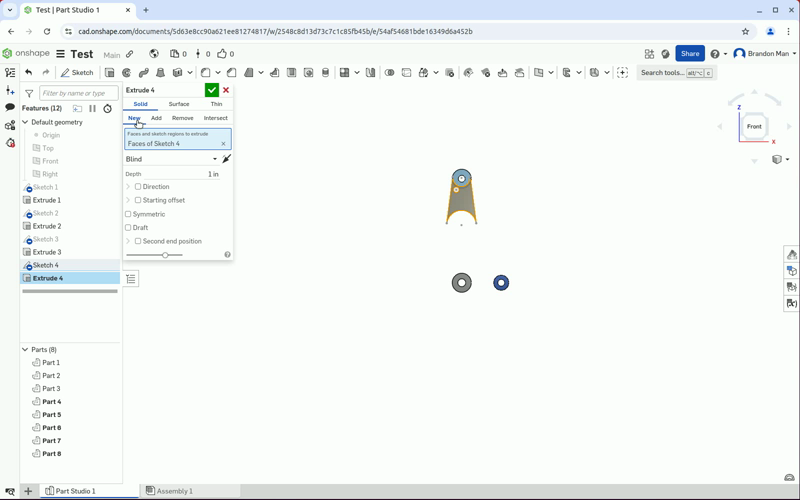
key(tab, 4)
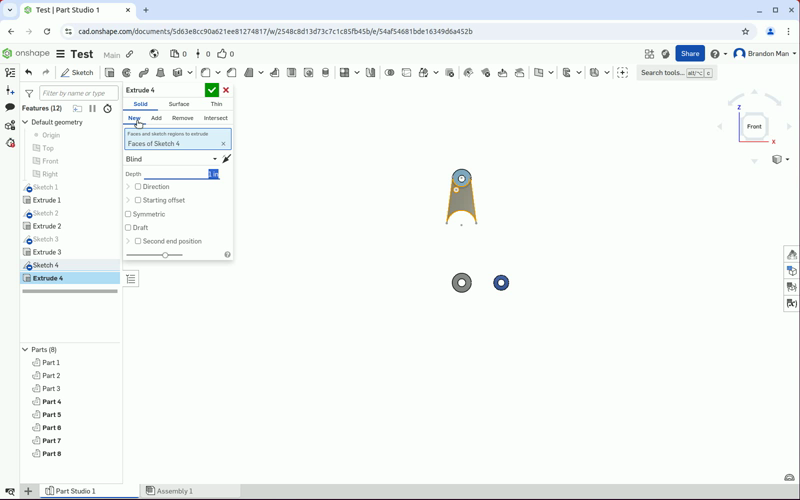
text(0.481)
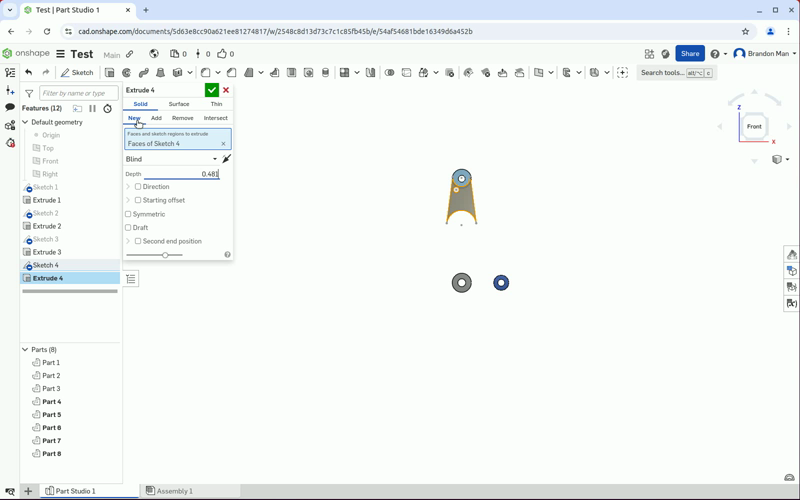
key(enter)
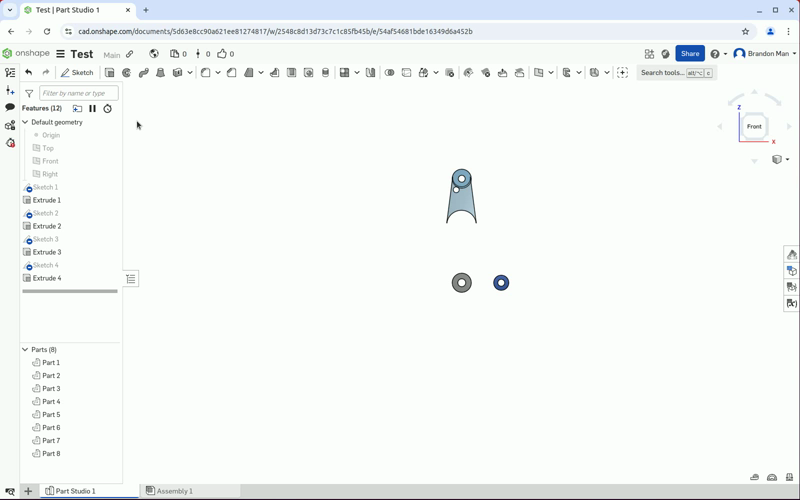
key(shift+h)
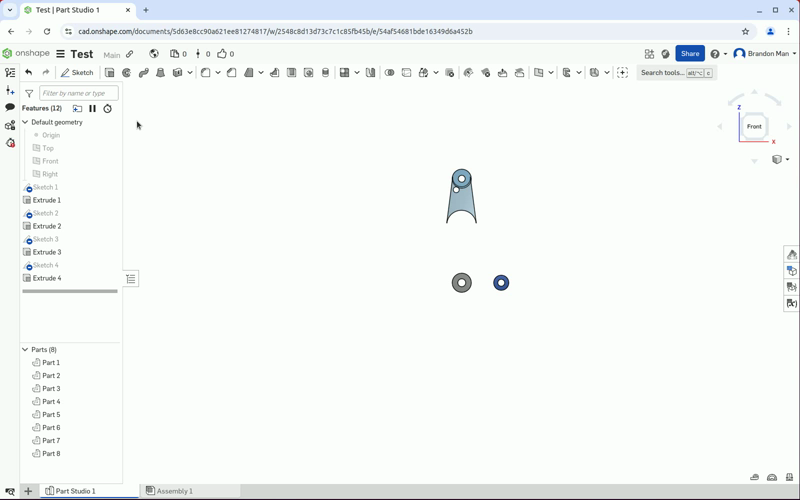
key(shift+h)
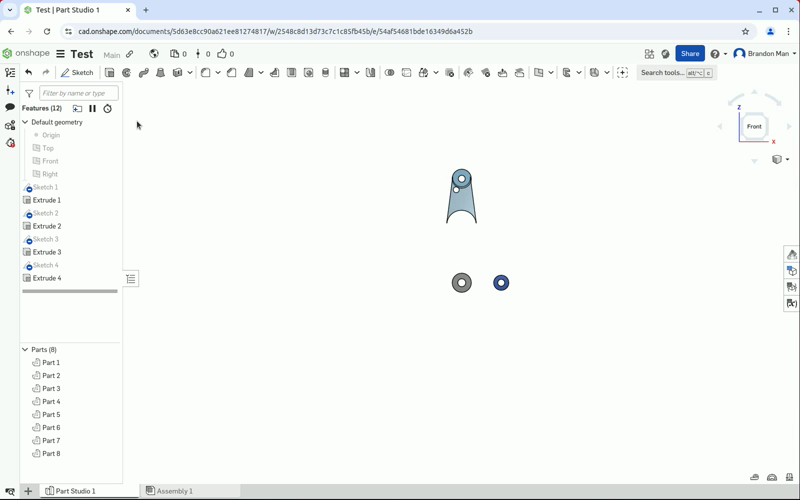
mouse_move(73, 189)
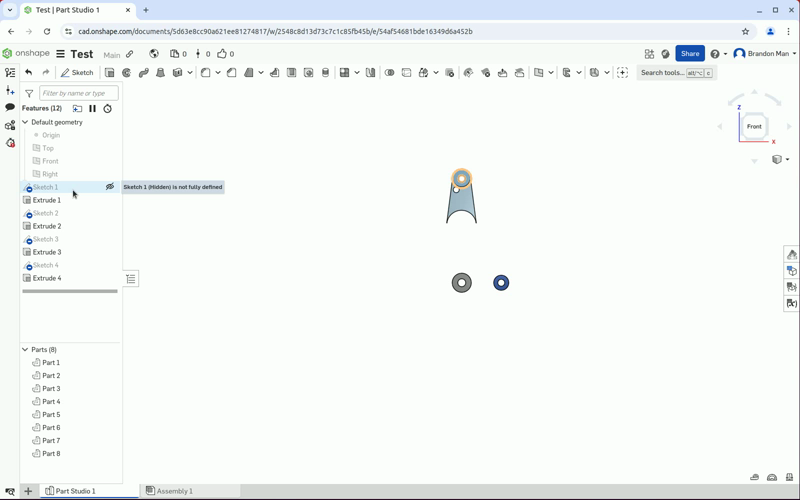
click(73, 189)
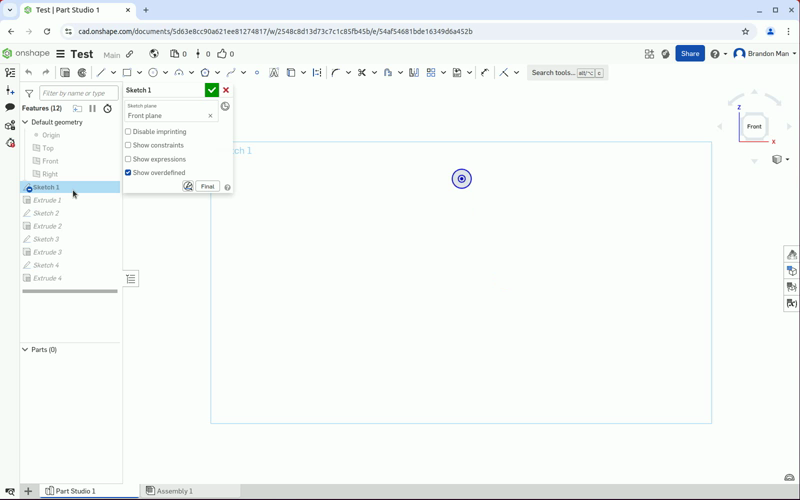
mouse_move(229, 92)
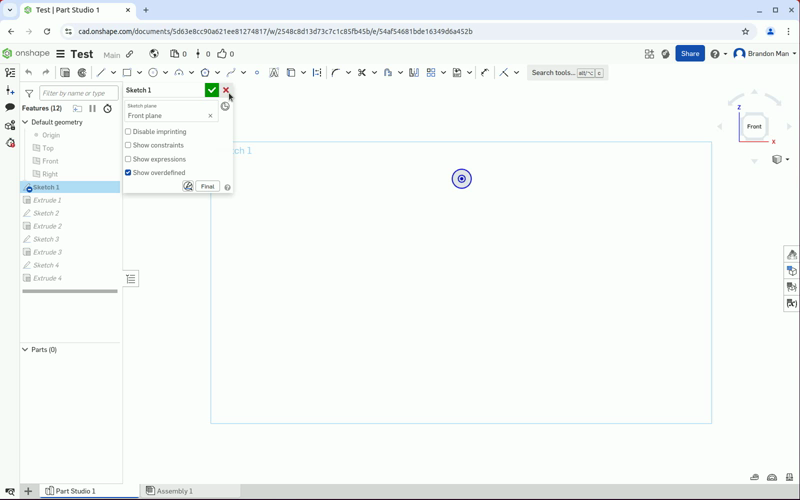
click(229, 92)
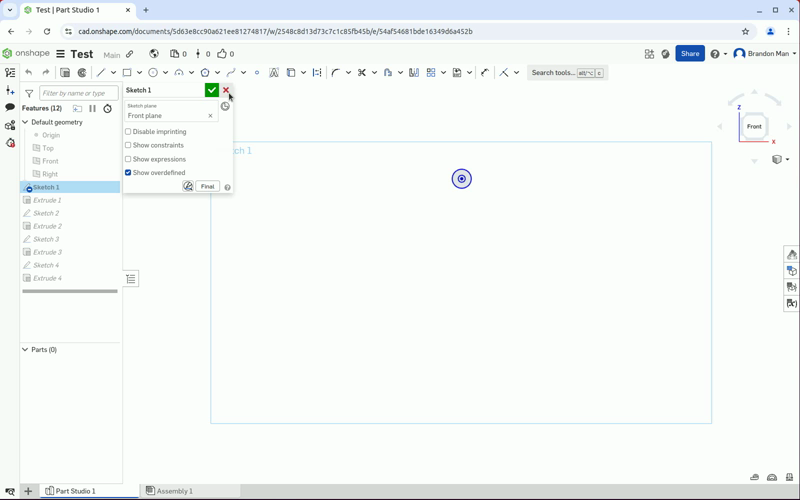
key(shift+s)
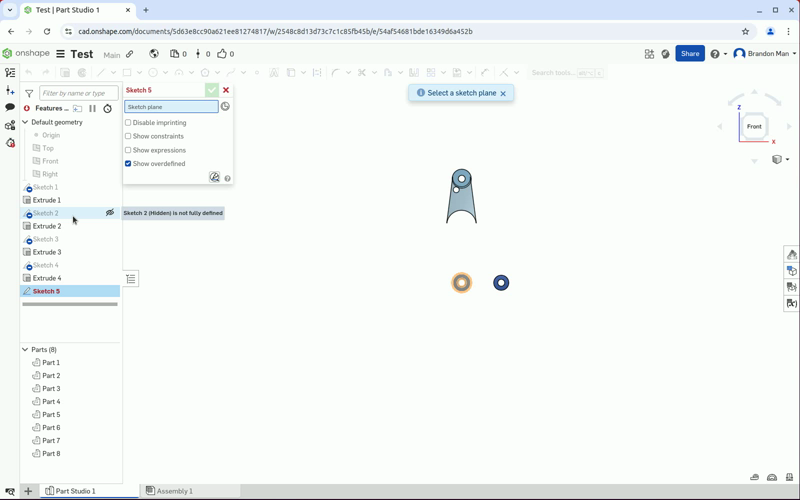
scroll(3)
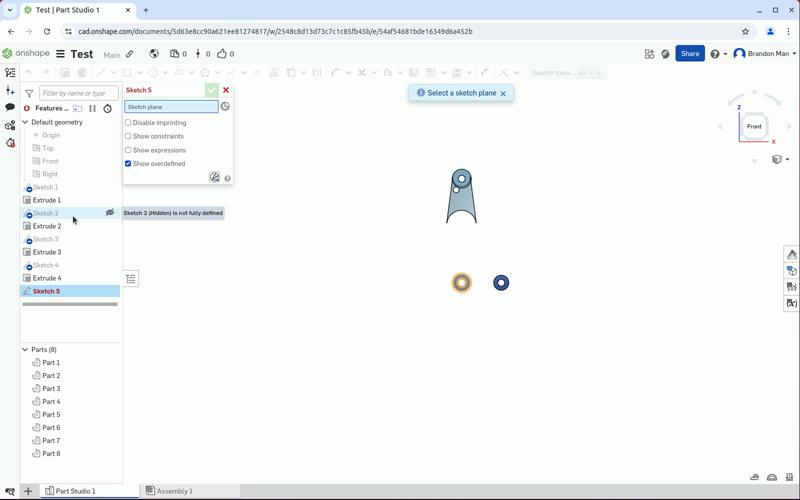
mouse_move(73, 163)
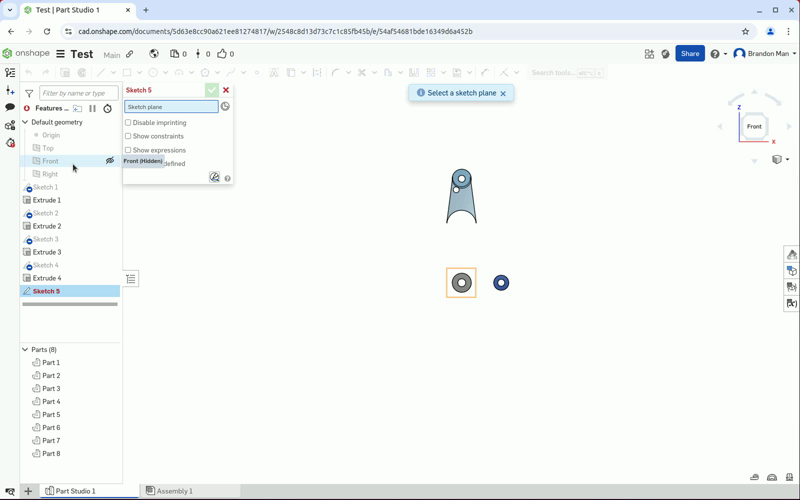
click(73, 163)
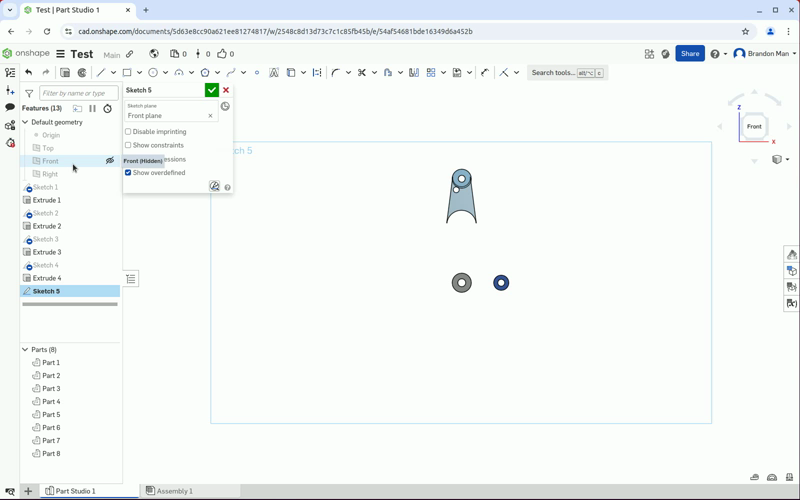
mouse_move(73, 352)
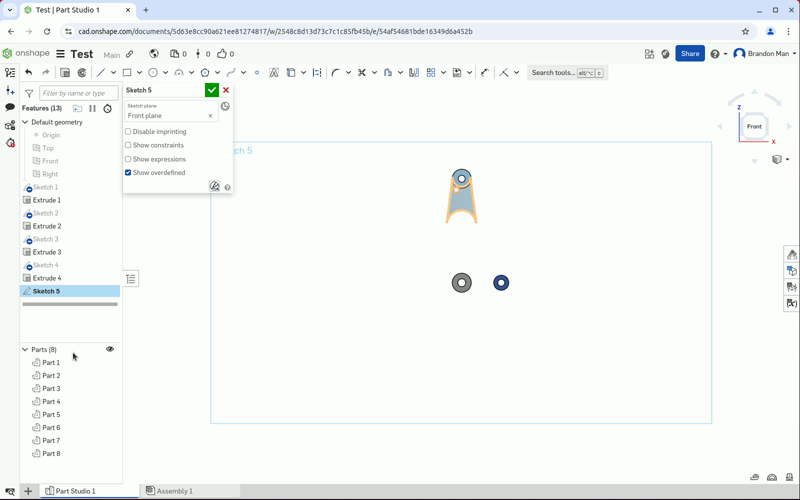
key(y)
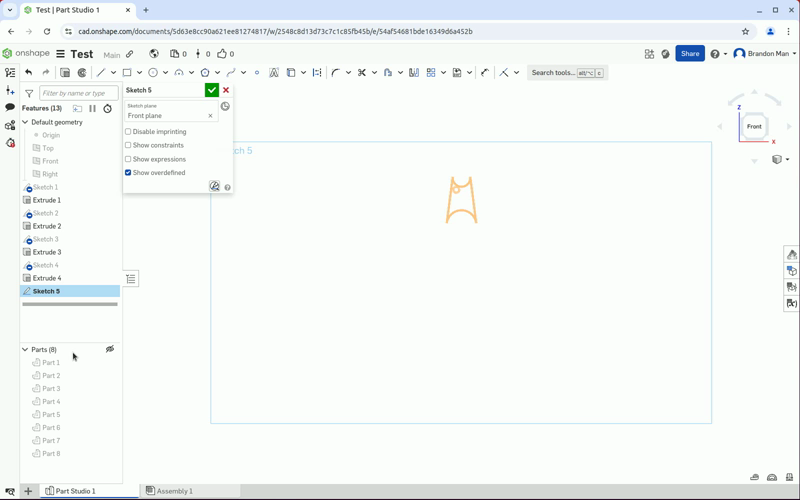
key(c)
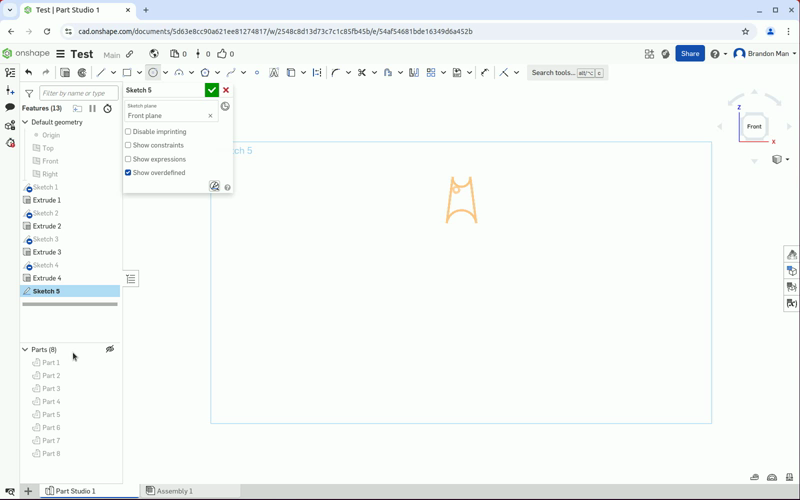
key_down(shift)
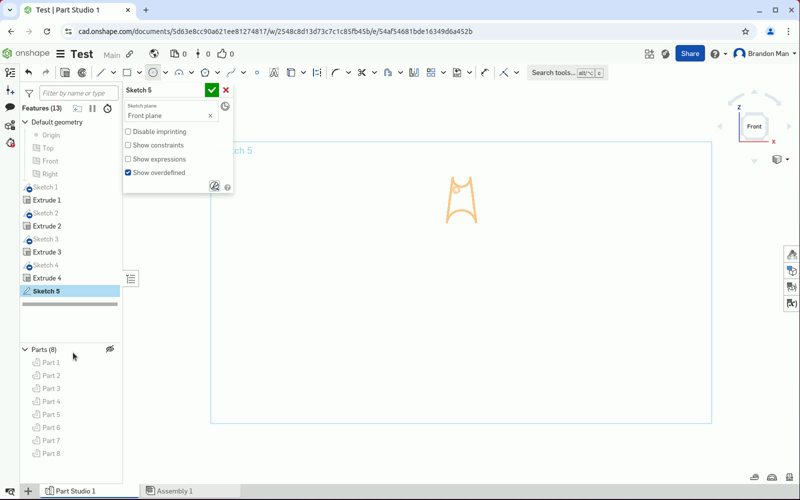
mouse_move(461, 225)
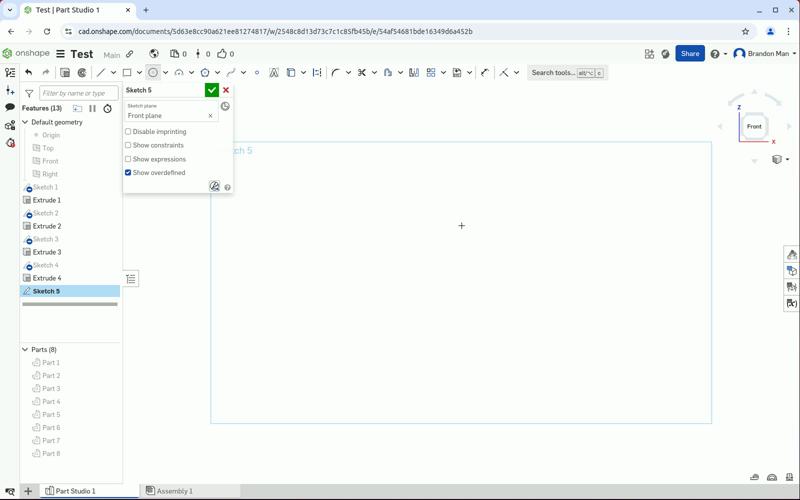
click(461, 225)
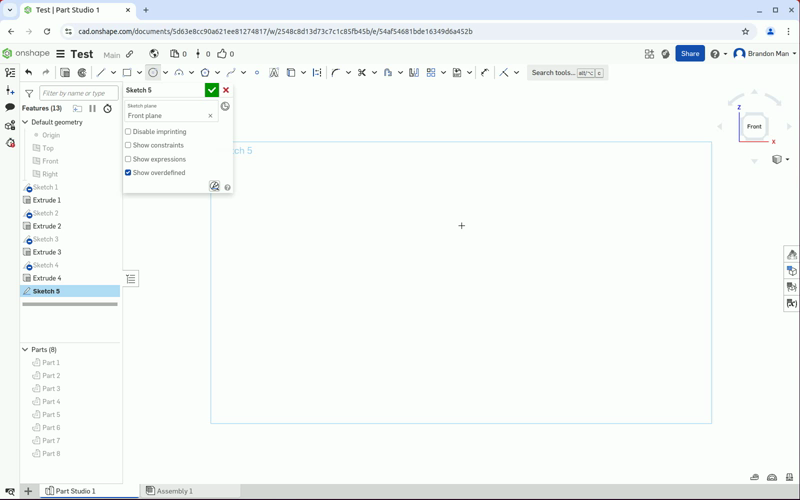
key_up(shift)
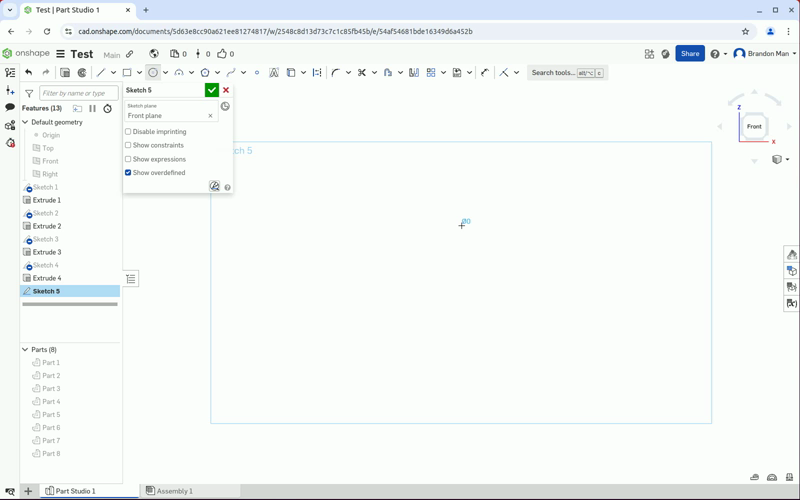
mouse_move(477, 225)
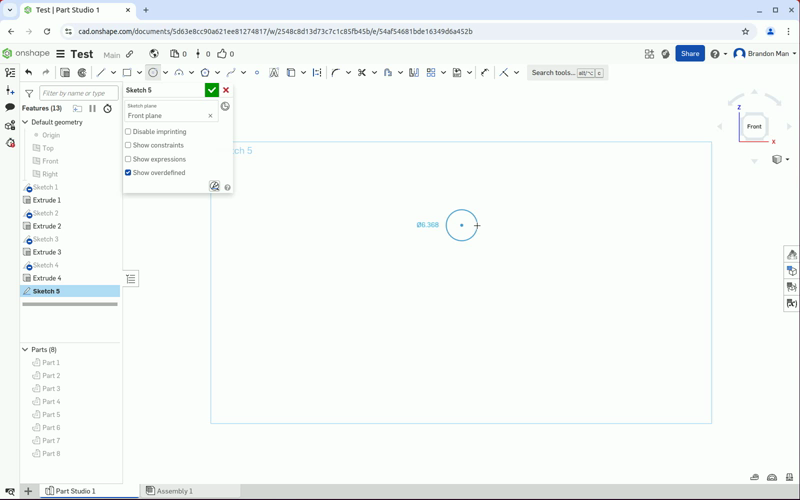
click(477, 225)
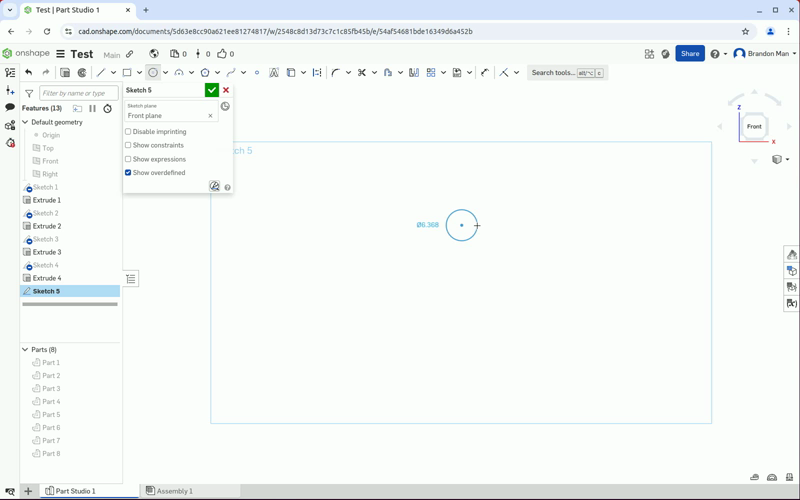
key(esc)
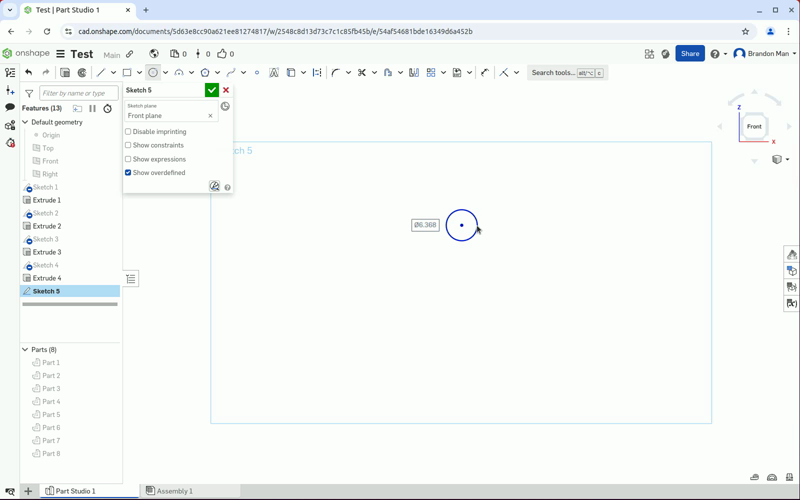
key(c)
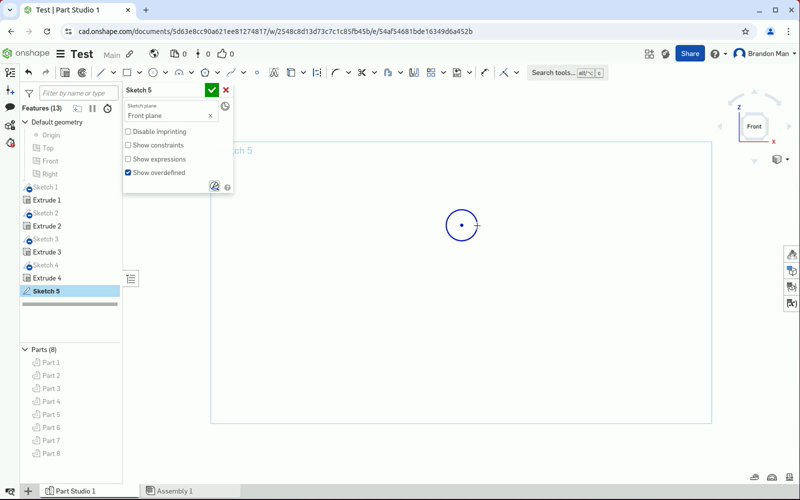
key_down(shift)
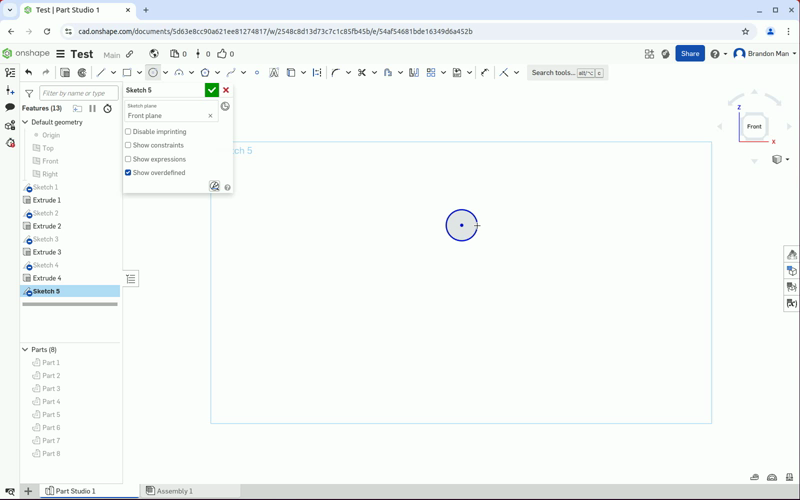
mouse_move(461, 225)
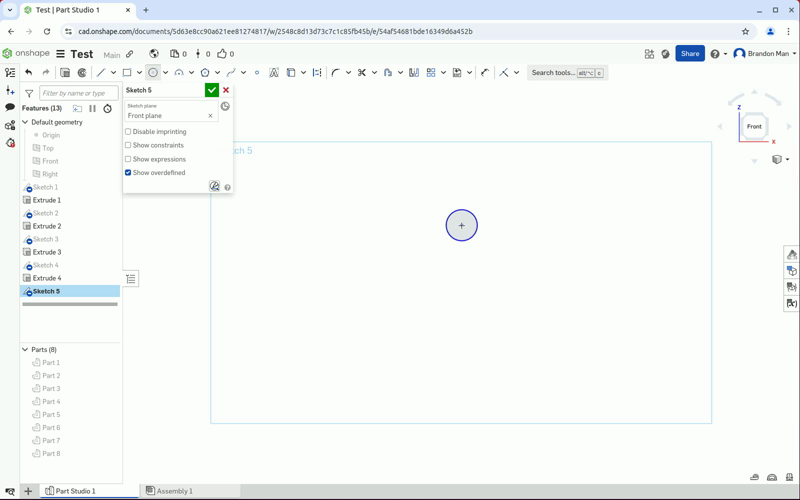
click(461, 225)
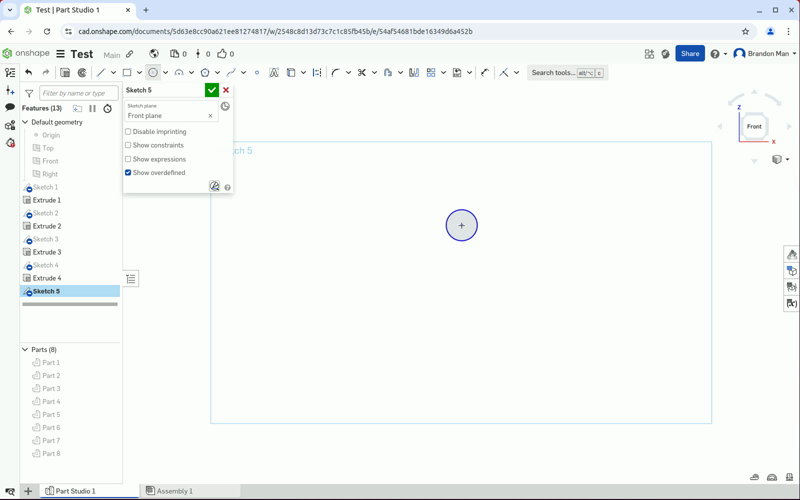
key_up(shift)
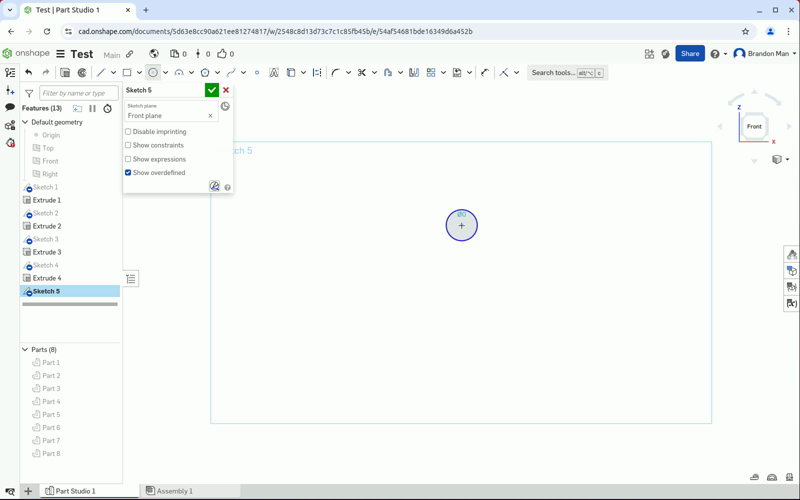
mouse_move(465, 225)
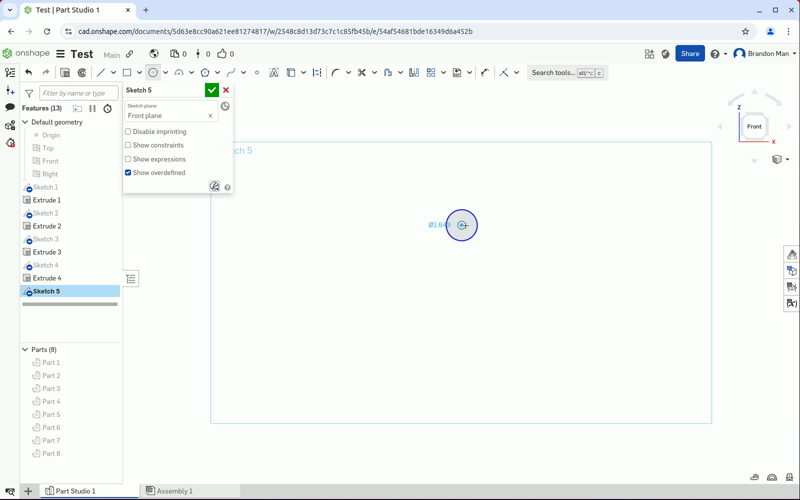
scroll(6)
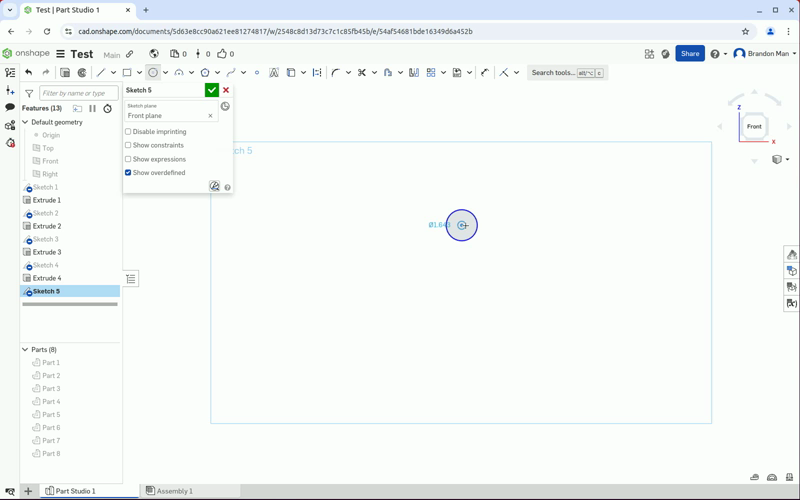
scroll(6)
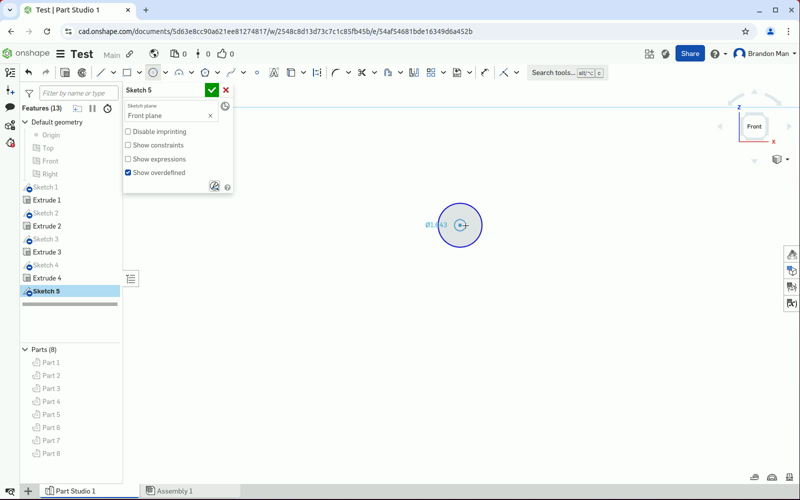
scroll(6)
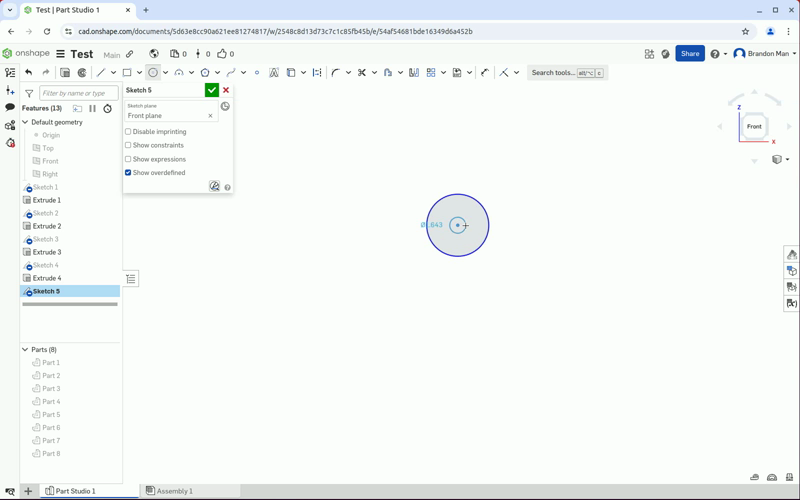
scroll(6)
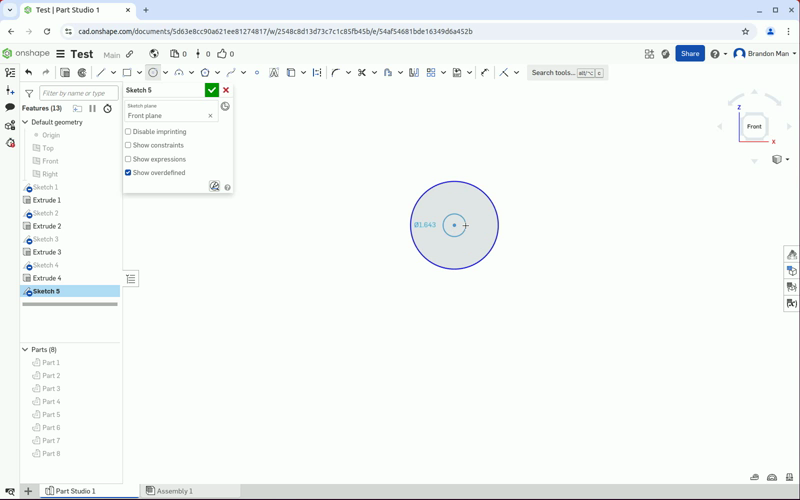
scroll(6)
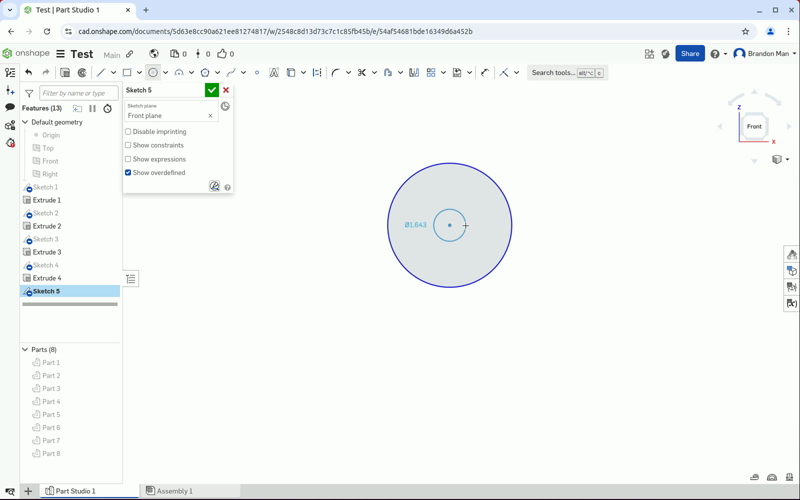
scroll(6)
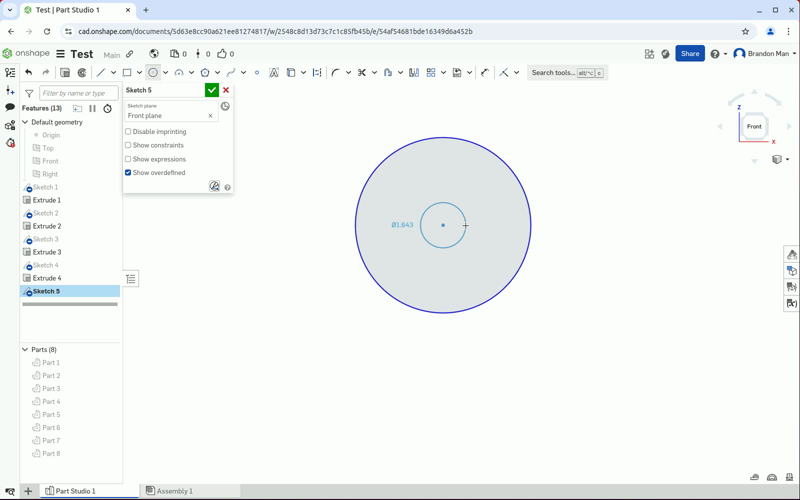
scroll(6)
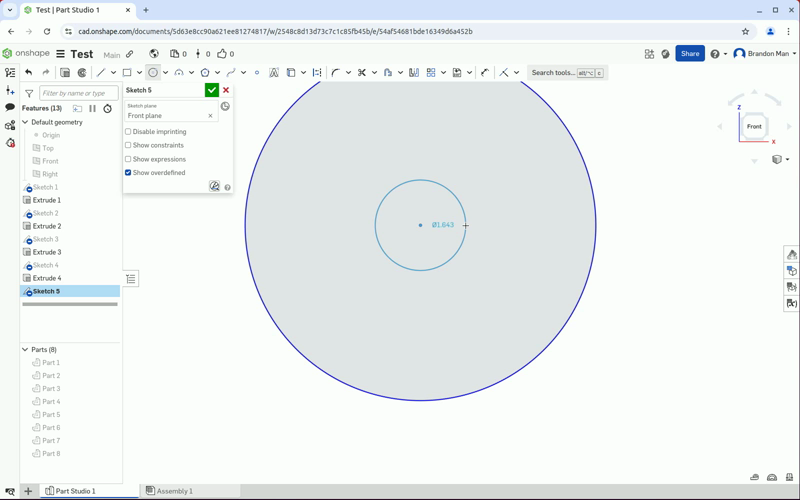
click(465, 225)
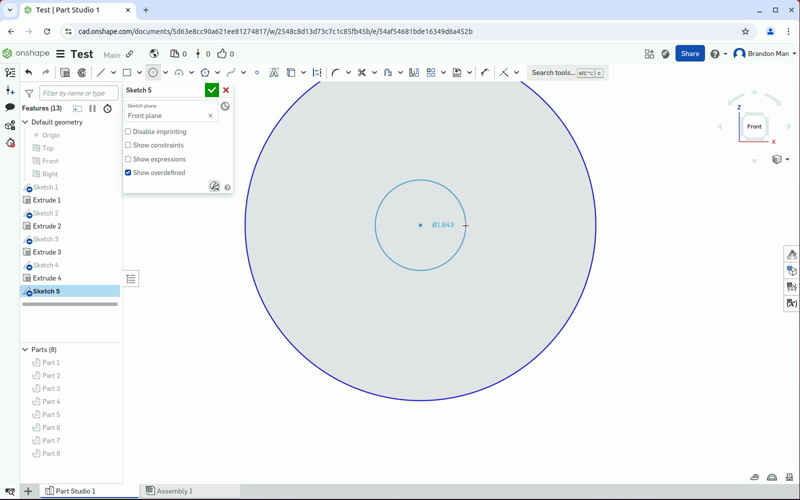
scroll(-6)
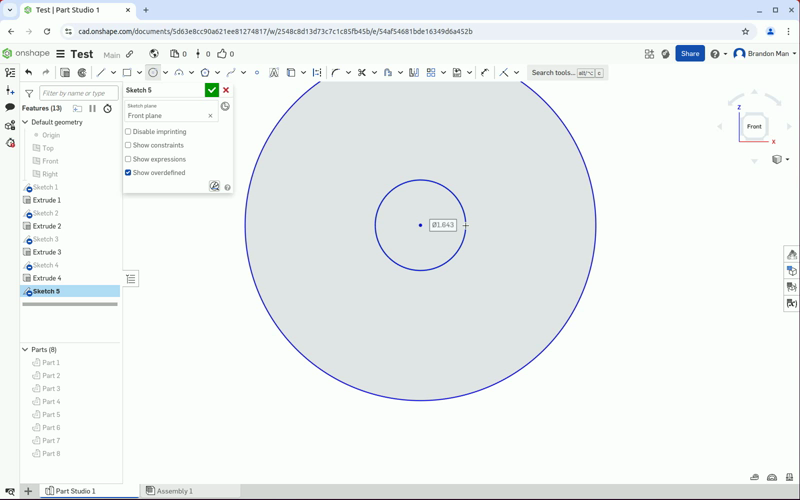
scroll(-6)
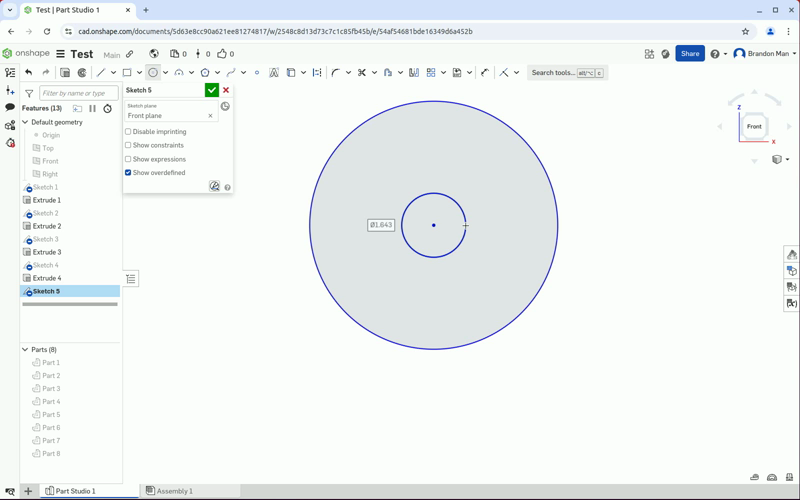
scroll(-6)
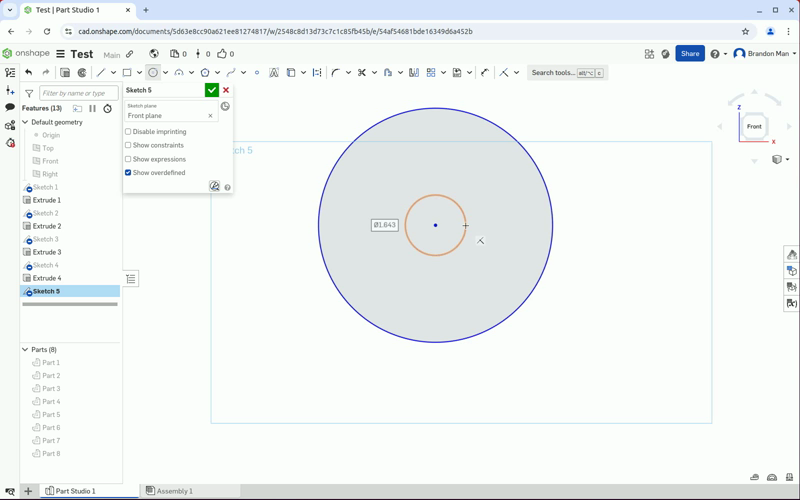
scroll(-6)
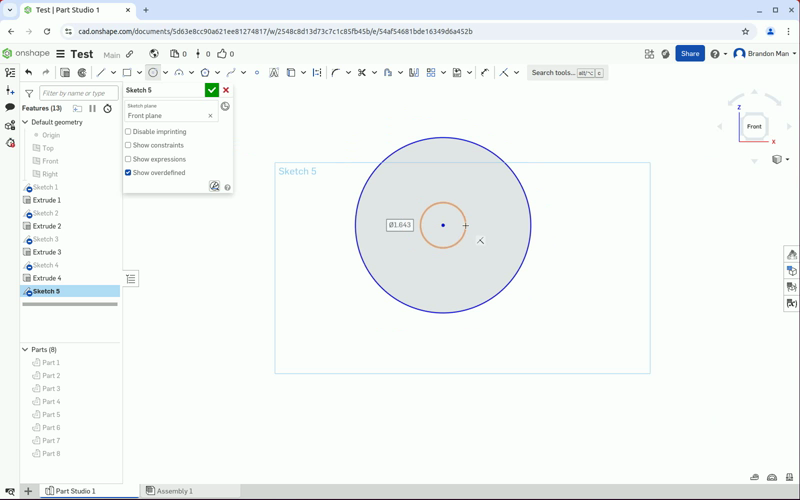
scroll(-6)
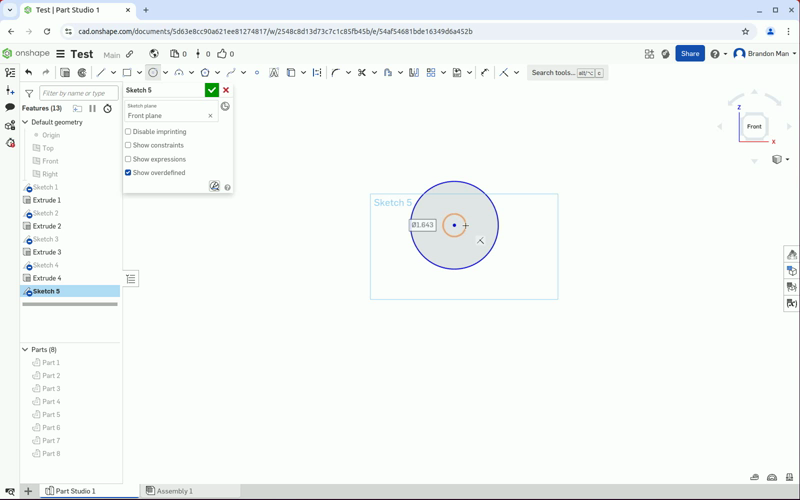
scroll(-6)
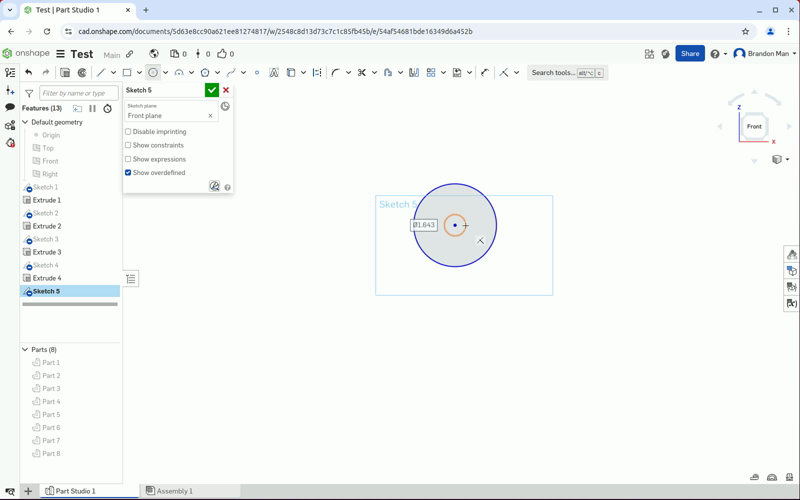
scroll(-6)
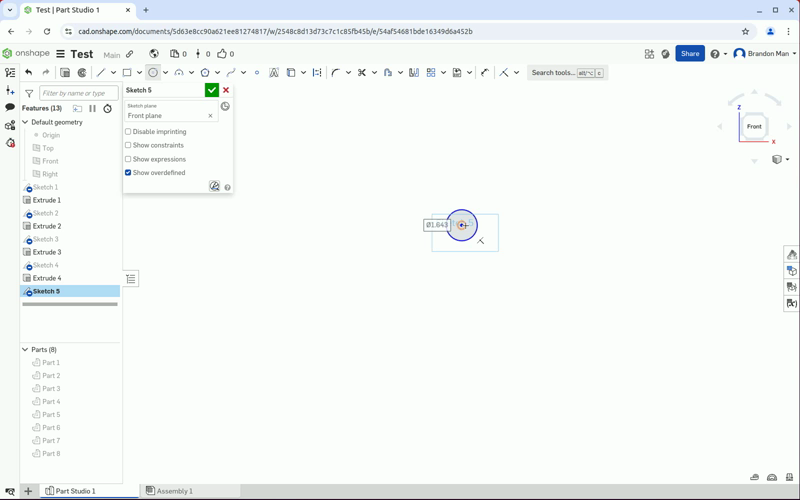
key(esc)
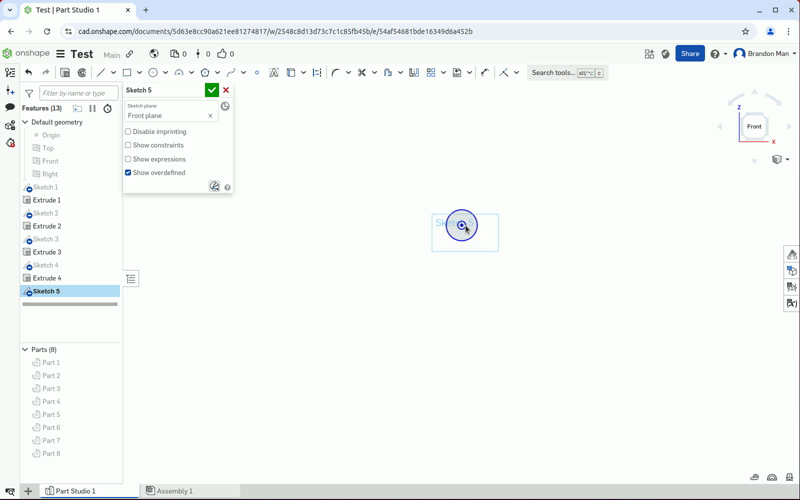
mouse_move(464, 215)
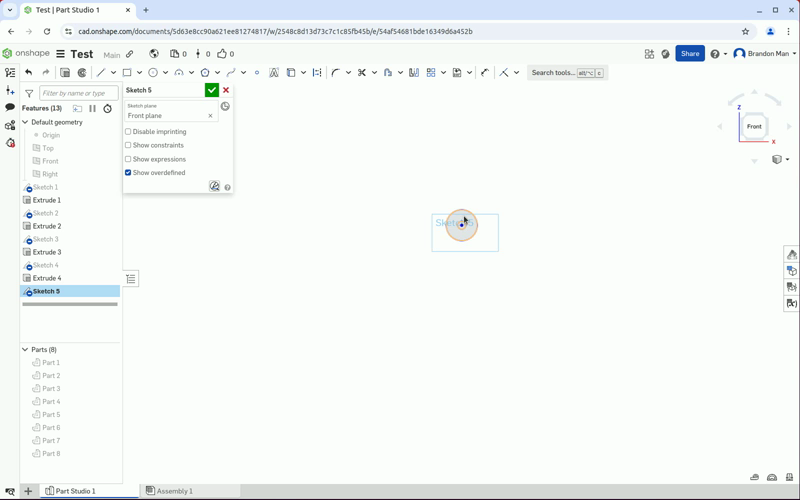
scroll(6)
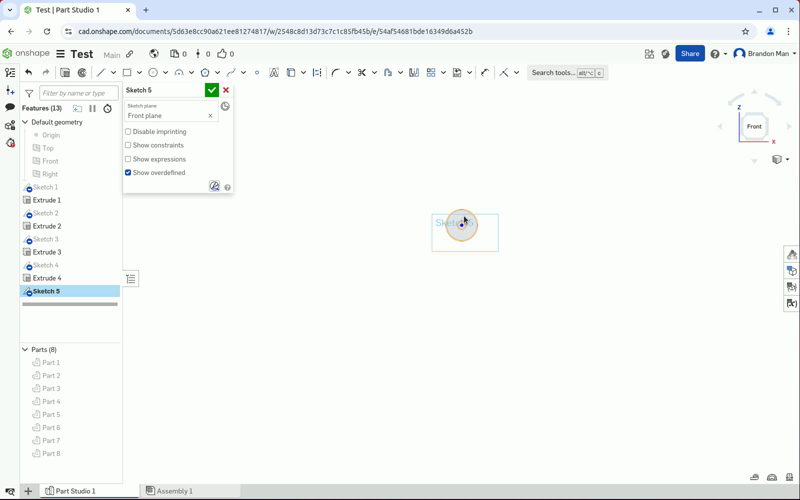
scroll(6)
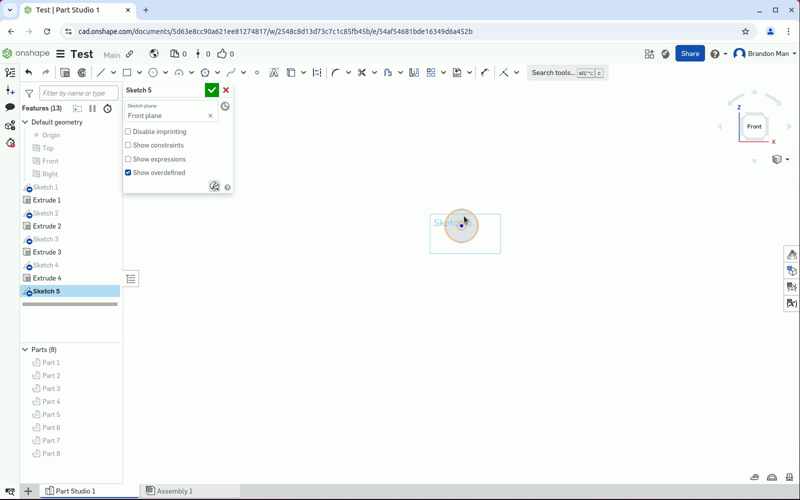
scroll(6)
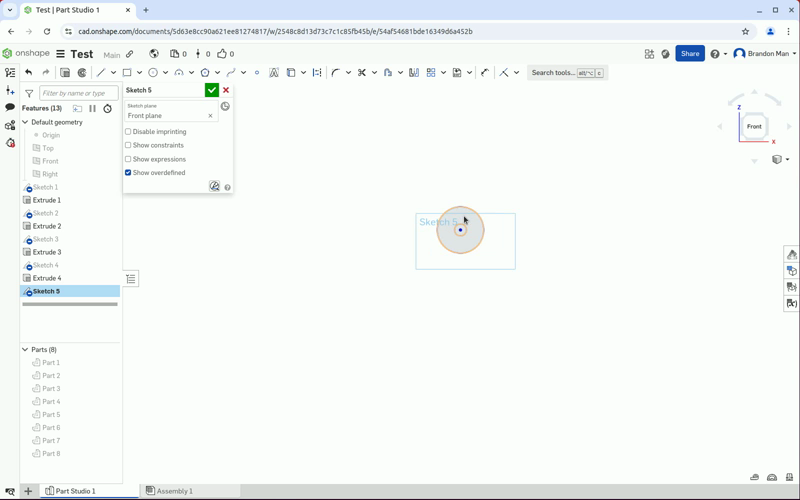
scroll(6)
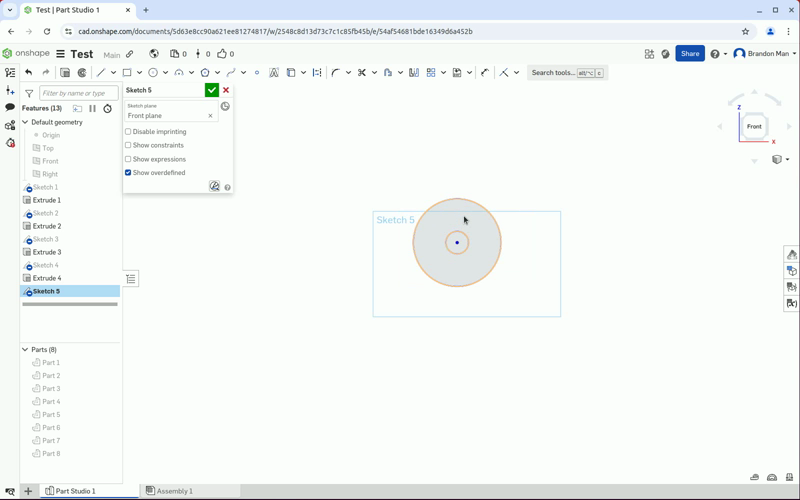
scroll(6)
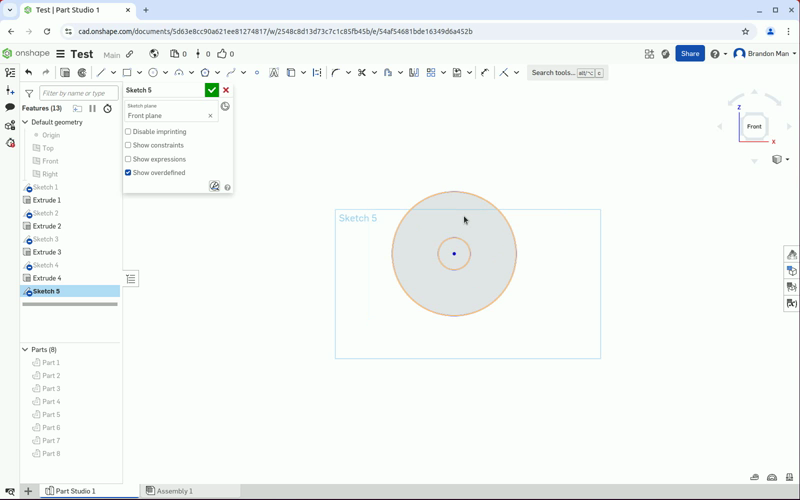
scroll(6)
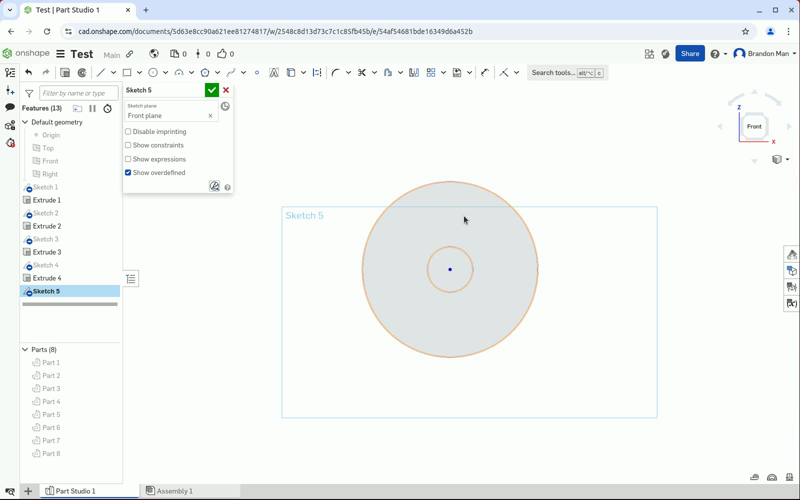
scroll(6)
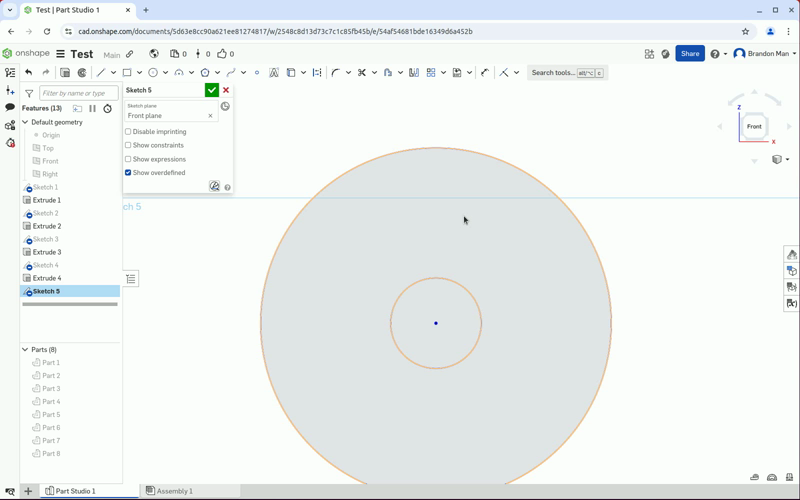
click(464, 215)
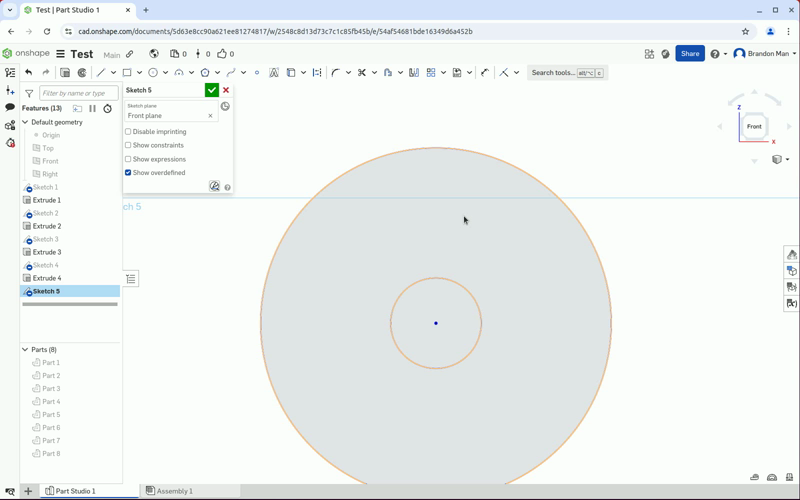
scroll(-6)
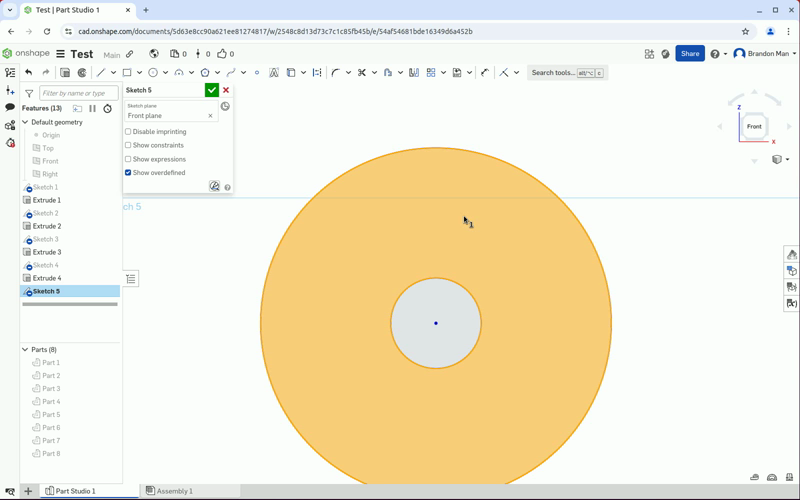
scroll(-6)
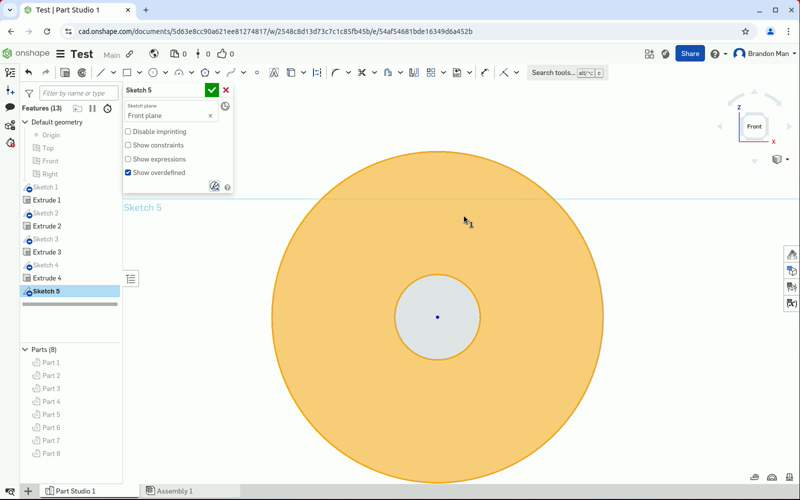
scroll(-6)
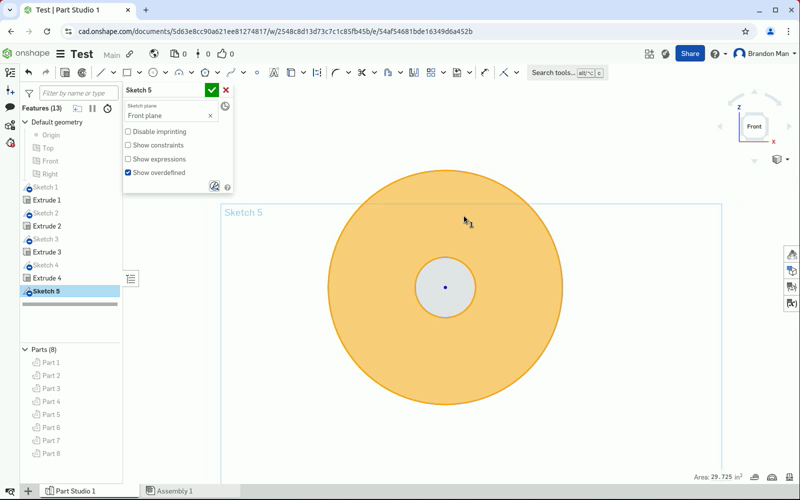
scroll(-6)
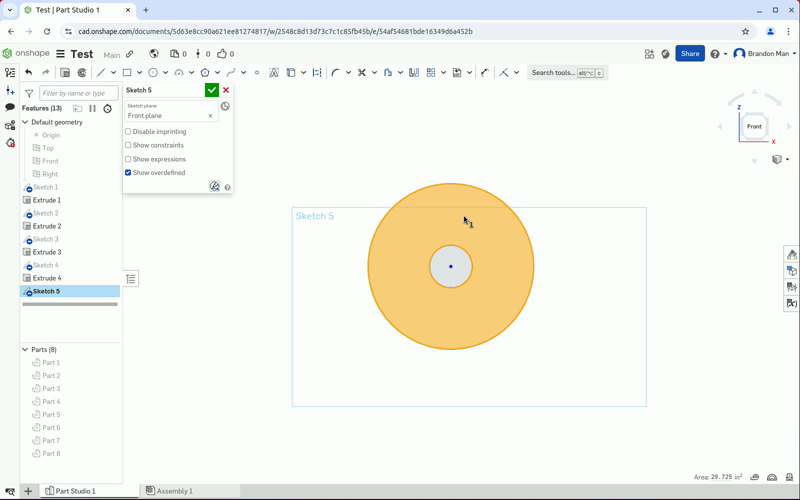
scroll(-6)
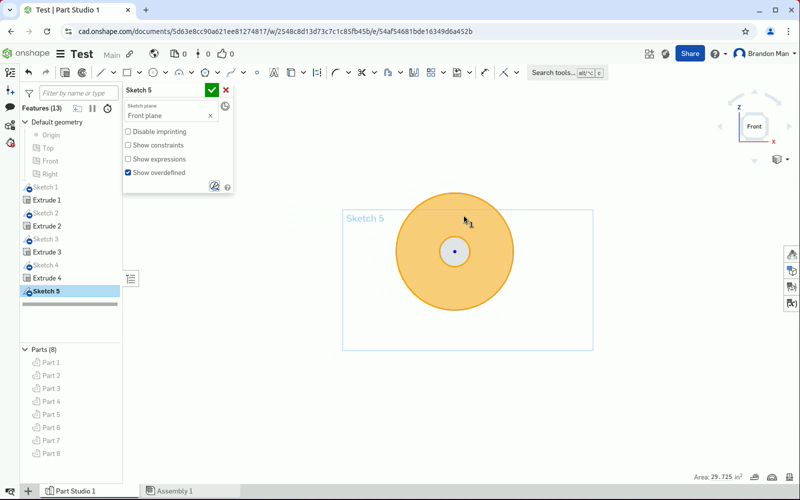
scroll(-6)
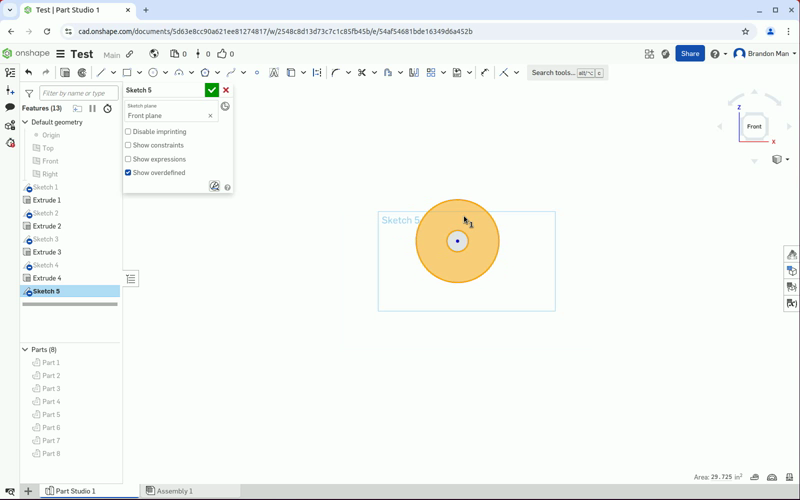
scroll(-6)
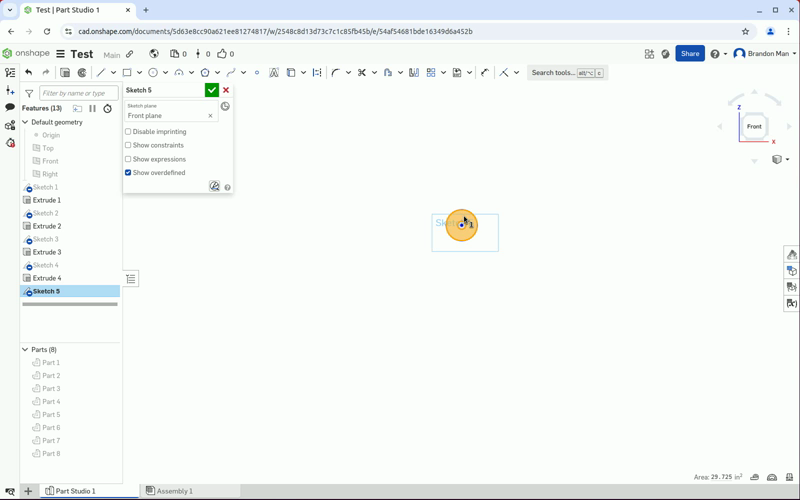
mouse_move(73, 352)
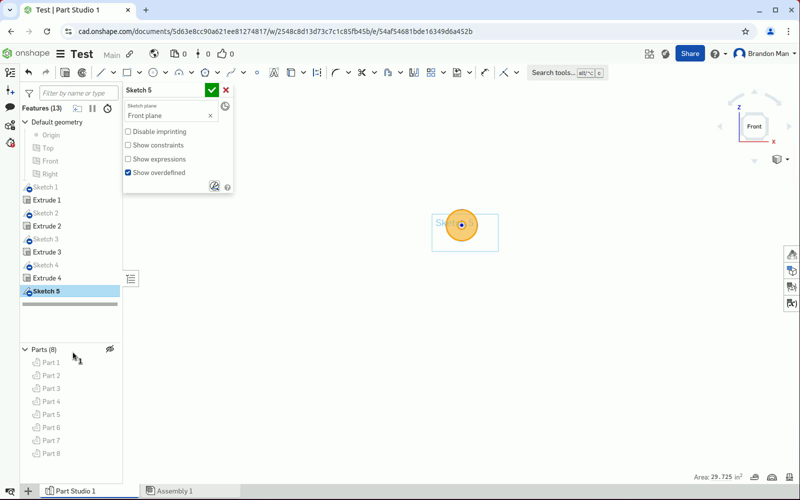
key(shift+y)
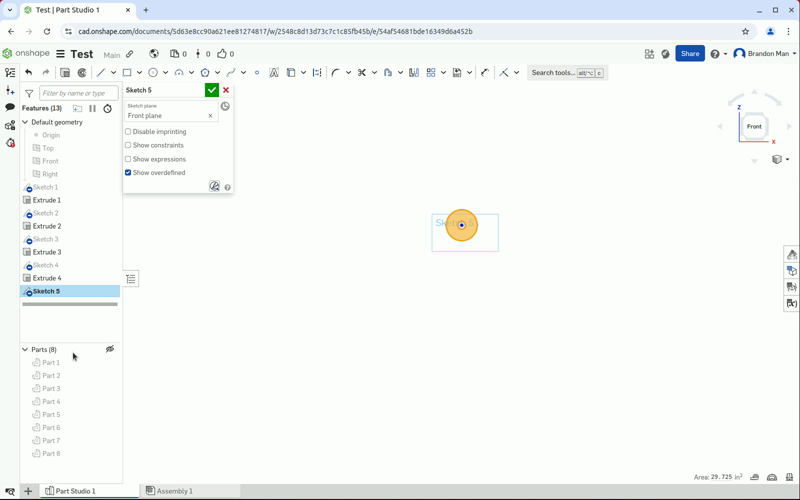
key(shift+e)
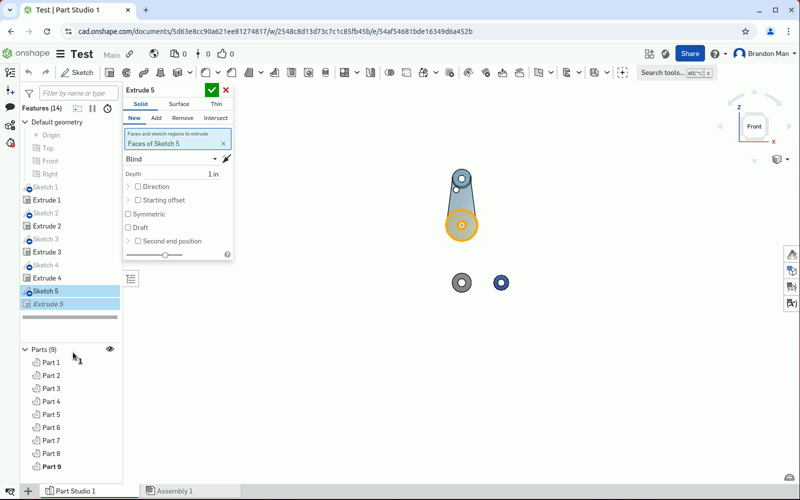
mouse_move(143, 106)
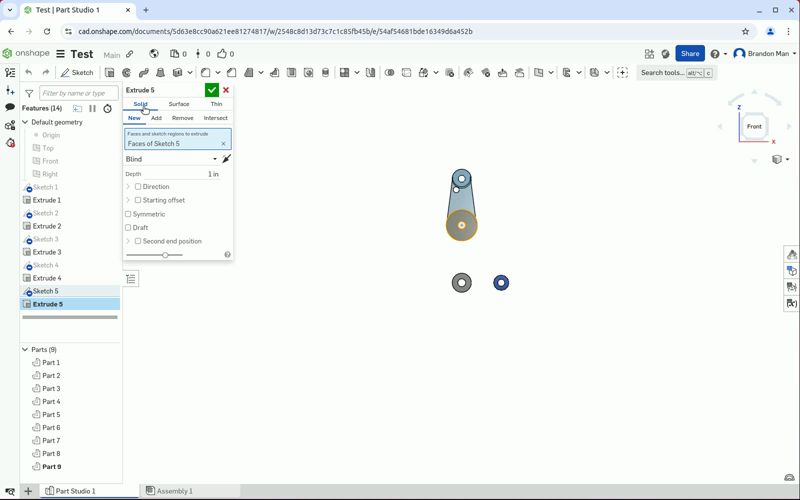
click(143, 106)
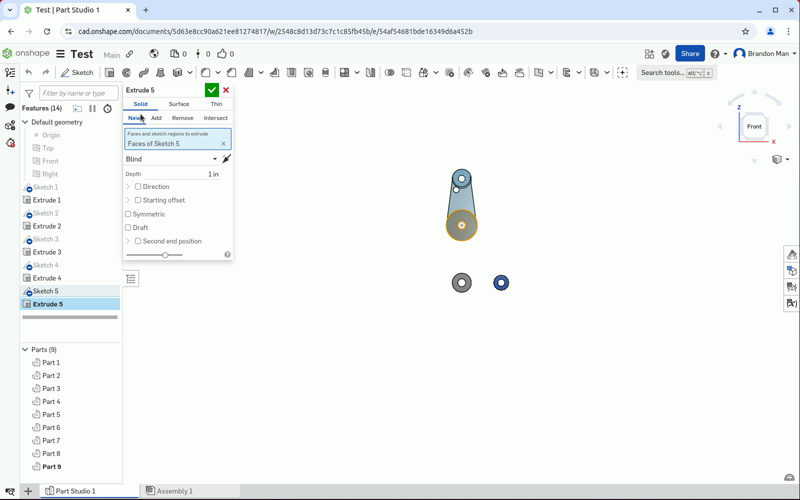
mouse_move(137, 120)
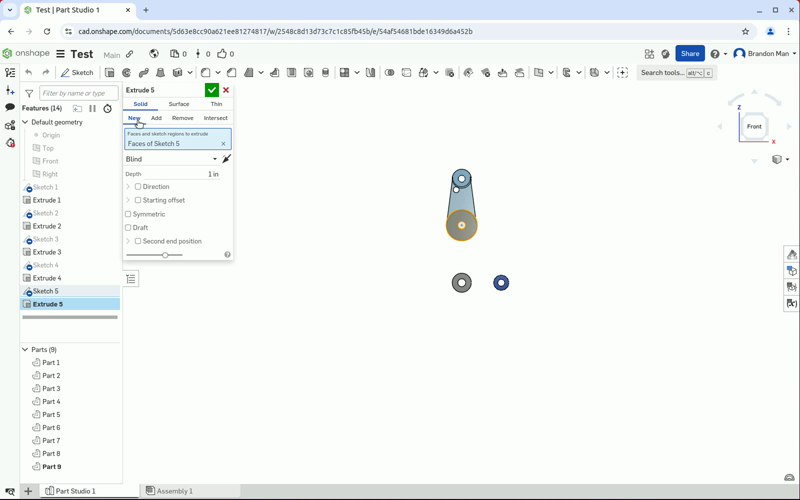
click(137, 120)
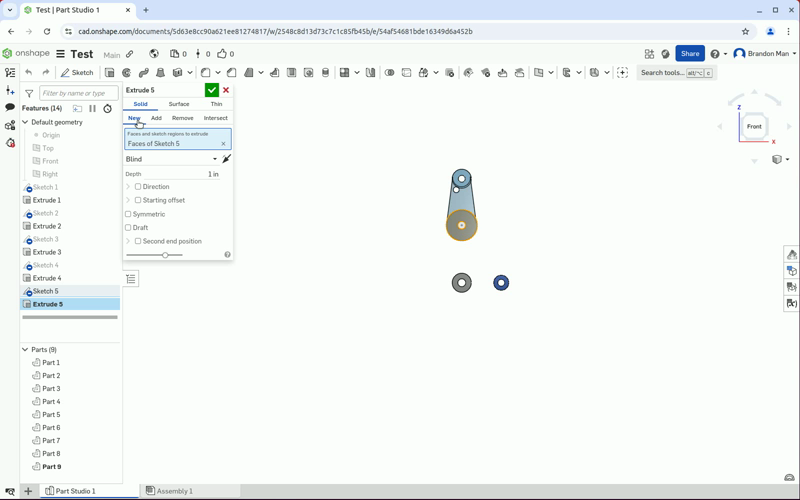
key(tab, 4)
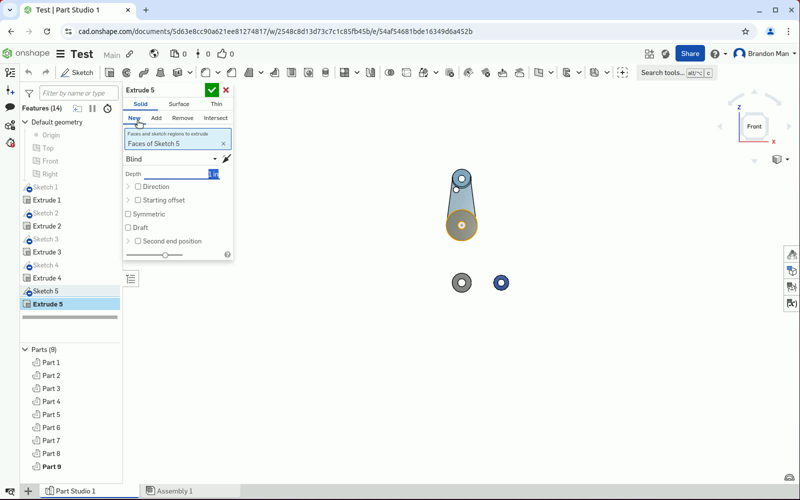
text(0.481)
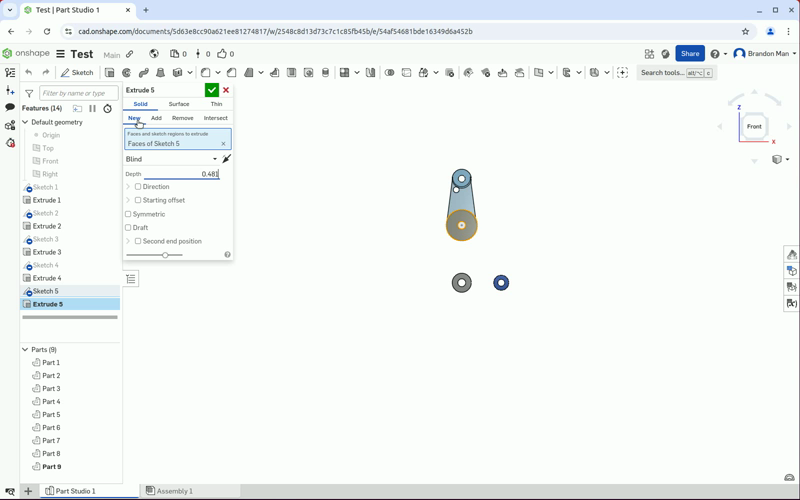
key(enter)
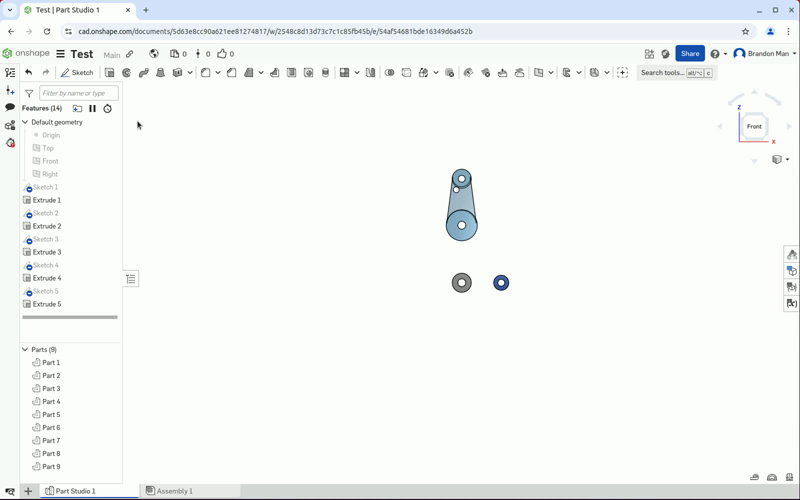
key(shift+h)
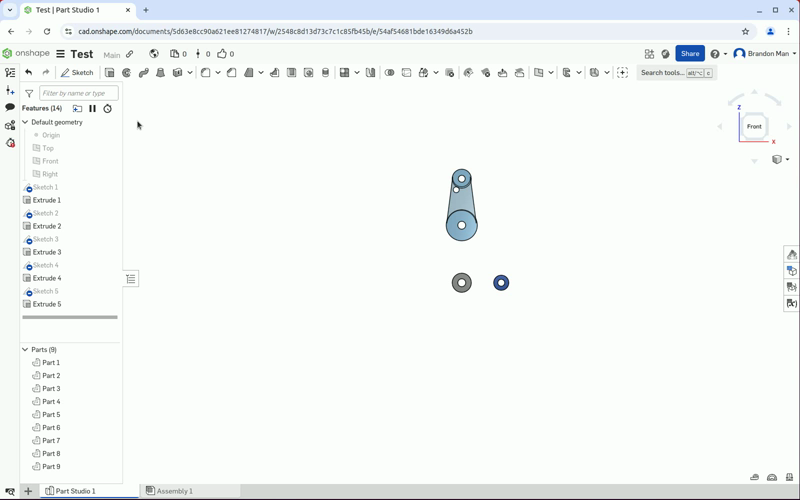
key(shift+h)
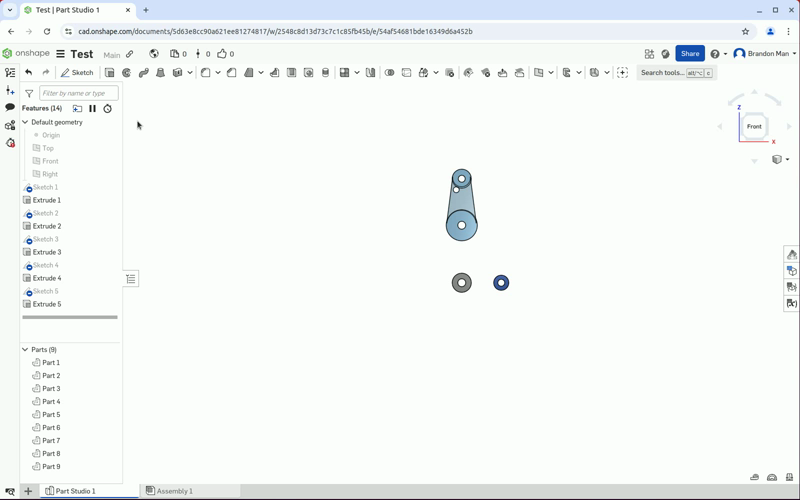
mouse_move(73, 189)
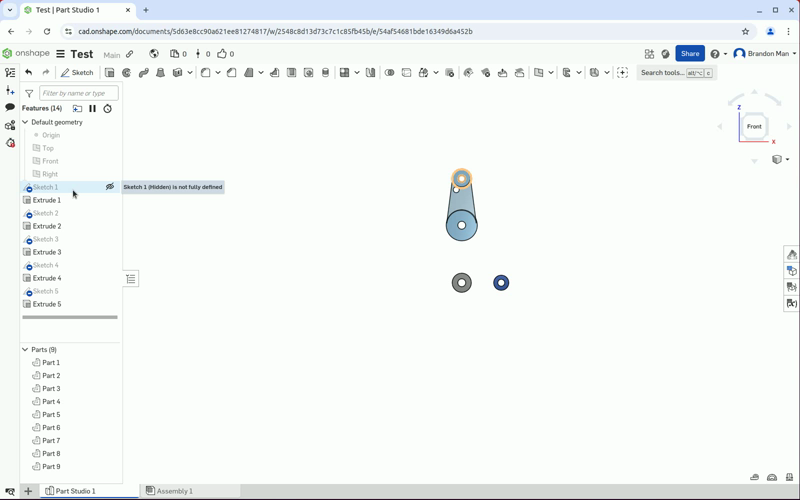
click(73, 189)
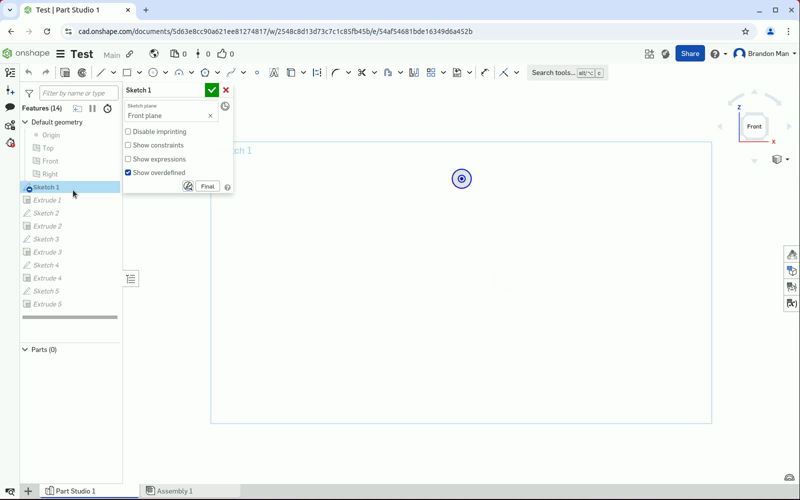
mouse_move(229, 92)
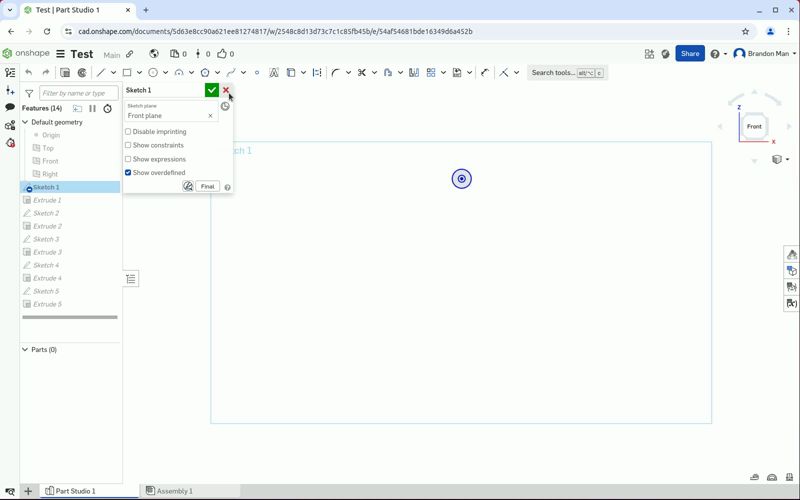
click(229, 92)
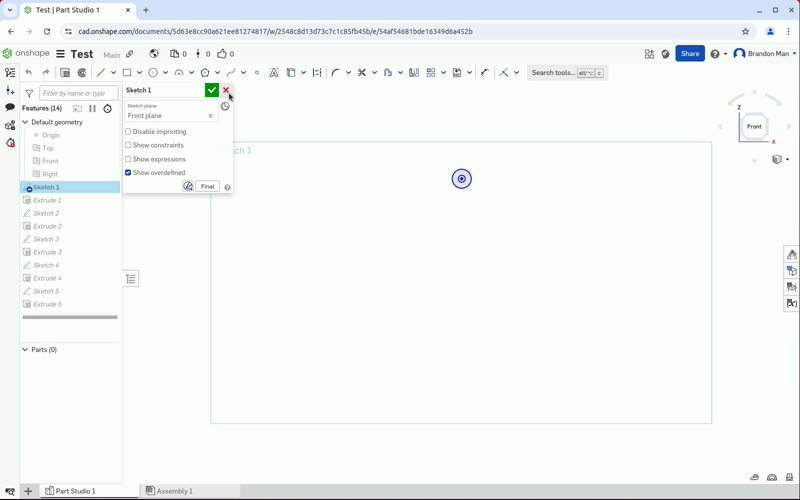
key(shift+s)
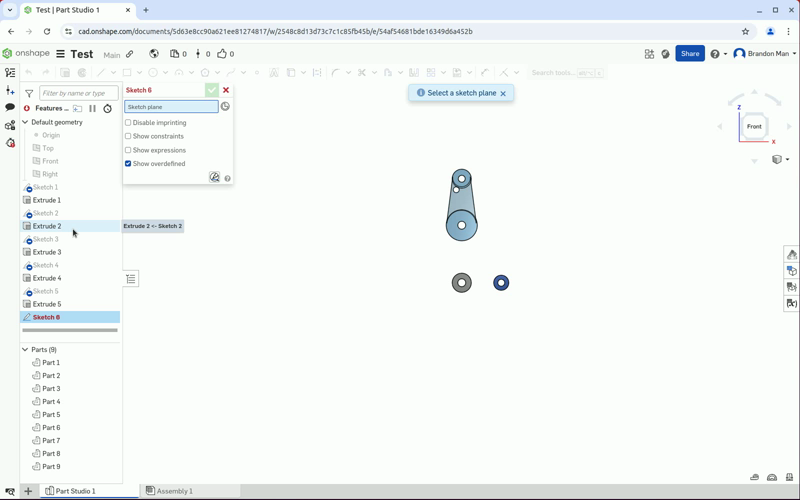
scroll(3)
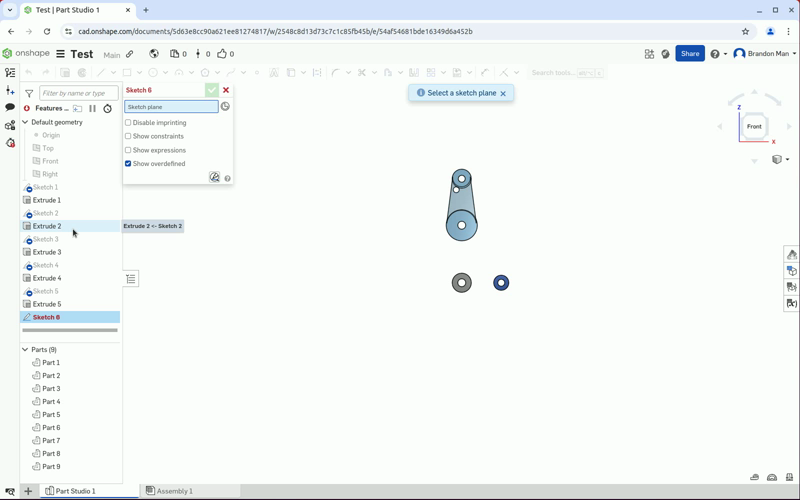
mouse_move(73, 163)
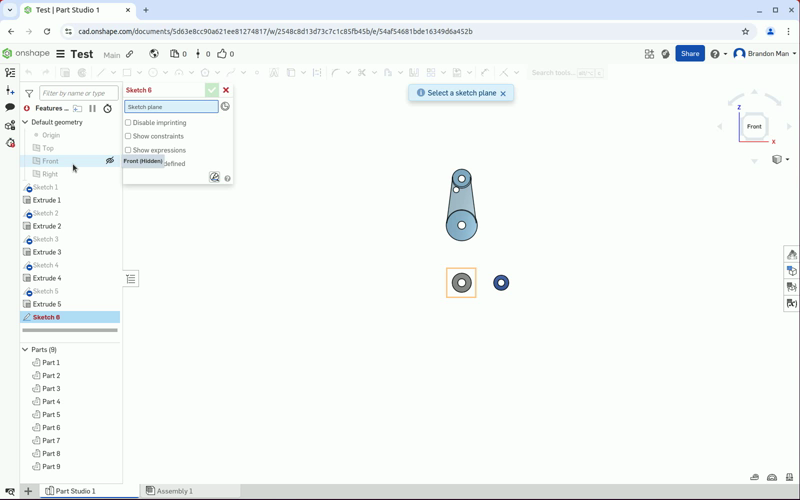
click(73, 163)
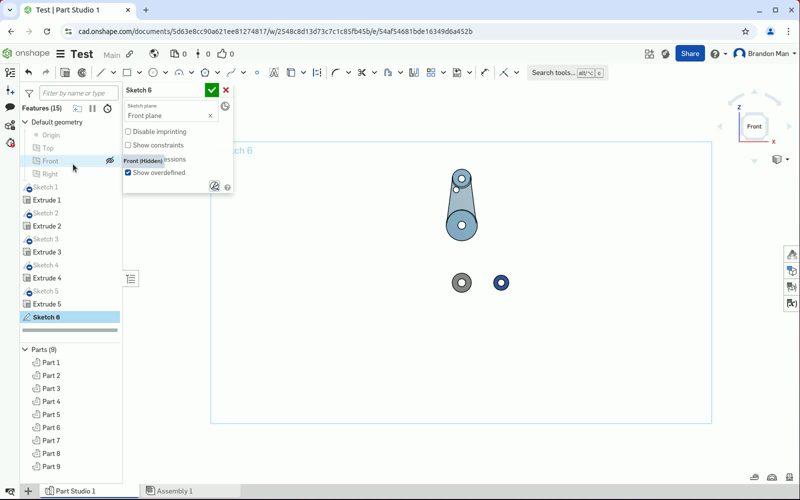
mouse_move(73, 352)
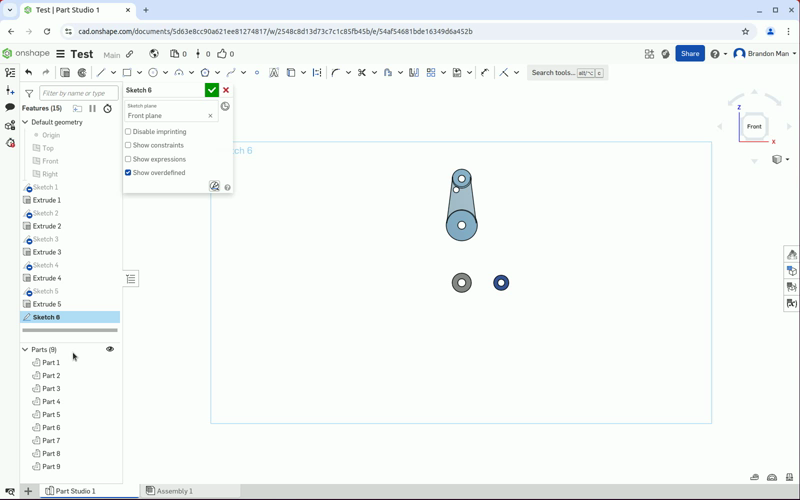
key(y)
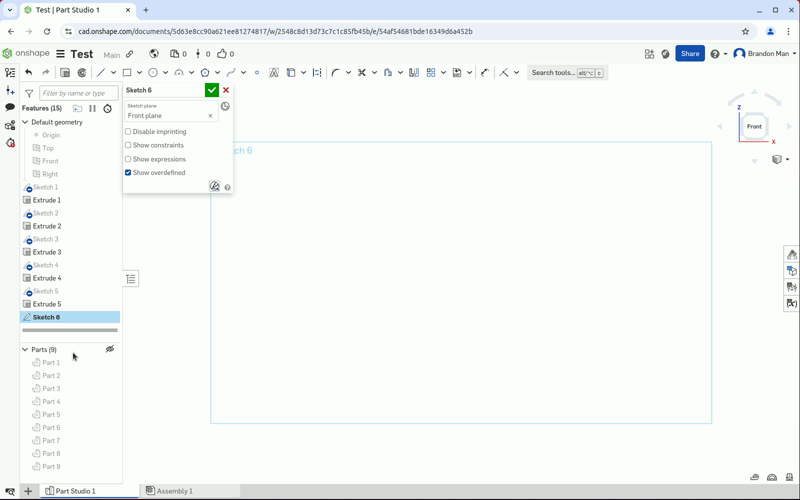
key(l)
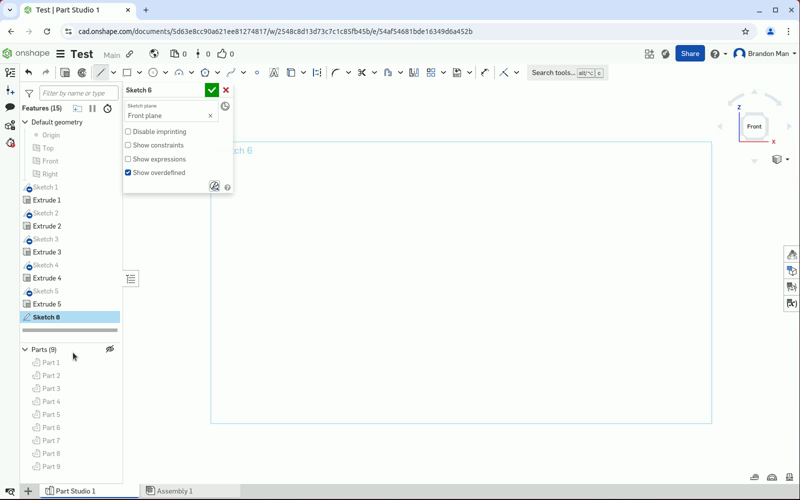
key_down(shift)
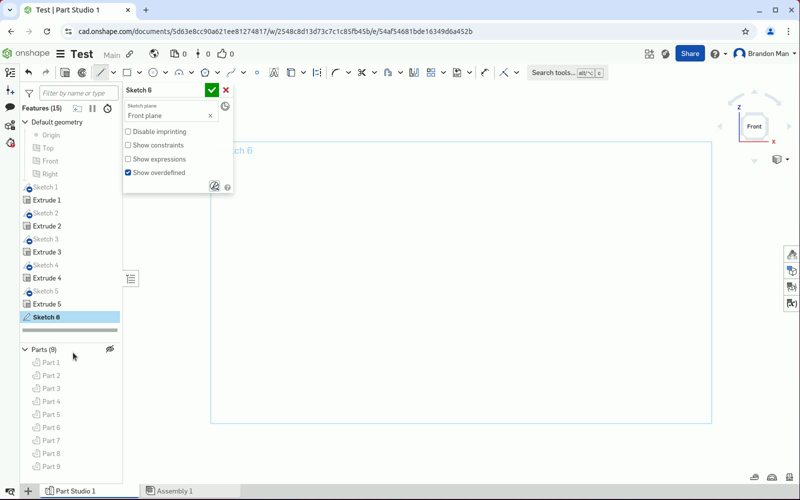
mouse_move(446, 226)
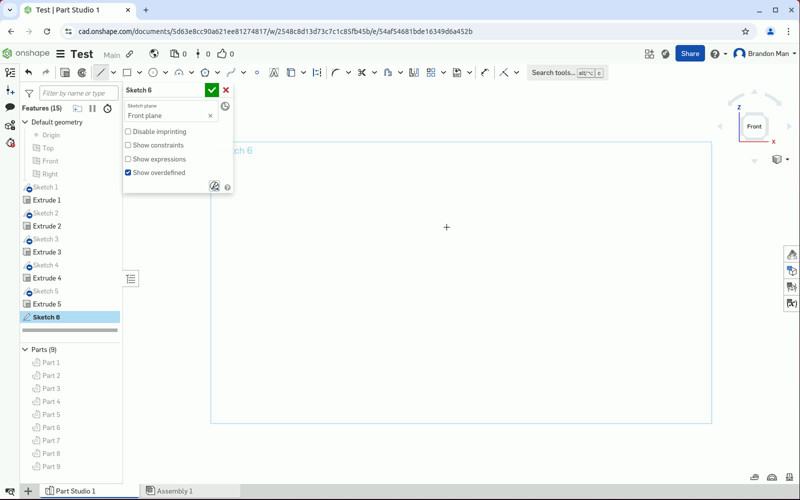
click(446, 226)
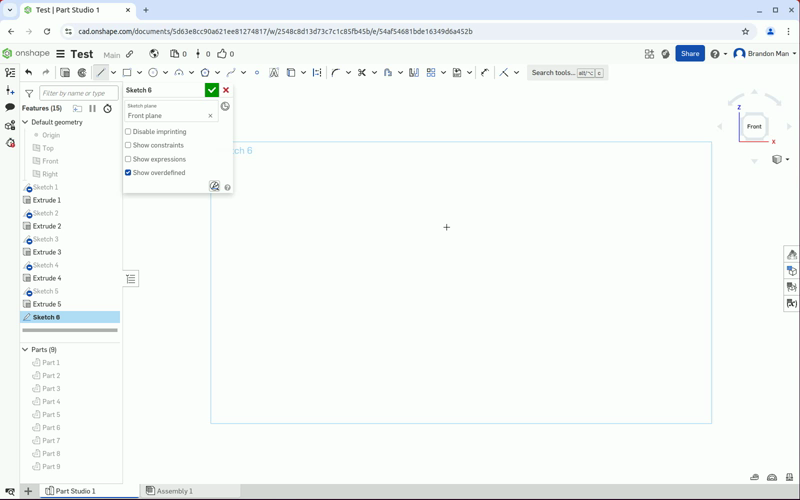
key_up(shift)
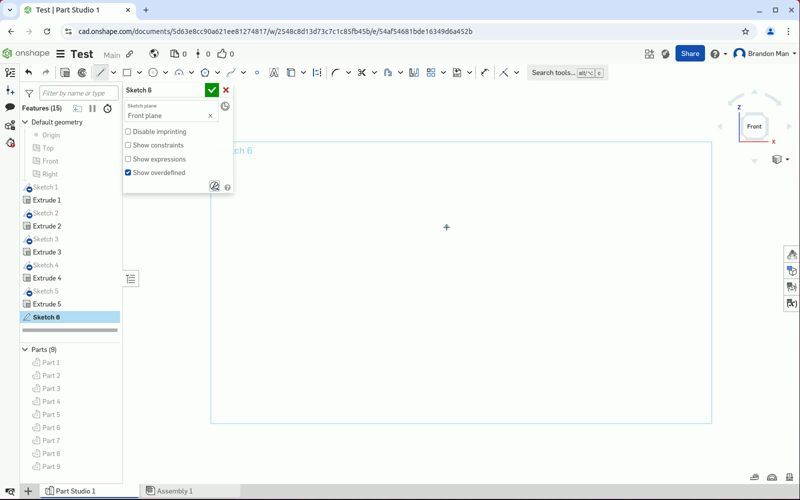
key_down(shift)
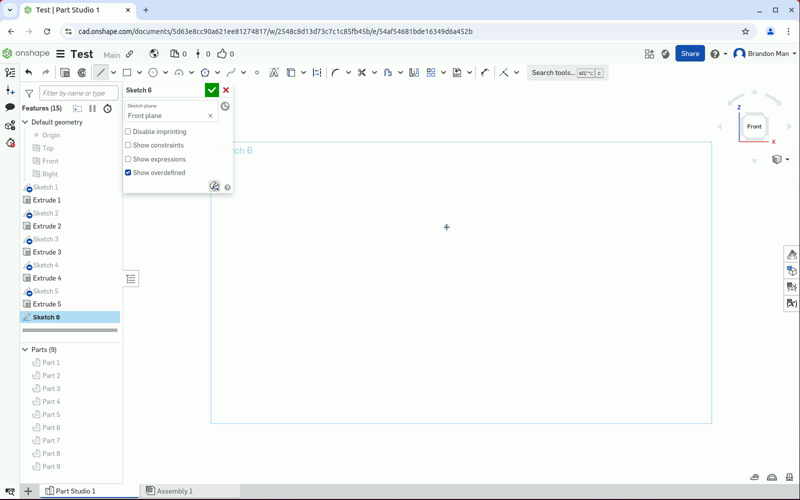
mouse_move(476, 226)
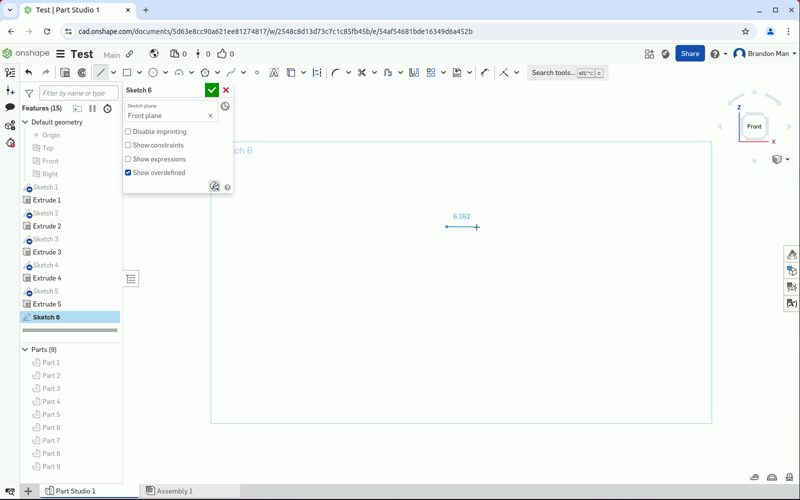
mouse_move(452, 284)
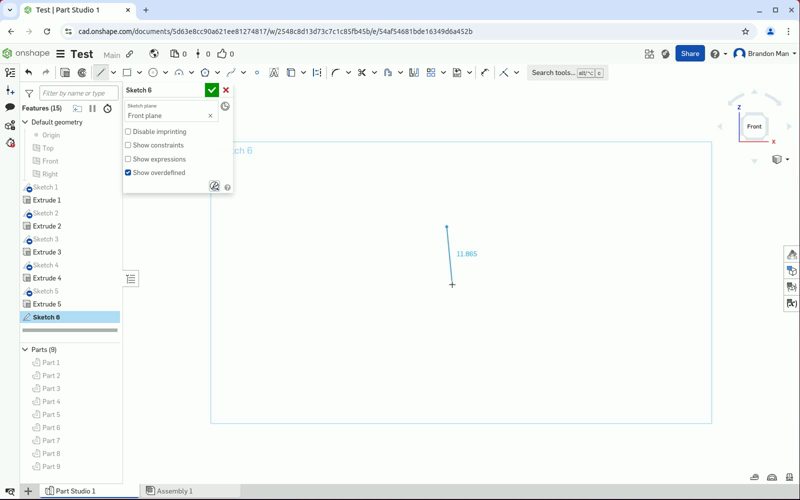
click(452, 284)
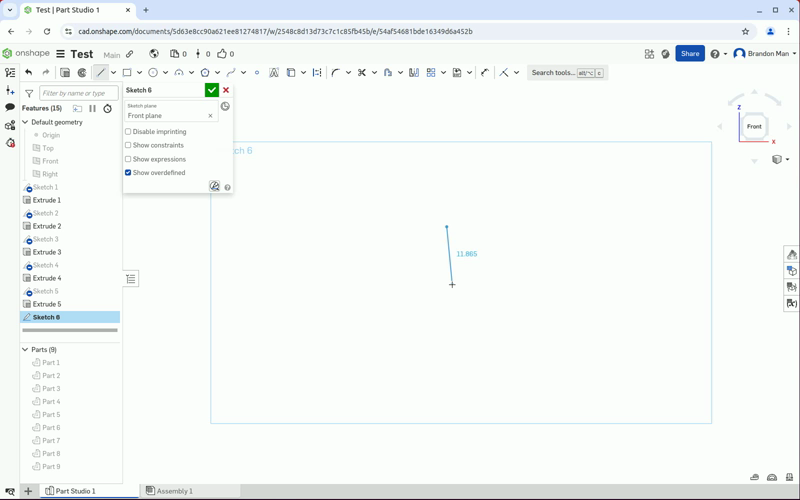
key_up(shift)
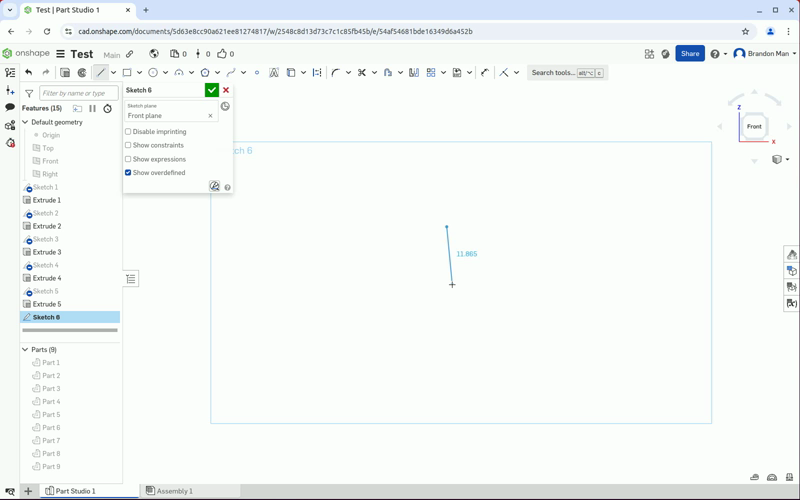
key(esc)
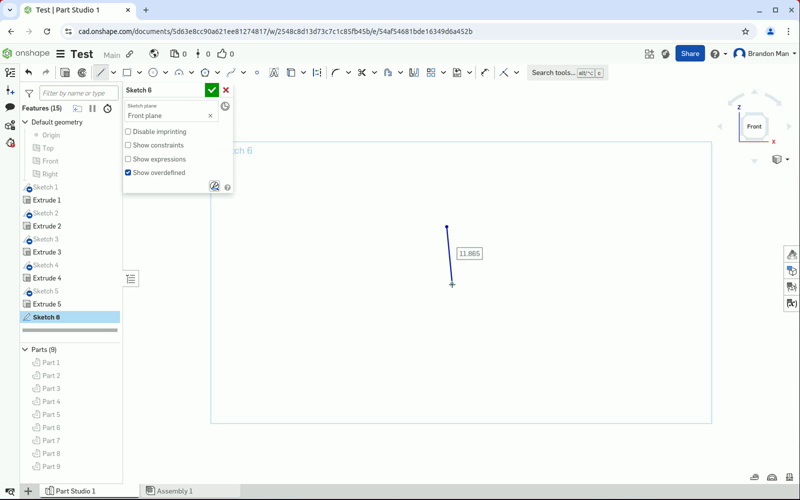
key(a)
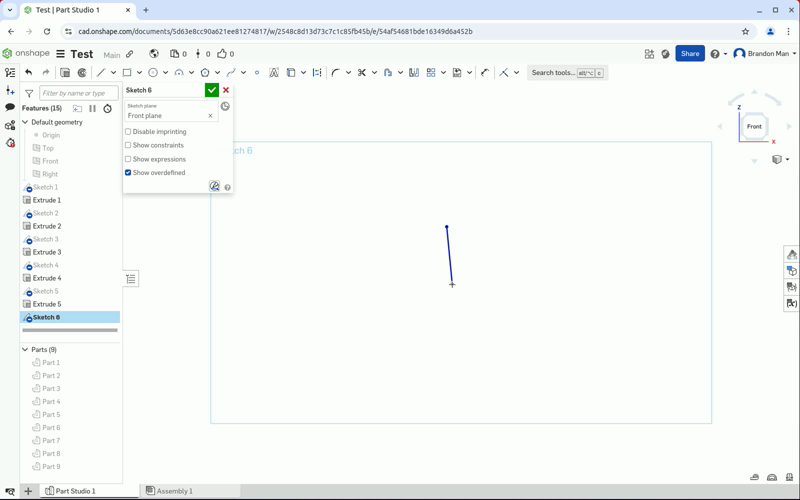
mouse_move(452, 284)
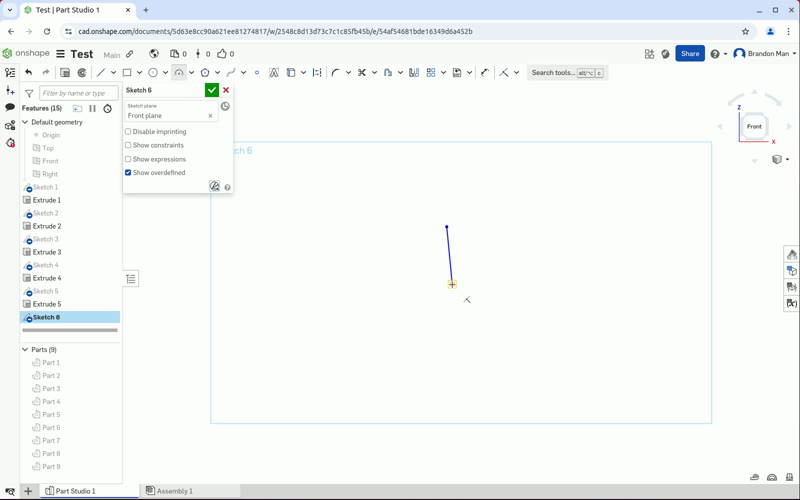
click(452, 284)
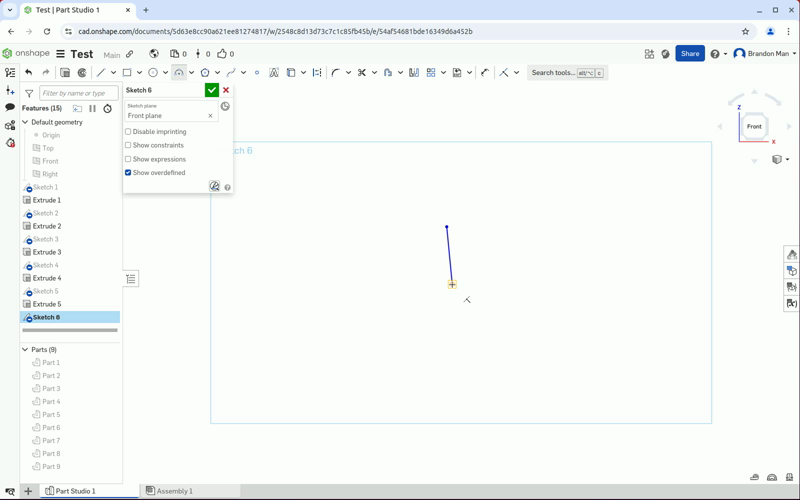
key_down(shift)
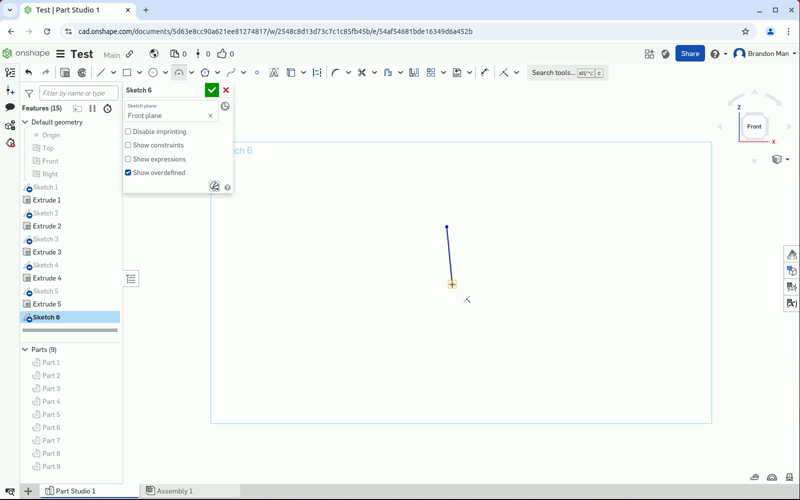
mouse_move(461, 291)
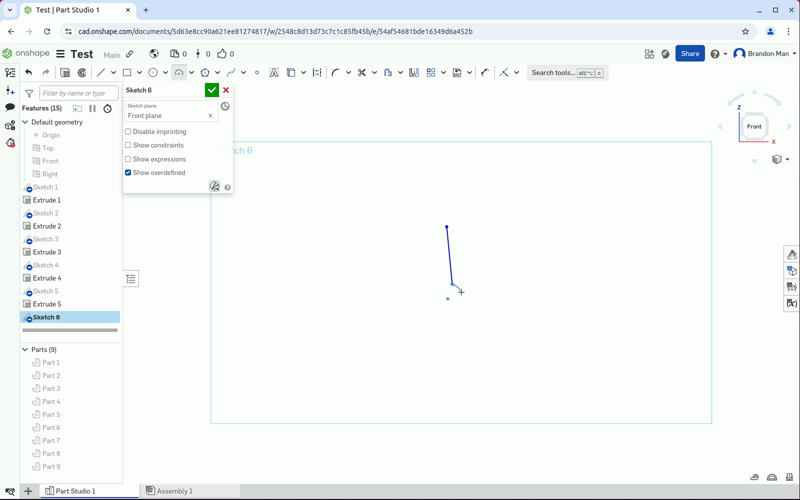
click(461, 291)
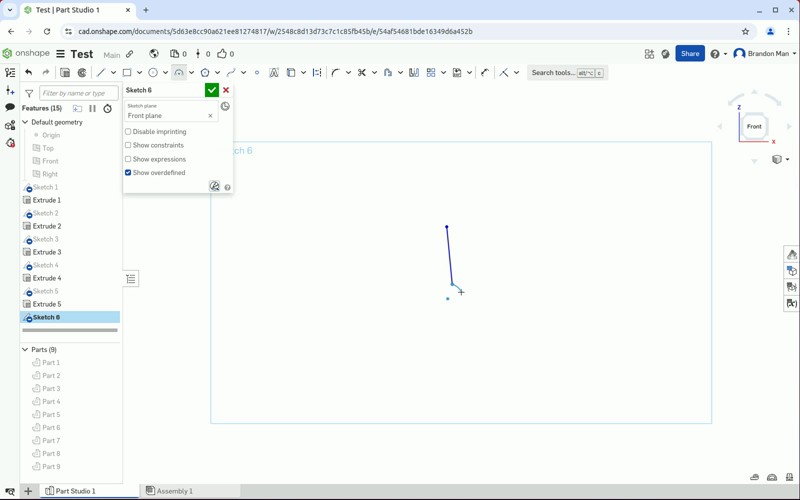
mouse_move(466, 276)
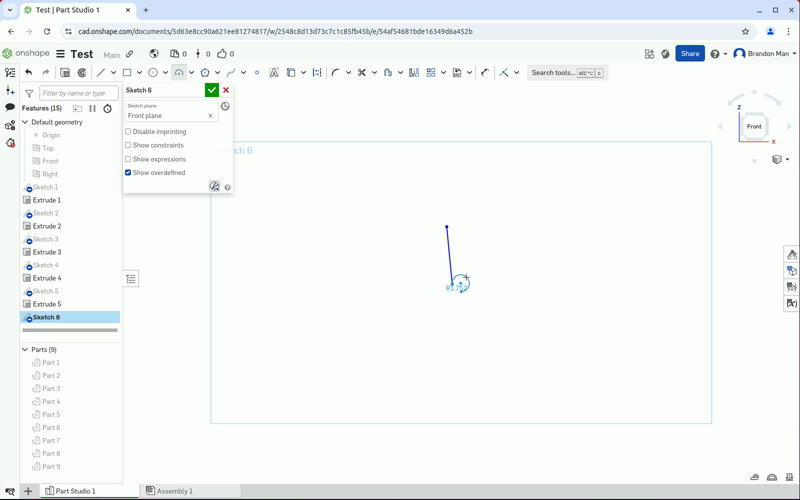
click(466, 276)
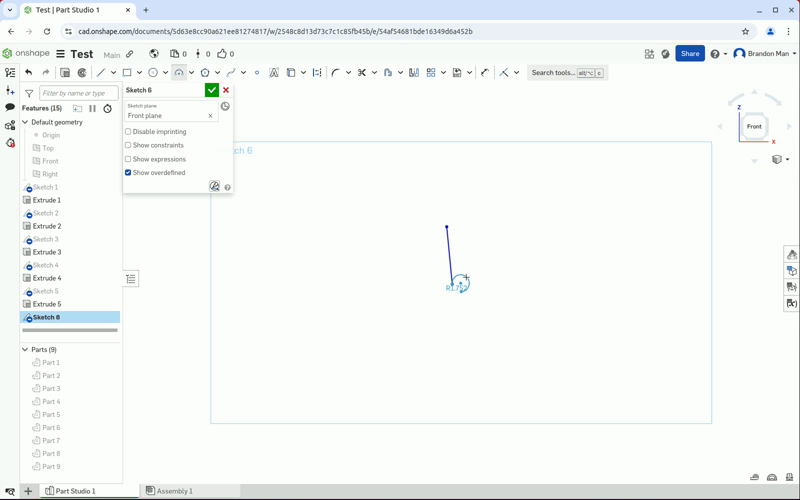
key_up(shift)
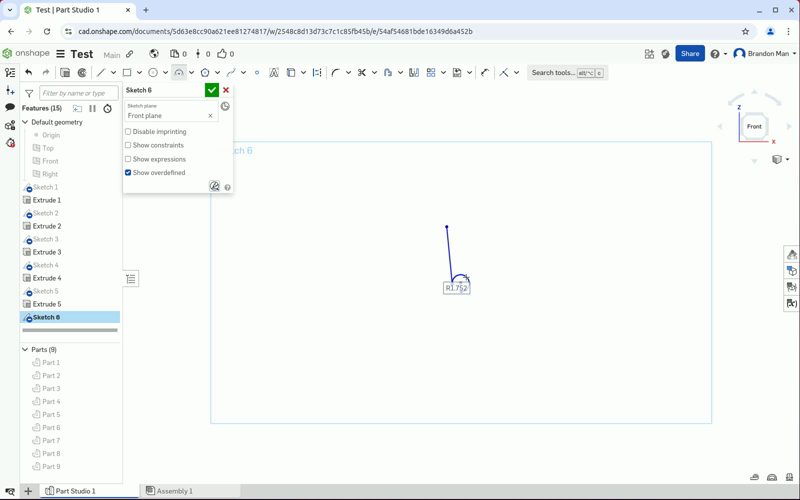
key(esc)
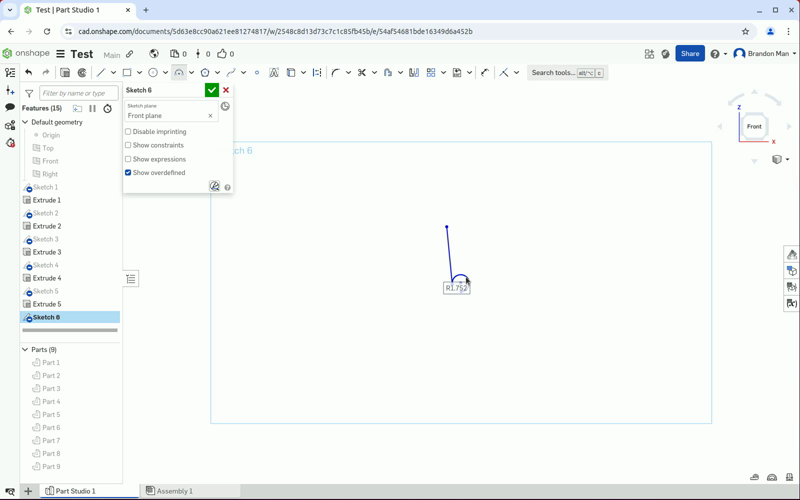
key(l)
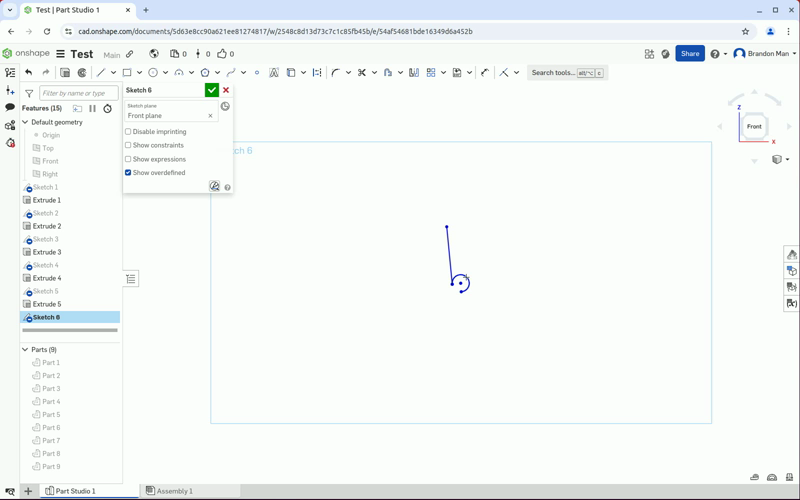
mouse_move(461, 291)
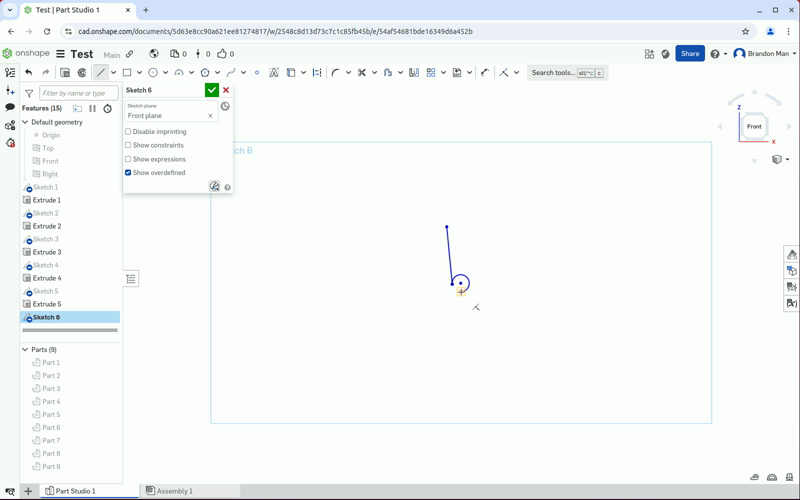
click(461, 291)
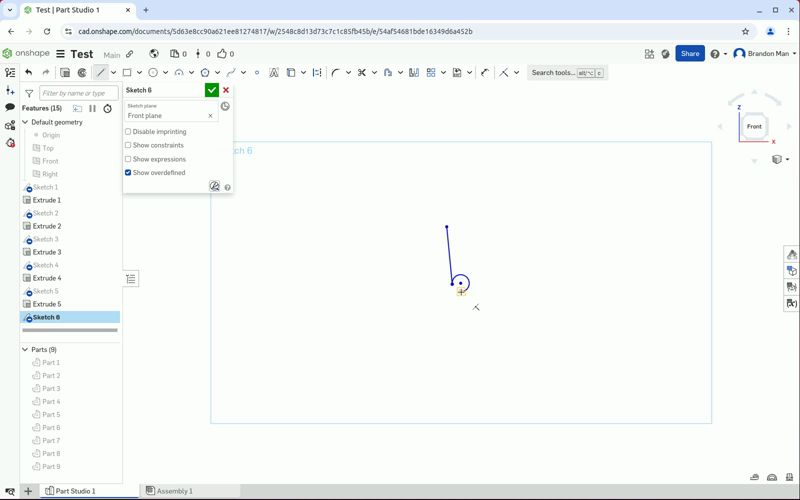
key_down(shift)
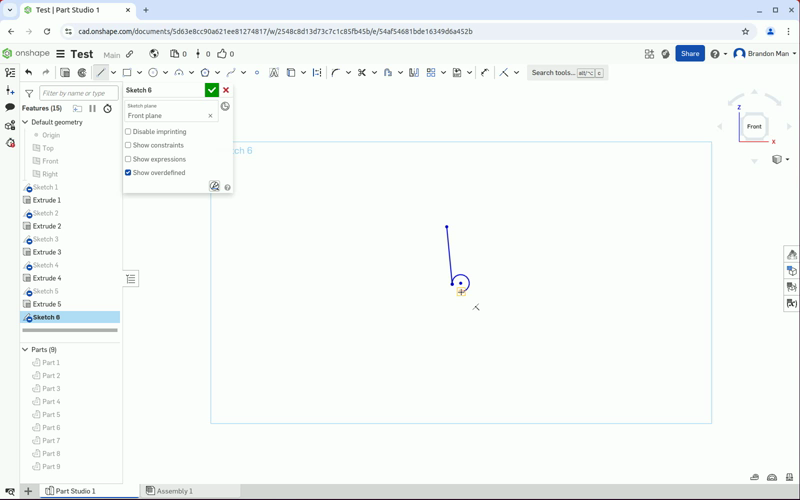
mouse_move(491, 291)
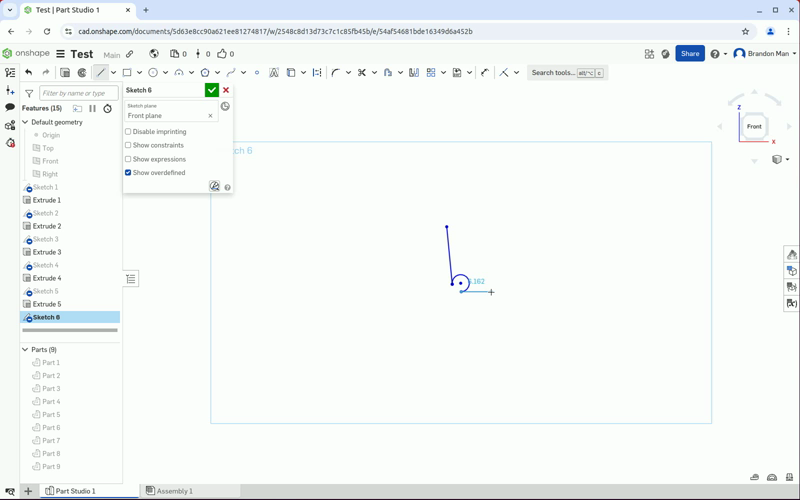
mouse_move(502, 290)
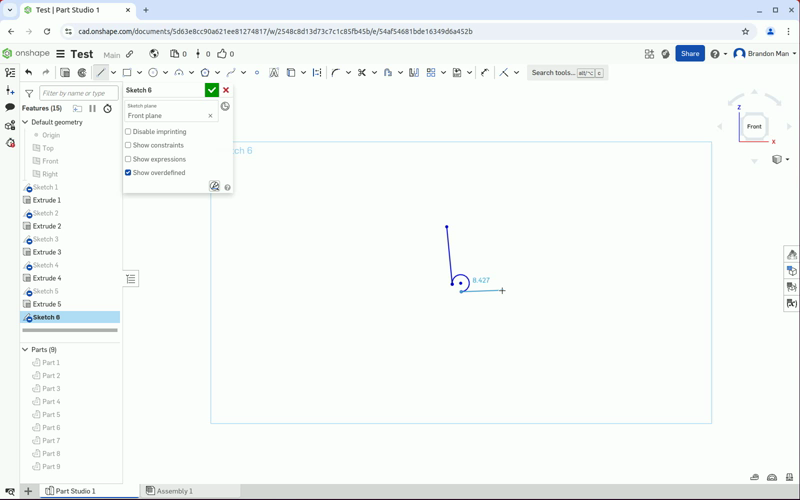
click(502, 290)
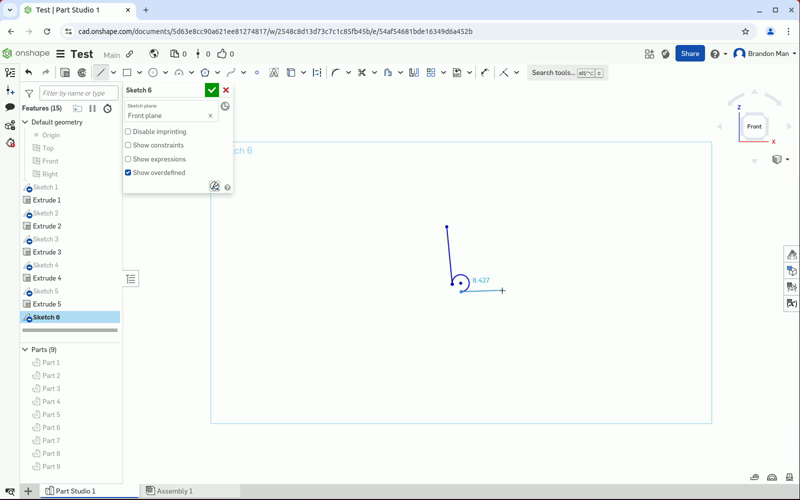
key_up(shift)
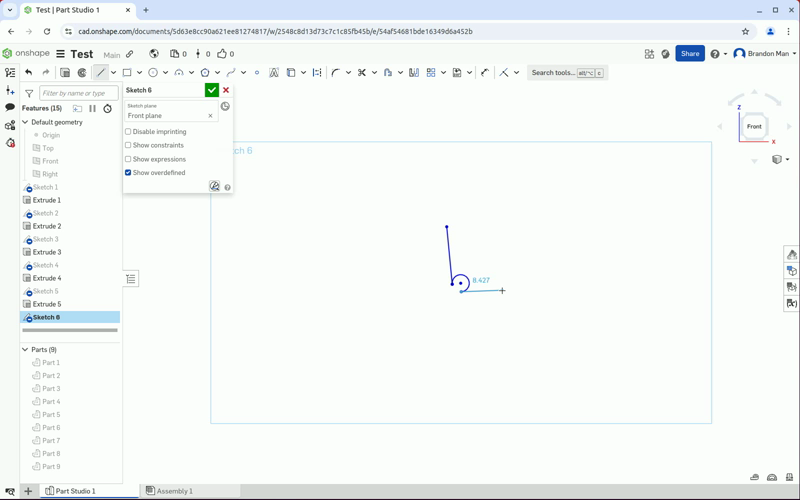
key(esc)
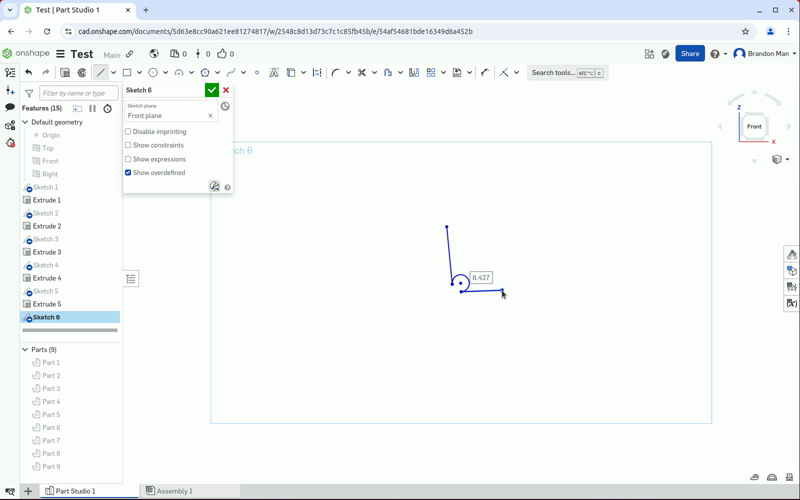
key(a)
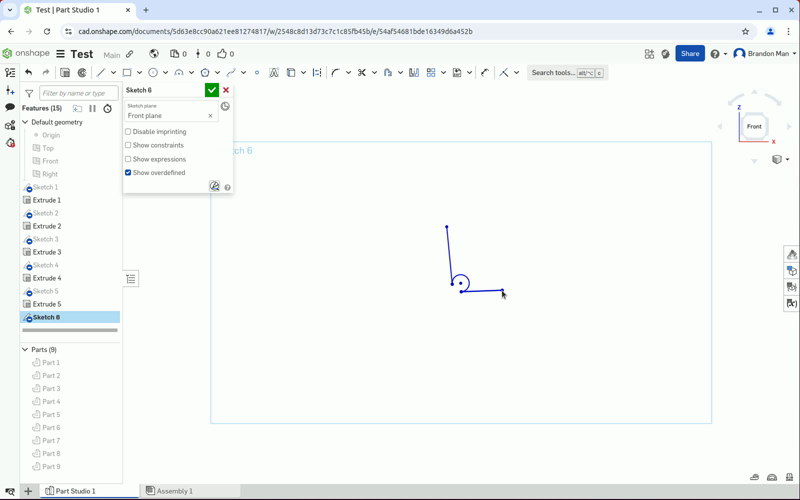
mouse_move(502, 290)
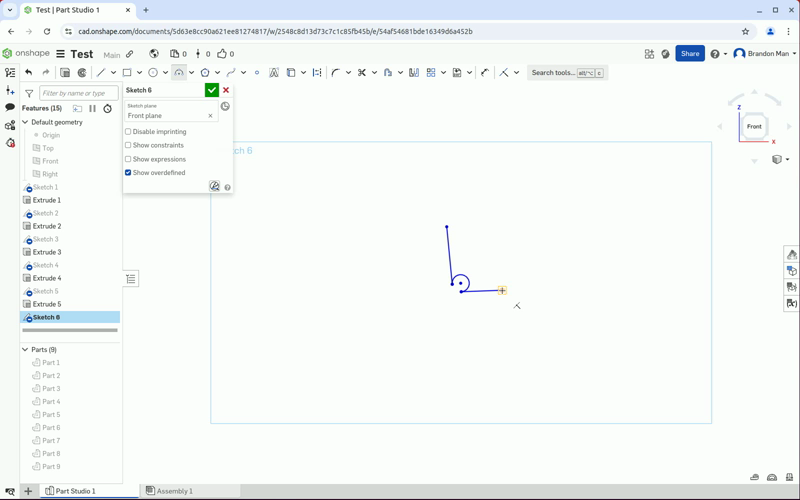
click(502, 290)
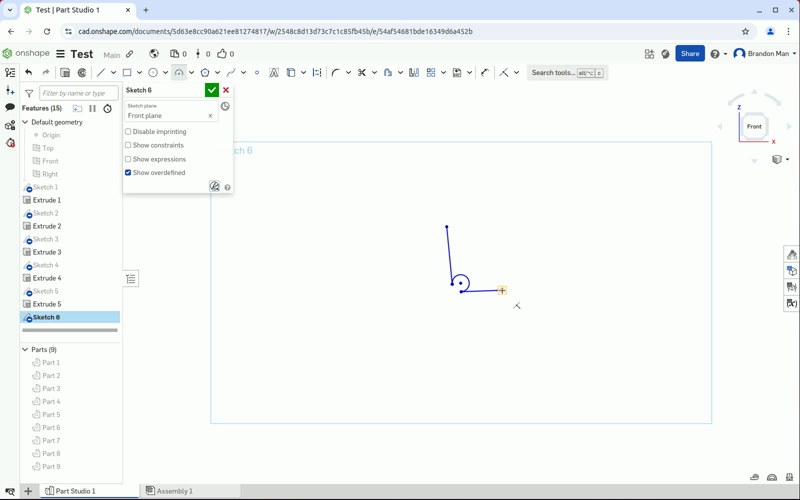
key_down(shift)
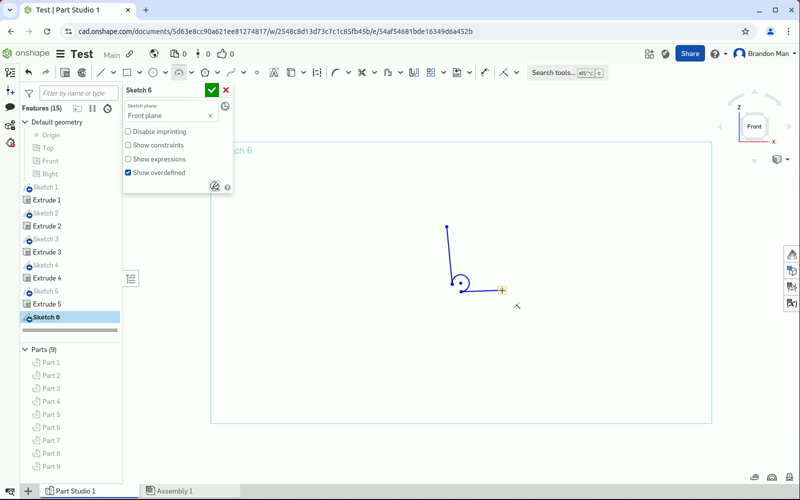
mouse_move(502, 276)
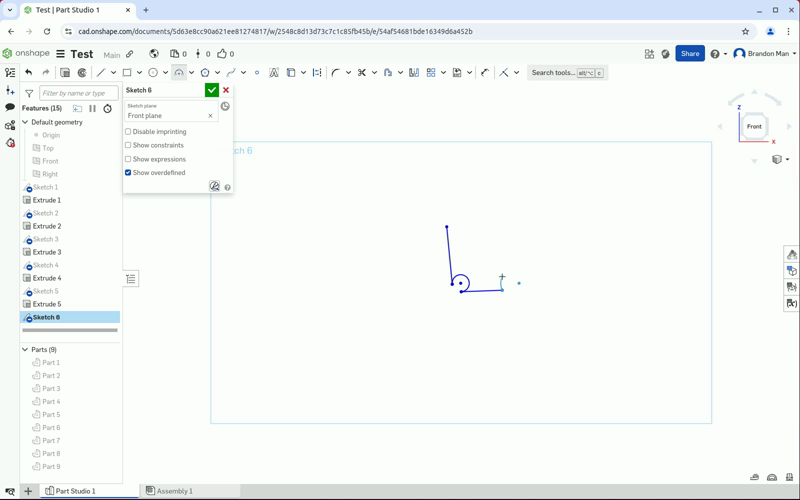
click(502, 276)
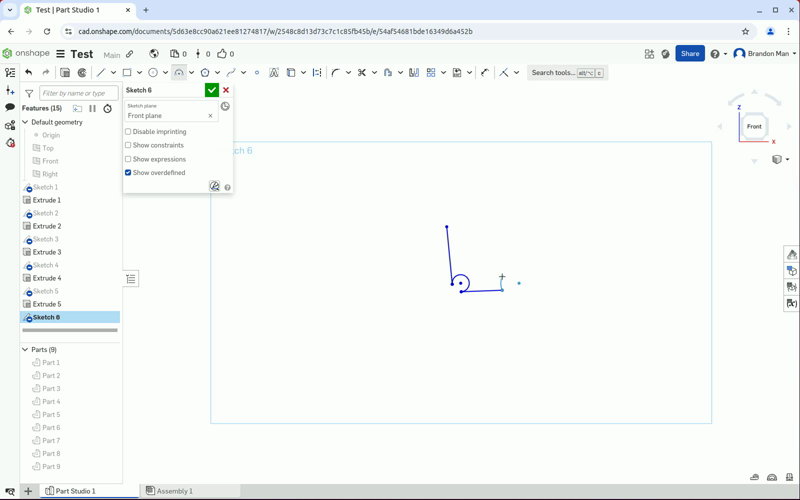
mouse_move(494, 282)
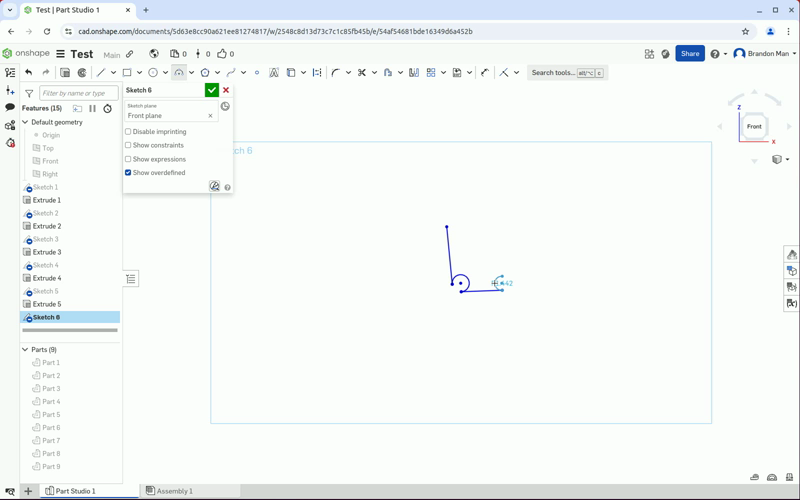
click(494, 282)
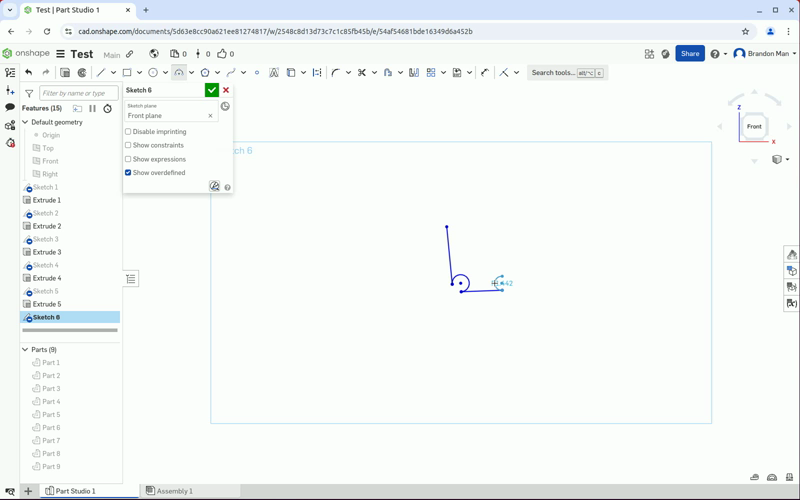
key_up(shift)
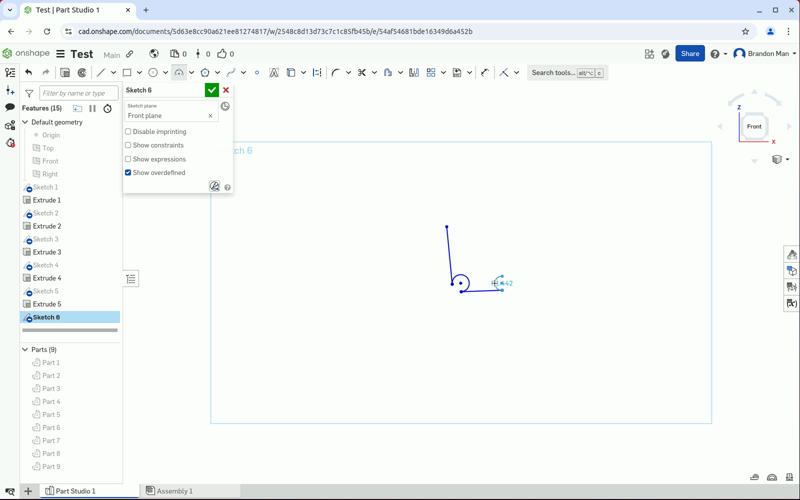
key(esc)
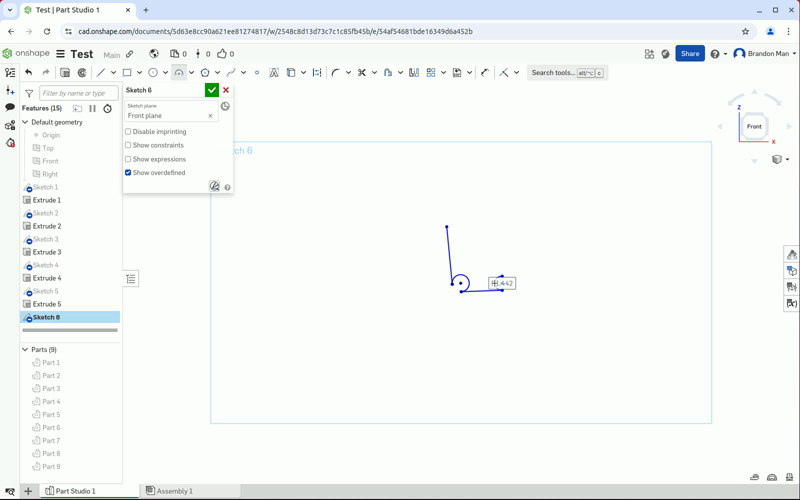
key(l)
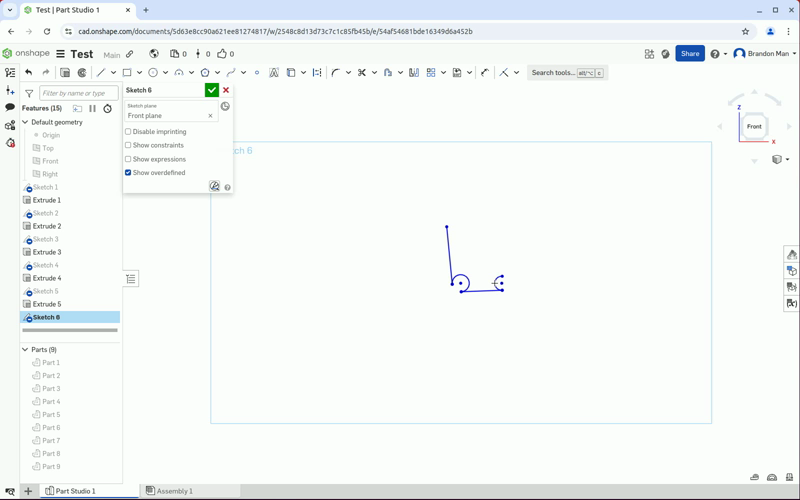
mouse_move(502, 276)
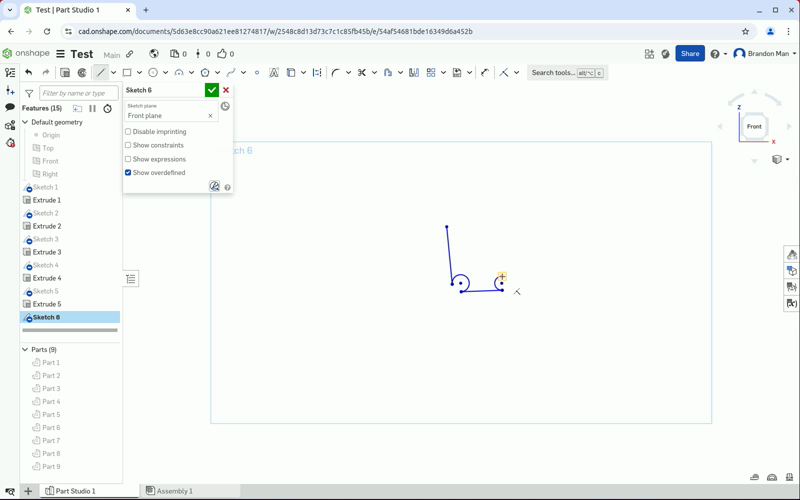
click(502, 276)
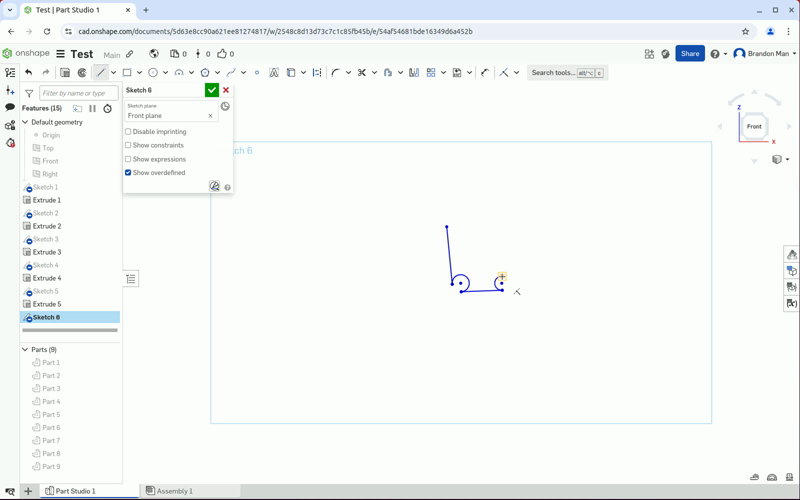
key_down(shift)
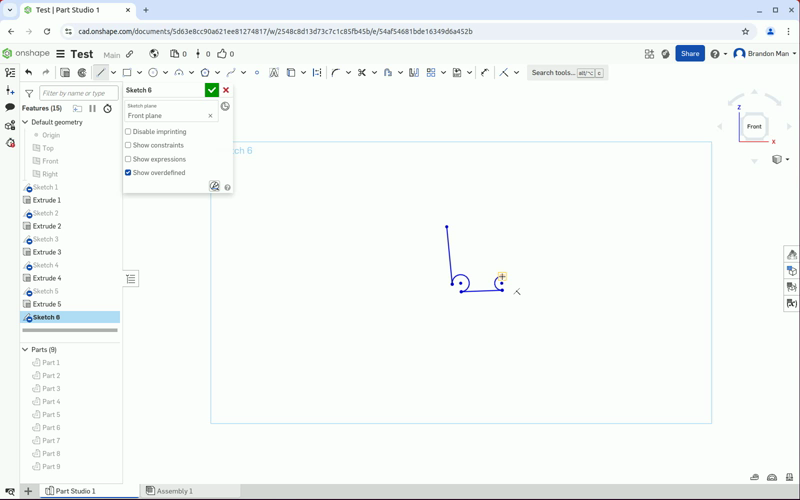
mouse_move(532, 276)
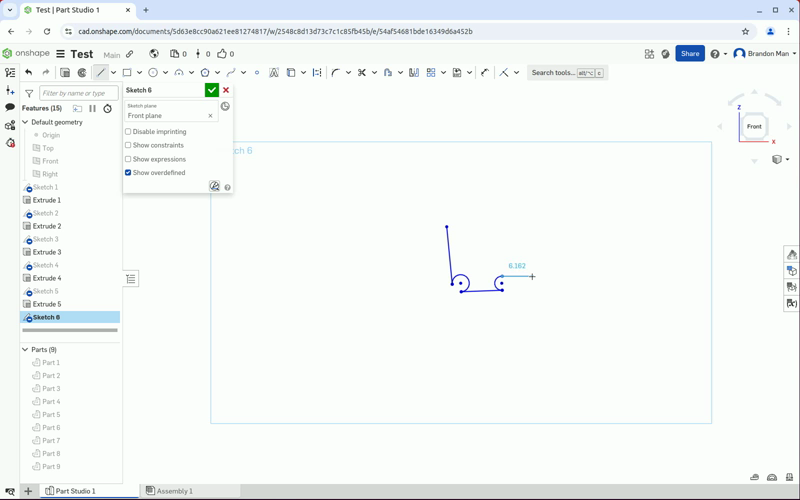
mouse_move(478, 275)
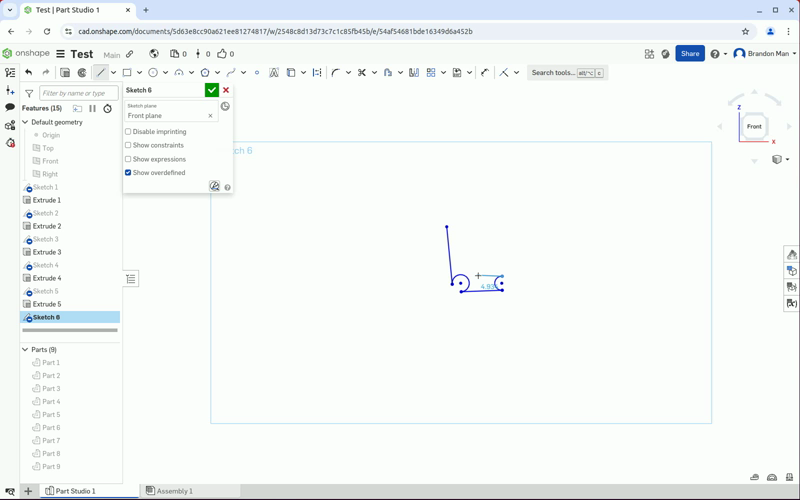
click(478, 275)
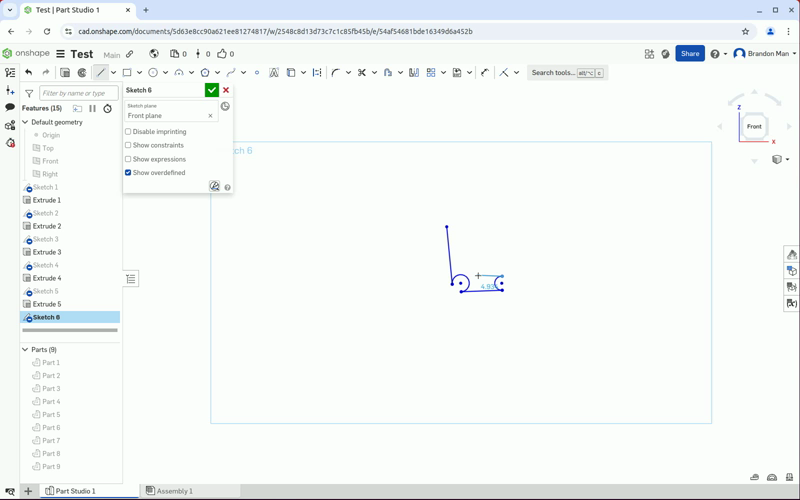
key_up(shift)
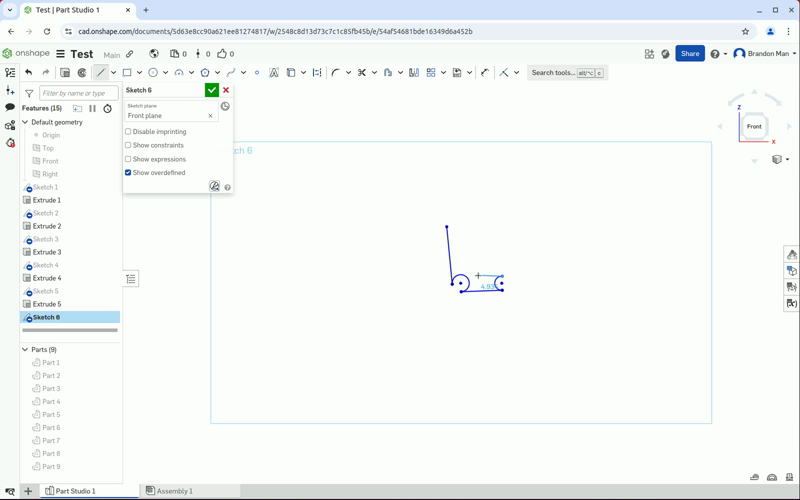
key(esc)
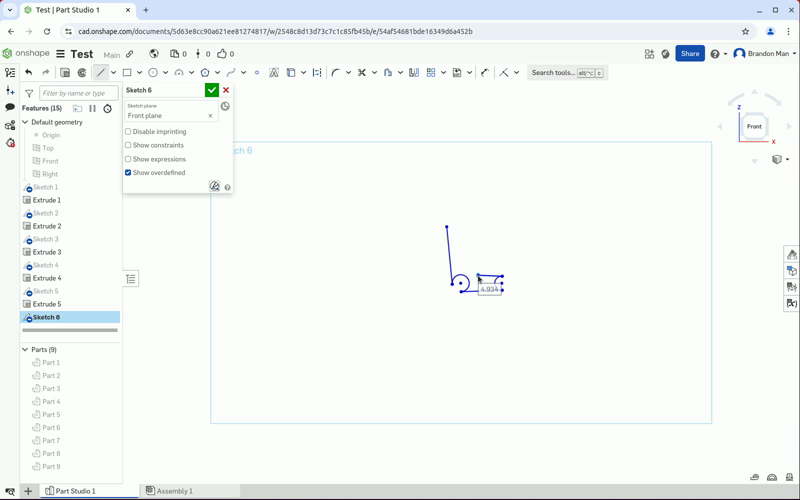
key(a)
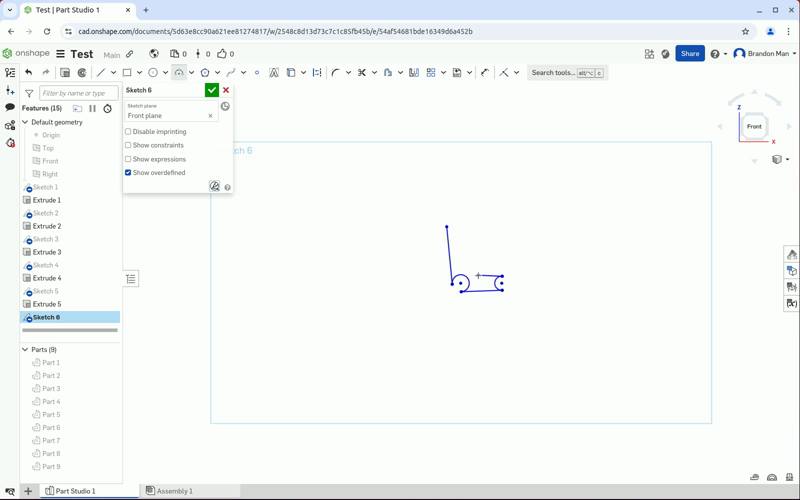
mouse_move(478, 275)
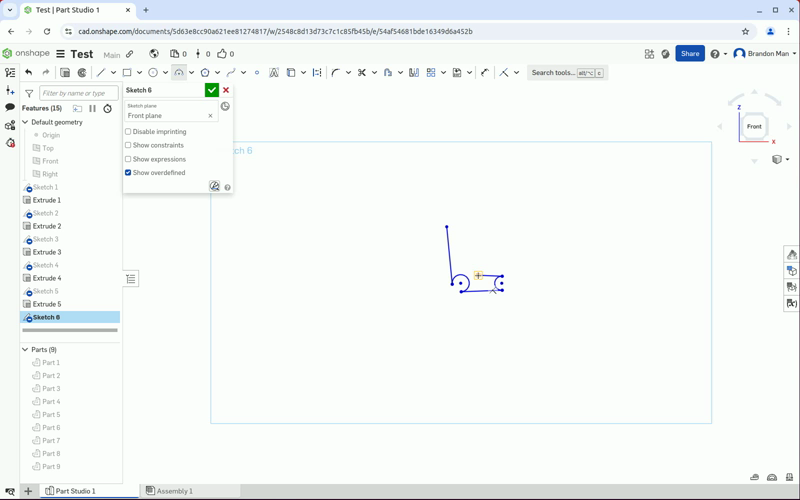
click(478, 275)
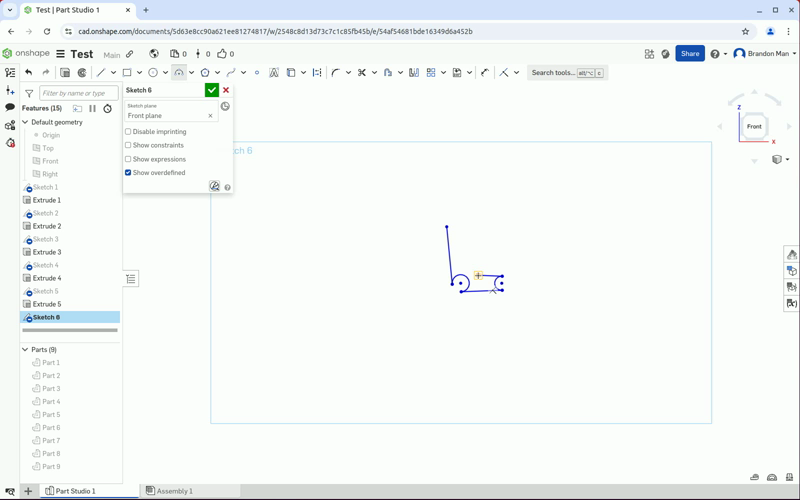
key_down(shift)
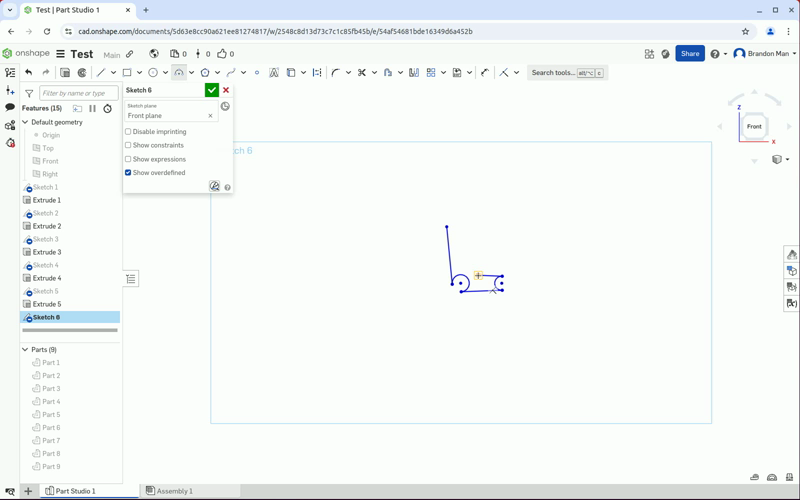
mouse_move(471, 267)
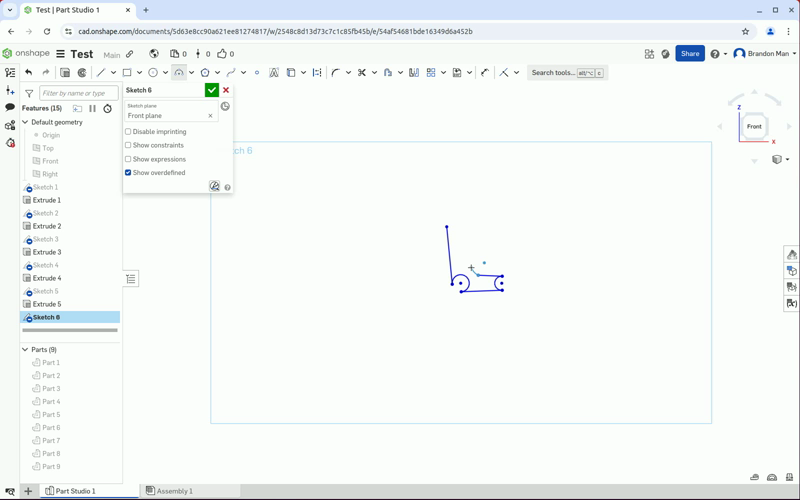
click(471, 267)
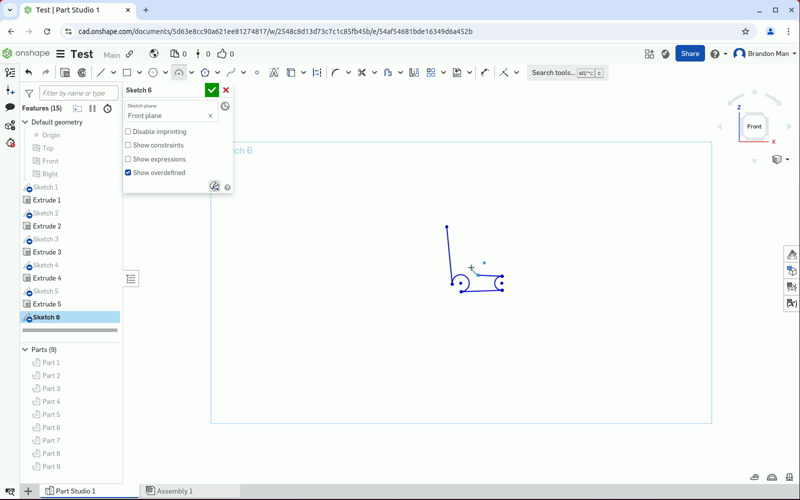
mouse_move(472, 272)
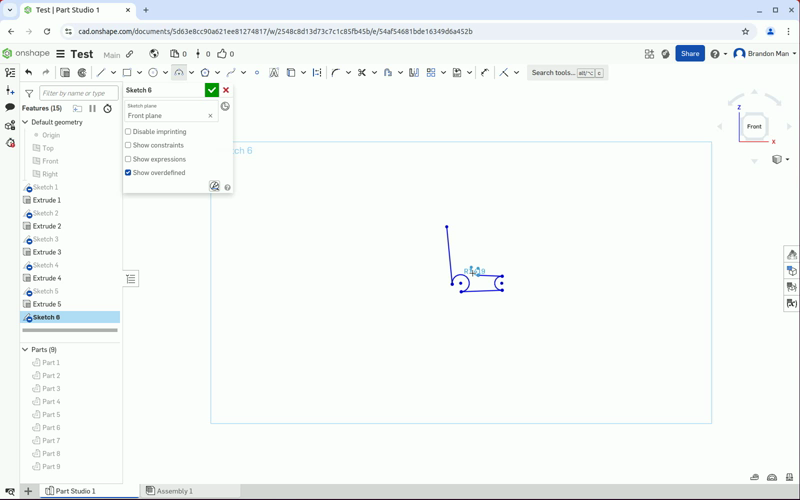
click(472, 272)
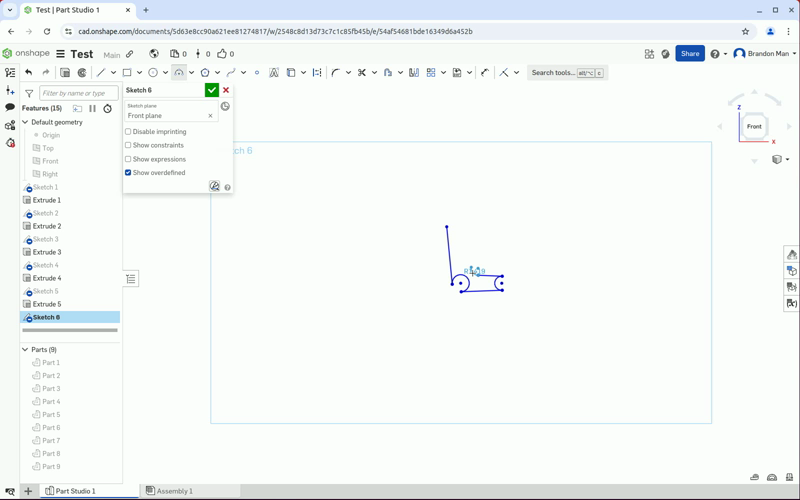
key_up(shift)
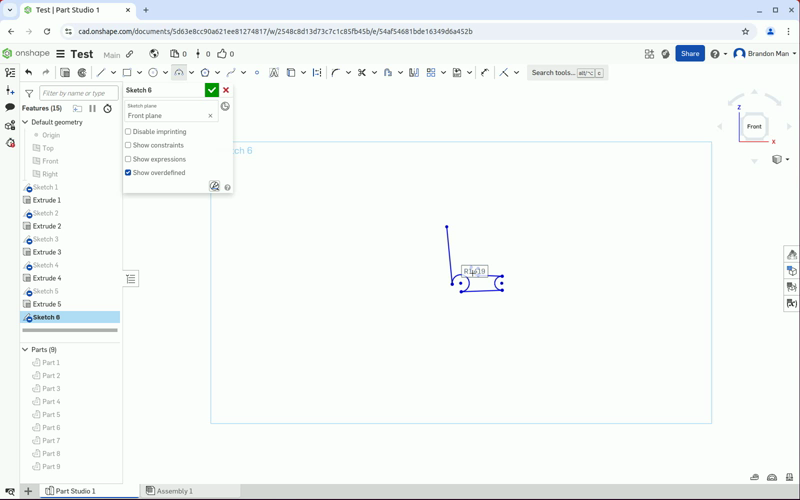
key(esc)
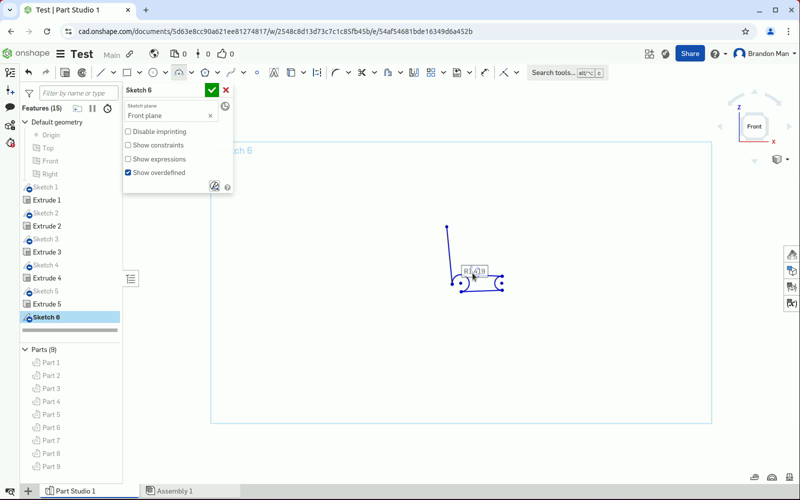
key(l)
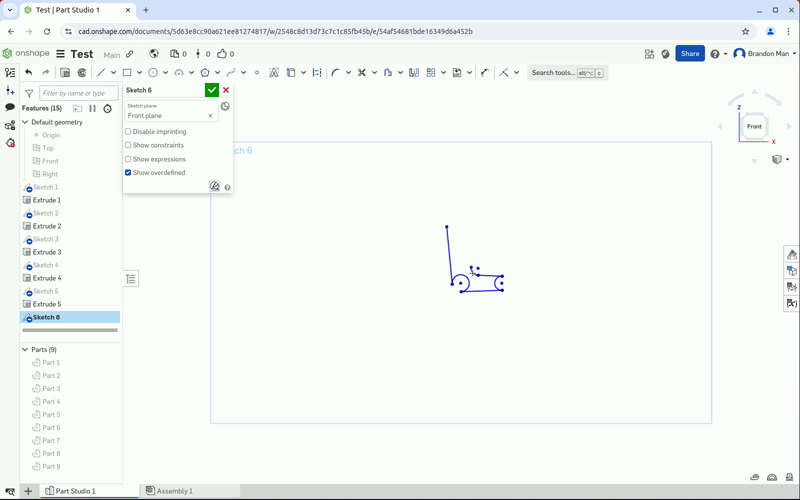
mouse_move(471, 267)
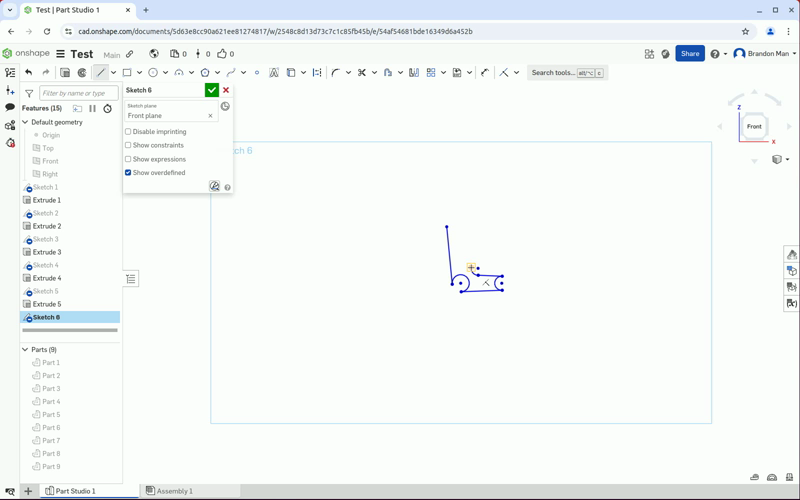
click(471, 267)
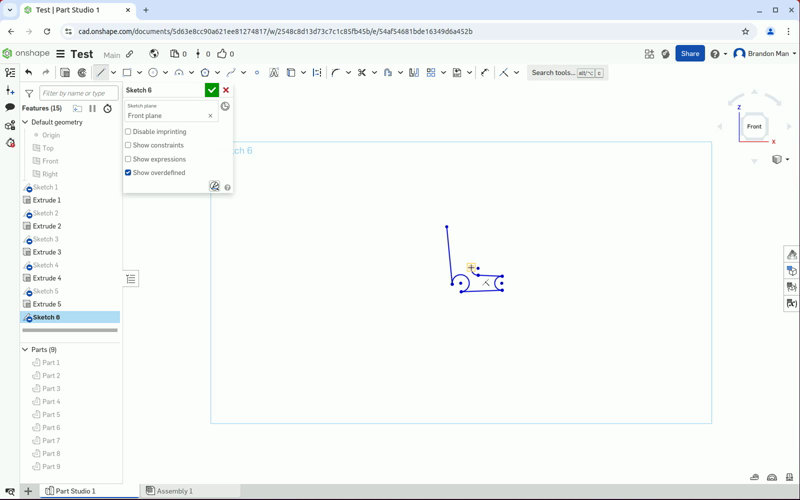
key_down(shift)
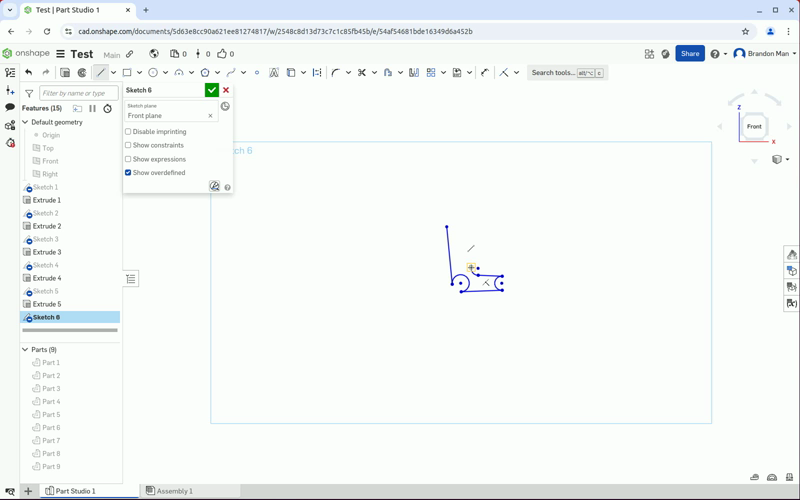
mouse_move(501, 267)
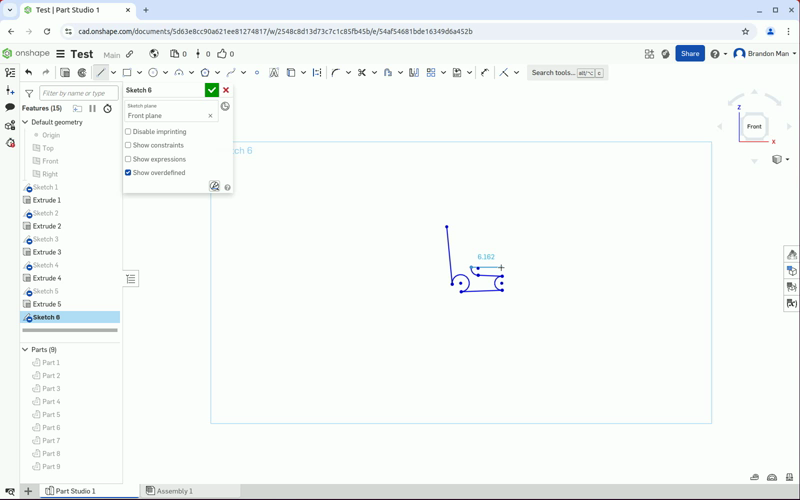
mouse_move(475, 226)
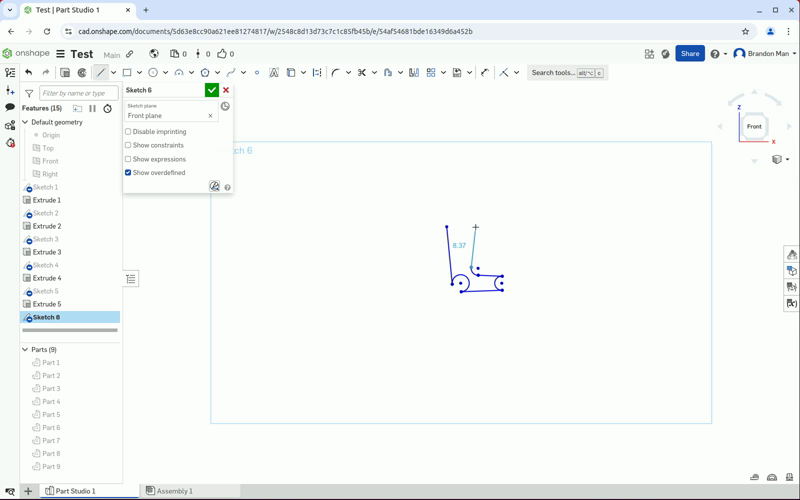
click(475, 226)
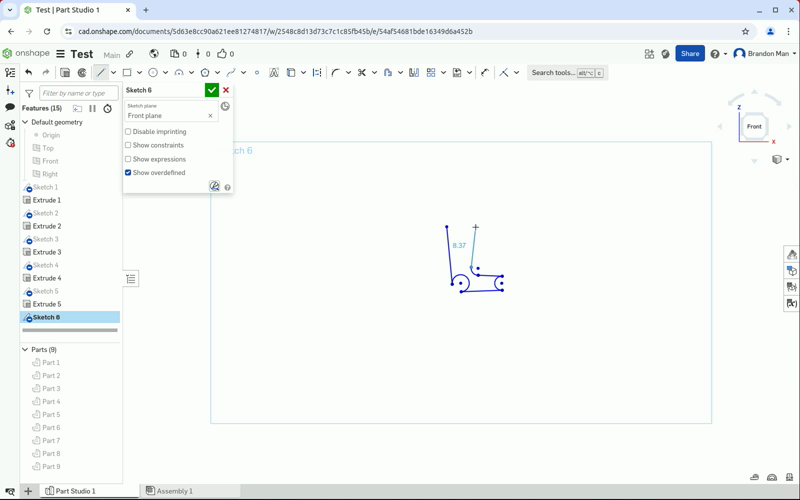
key_up(shift)
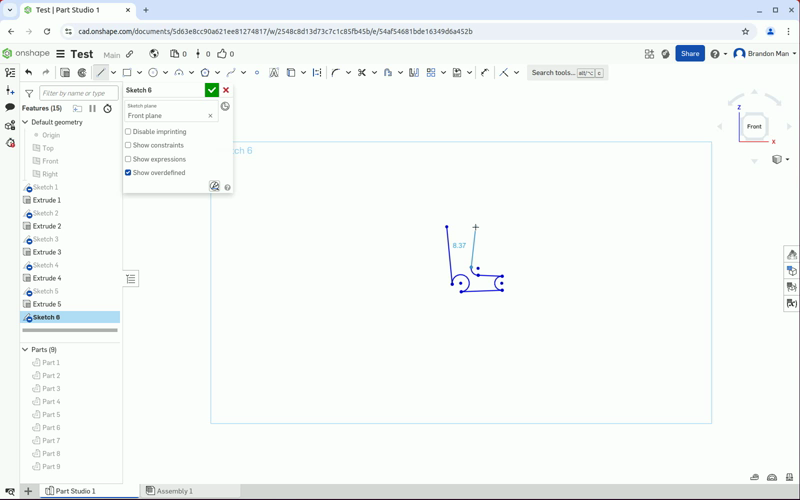
key(esc)
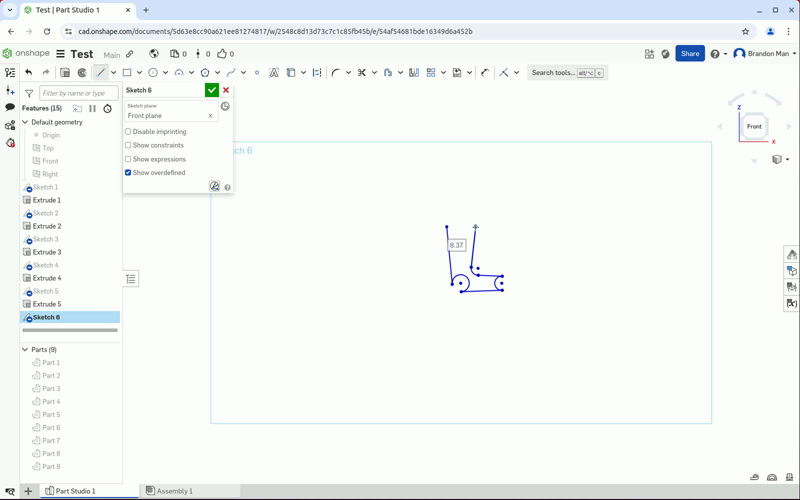
key(a)
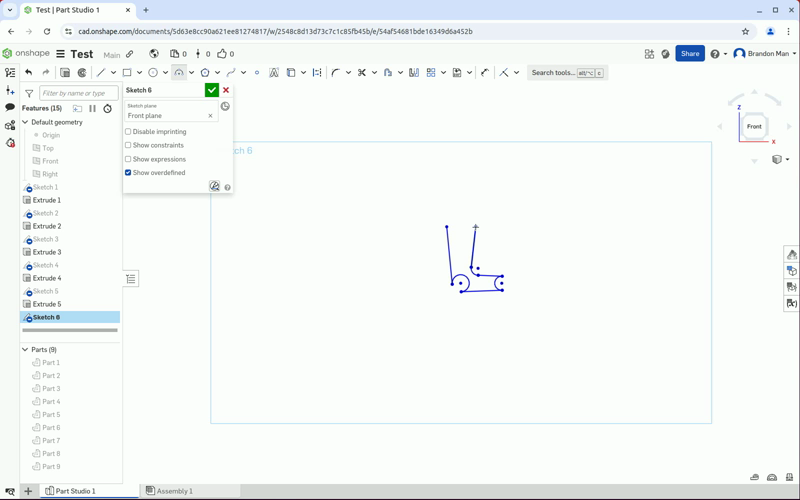
mouse_move(475, 226)
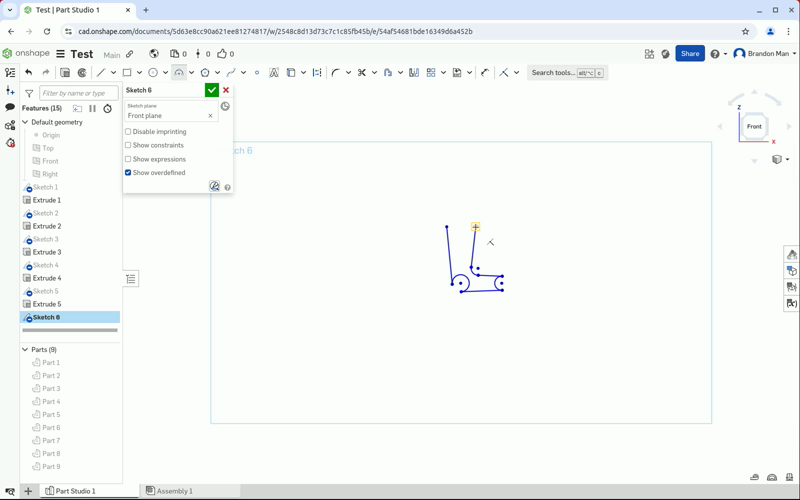
click(475, 226)
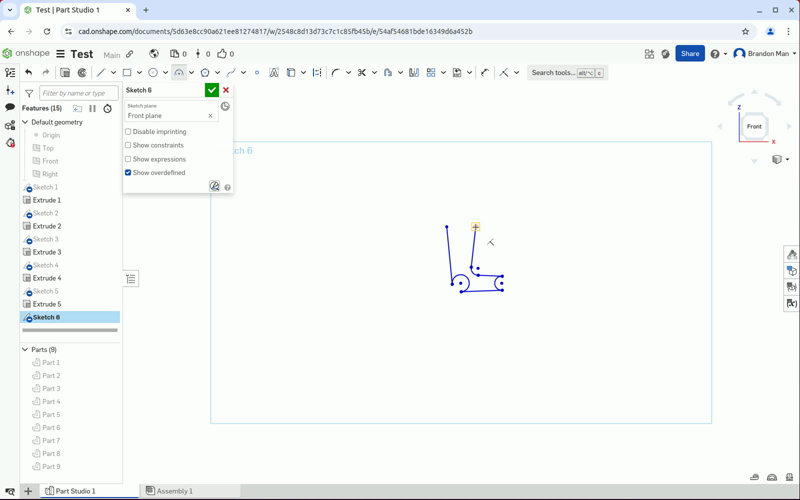
mouse_move(446, 226)
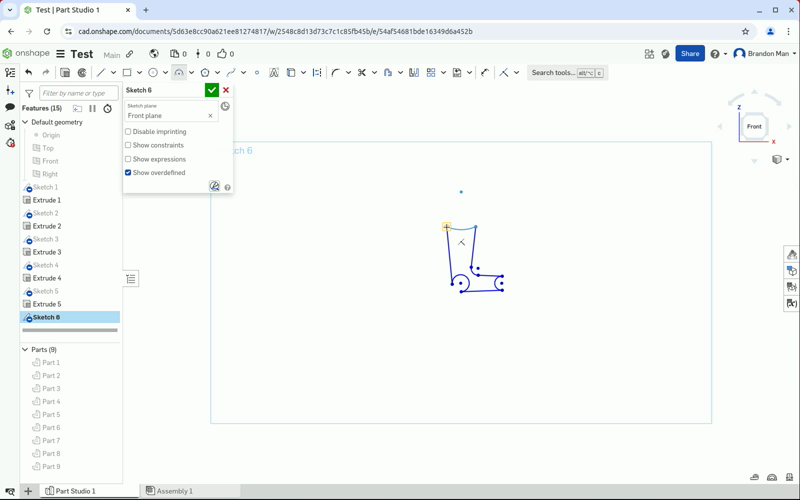
click(446, 226)
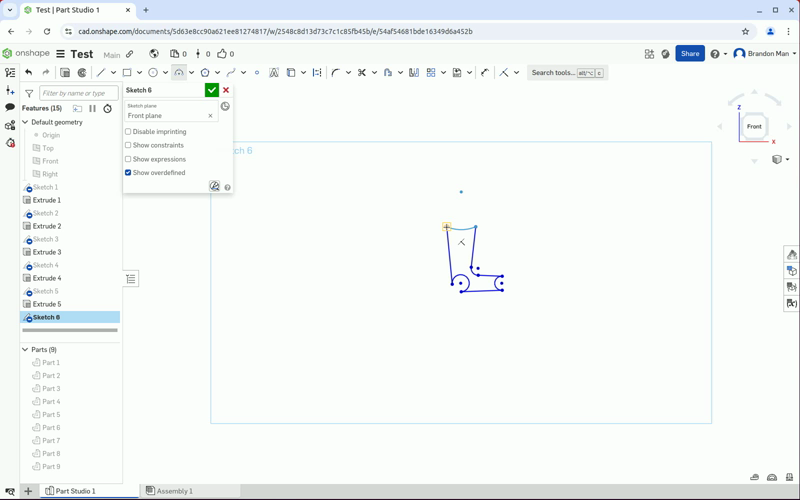
key_down(shift)
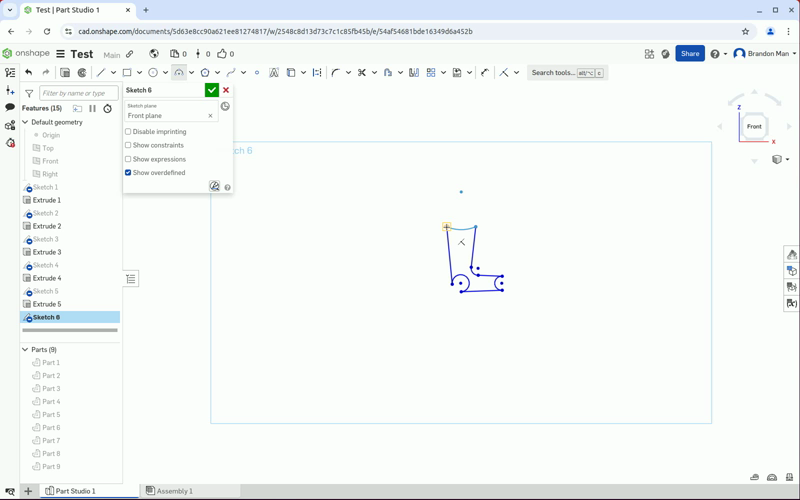
mouse_move(461, 239)
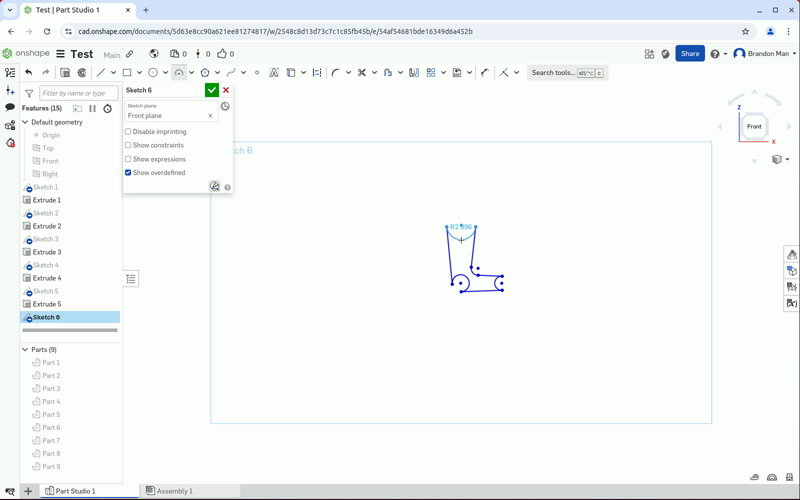
click(461, 239)
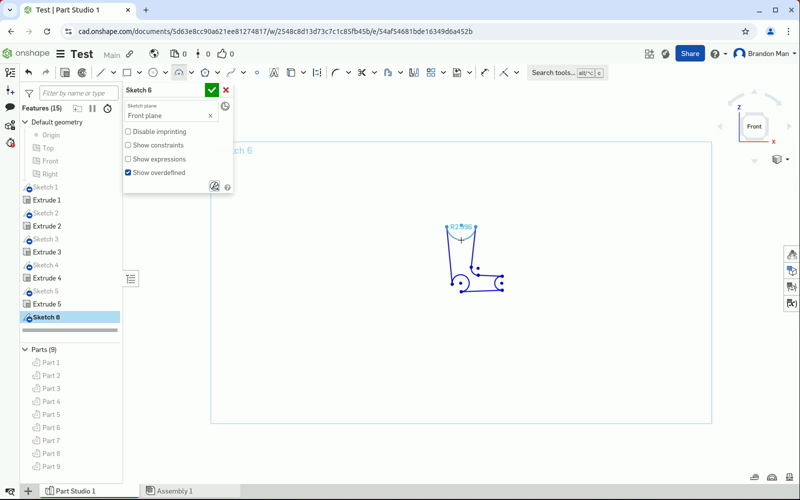
key_up(shift)
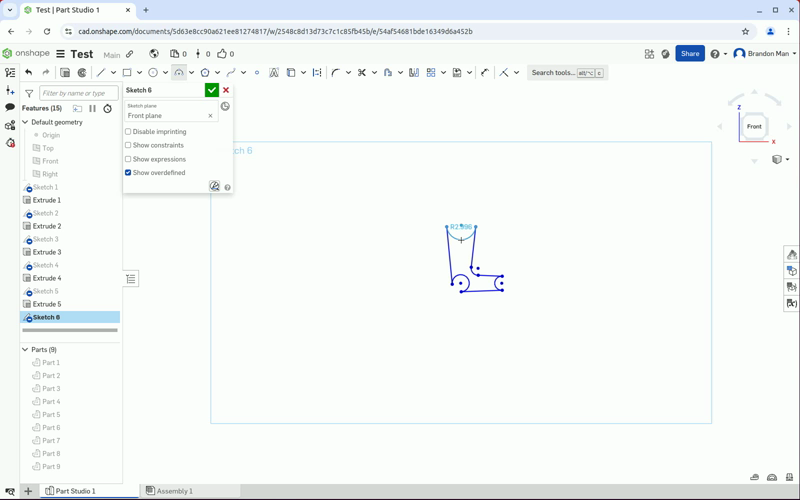
key(esc)
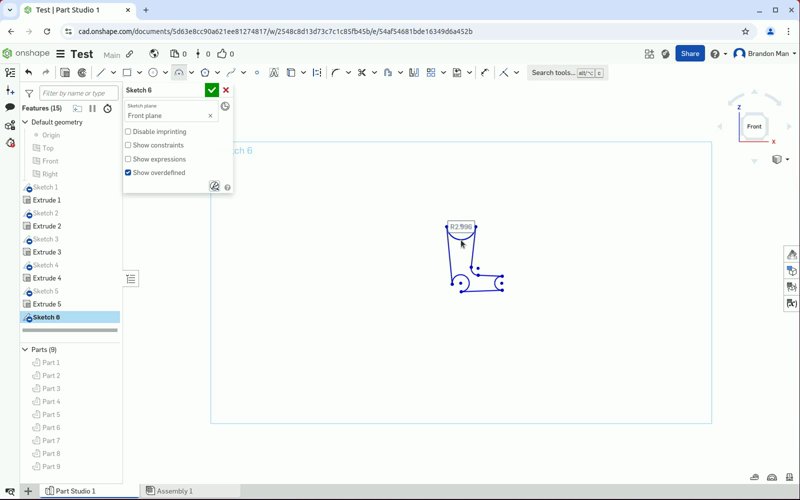
mouse_move(463, 254)
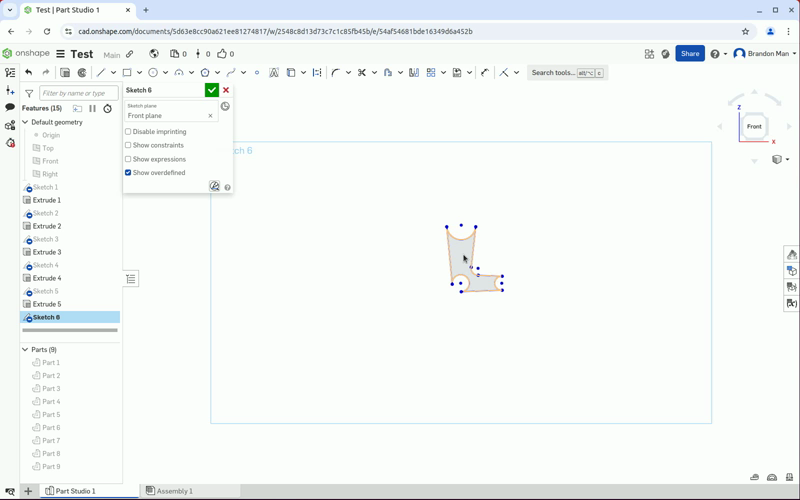
scroll(6)
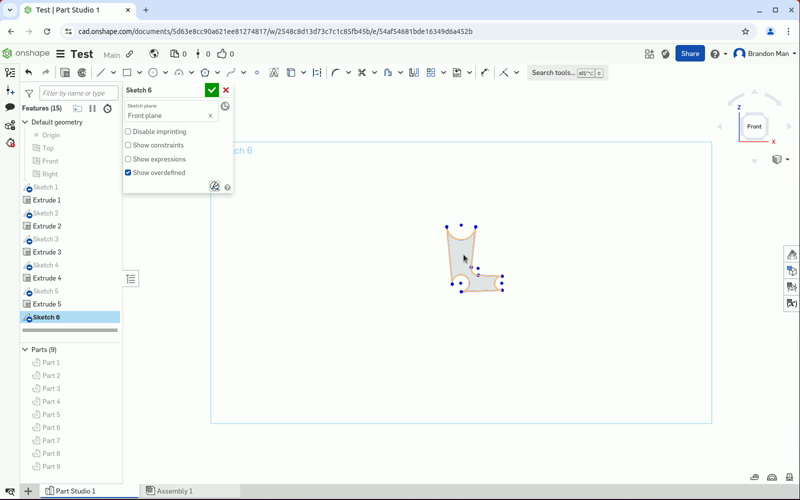
scroll(6)
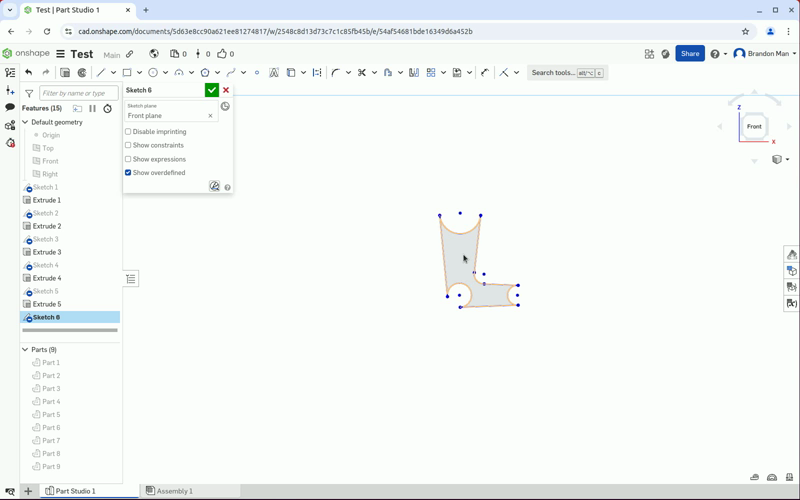
scroll(6)
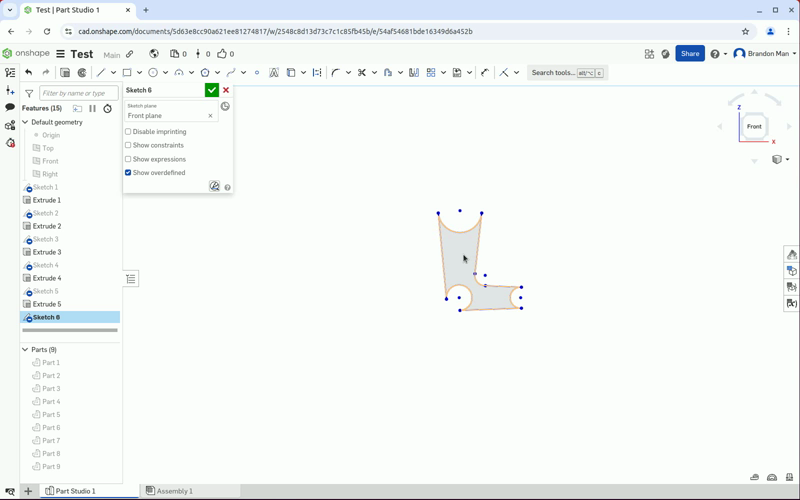
scroll(6)
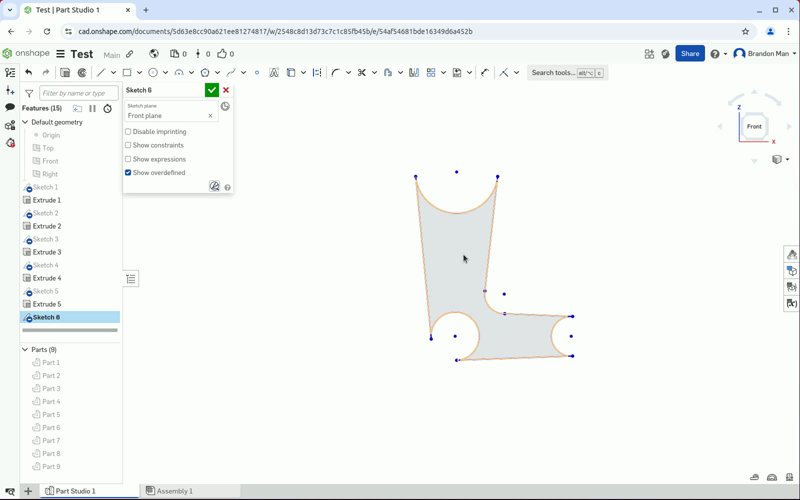
scroll(6)
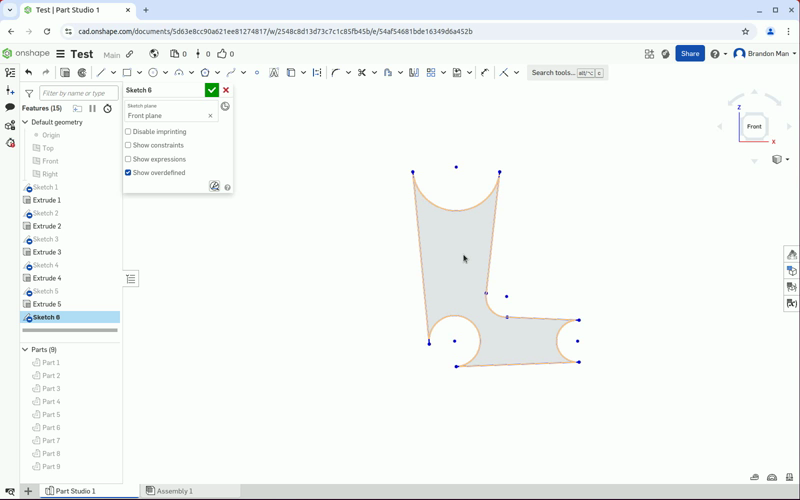
scroll(6)
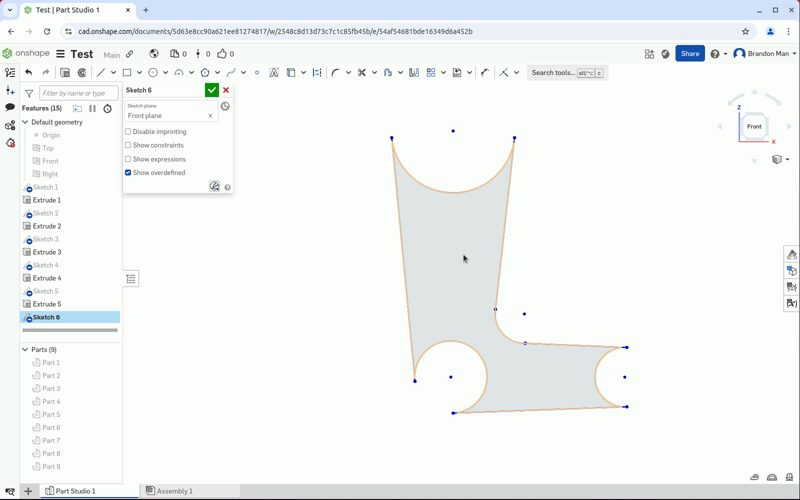
scroll(6)
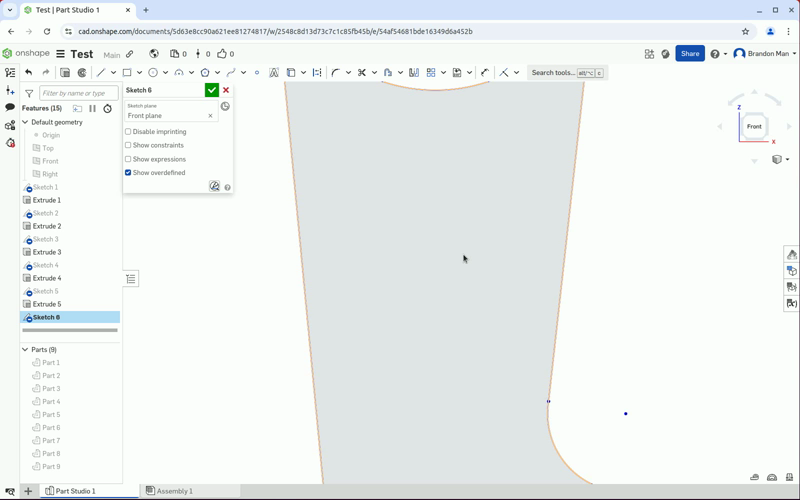
click(463, 254)
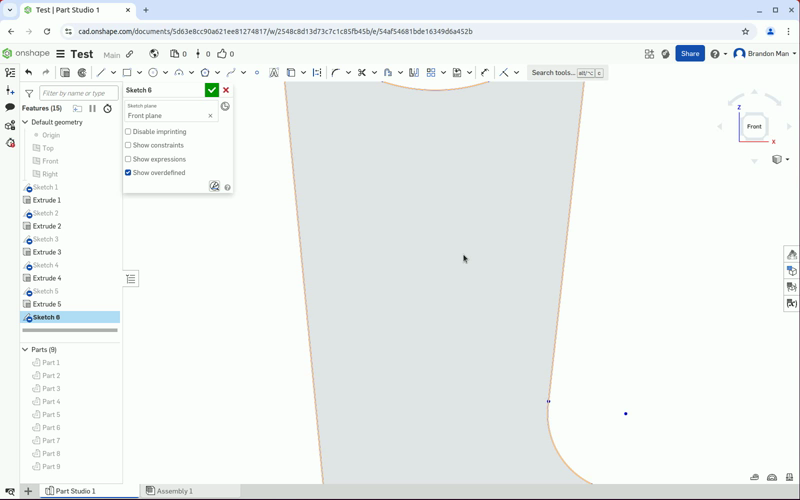
scroll(-6)
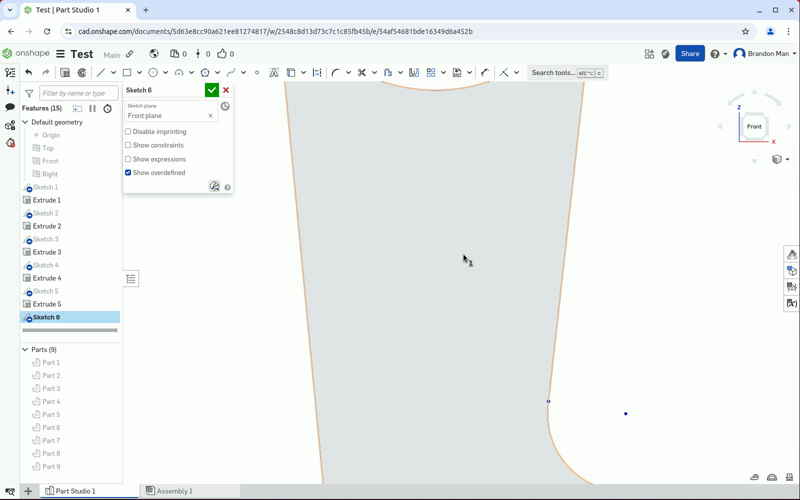
scroll(-6)
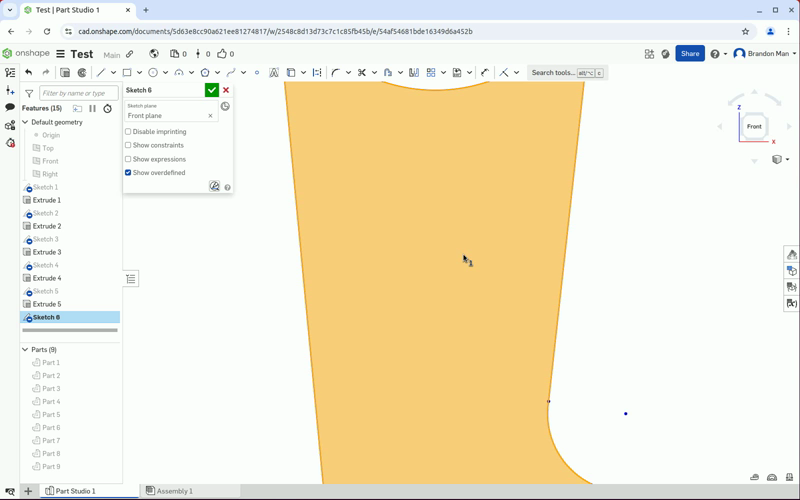
scroll(-6)
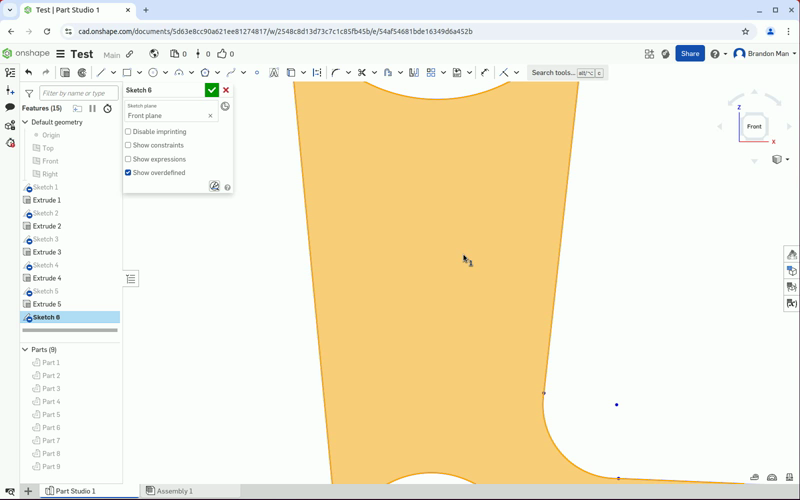
scroll(-6)
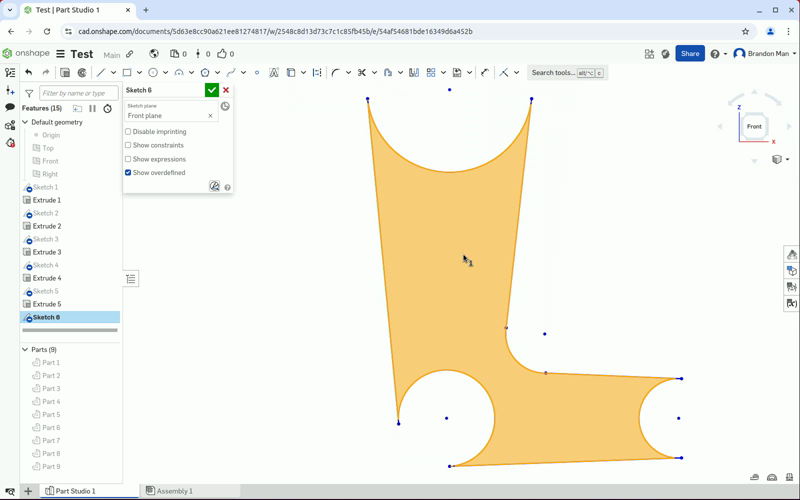
scroll(-6)
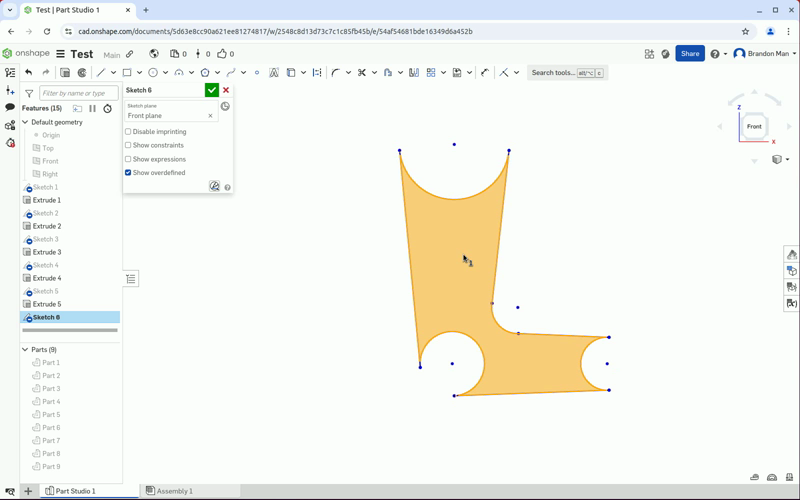
scroll(-6)
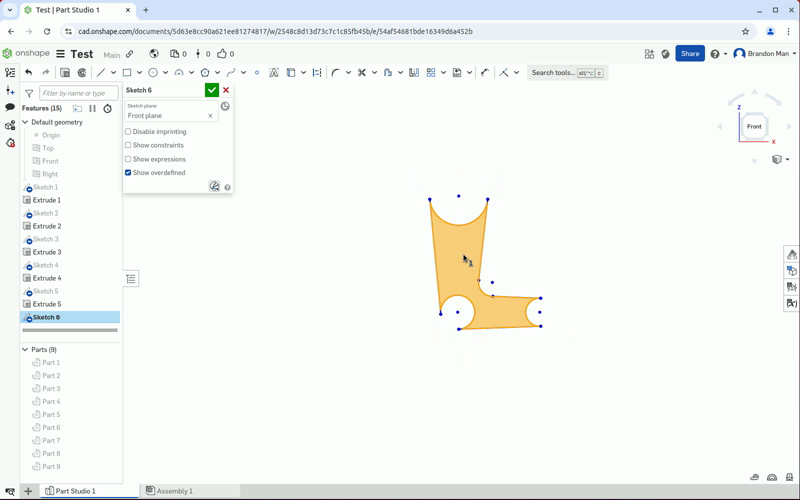
scroll(-6)
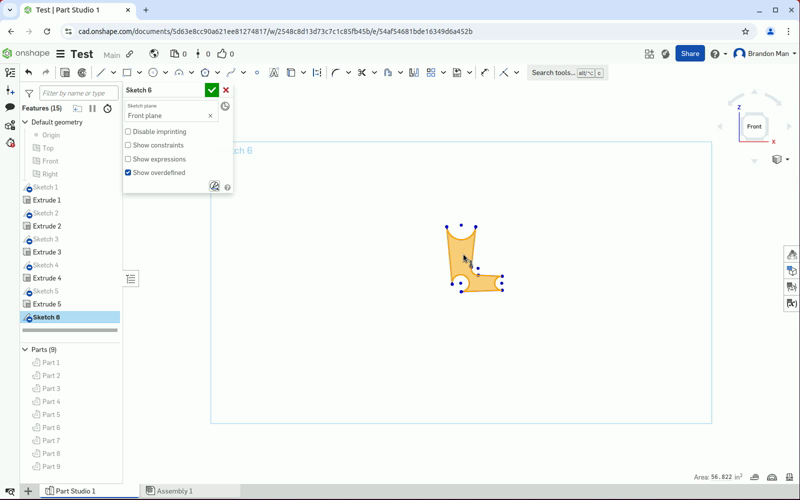
mouse_move(73, 352)
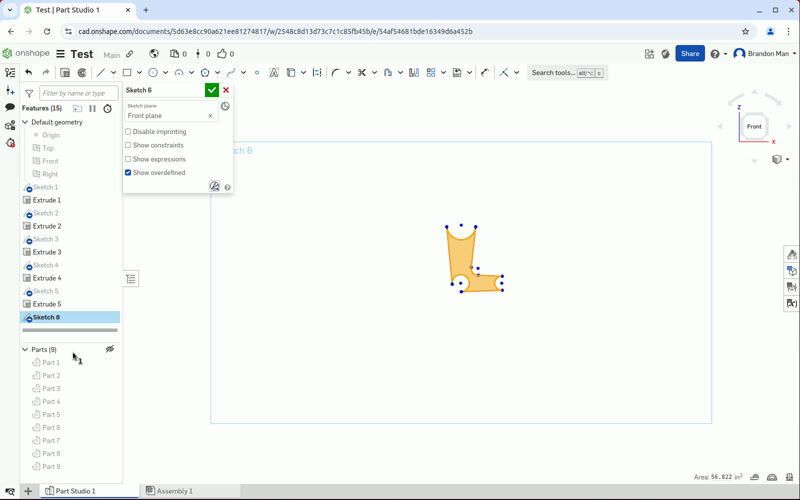
key(shift+y)
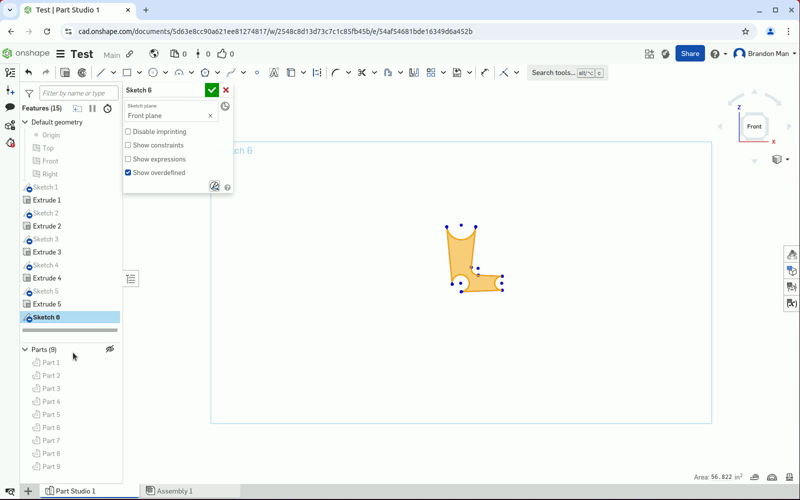
key(shift+e)
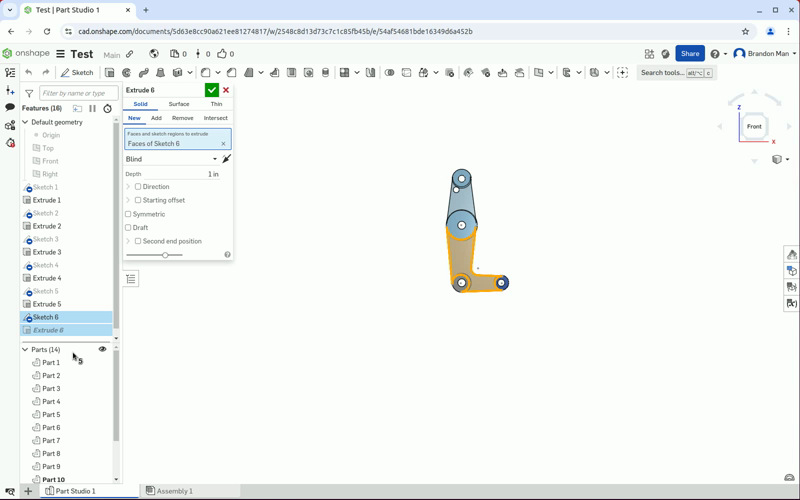
mouse_move(143, 106)
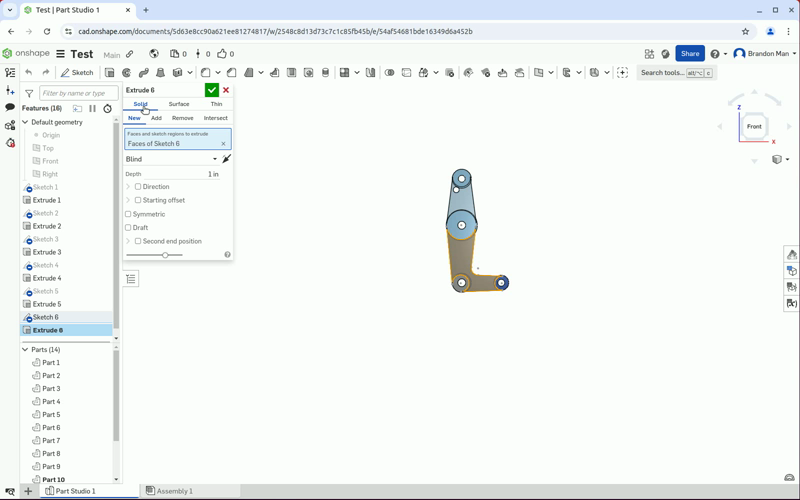
click(143, 106)
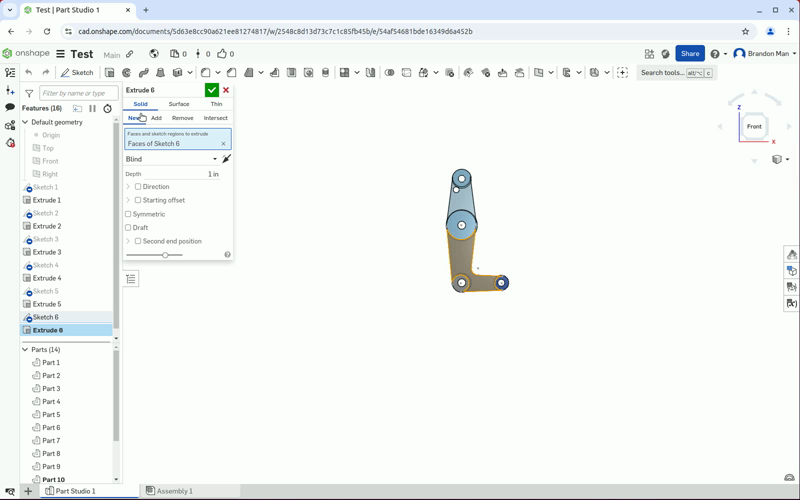
mouse_move(137, 120)
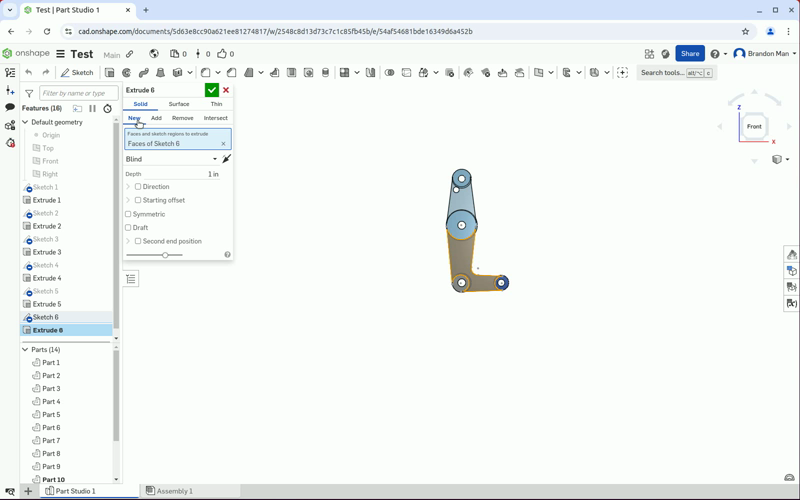
click(137, 120)
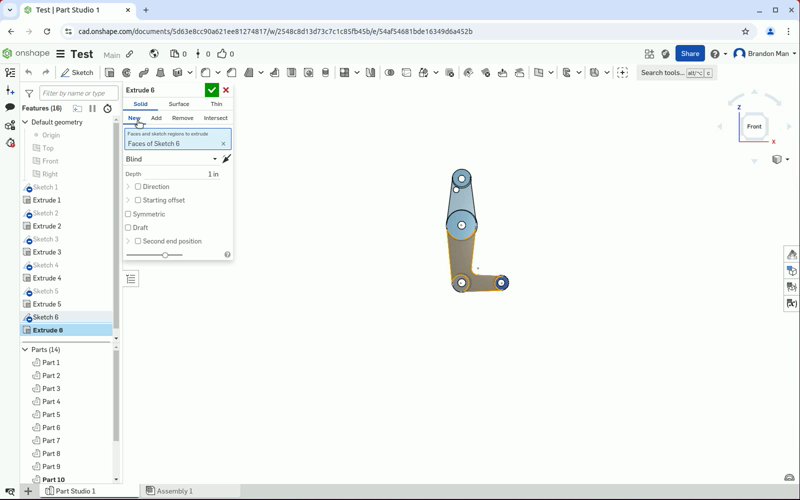
key(tab, 4)
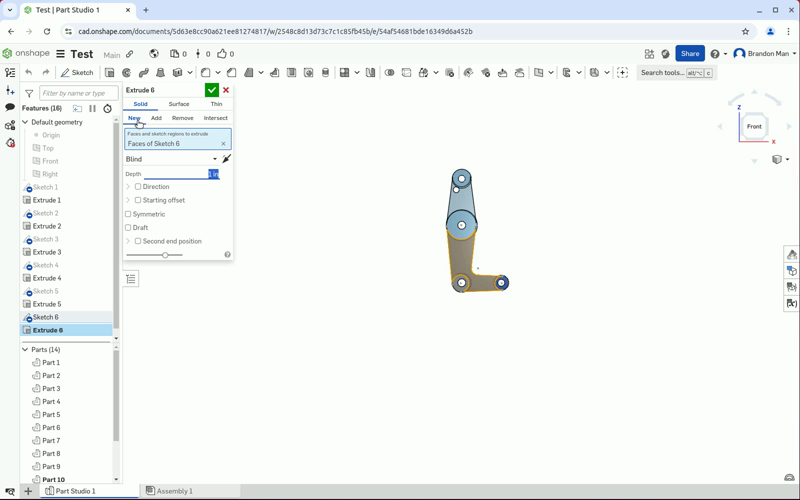
text(0.481)
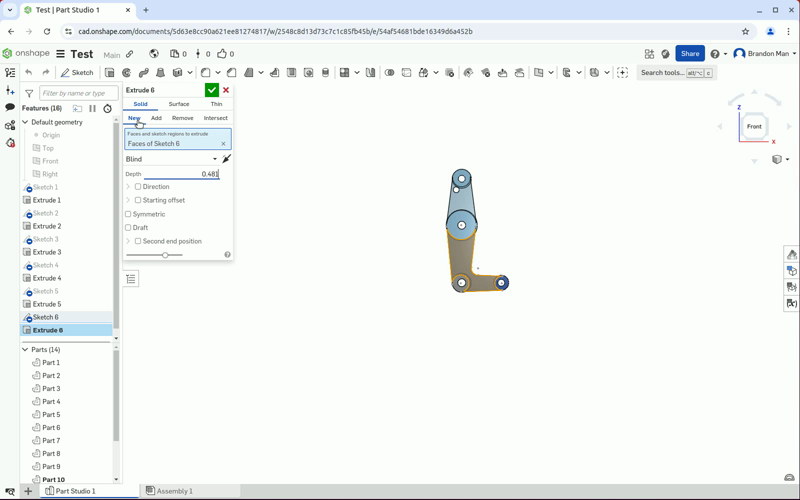
key(enter)
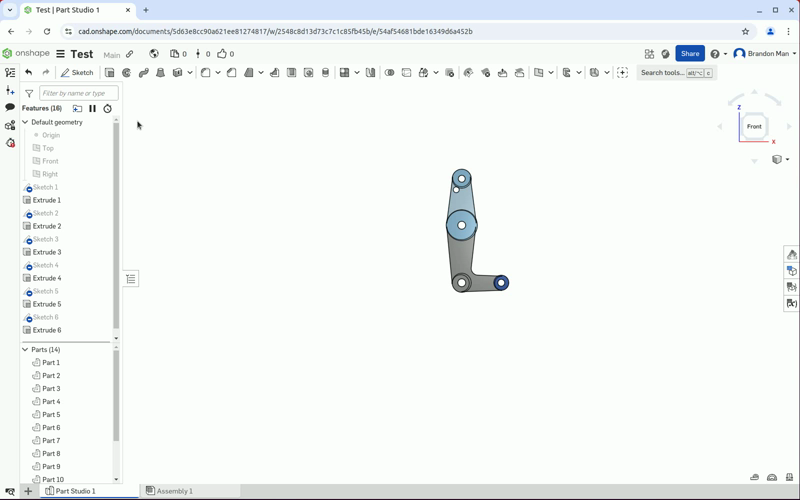
key(shift+h)
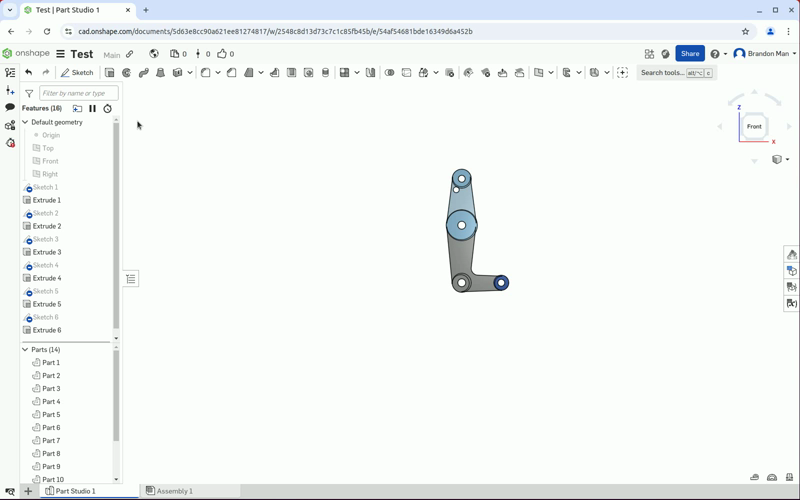
key(shift+h)
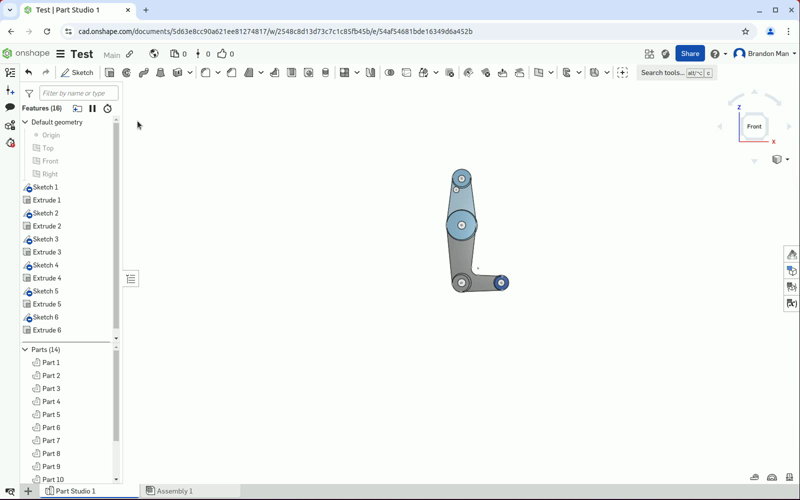
key(shift+7)
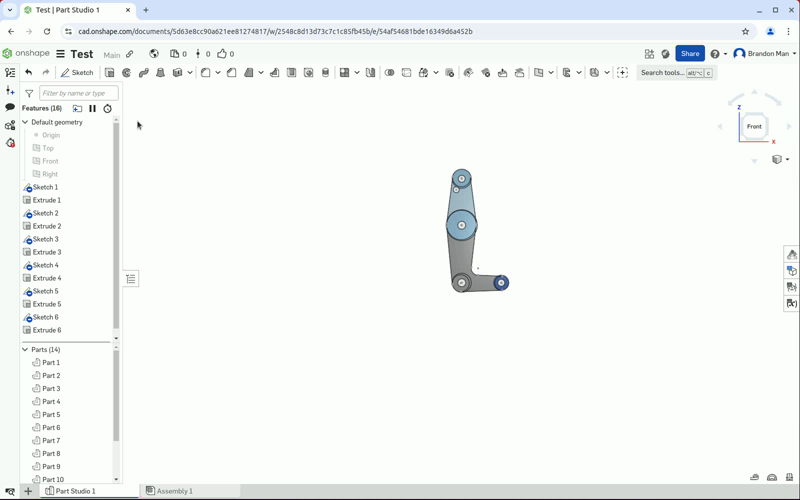
key(left, 2)
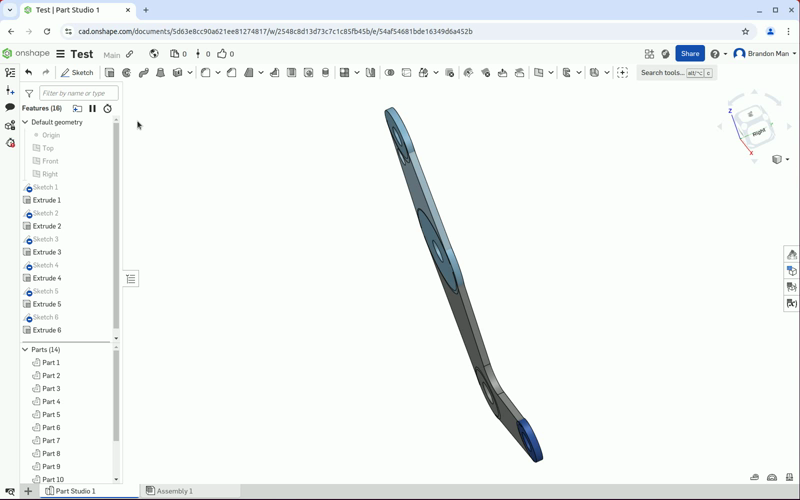
key(down, 2)
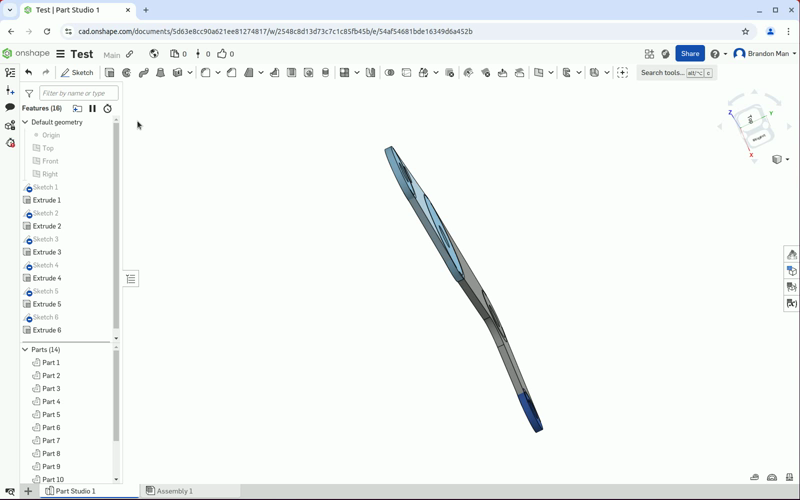
key(up, 2)
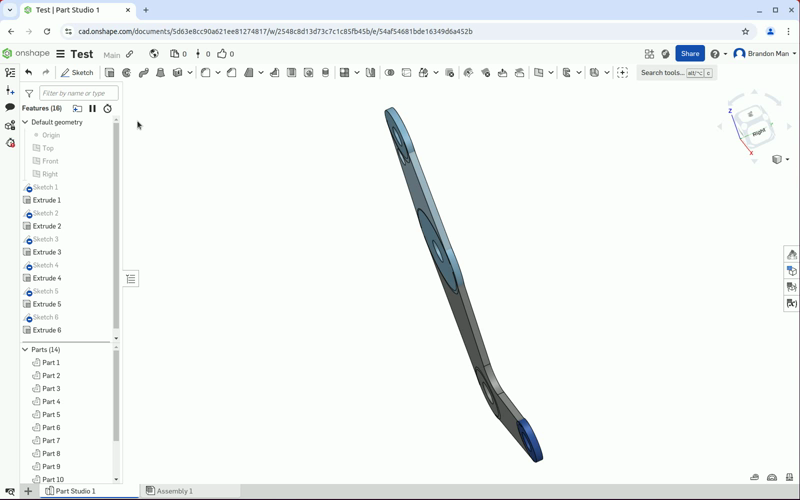
key(right, 2)
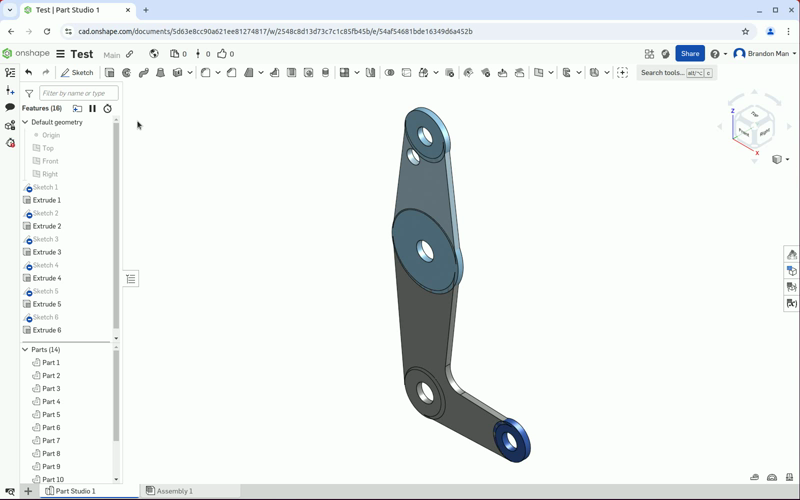
mouse_move(69, 189)
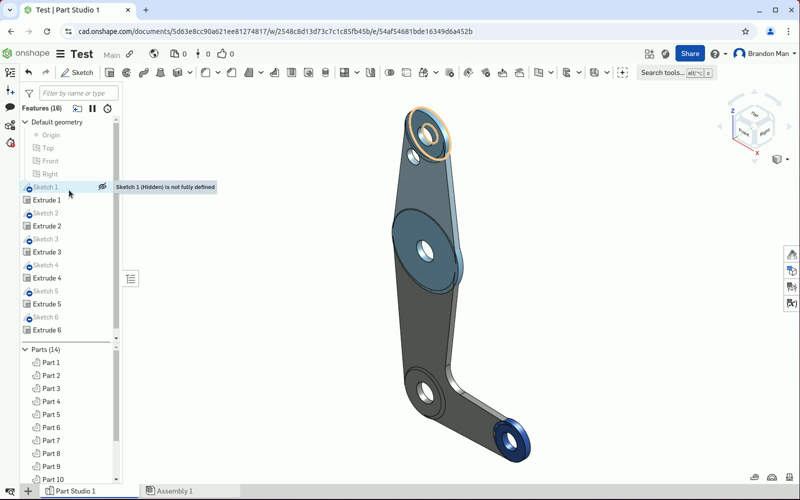
click(69, 189)